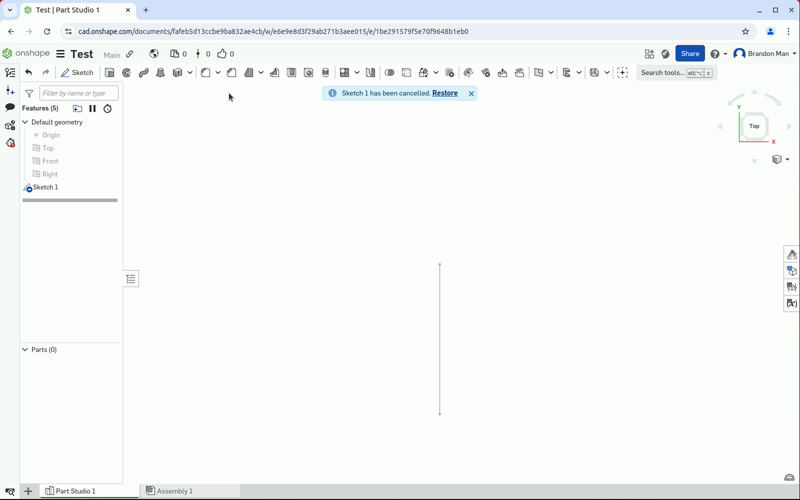
key(shift+h)
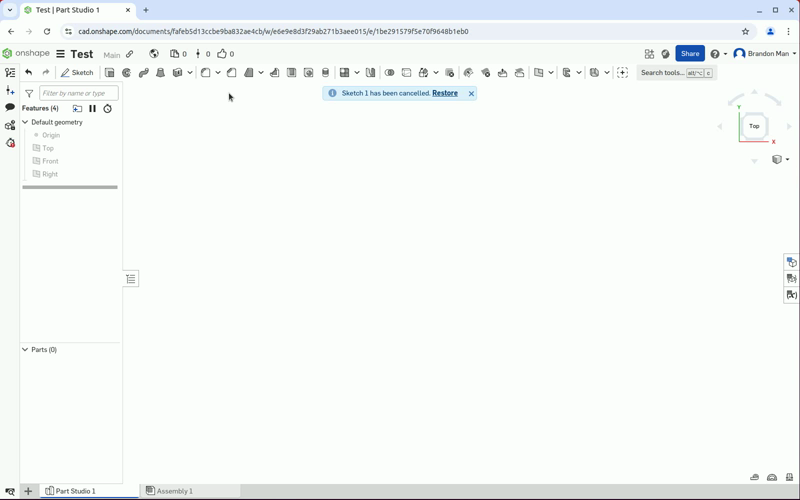
mouse_move(73, 352)
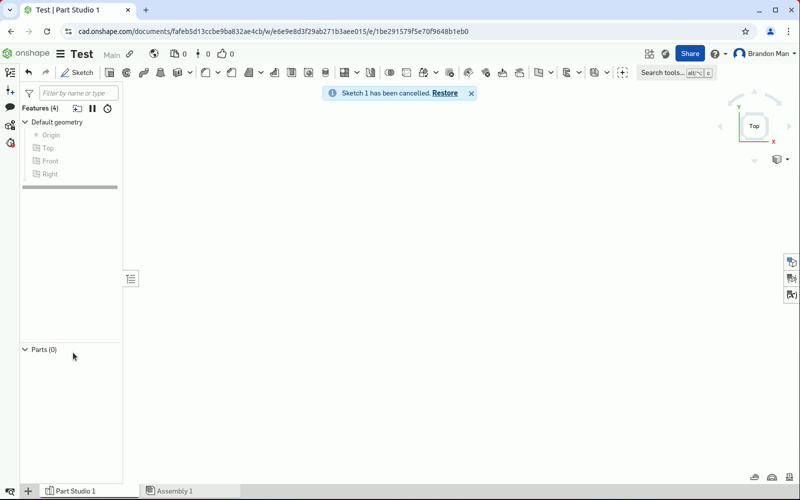
key(y)
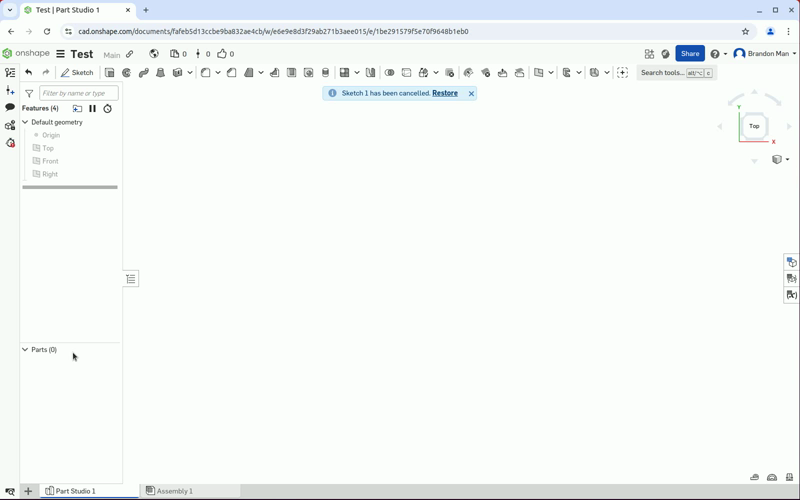
key(shift+p)
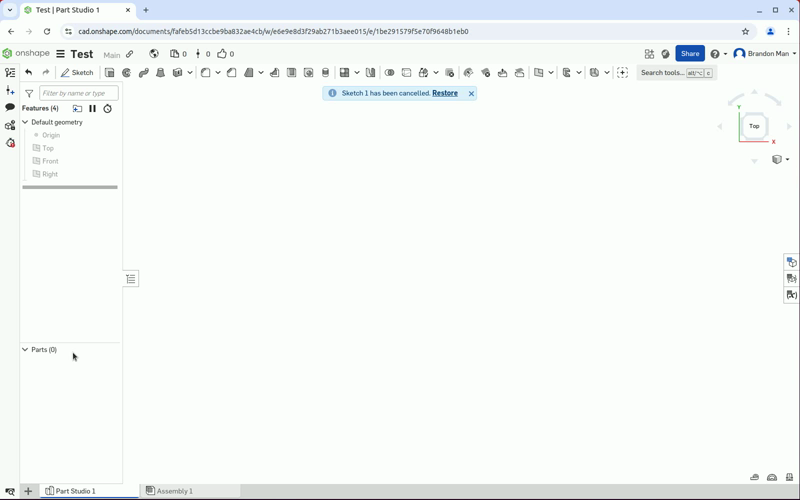
key(space)
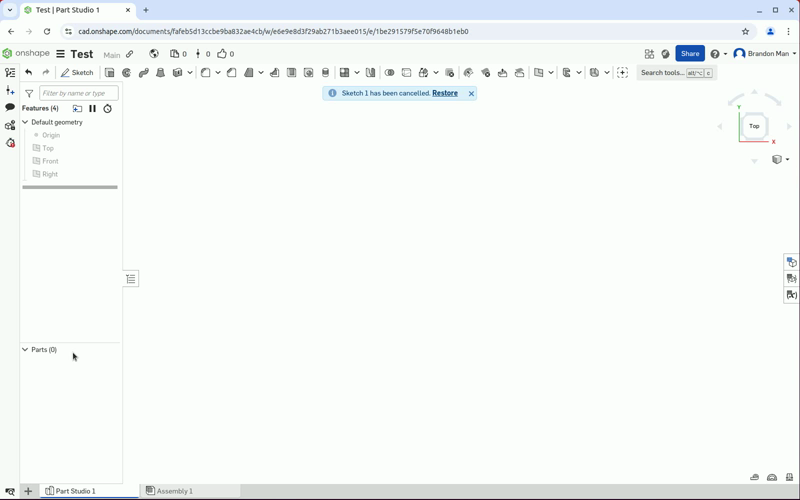
key_down(shift)
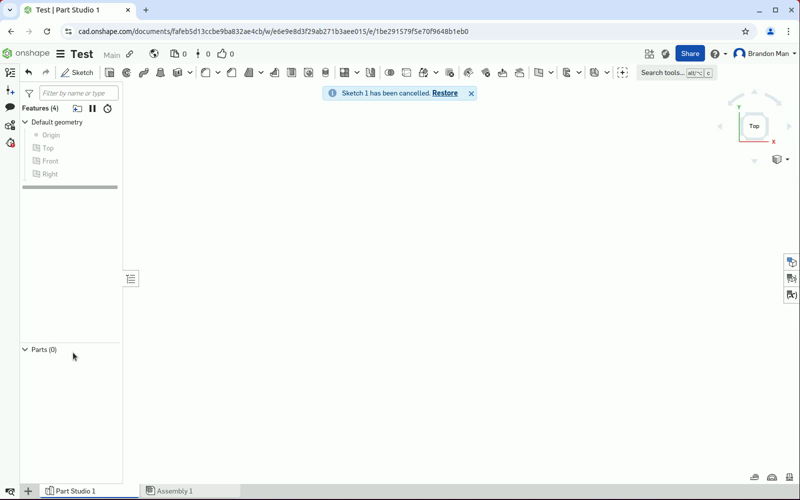
key(up)
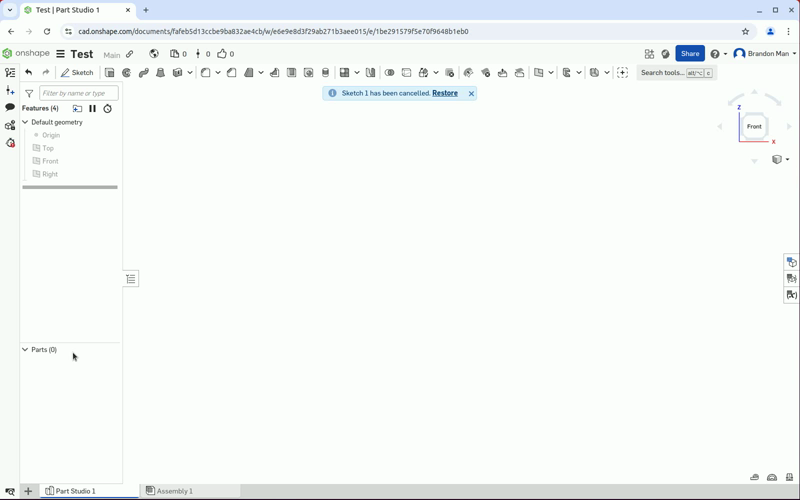
key_up(shift)
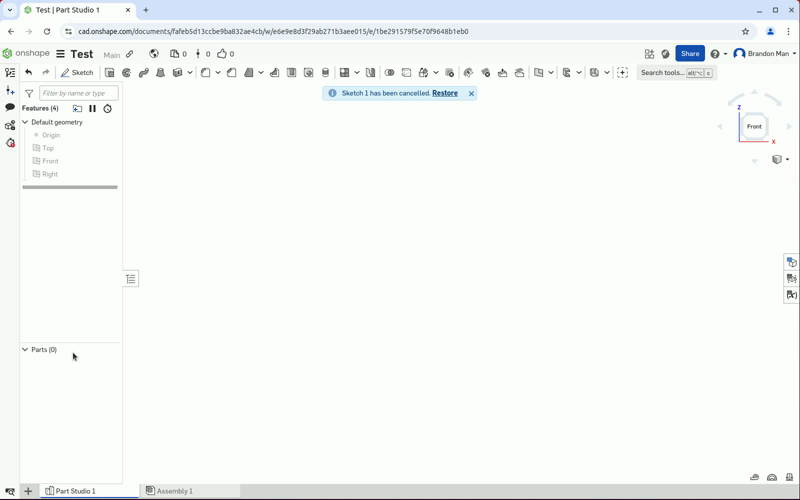
mouse_move(73, 352)
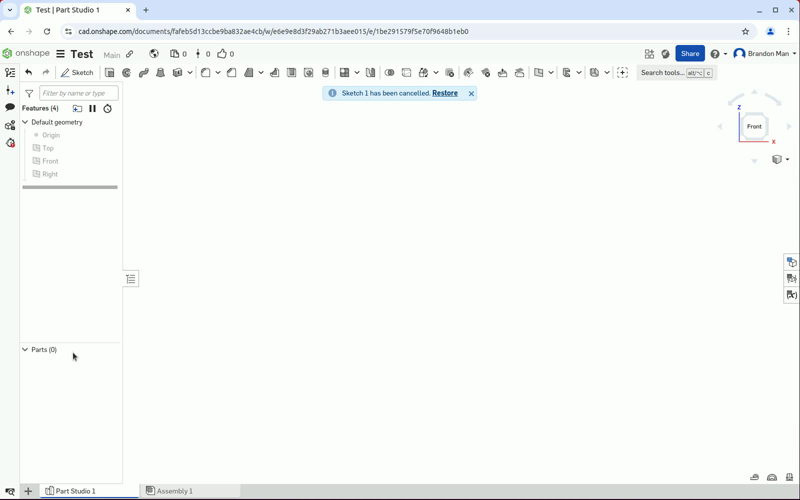
key(shift+y)
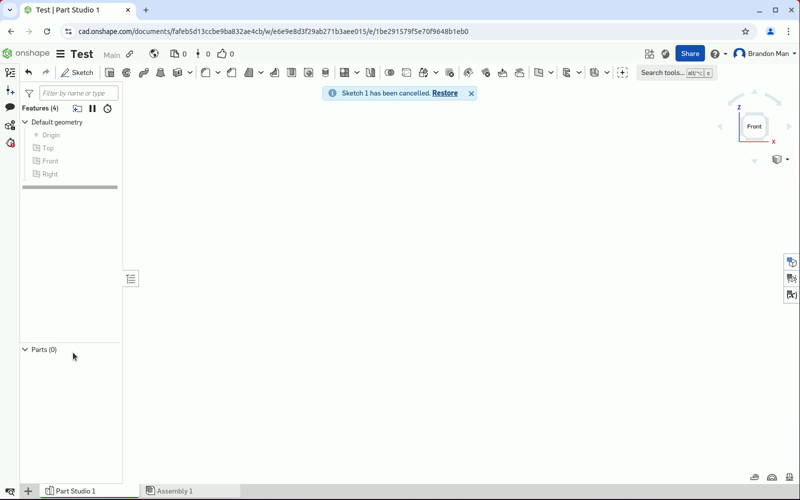
key(shift+s)
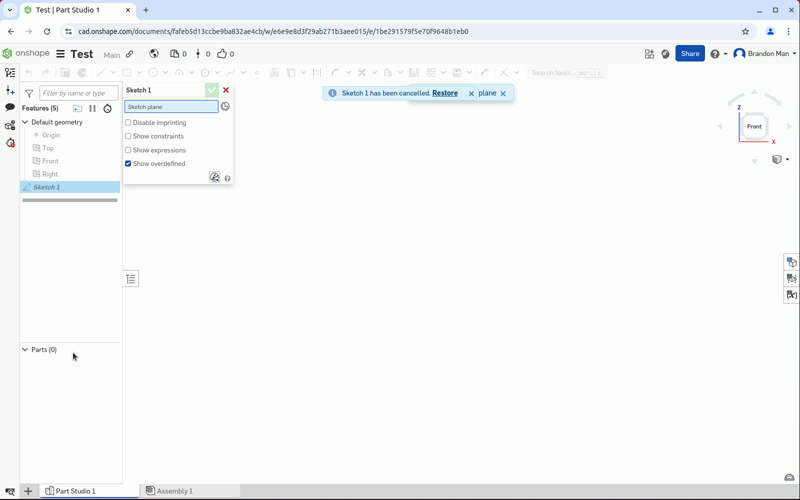
mouse_move(73, 163)
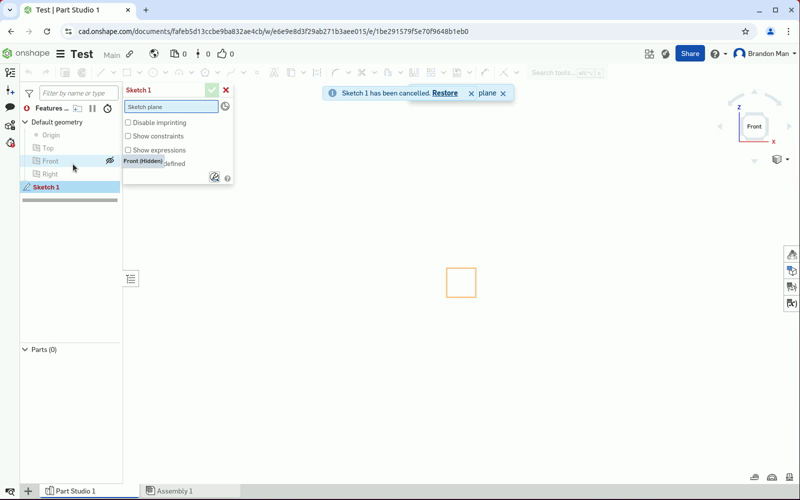
click(73, 163)
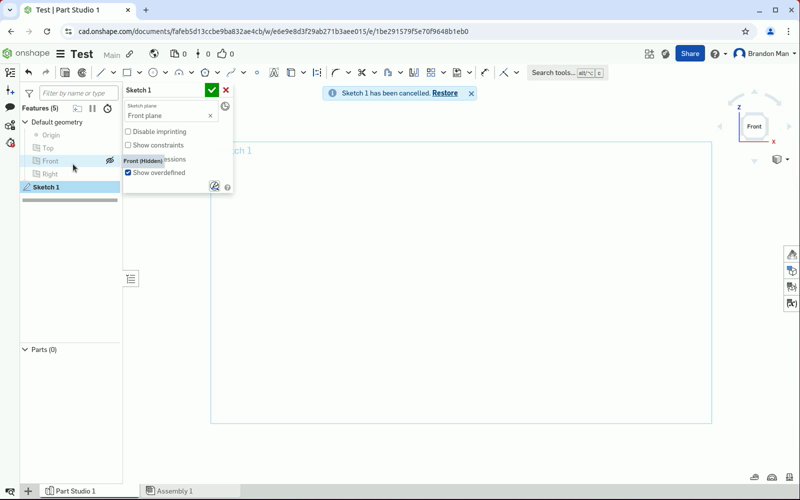
mouse_move(73, 352)
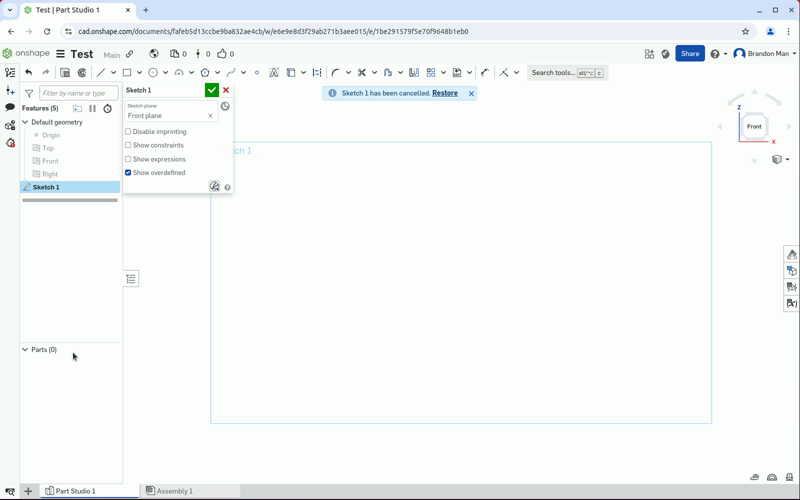
key(y)
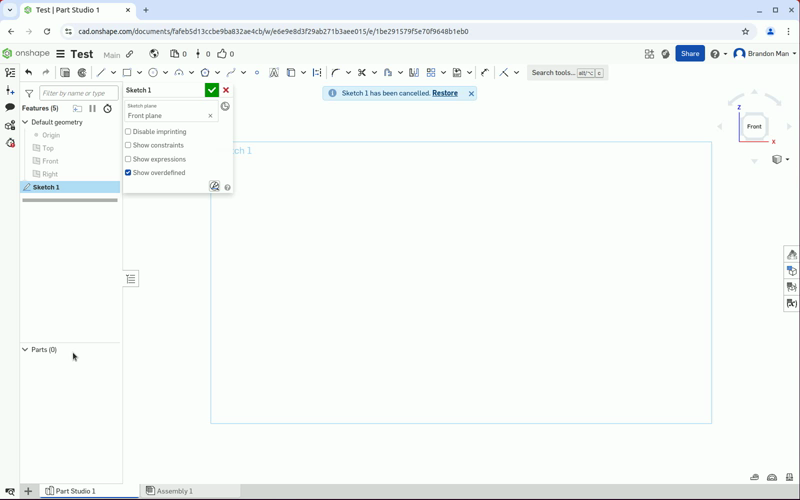
key(l)
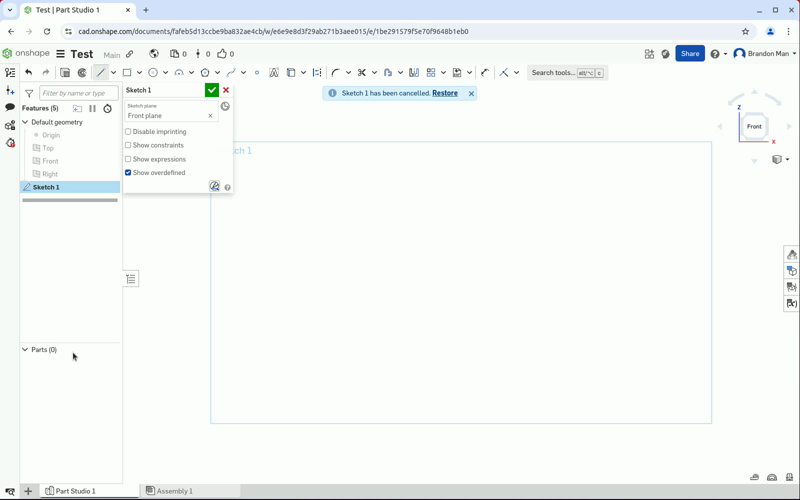
key_down(shift)
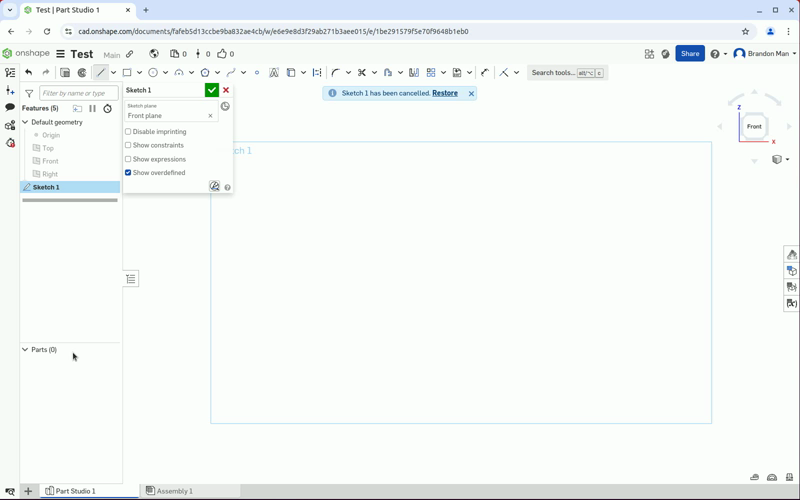
mouse_move(407, 295)
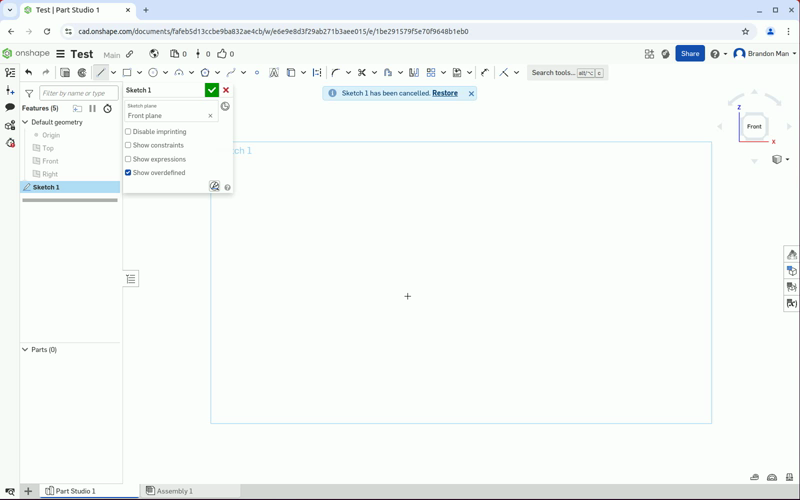
click(407, 295)
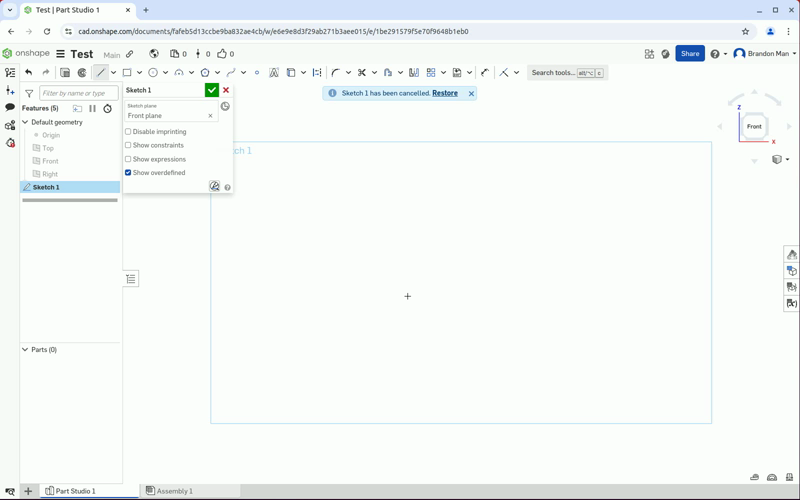
key_up(shift)
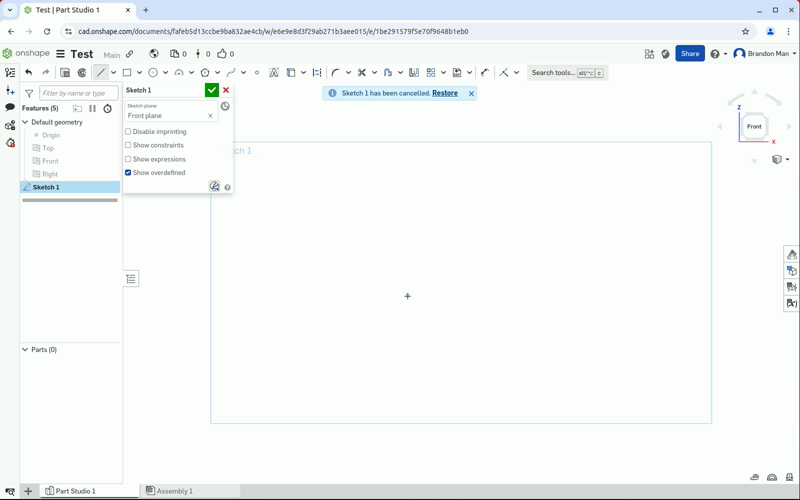
key_down(shift)
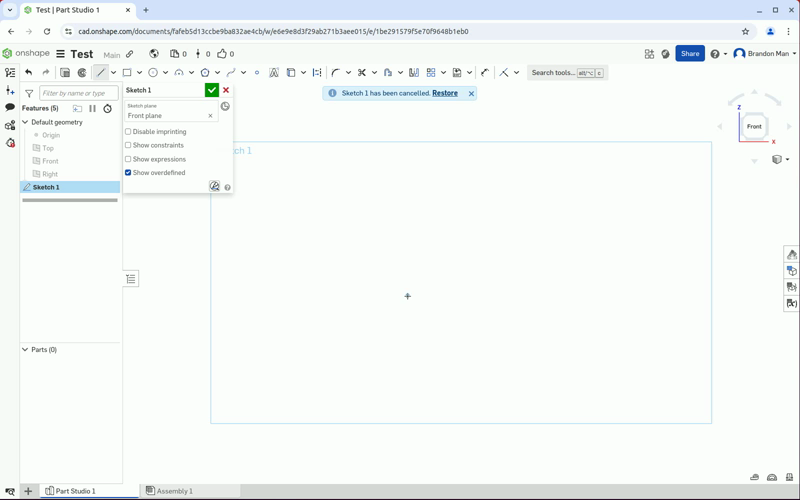
mouse_move(514, 295)
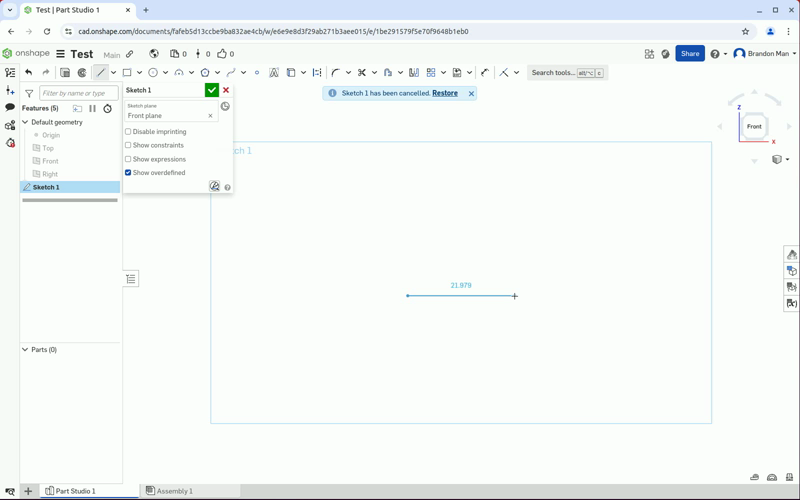
click(514, 295)
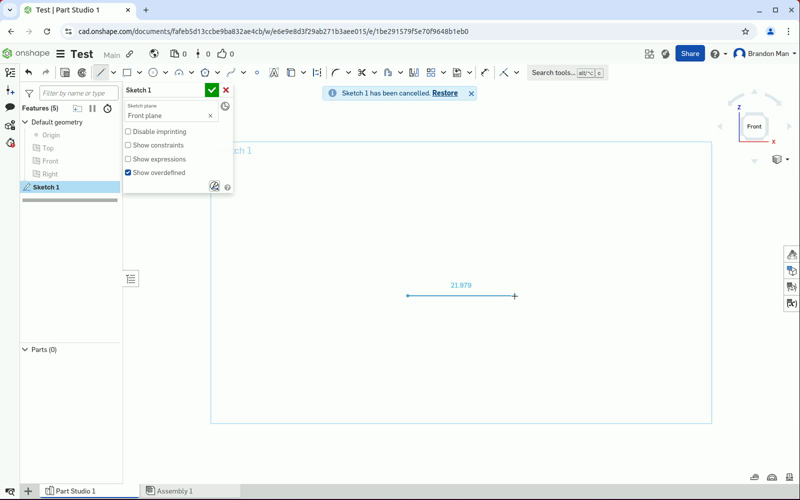
key_up(shift)
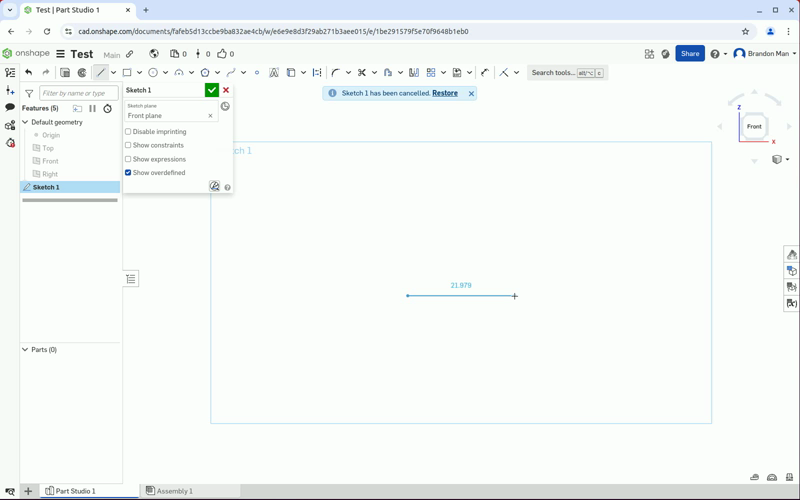
key_down(shift)
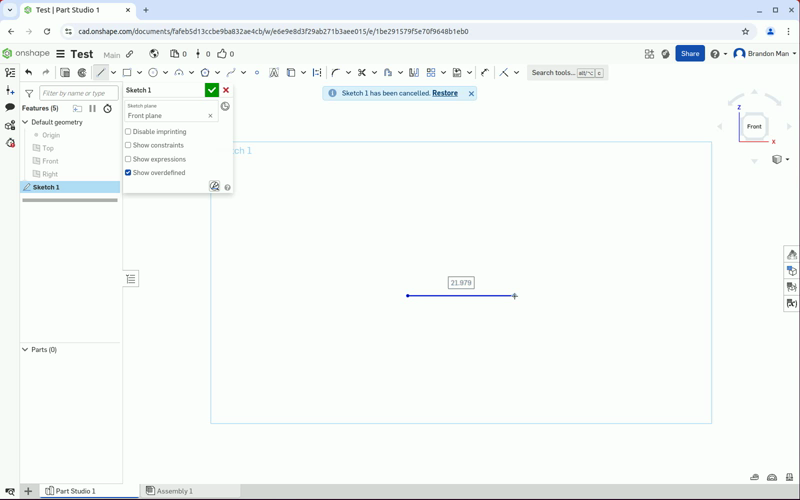
mouse_move(544, 295)
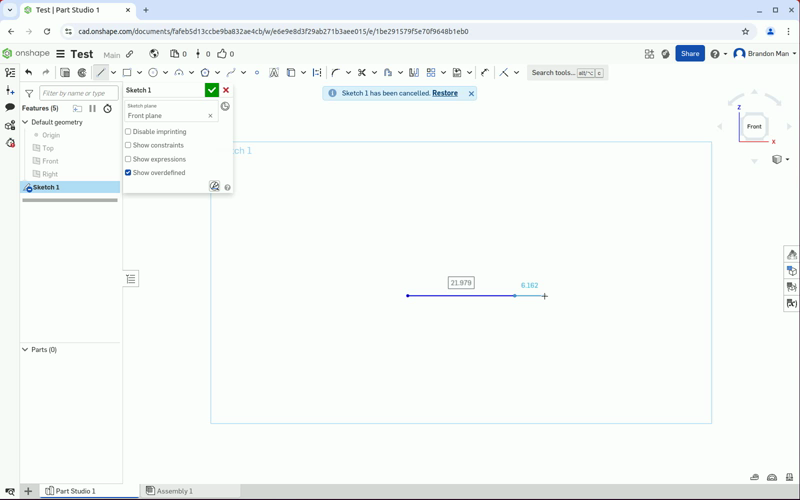
mouse_move(514, 270)
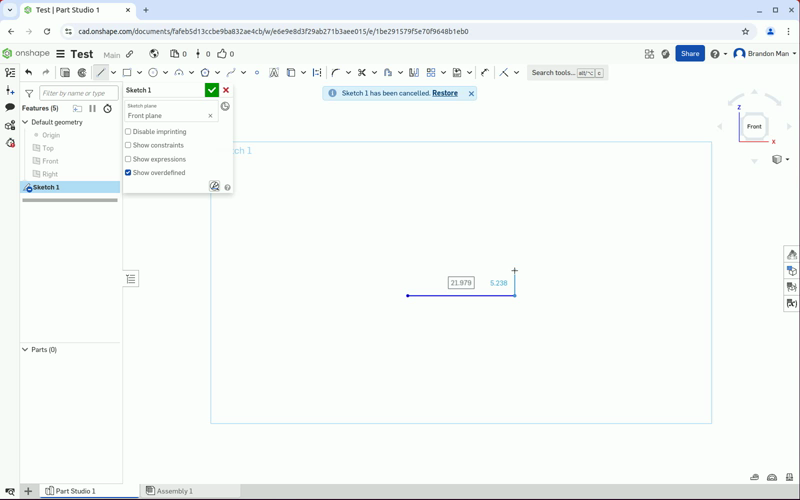
click(514, 270)
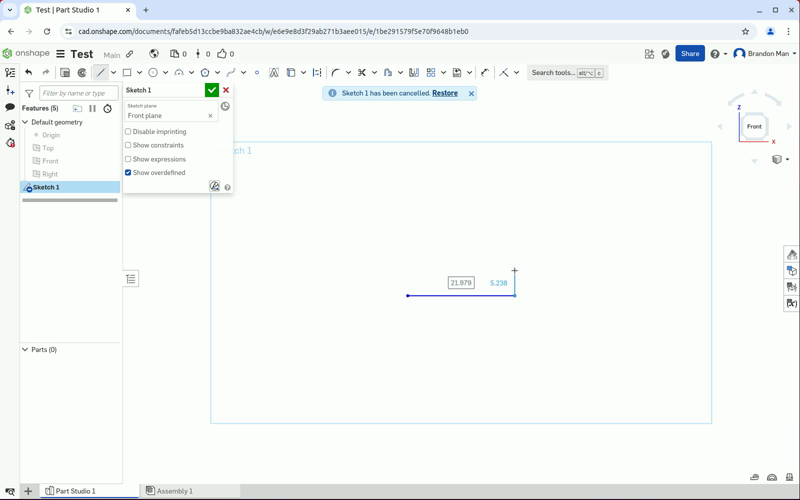
key_up(shift)
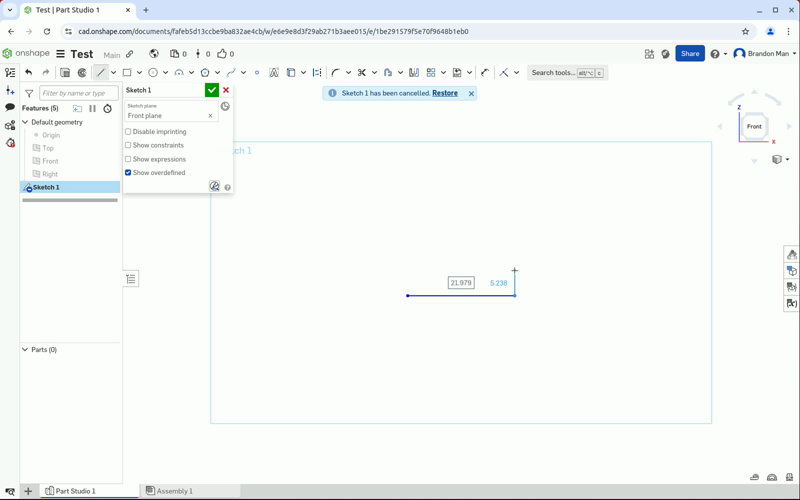
key_down(shift)
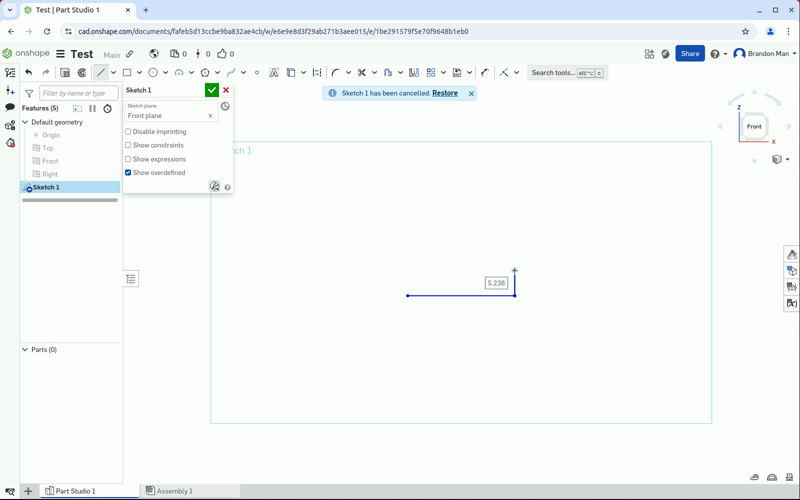
mouse_move(407, 270)
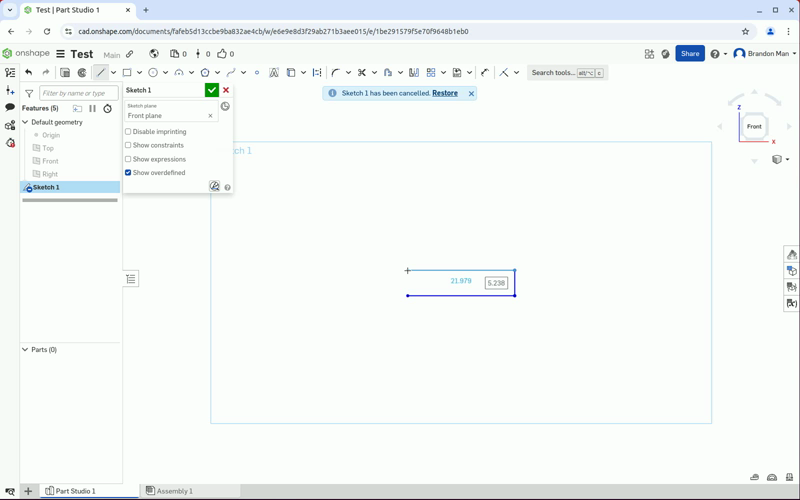
click(407, 270)
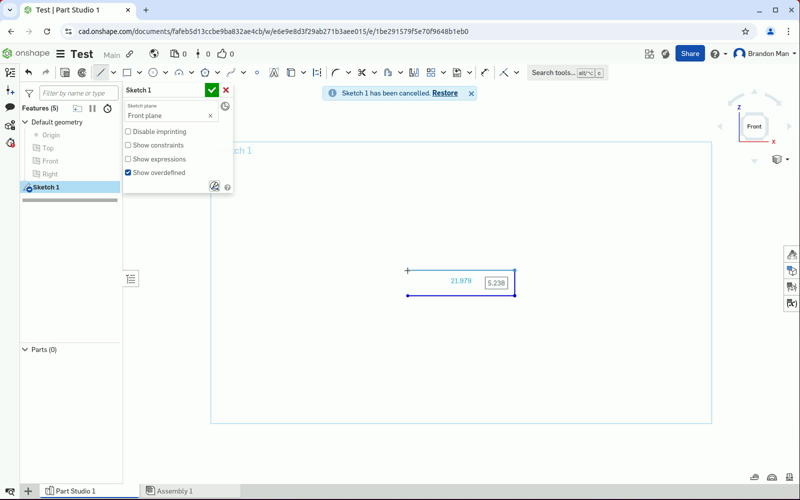
key_up(shift)
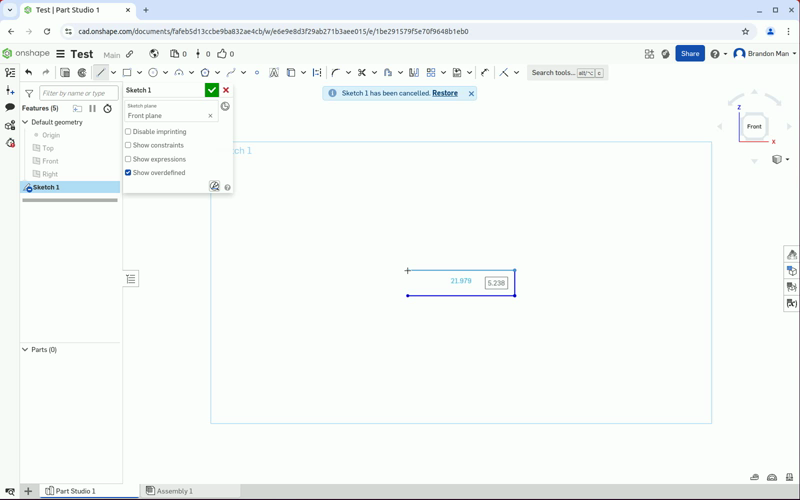
mouse_move(437, 270)
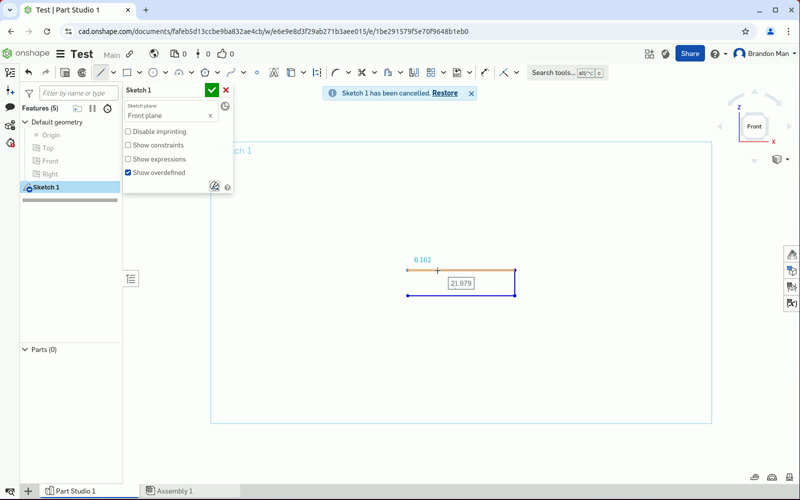
key_down(shift)
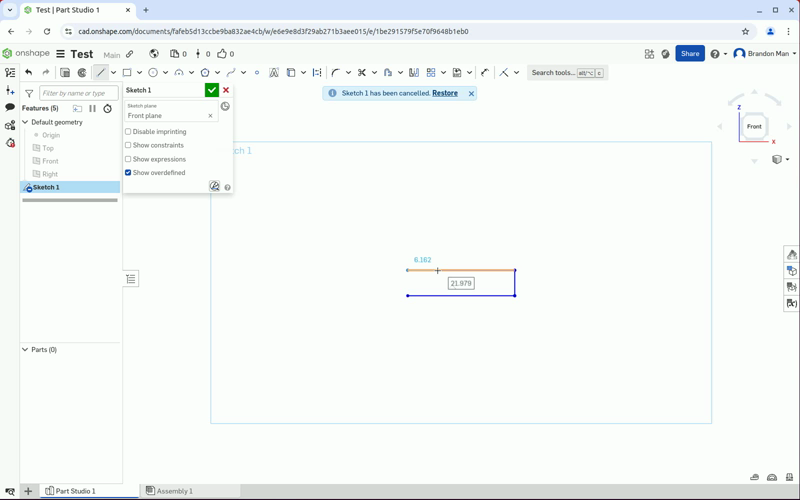
mouse_move(407, 295)
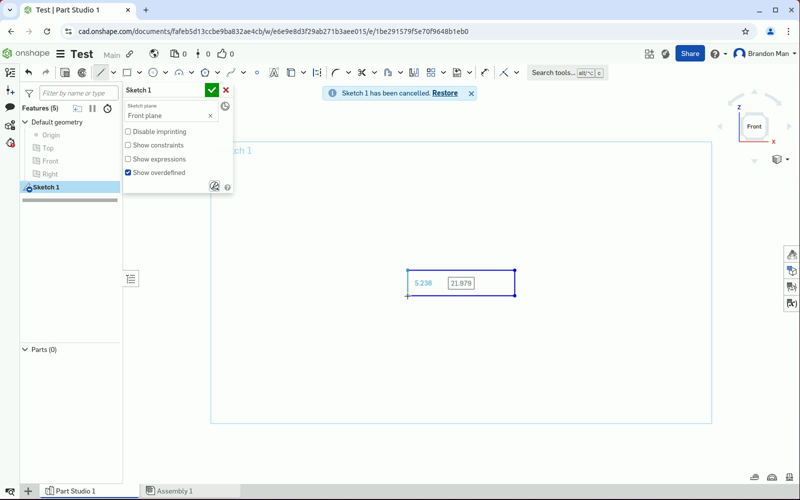
key_up(shift)
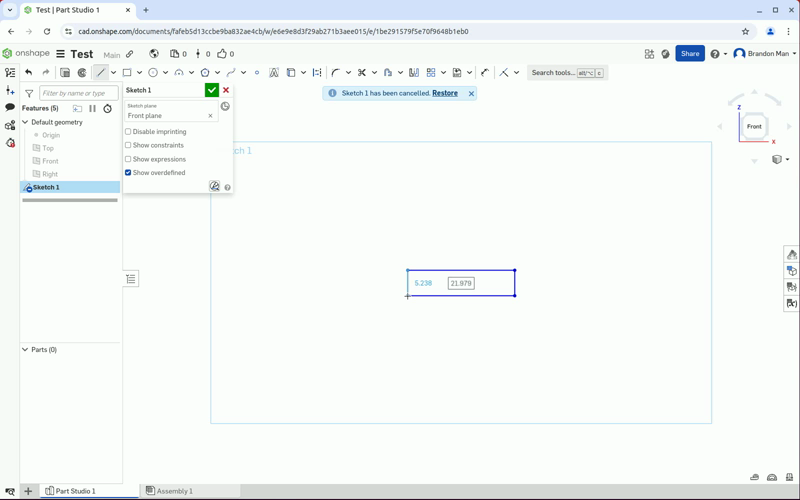
click(407, 295)
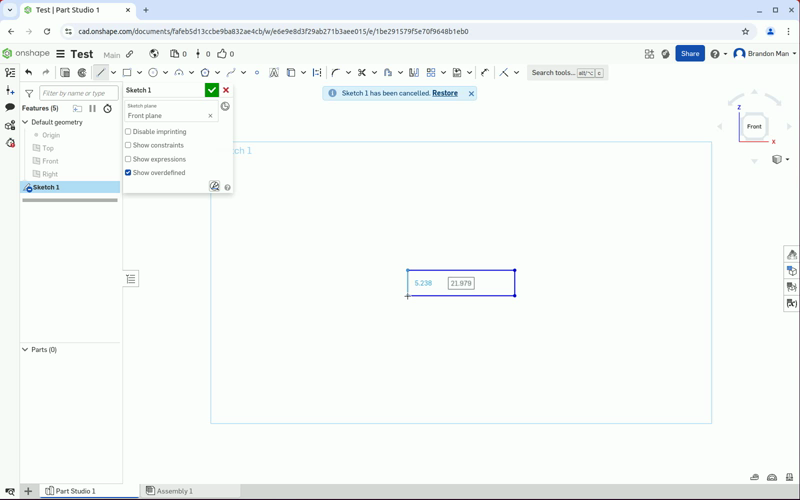
key(esc)
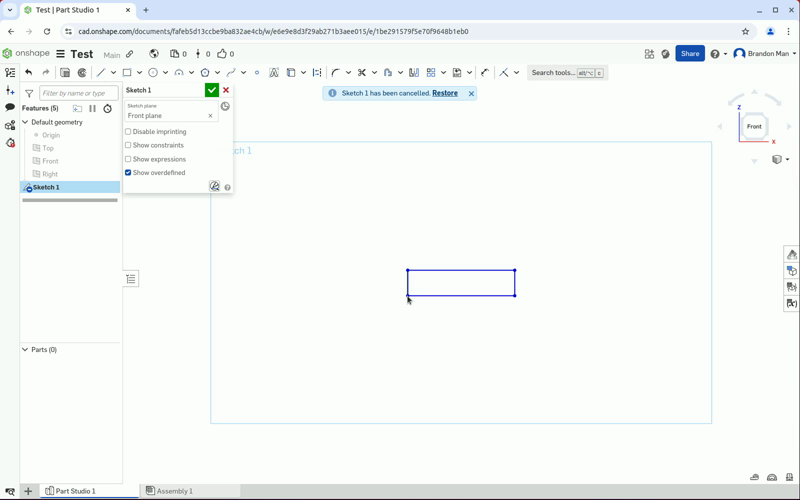
mouse_move(433, 291)
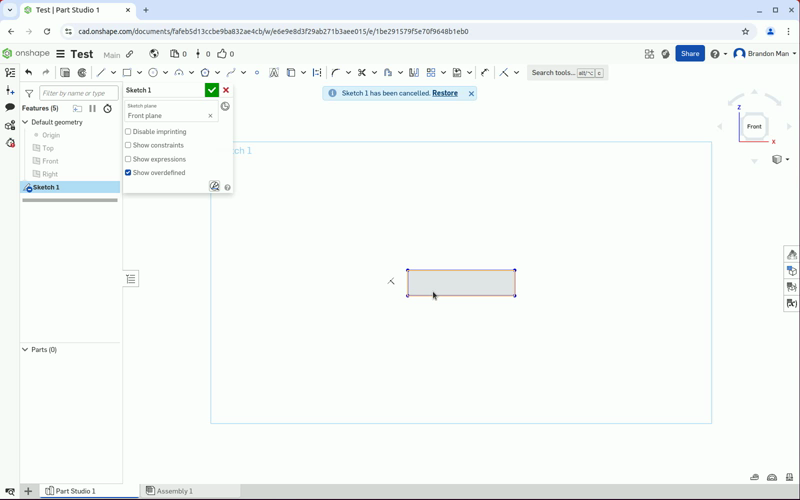
click(433, 291)
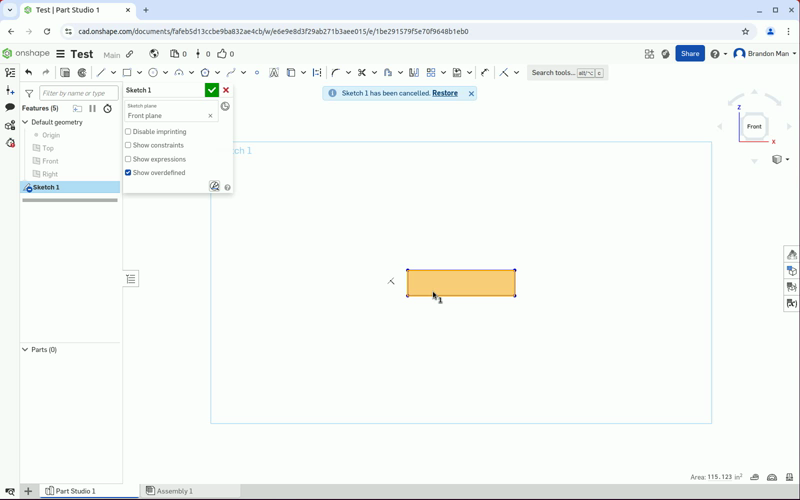
mouse_move(73, 352)
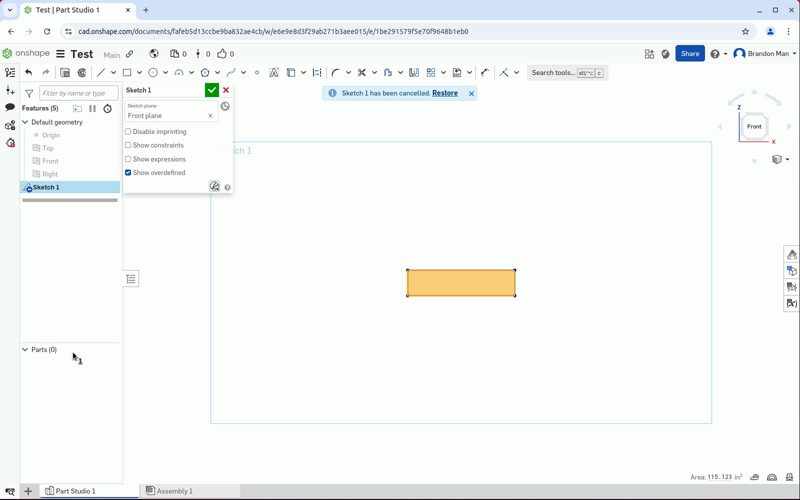
key(shift+y)
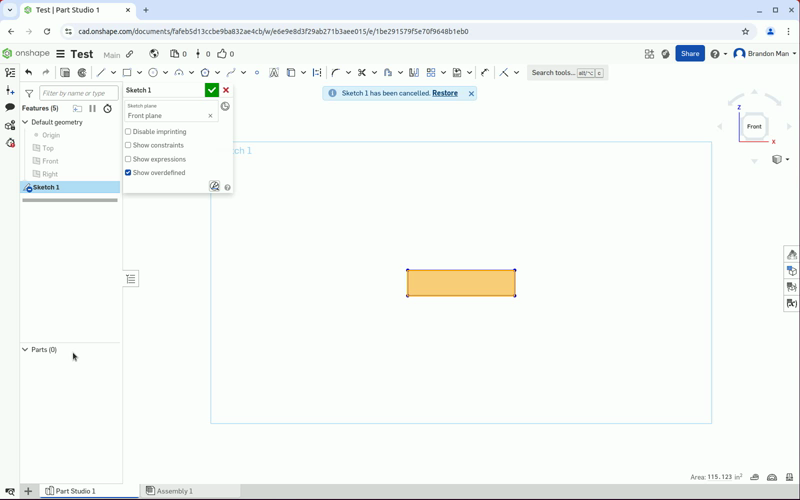
key(shift+e)
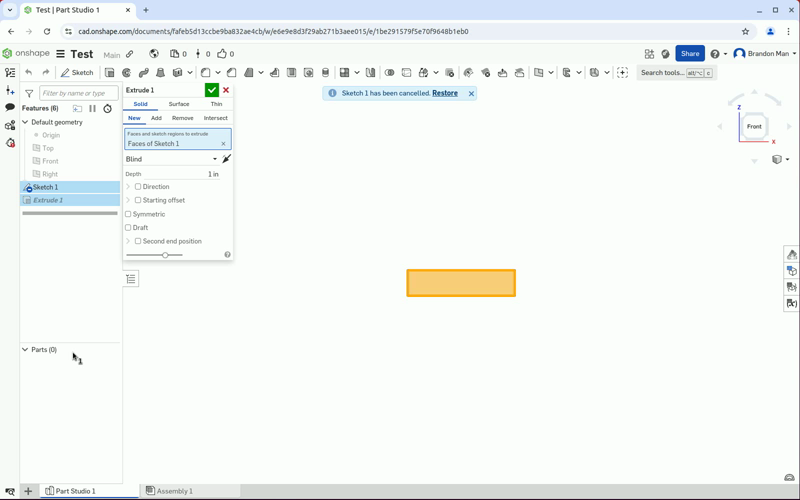
mouse_move(143, 106)
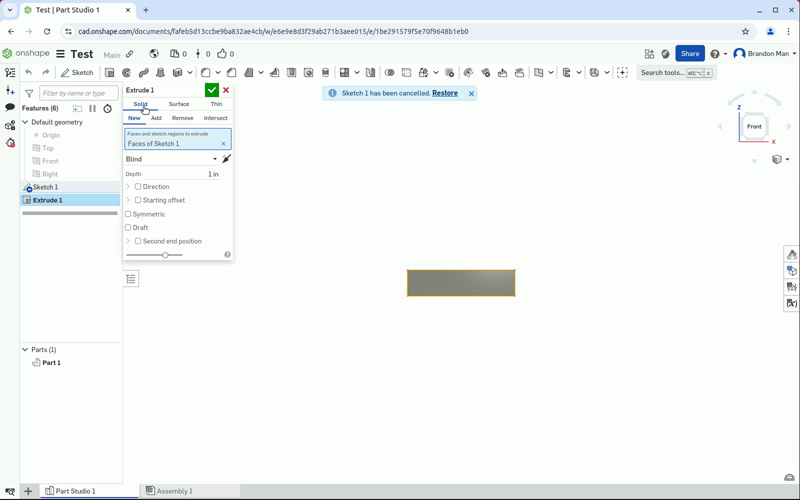
click(143, 106)
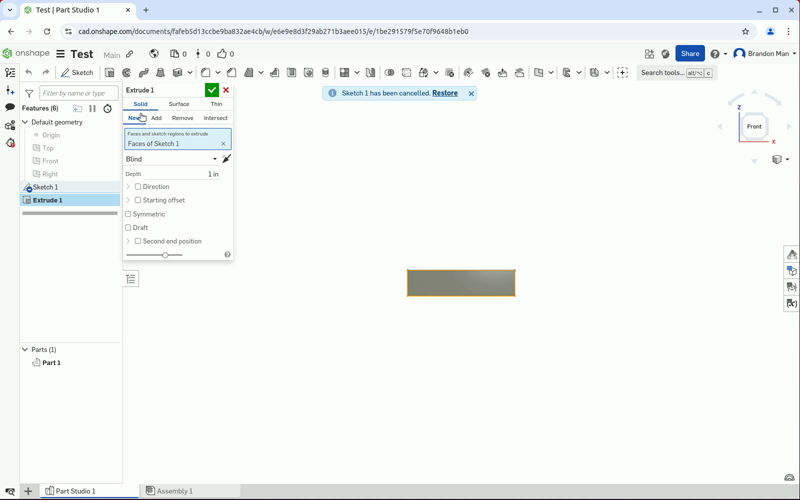
mouse_move(137, 120)
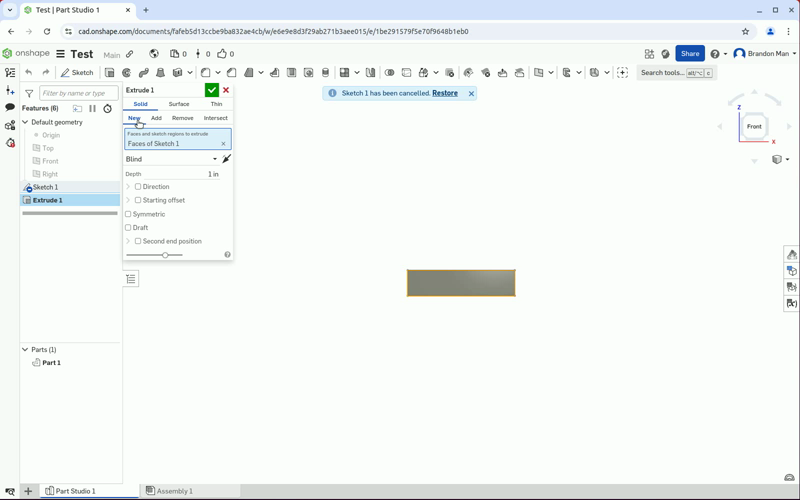
click(137, 120)
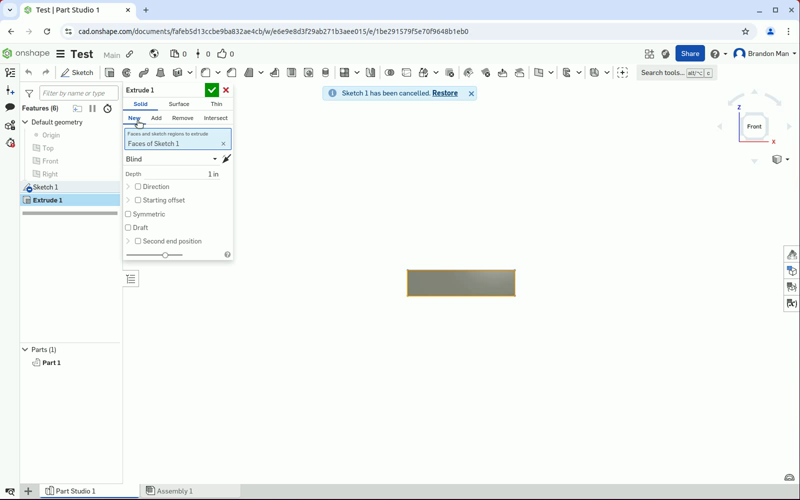
key(tab, 4)
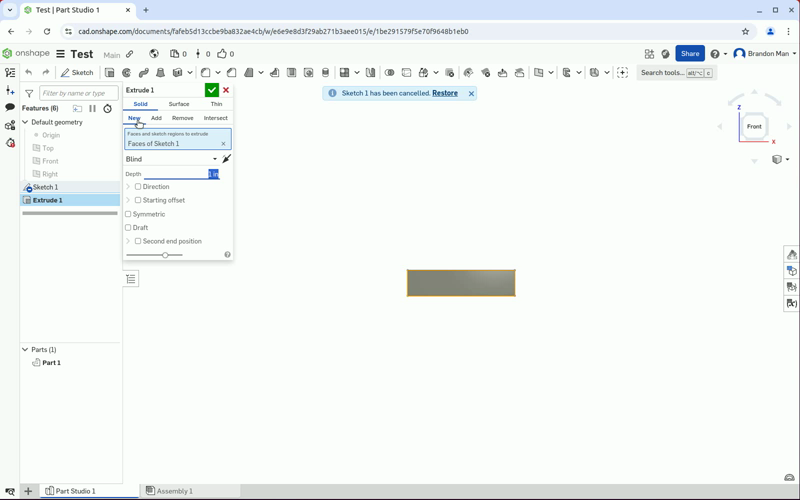
text(46.216)
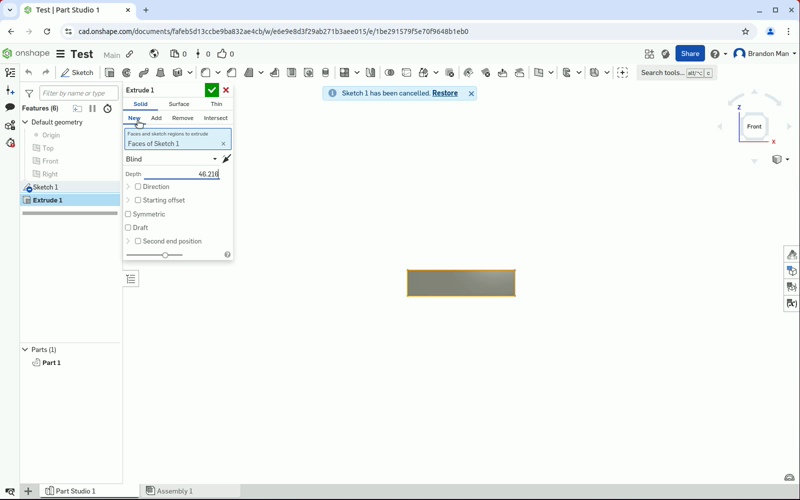
key(tab, 3)
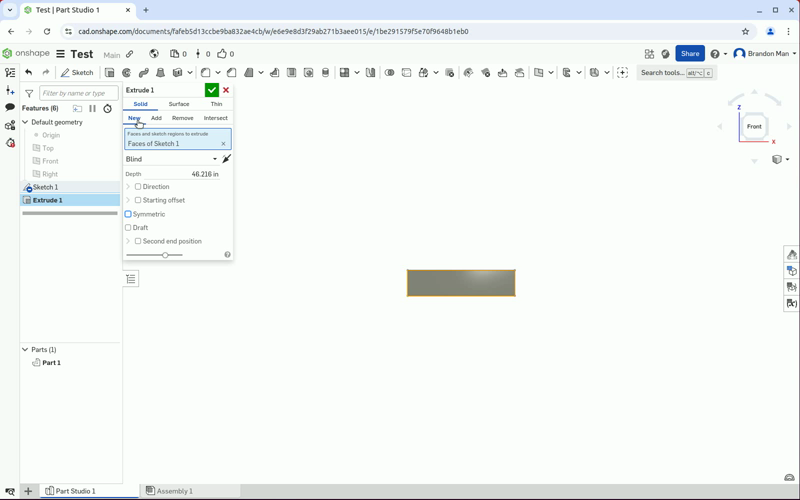
key(space)
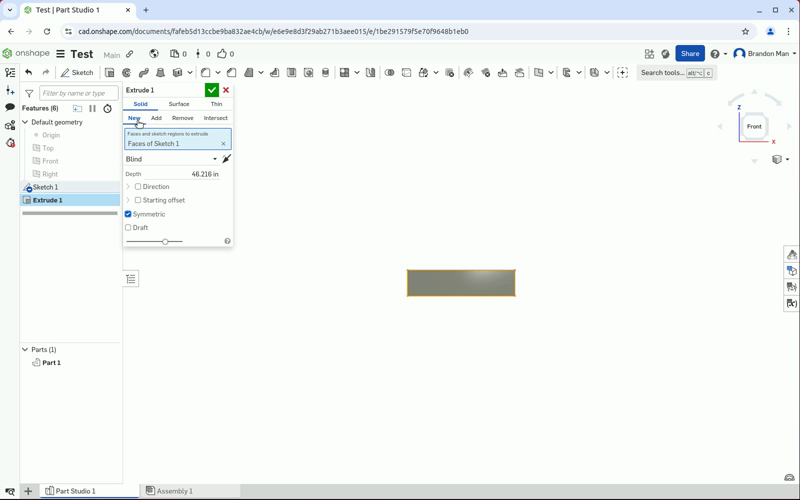
key(enter)
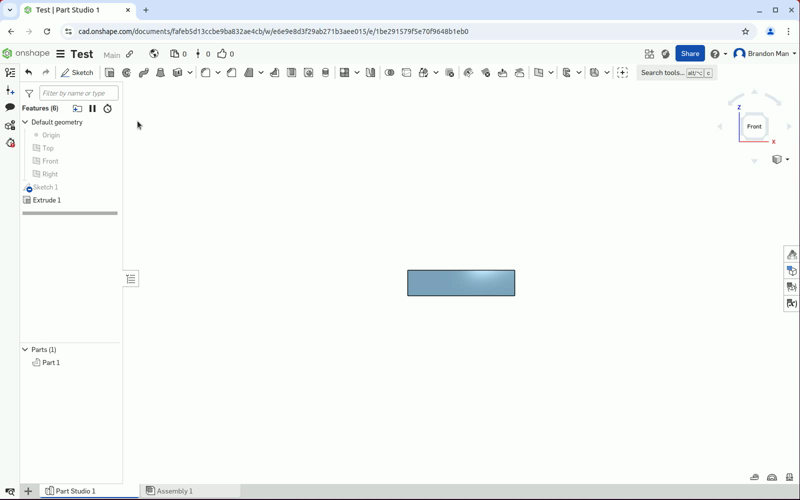
key(shift+h)
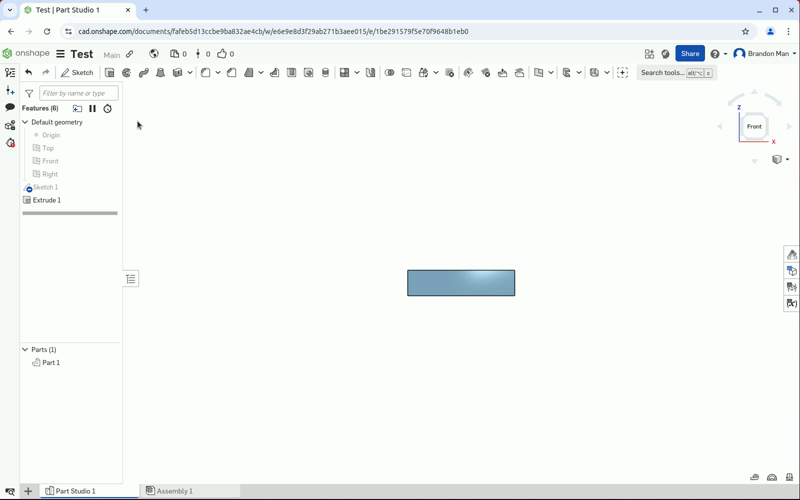
key(shift+h)
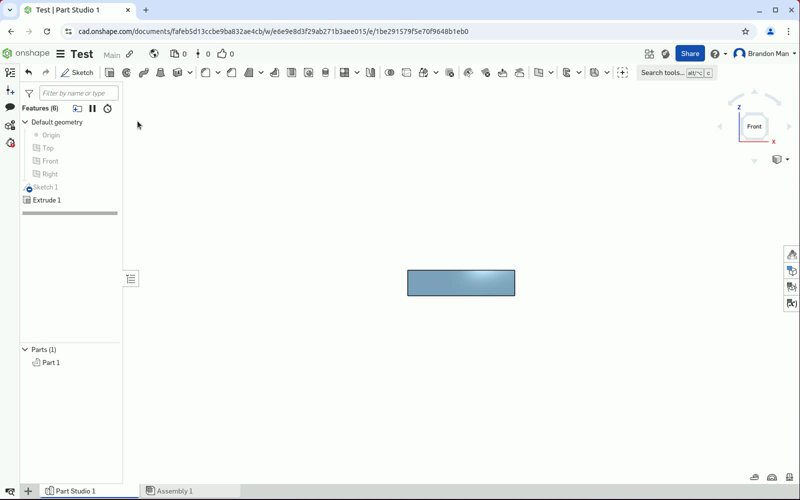
mouse_move(73, 189)
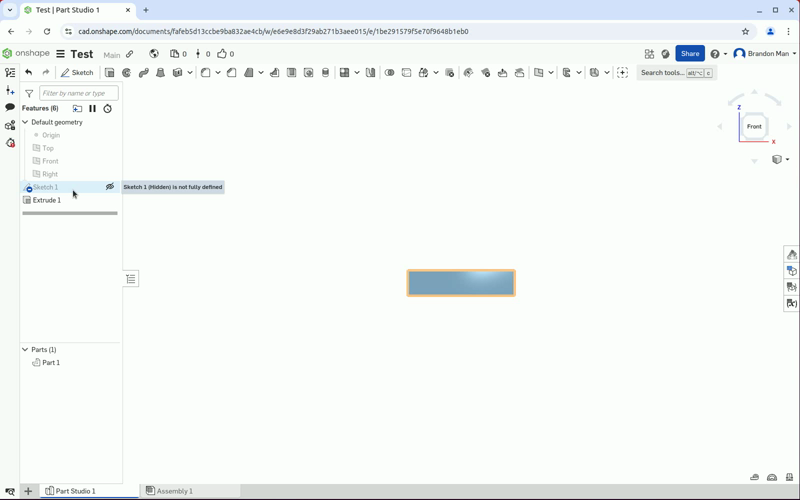
click(73, 189)
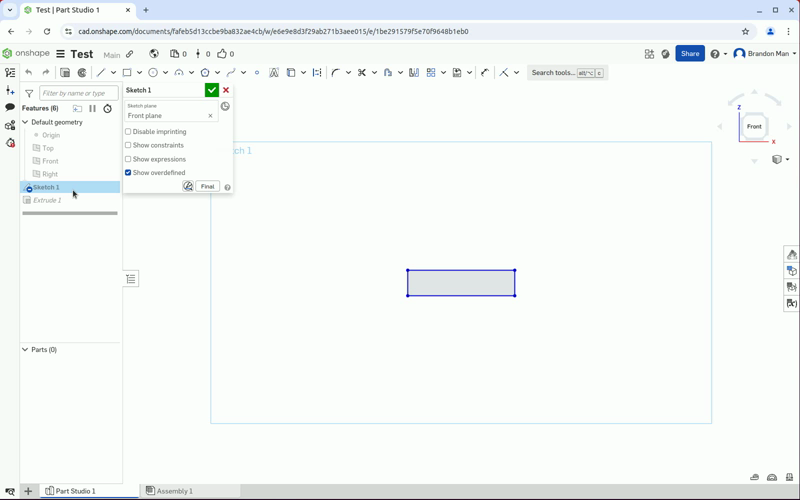
mouse_move(229, 92)
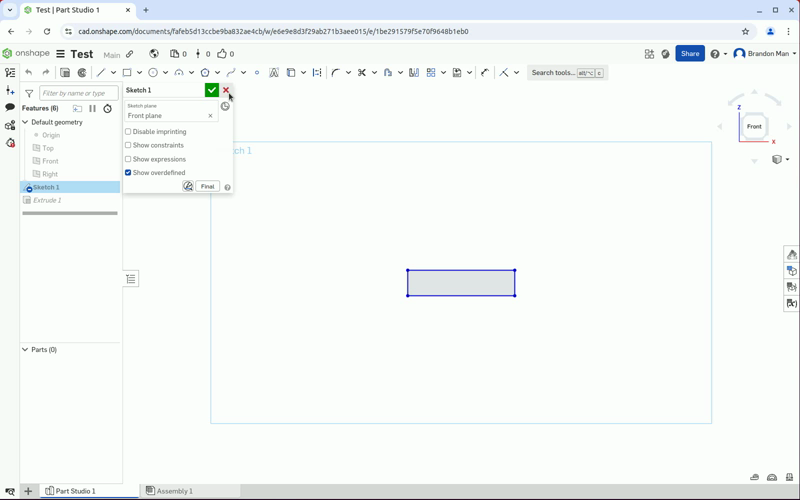
click(229, 92)
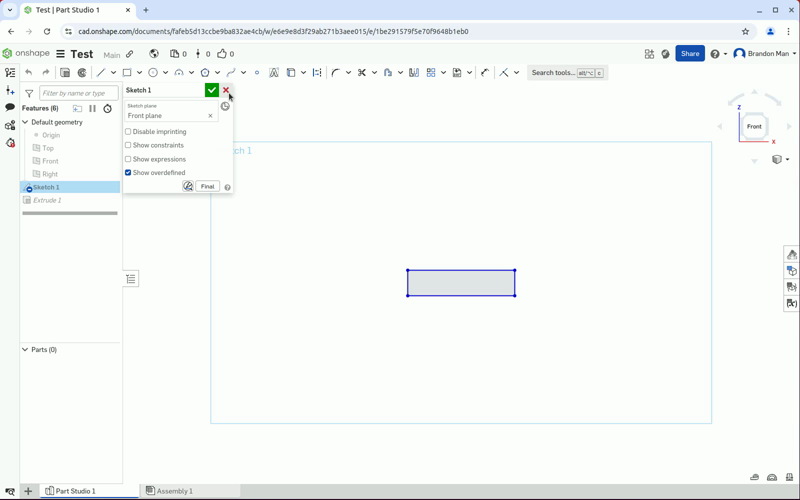
key(shift+s)
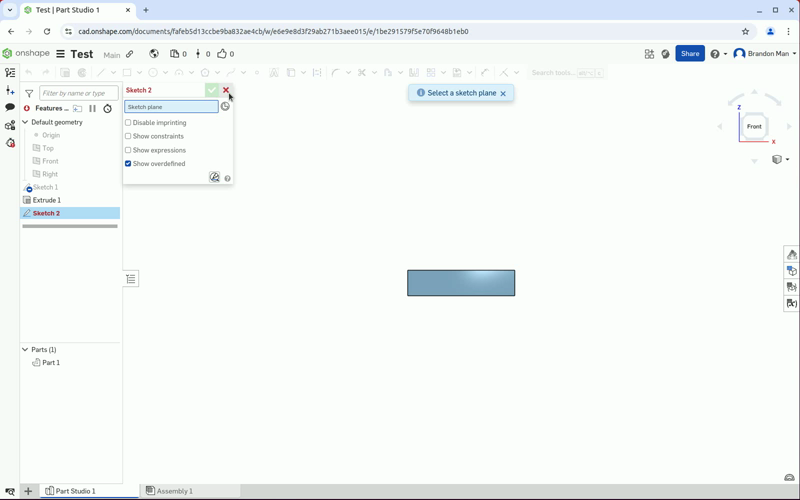
mouse_move(73, 163)
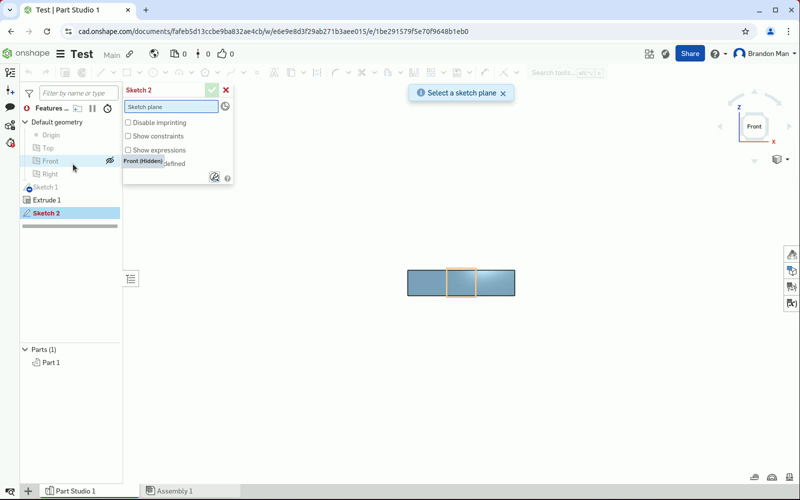
click(73, 163)
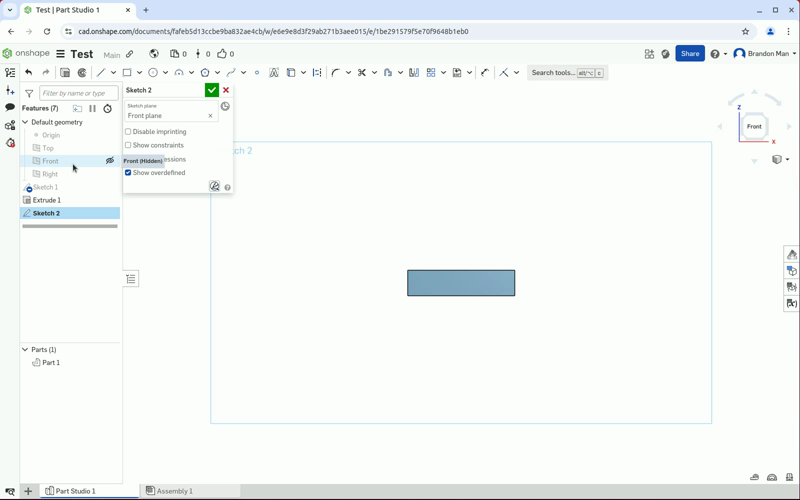
mouse_move(73, 352)
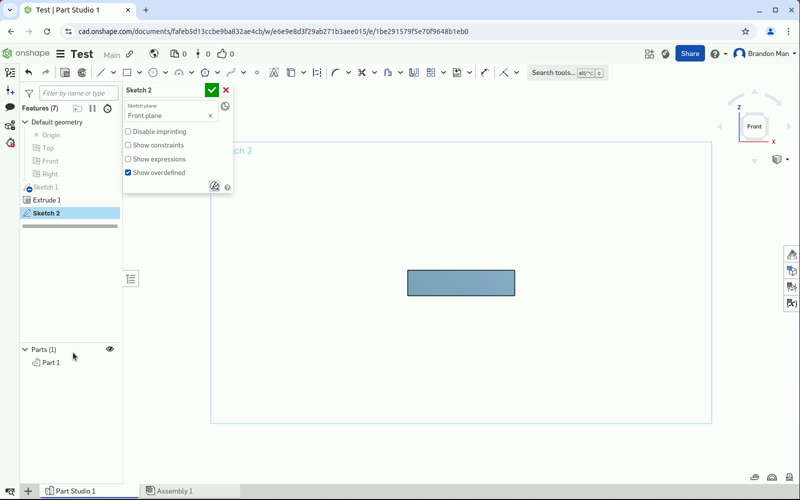
key(y)
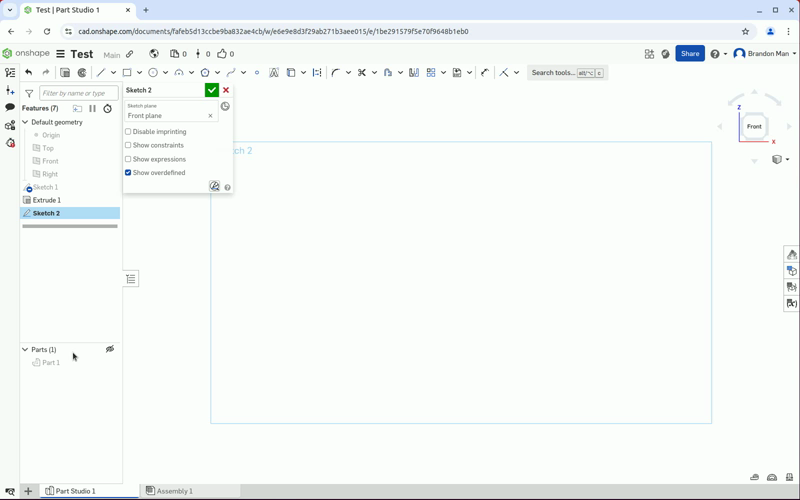
key(l)
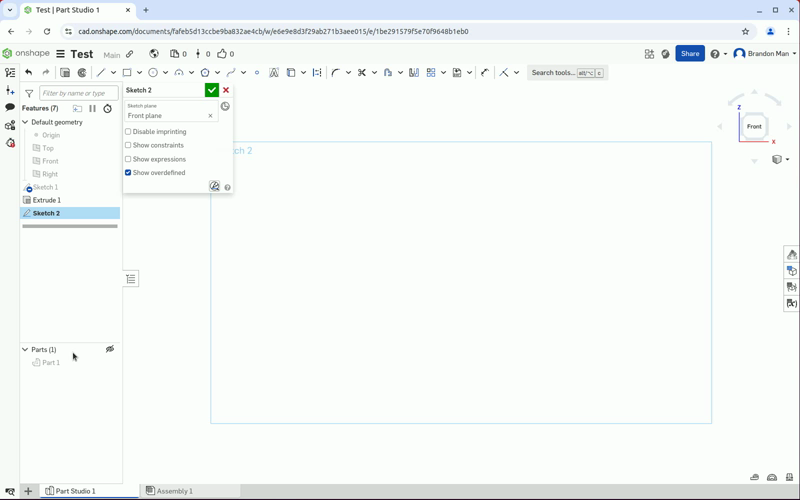
key_down(shift)
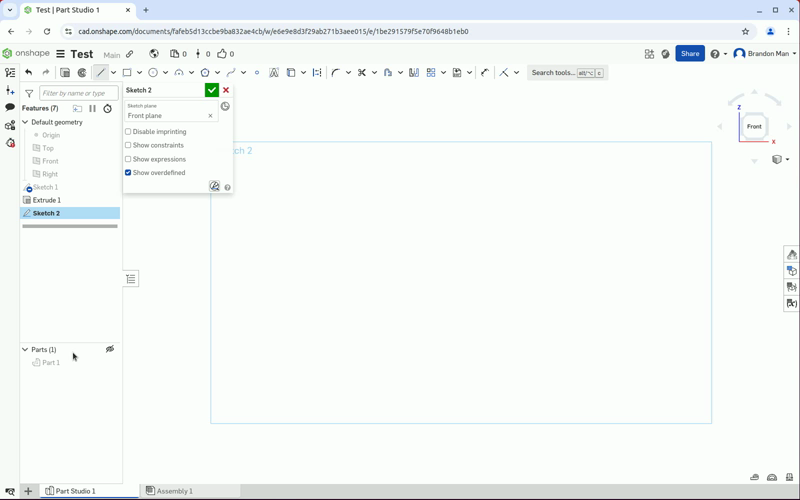
mouse_move(420, 278)
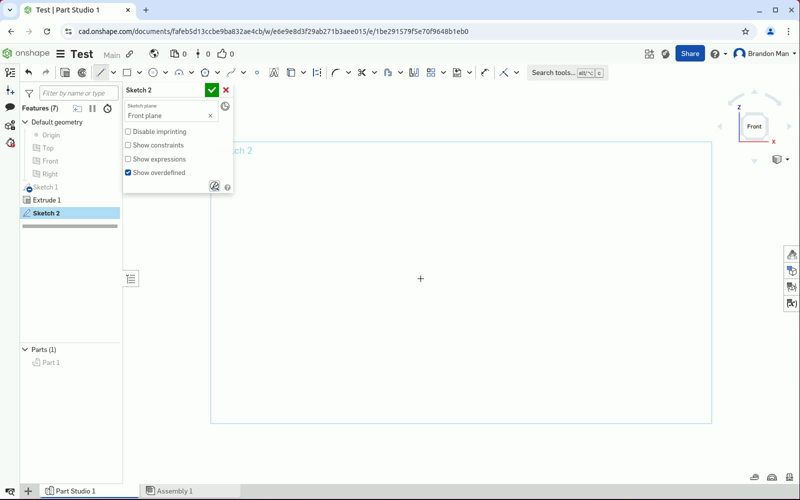
click(420, 278)
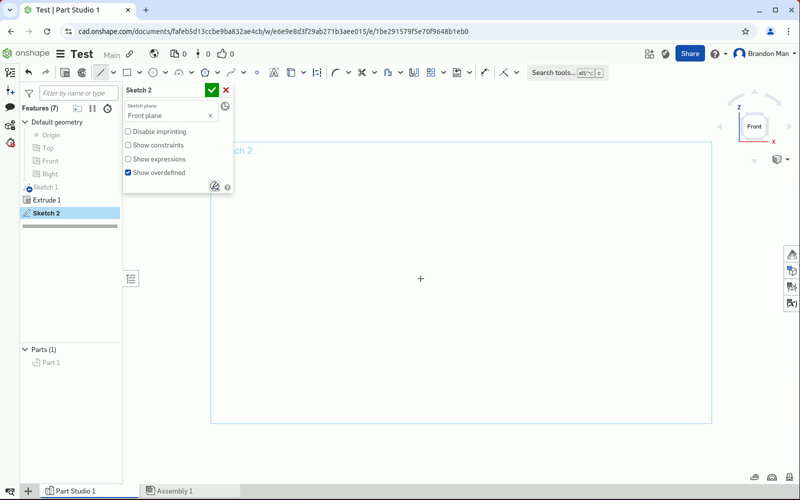
key_up(shift)
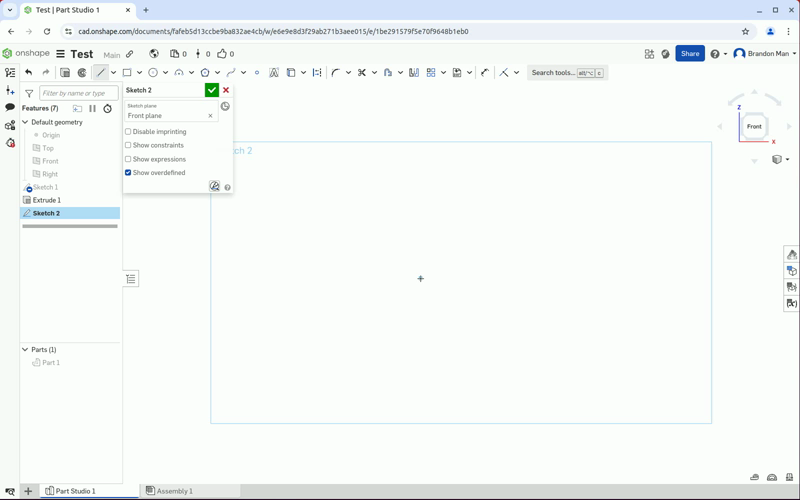
key_down(shift)
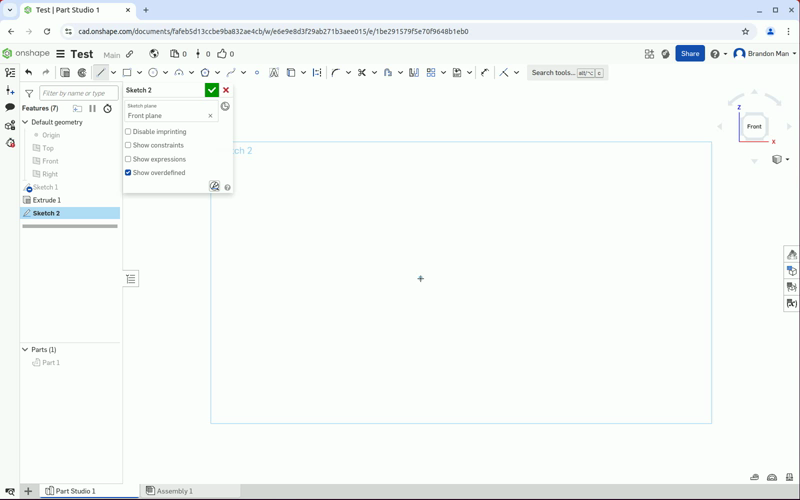
mouse_move(450, 278)
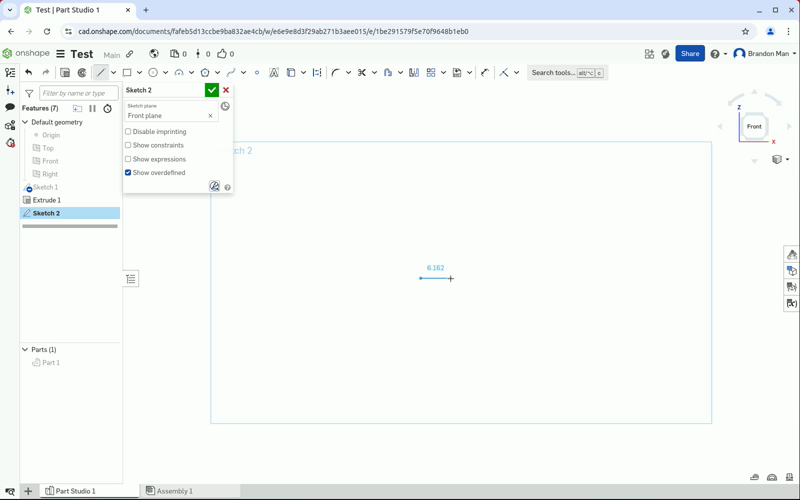
mouse_move(435, 278)
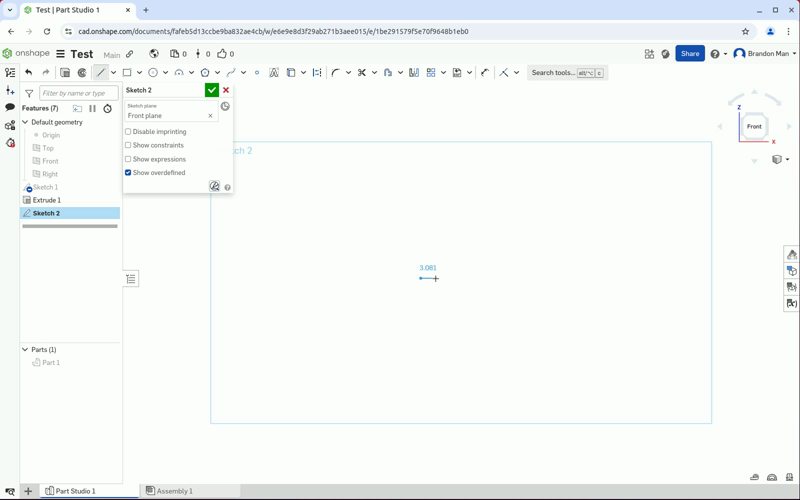
click(435, 278)
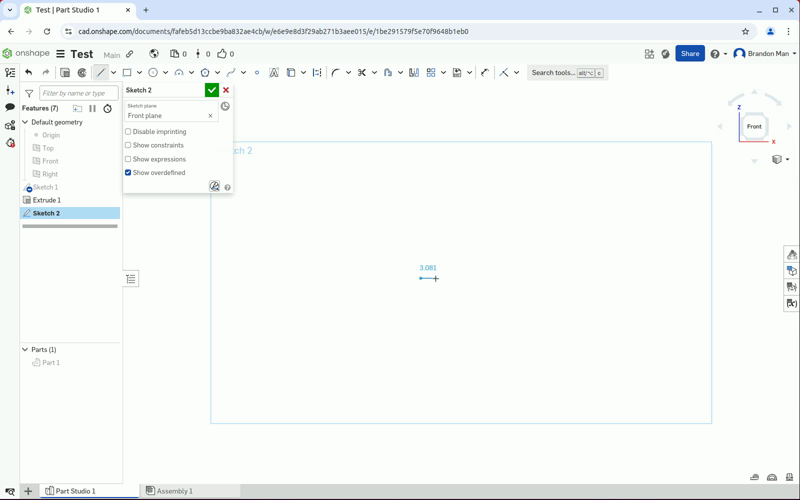
key_up(shift)
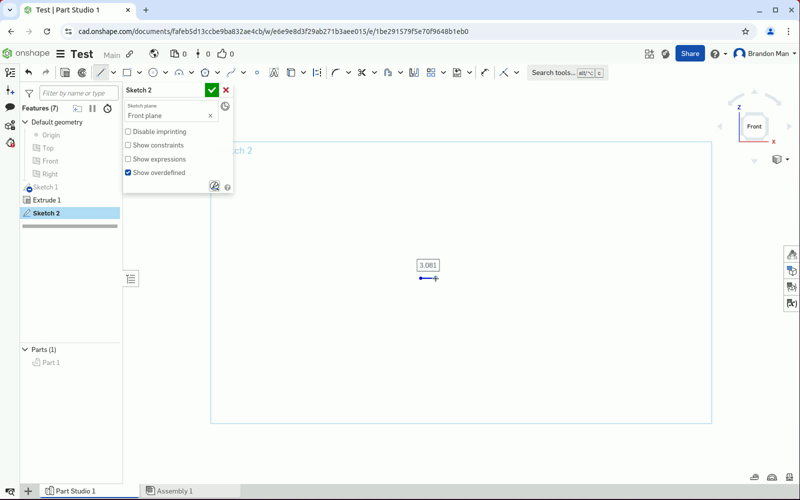
key_down(shift)
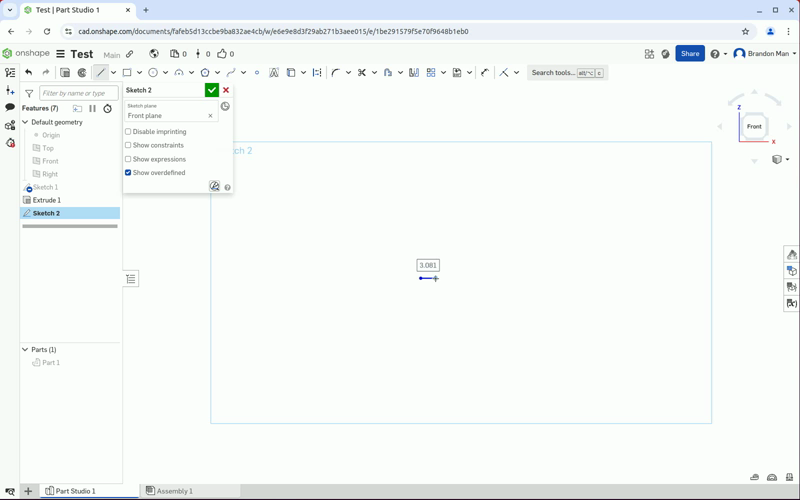
mouse_move(465, 278)
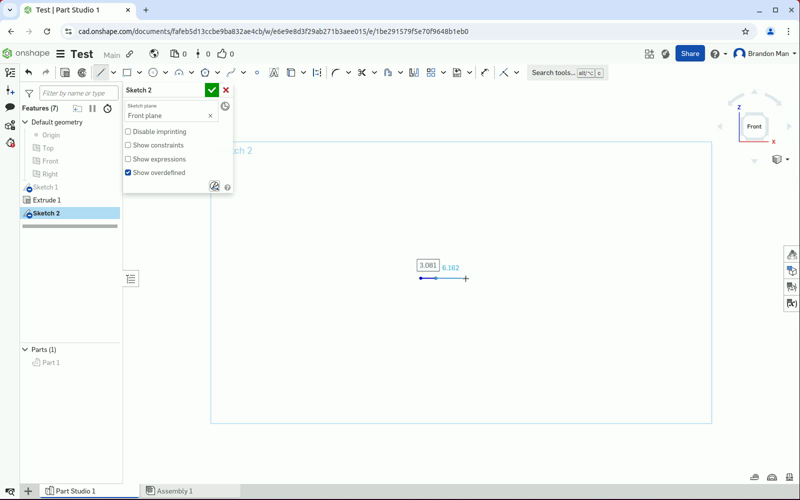
mouse_move(435, 269)
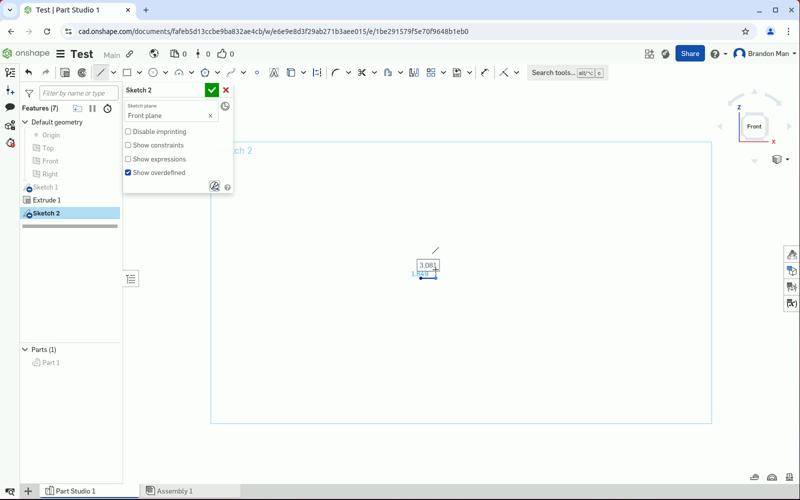
click(435, 269)
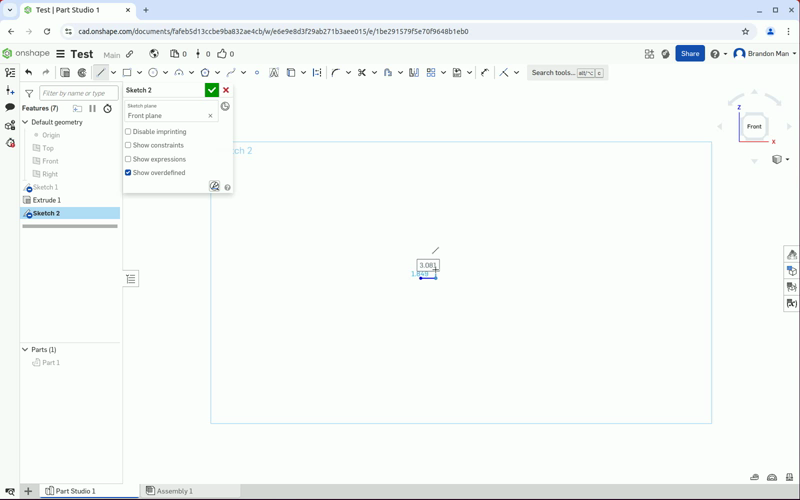
key_up(shift)
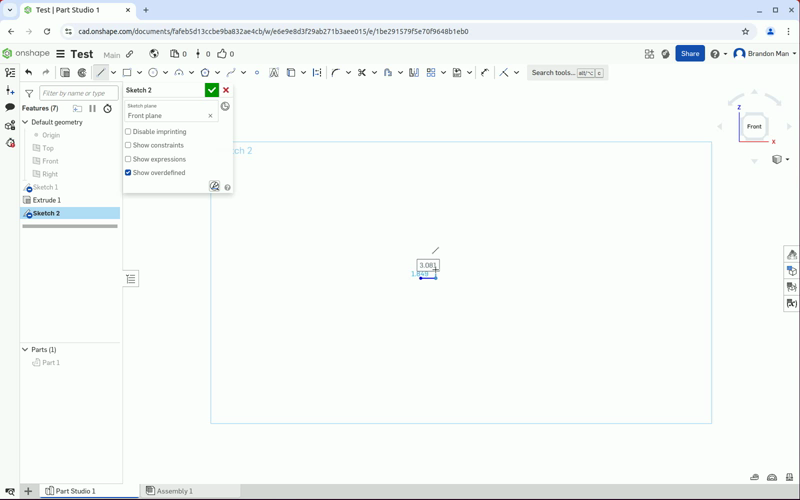
key_down(shift)
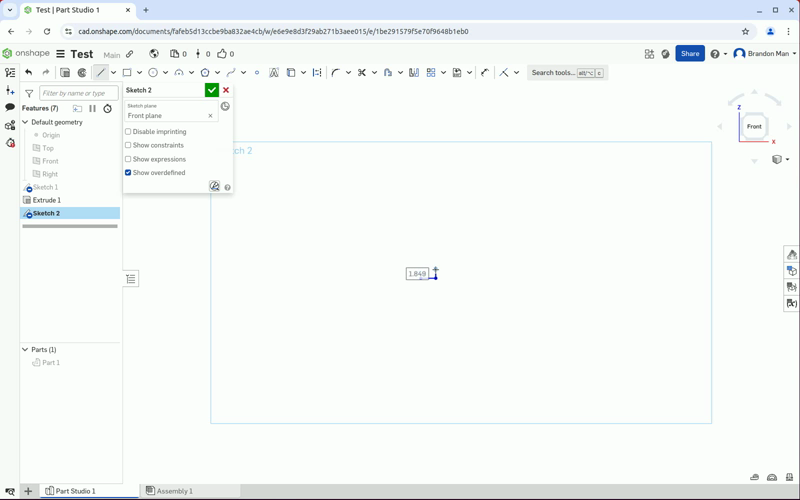
mouse_move(465, 269)
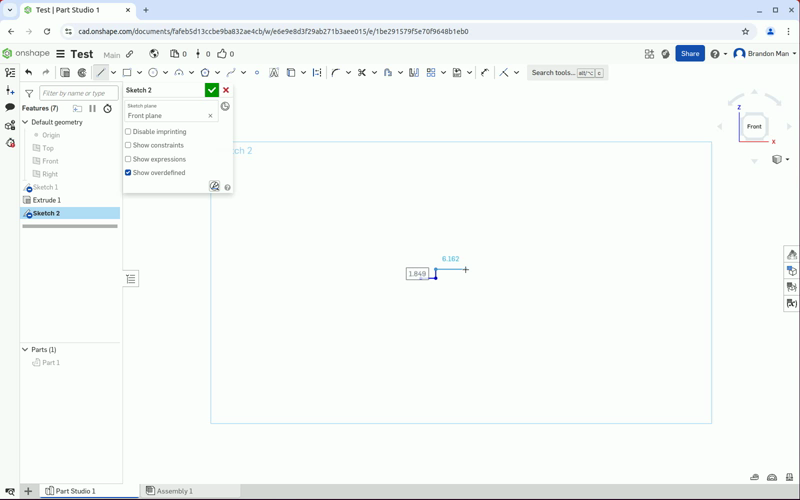
mouse_move(420, 269)
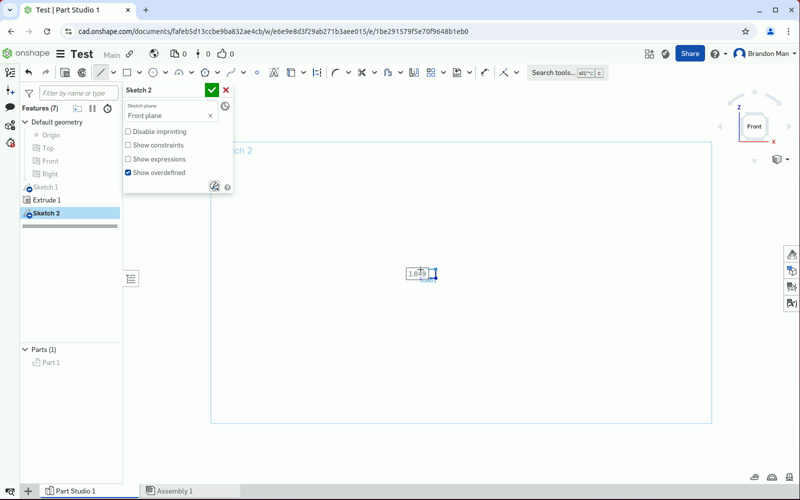
click(420, 269)
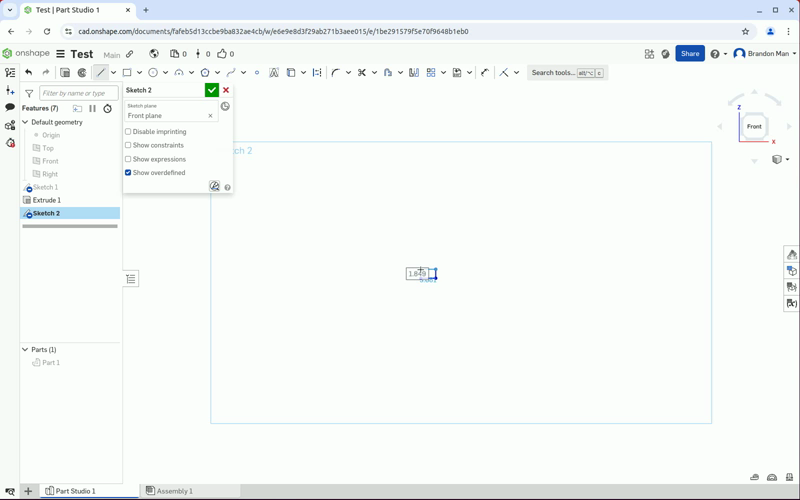
key_up(shift)
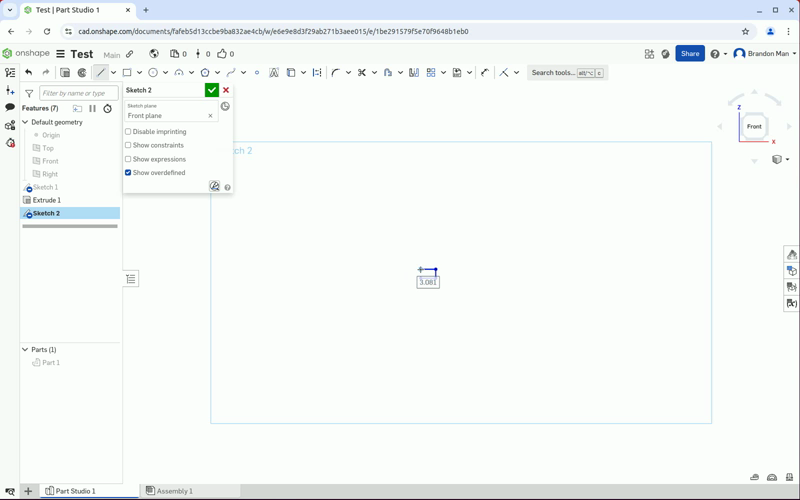
mouse_move(450, 269)
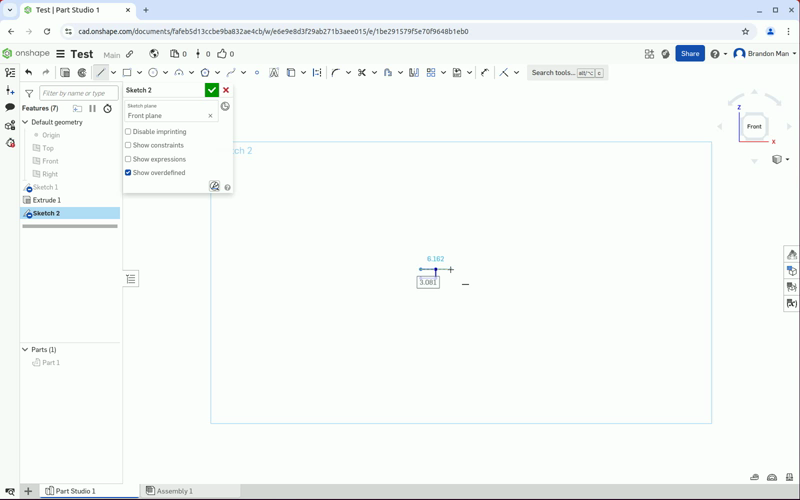
key_down(shift)
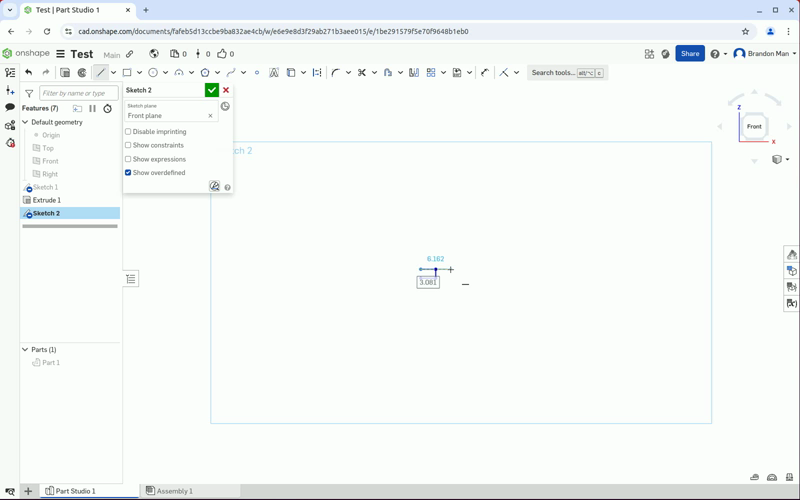
mouse_move(420, 278)
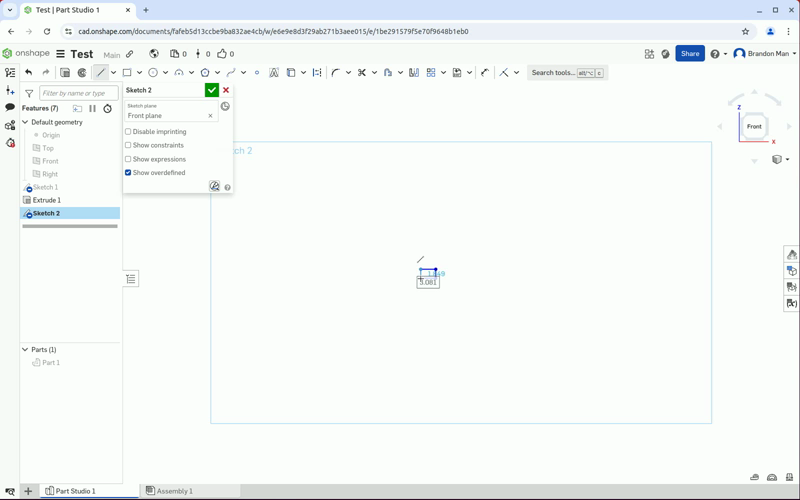
key_up(shift)
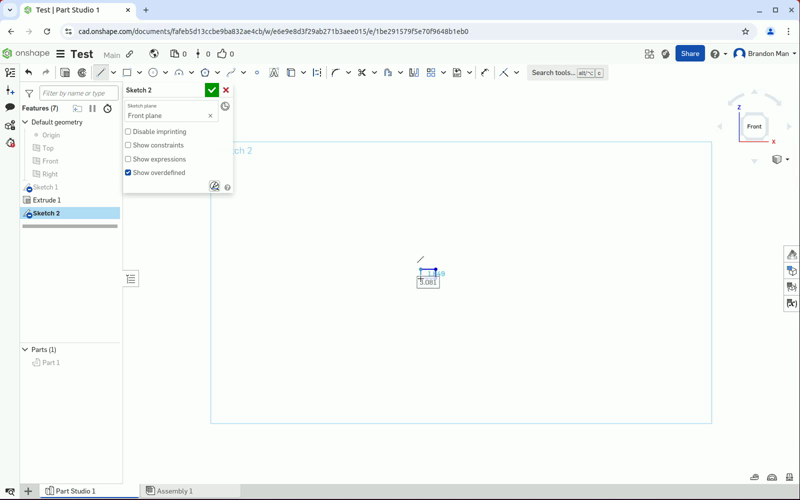
click(420, 278)
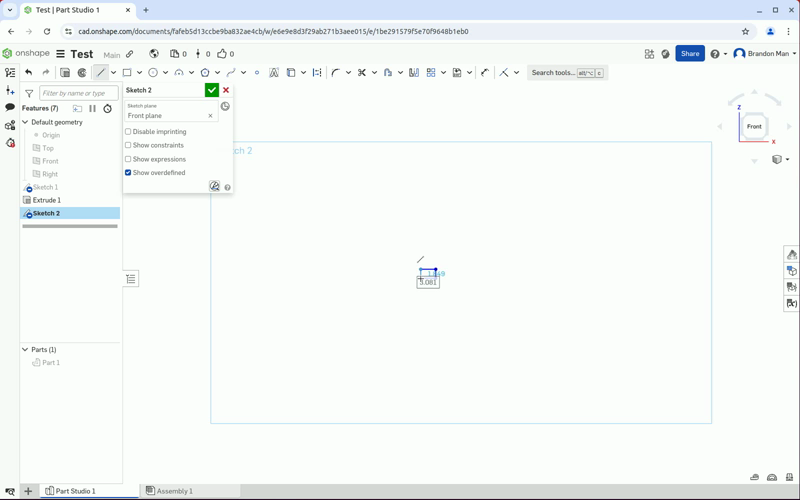
key(esc)
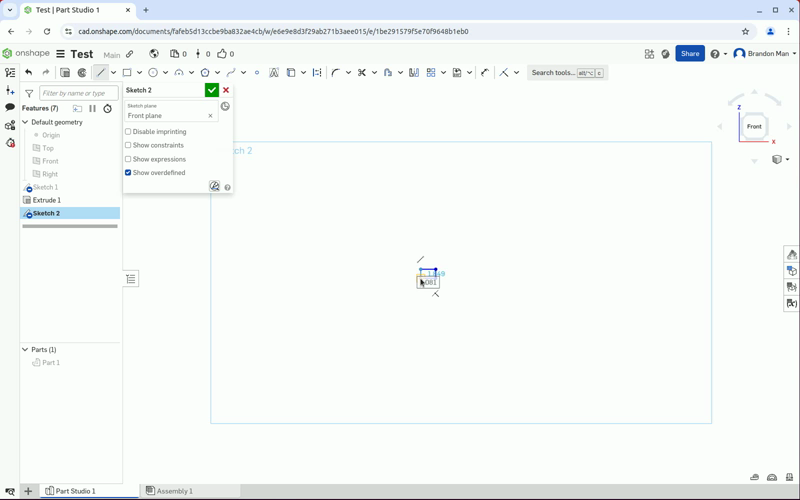
mouse_move(426, 269)
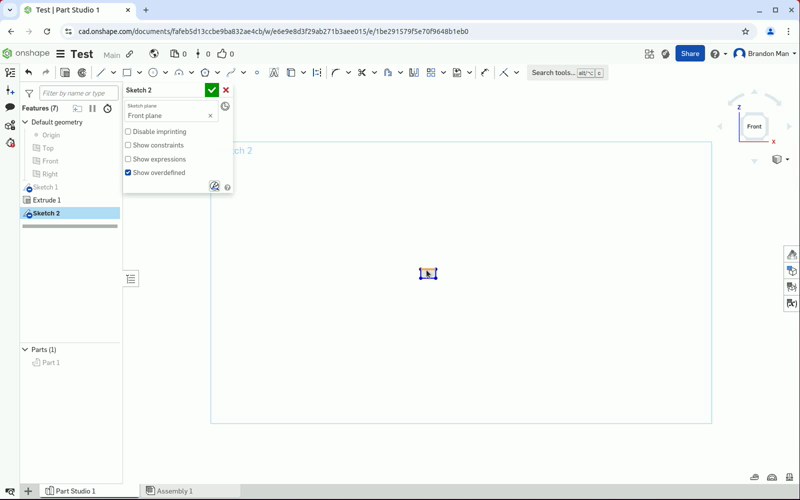
scroll(6)
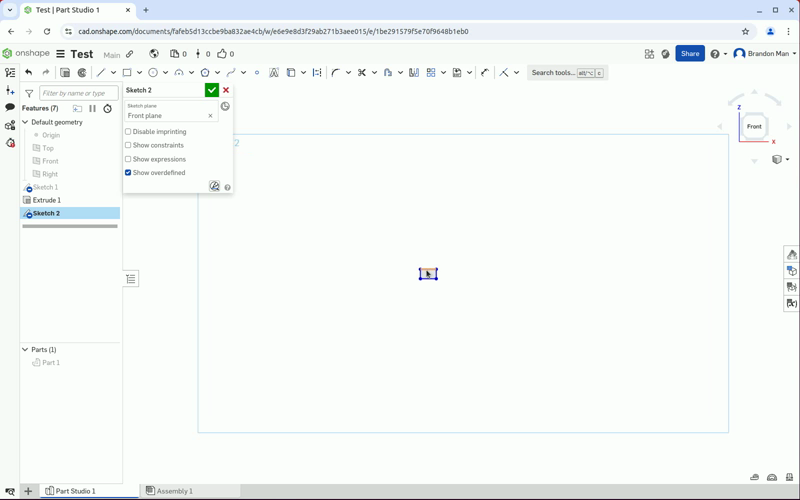
scroll(6)
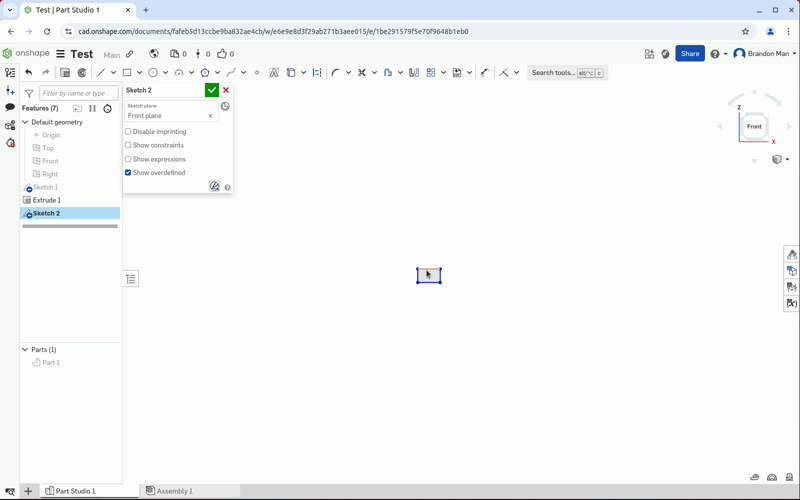
scroll(6)
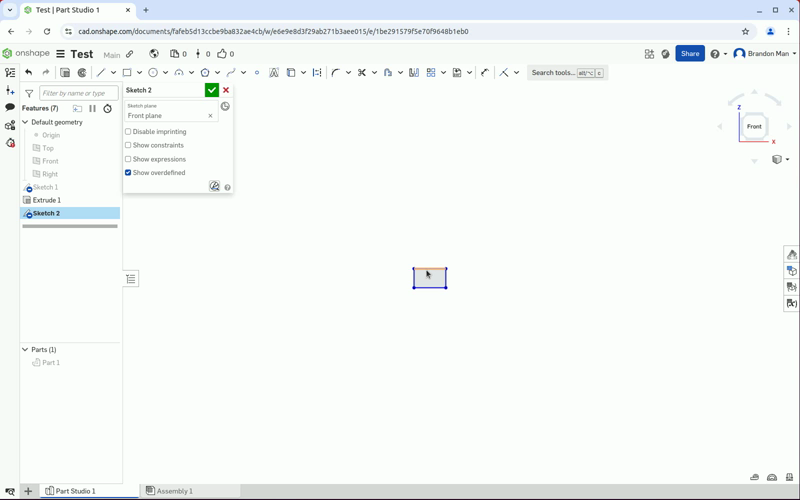
scroll(6)
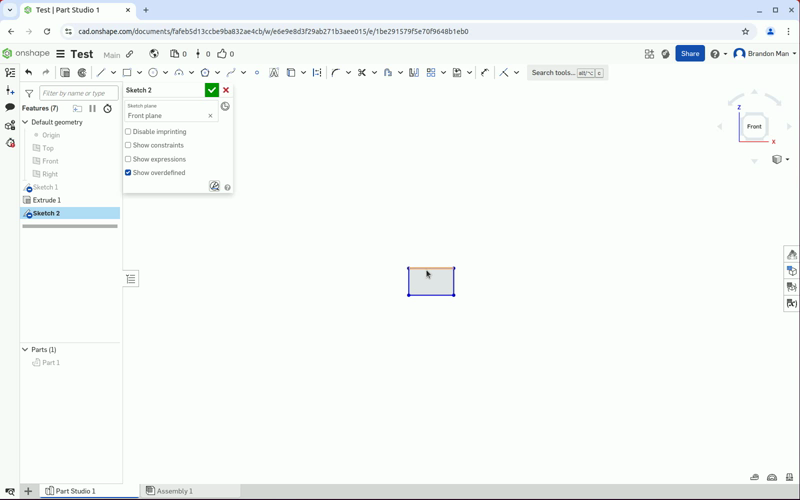
scroll(6)
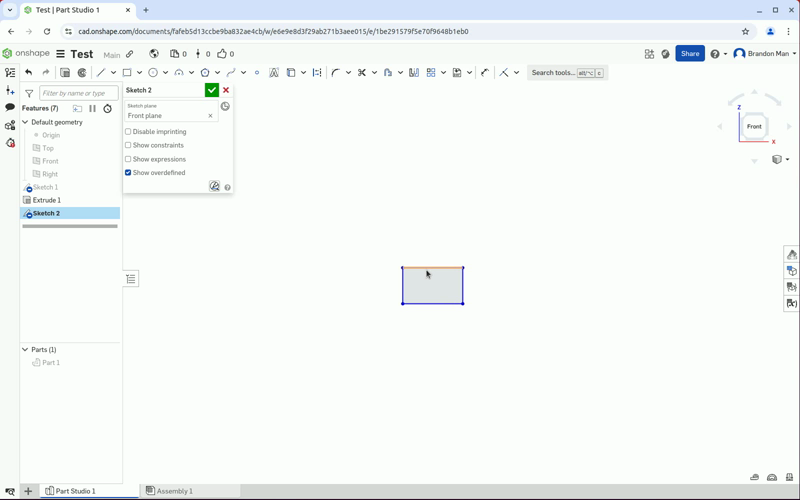
scroll(6)
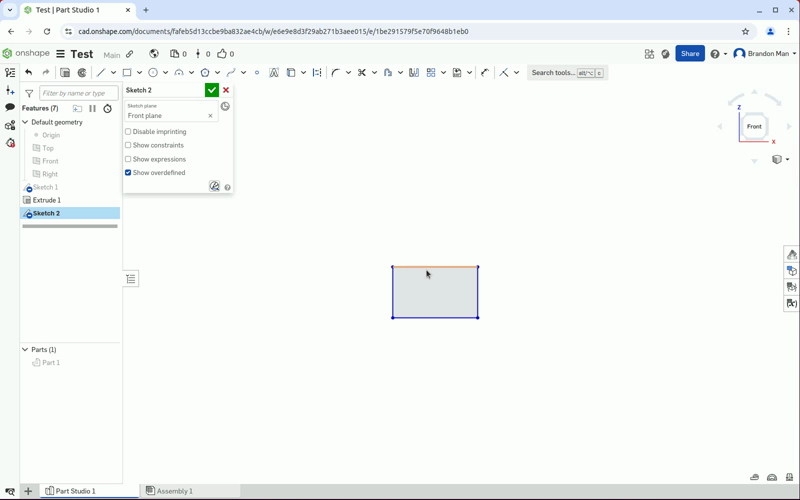
scroll(6)
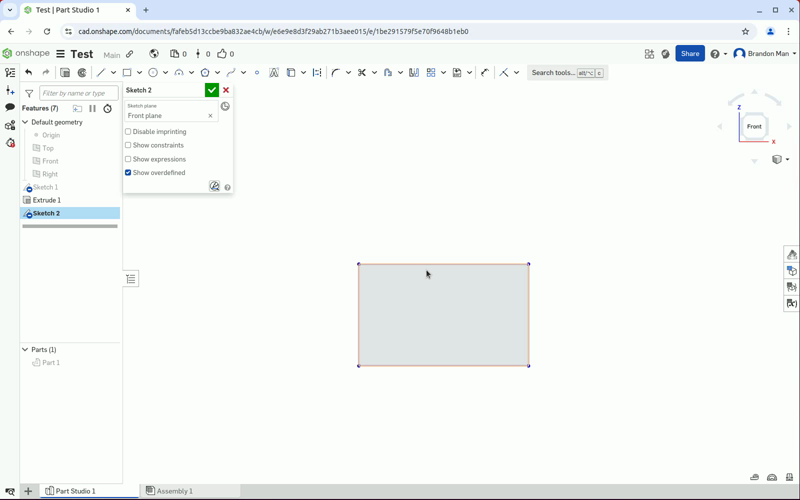
click(426, 269)
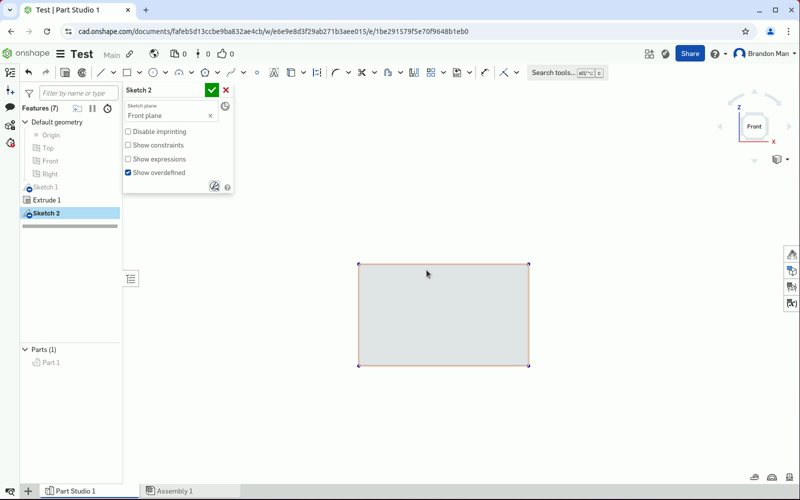
scroll(-6)
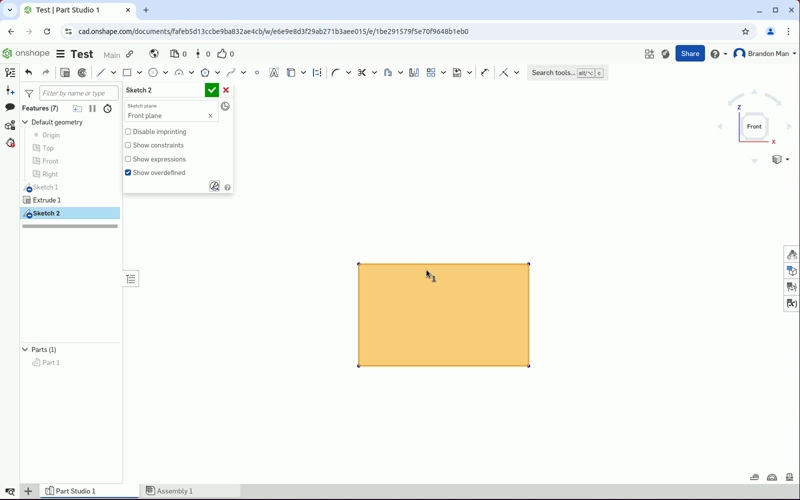
scroll(-6)
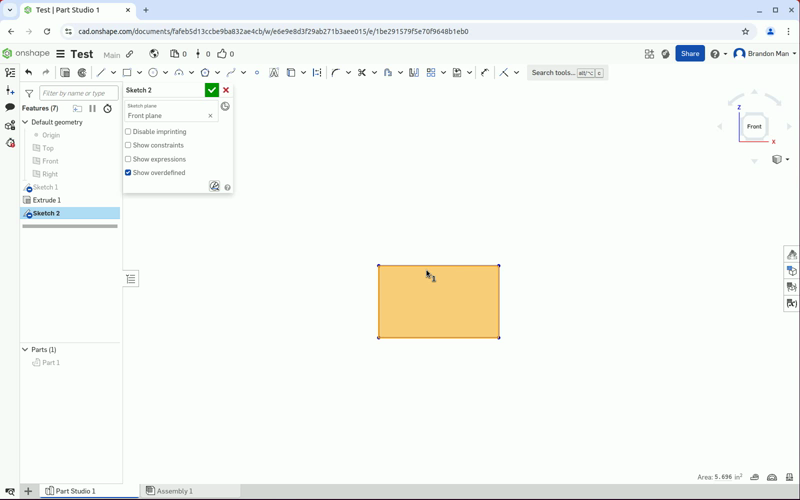
scroll(-6)
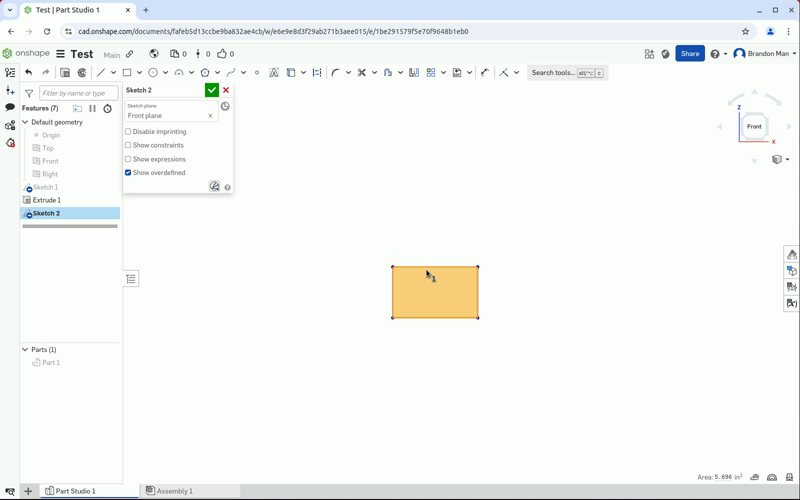
scroll(-6)
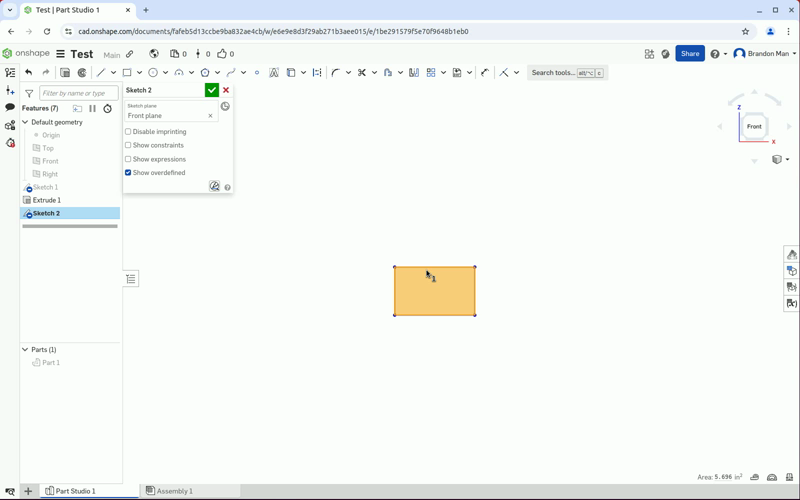
scroll(-6)
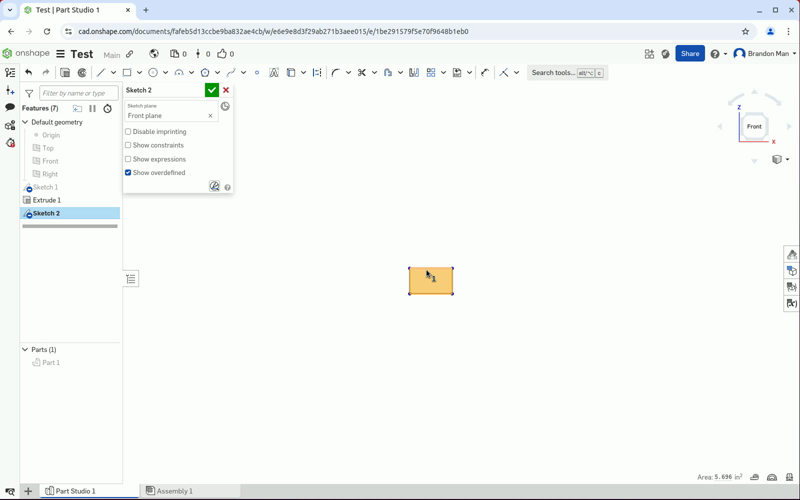
scroll(-6)
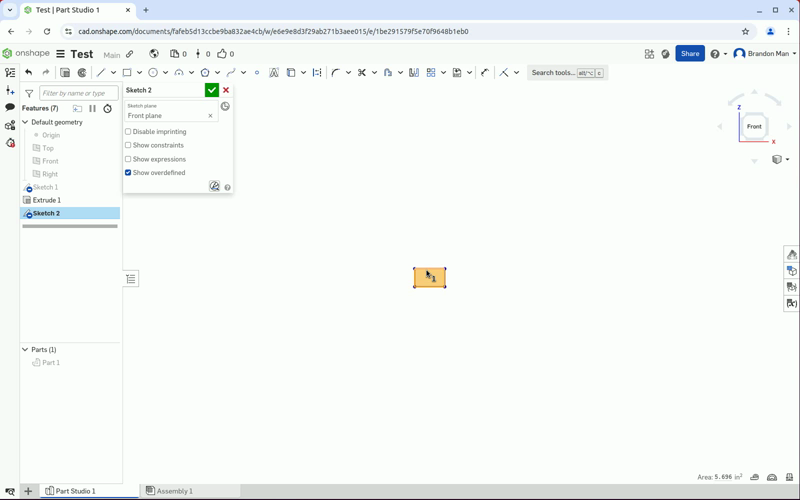
scroll(-6)
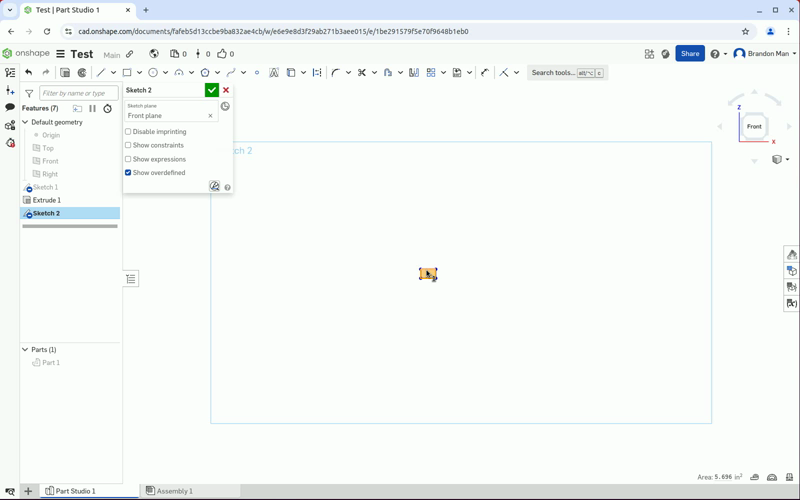
mouse_move(73, 352)
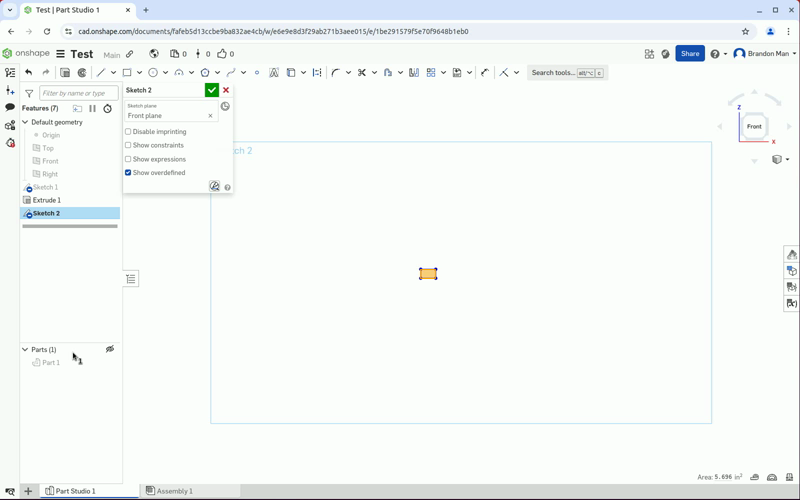
key(shift+y)
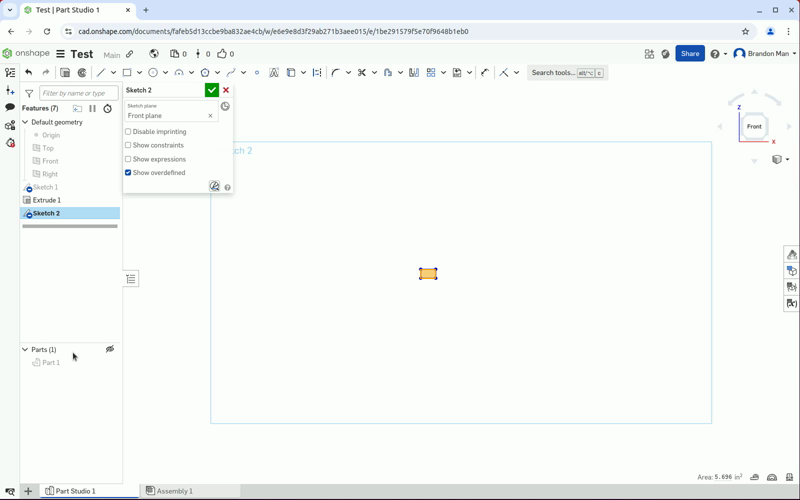
key(shift+e)
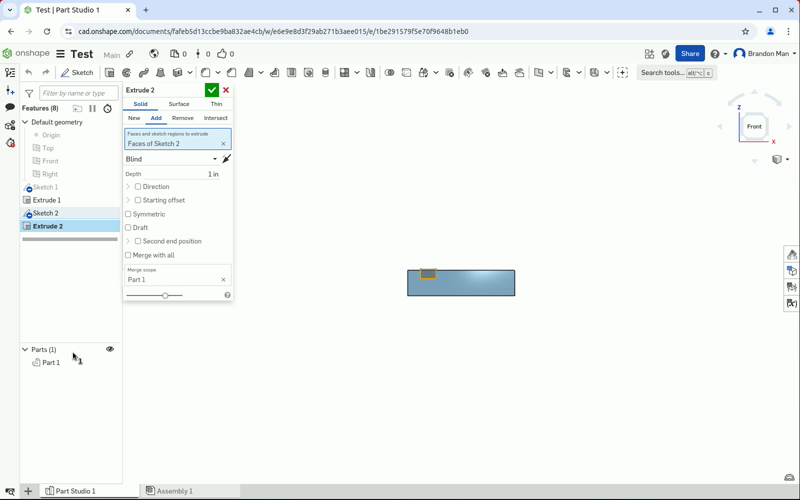
mouse_move(143, 106)
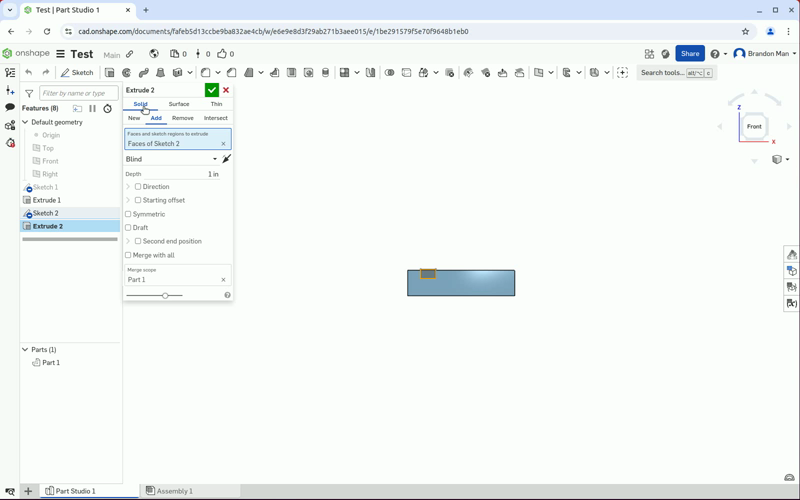
click(143, 106)
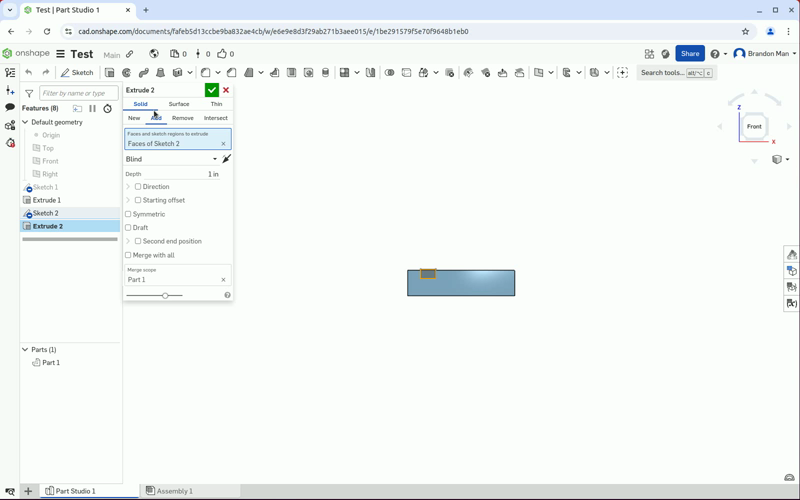
mouse_move(186, 120)
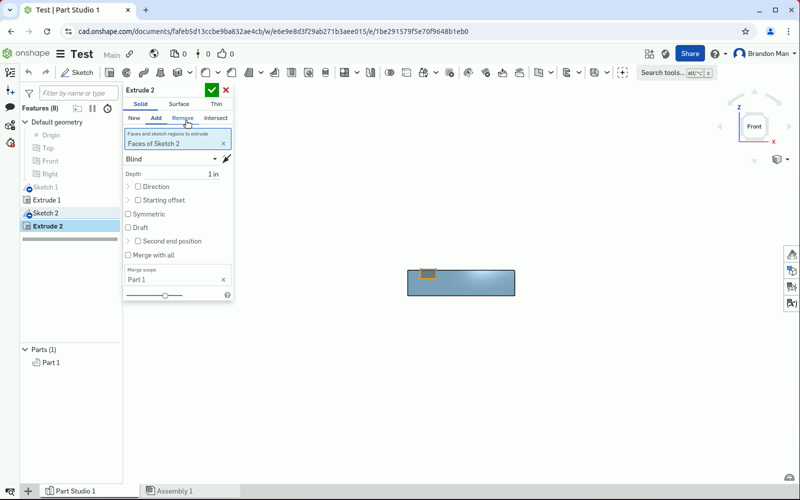
click(186, 120)
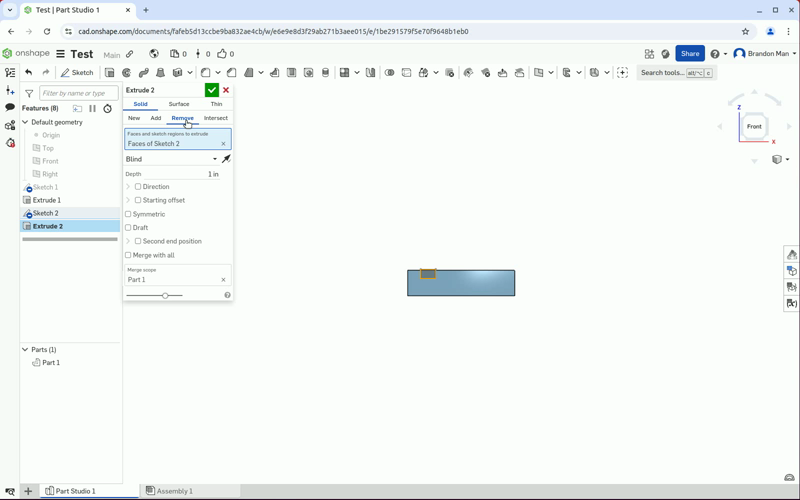
key(tab, 4)
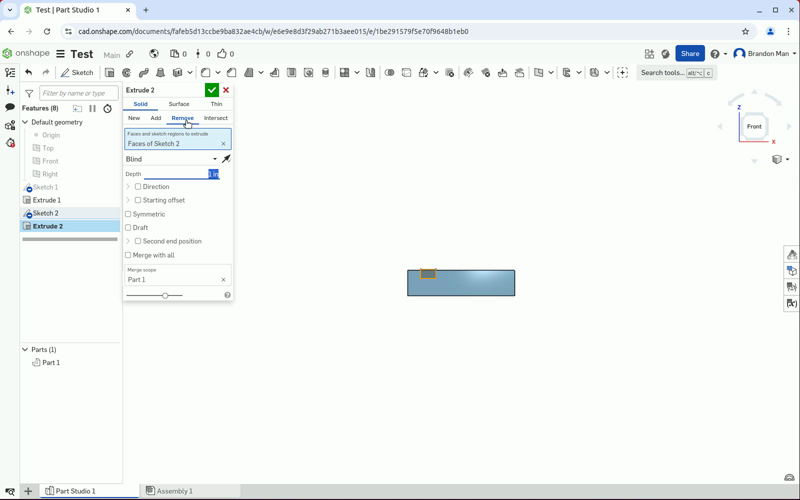
text(47.66)
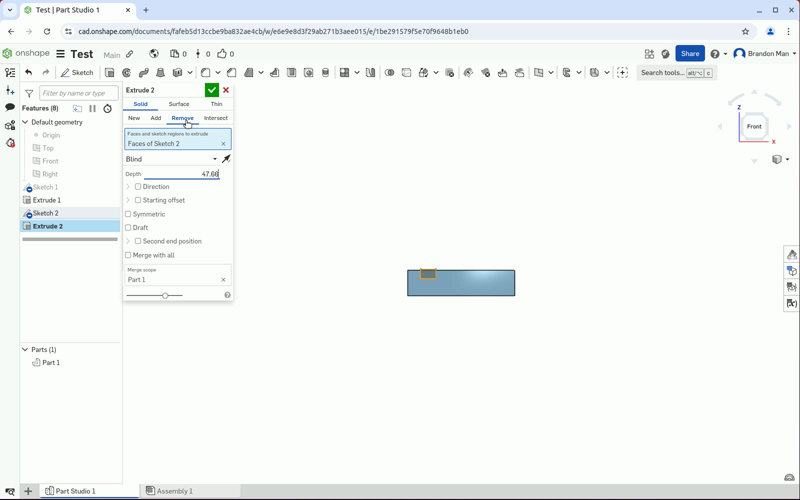
key(tab, 3)
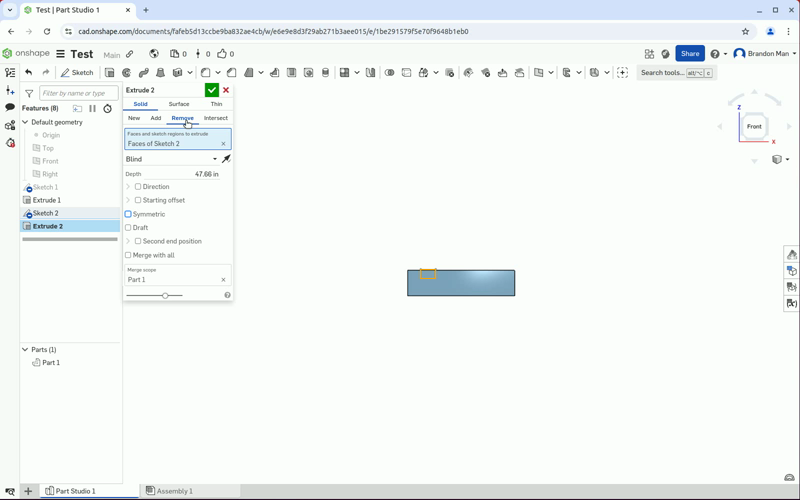
key(space)
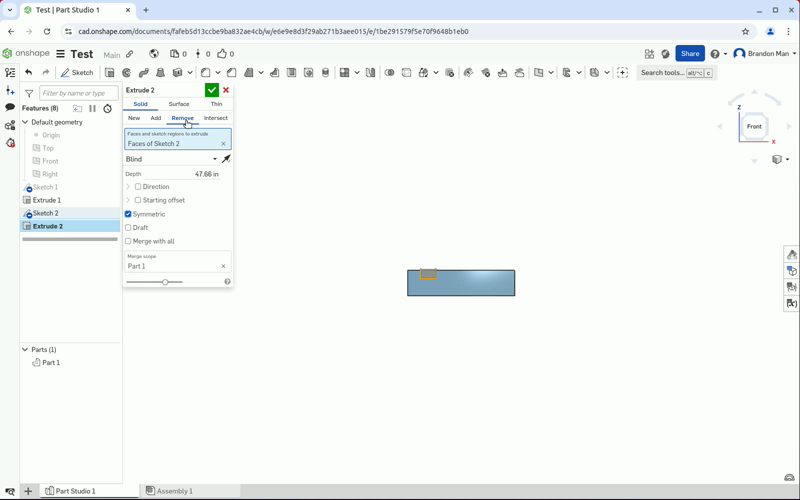
key(tab, 2)
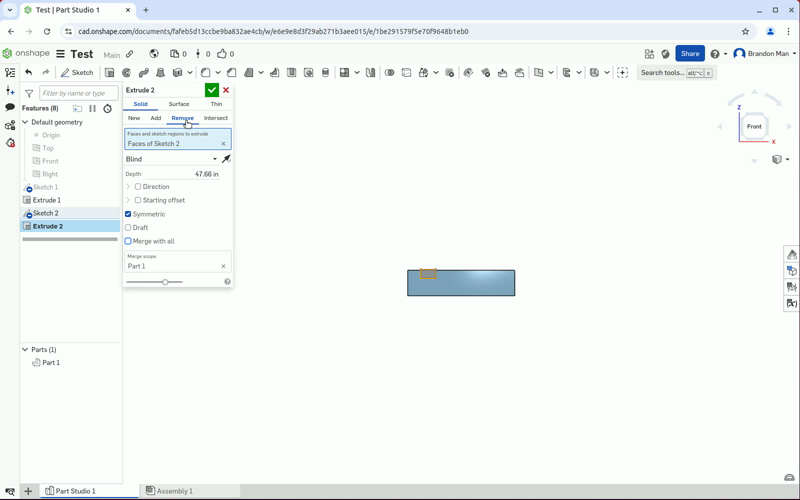
key(space)
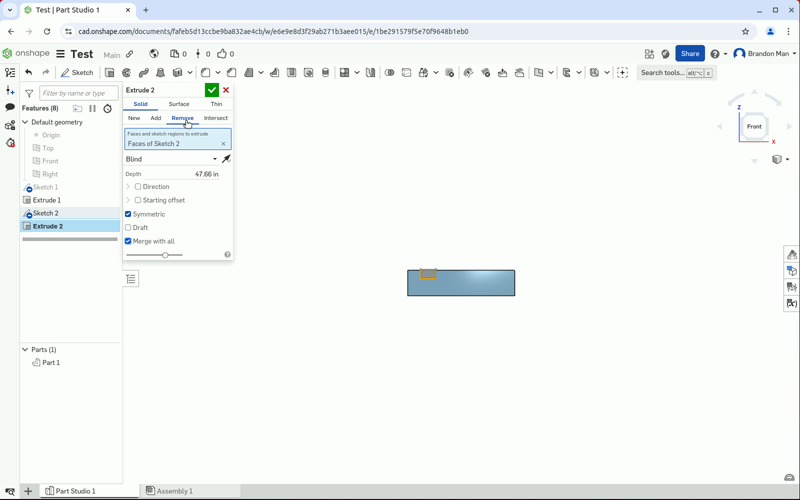
key(enter)
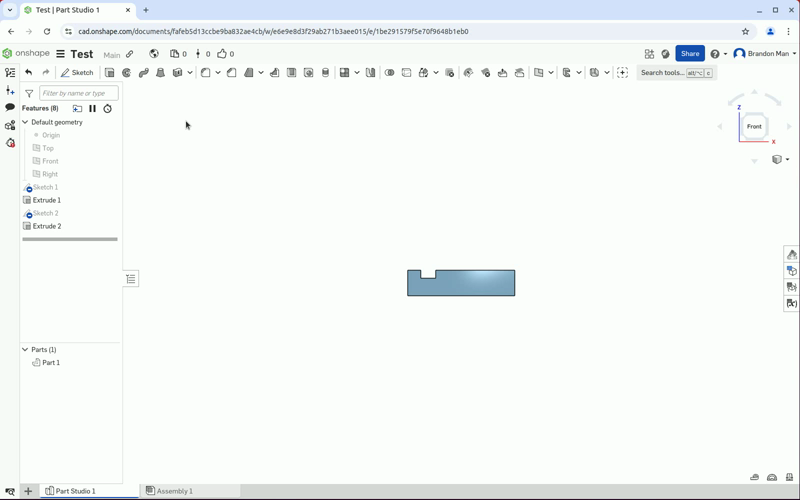
key(shift+h)
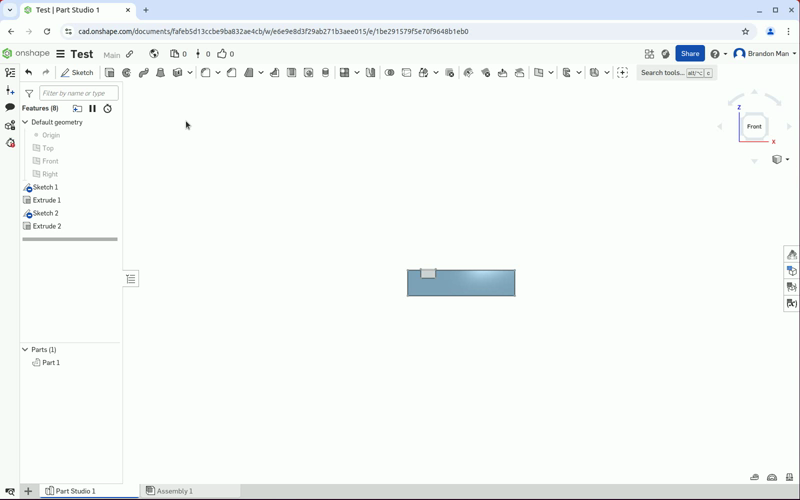
key(shift+h)
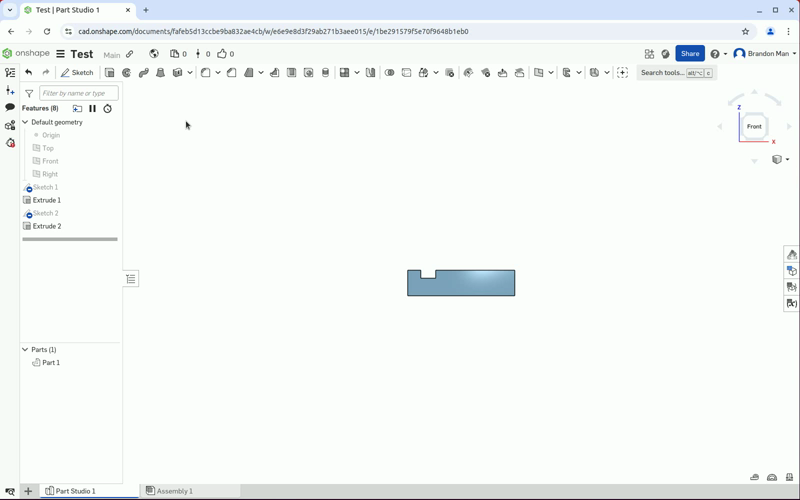
mouse_move(73, 189)
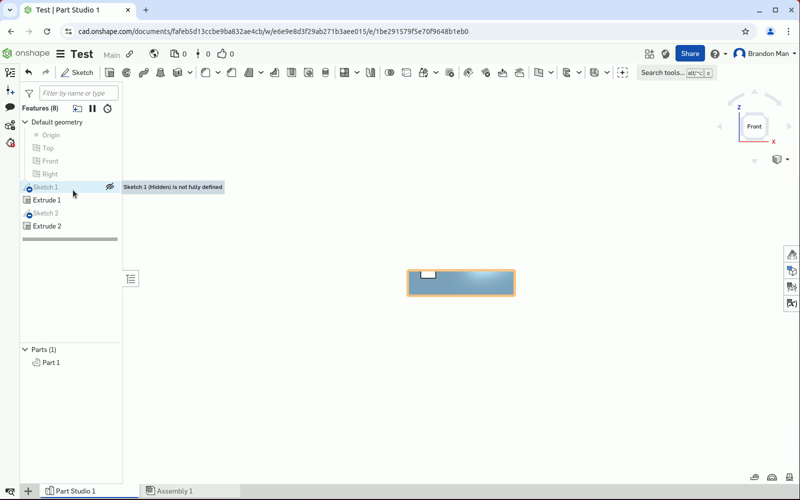
click(73, 189)
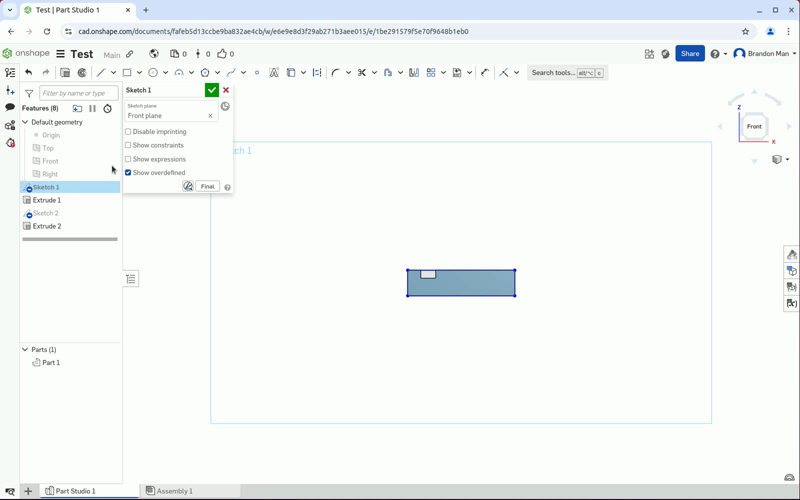
mouse_move(229, 92)
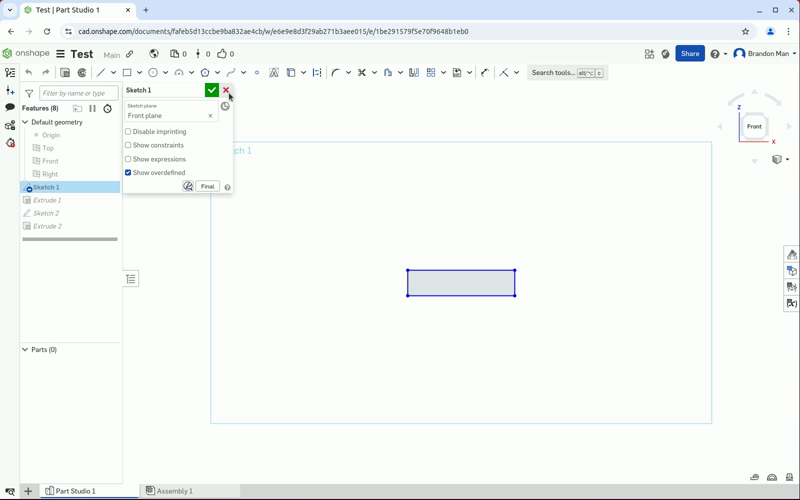
click(229, 92)
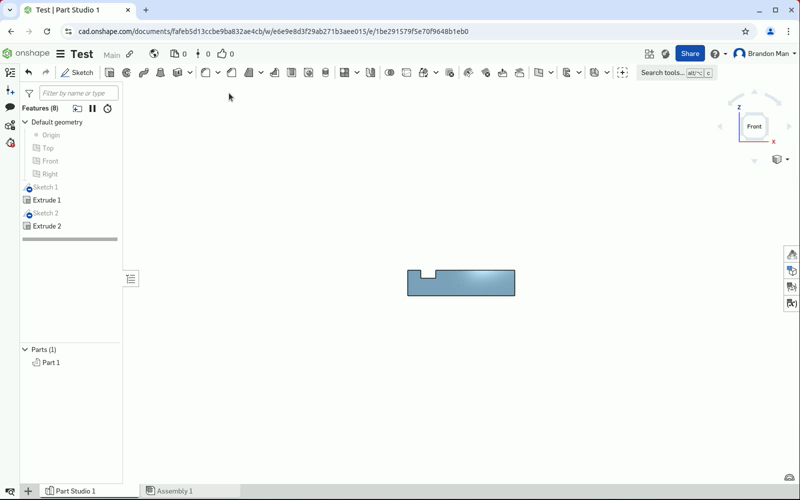
mouse_move(73, 352)
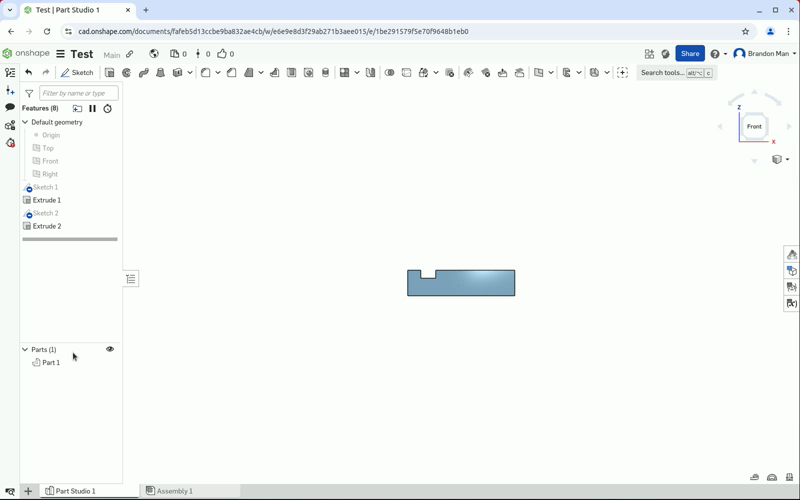
key(y)
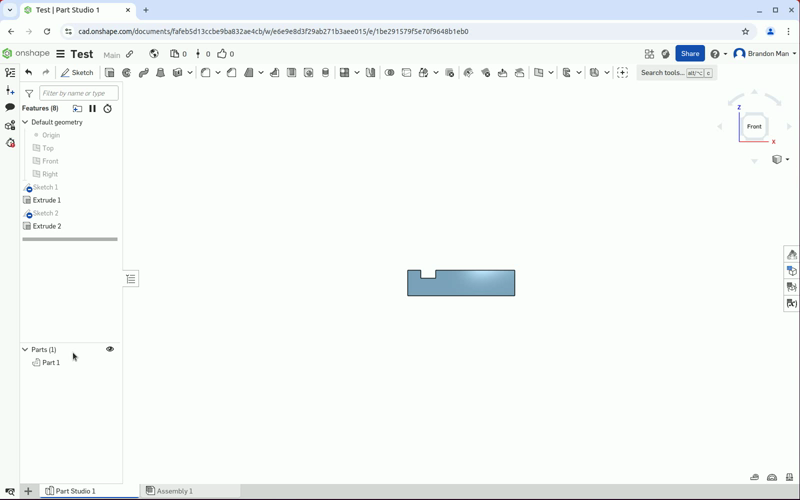
key(shift+p)
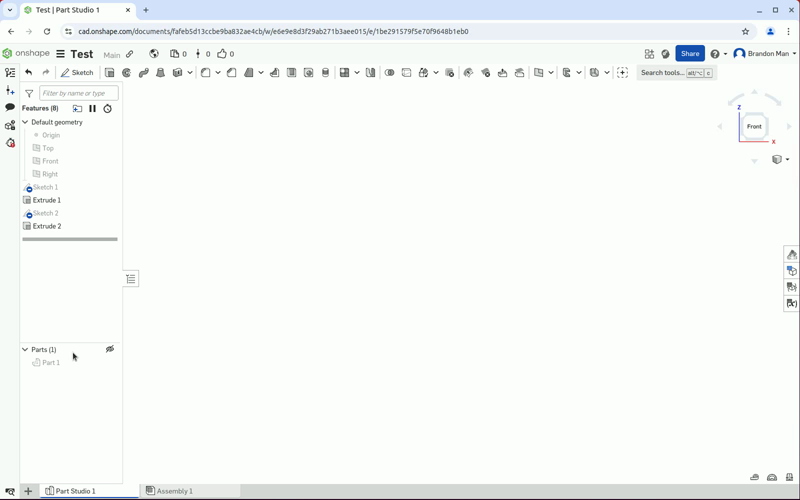
key(space)
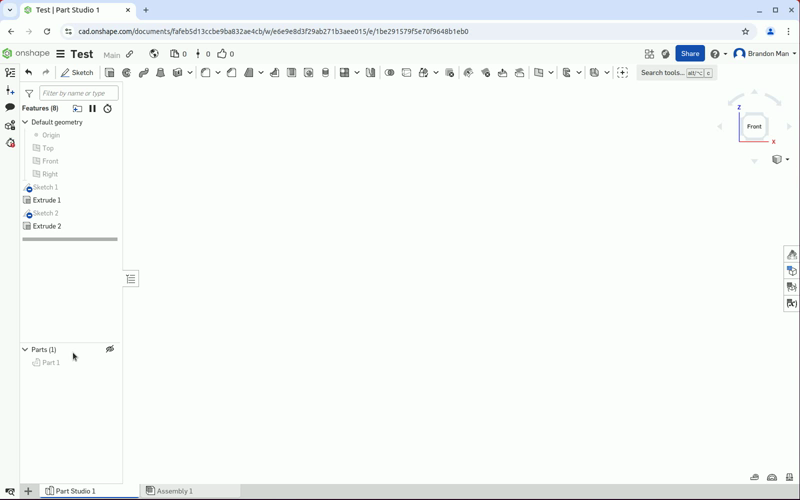
key_down(shift)
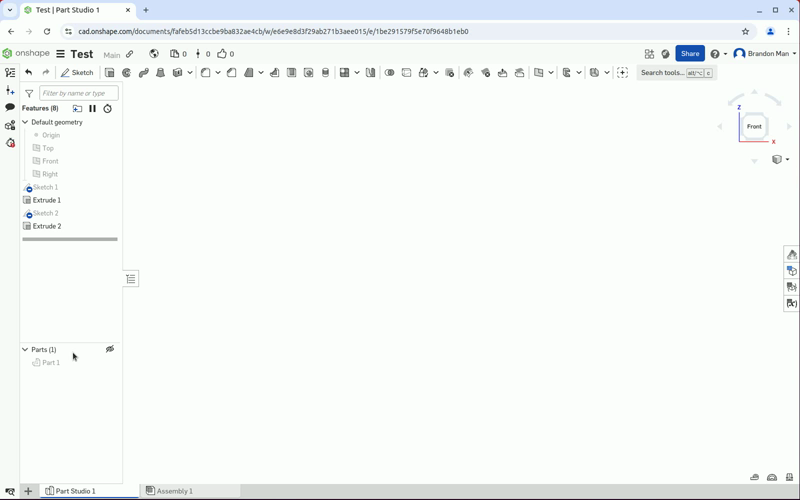
key(left)
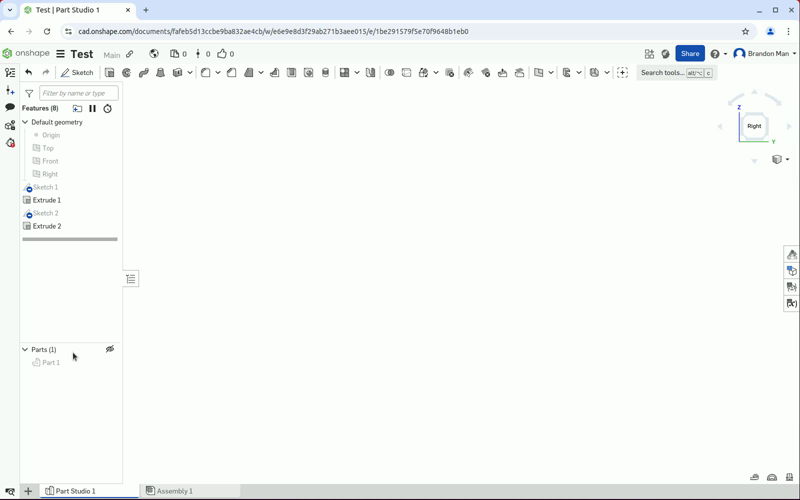
key_up(shift)
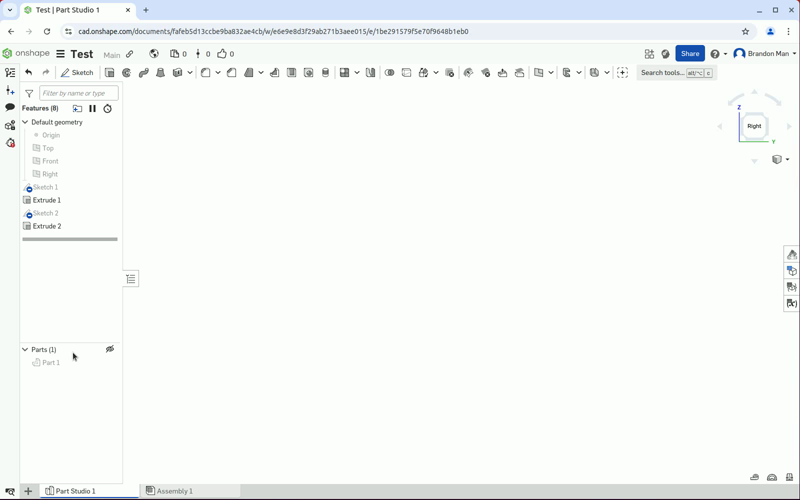
mouse_move(73, 352)
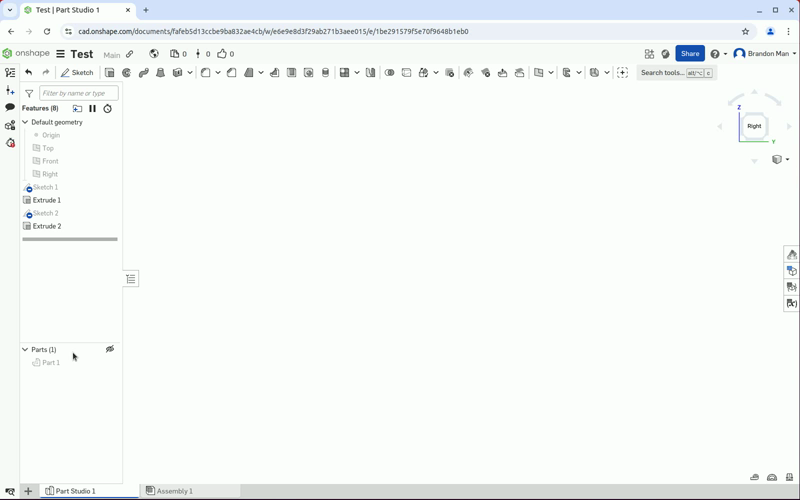
key(shift+y)
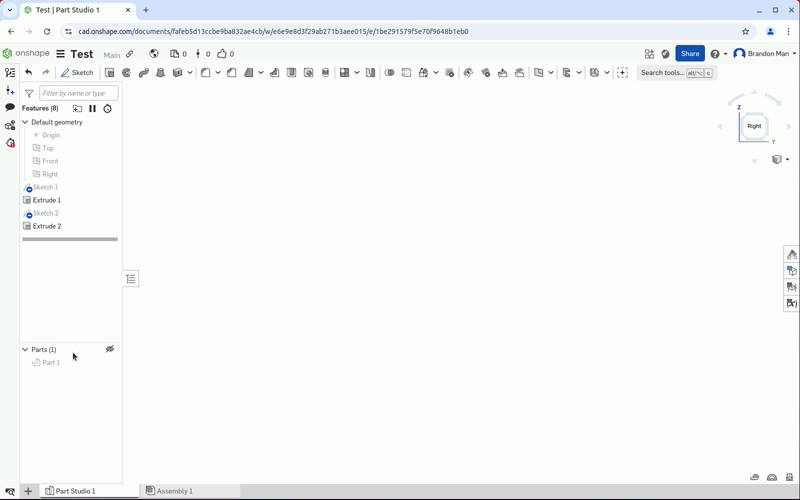
key(shift+s)
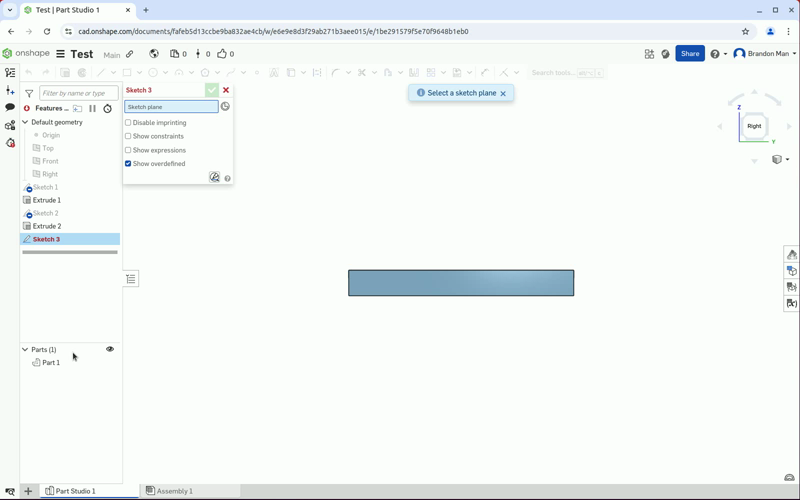
mouse_move(73, 176)
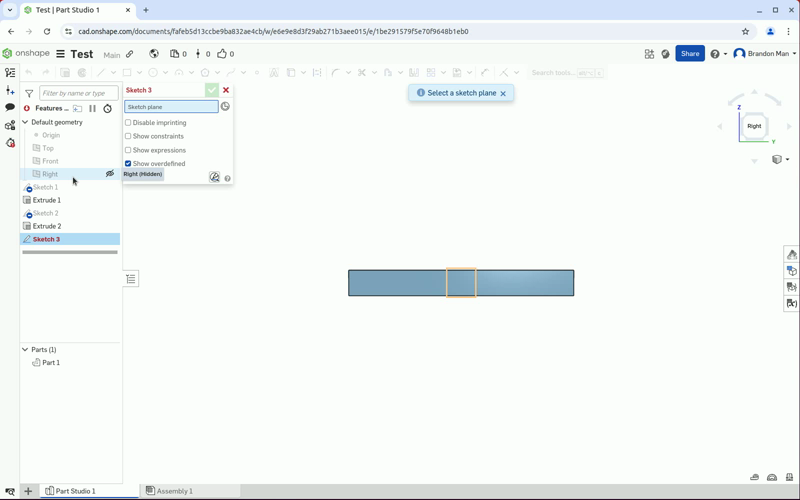
click(73, 176)
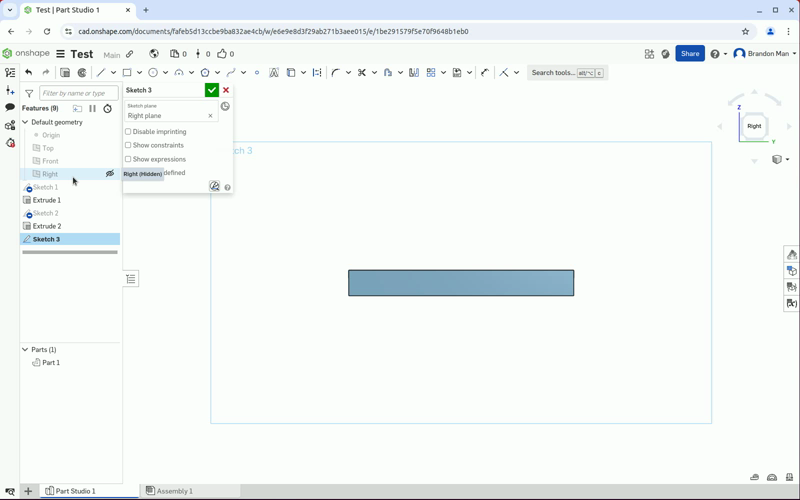
mouse_move(73, 352)
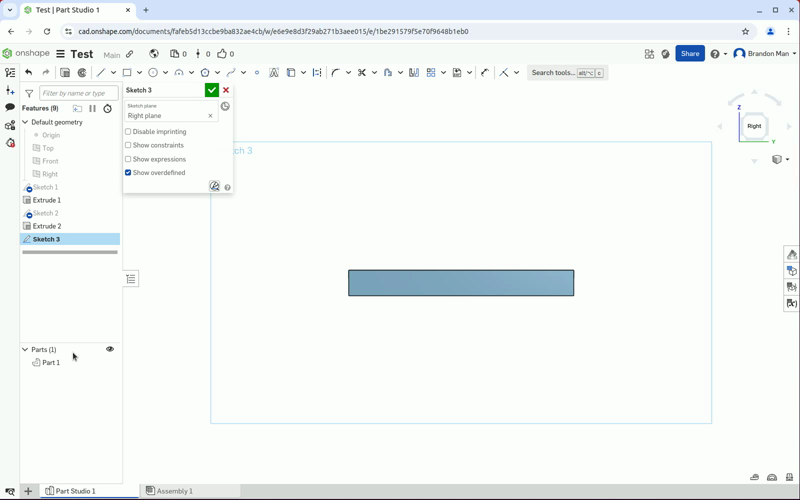
key(y)
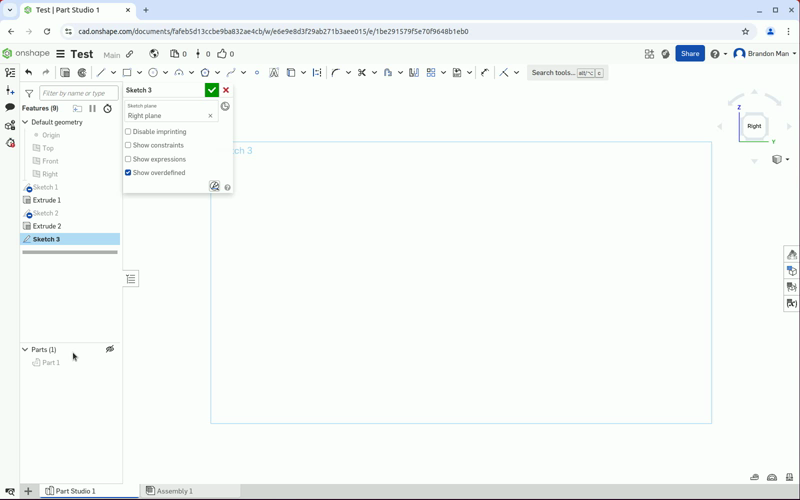
key(l)
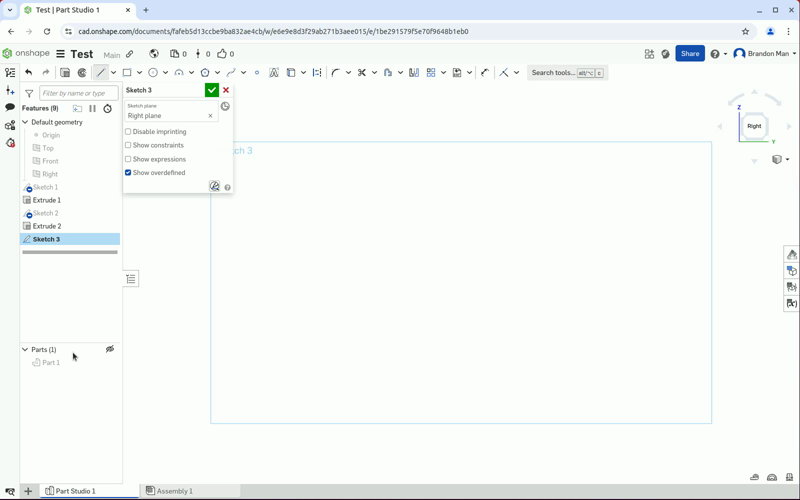
key_down(shift)
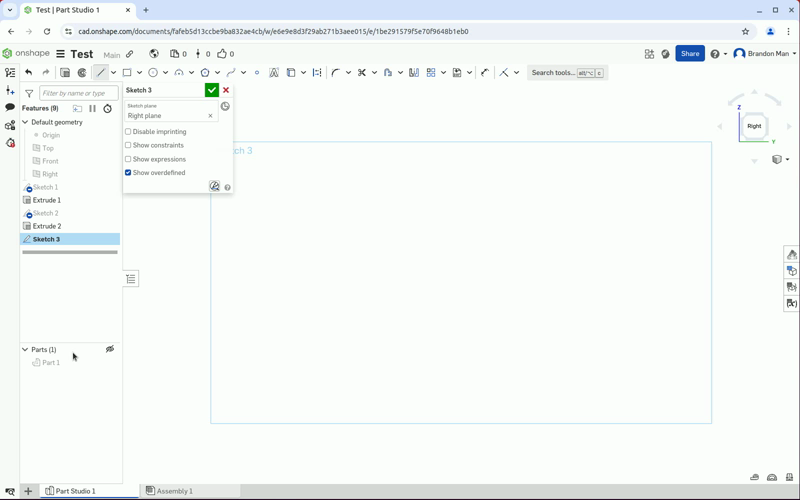
mouse_move(362, 278)
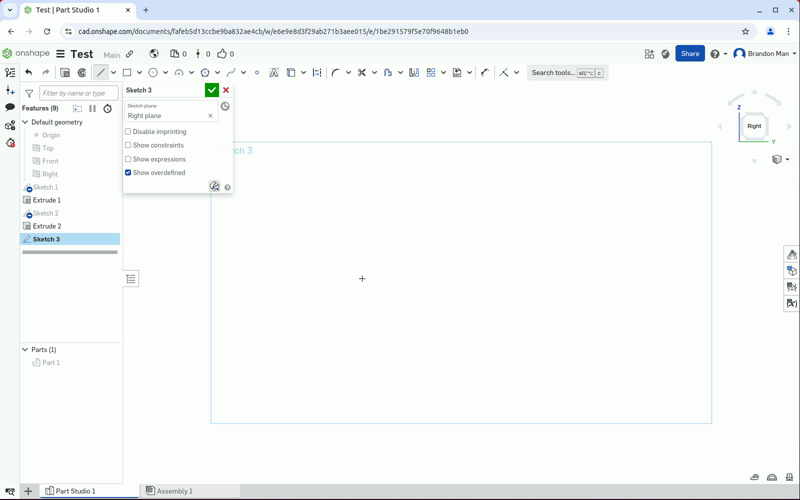
click(362, 278)
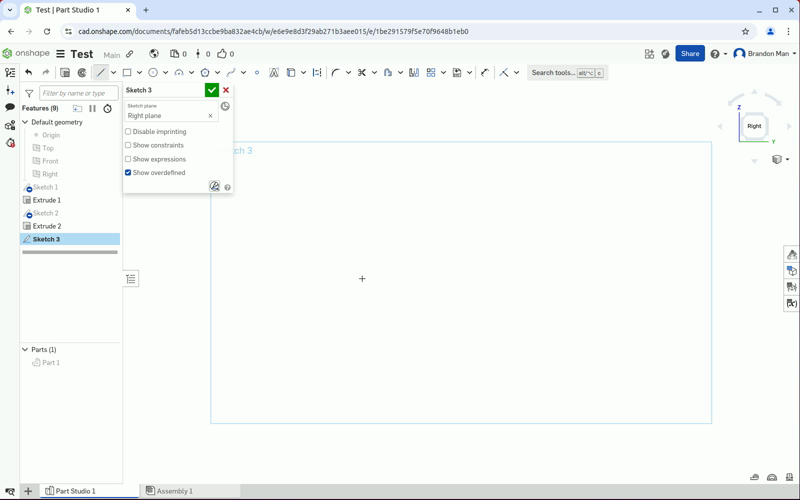
key_up(shift)
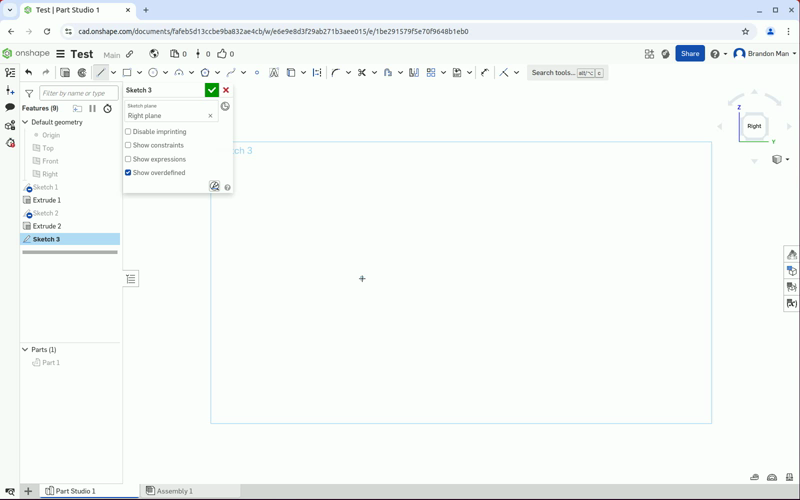
key_down(shift)
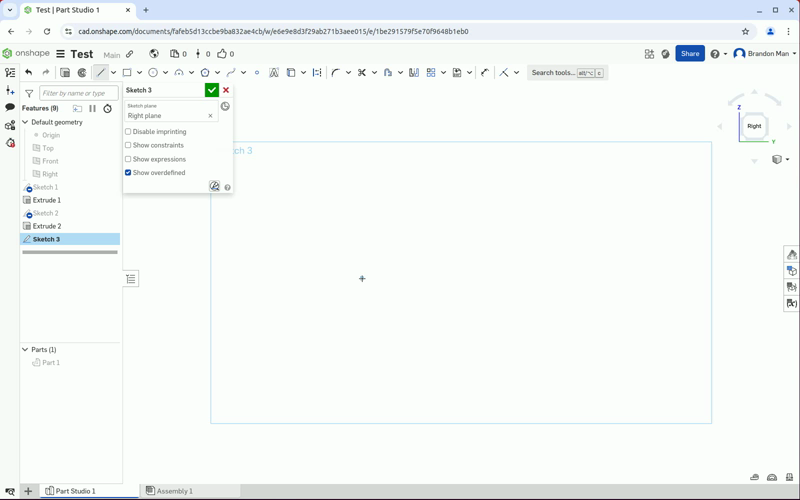
mouse_move(392, 278)
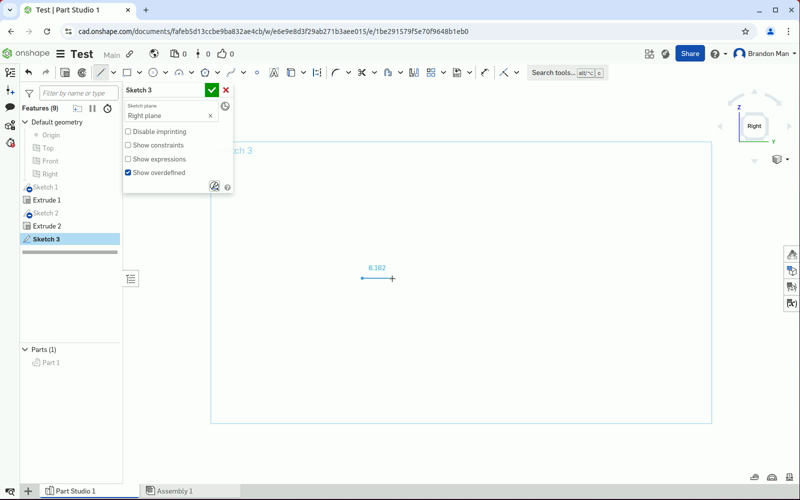
mouse_move(377, 278)
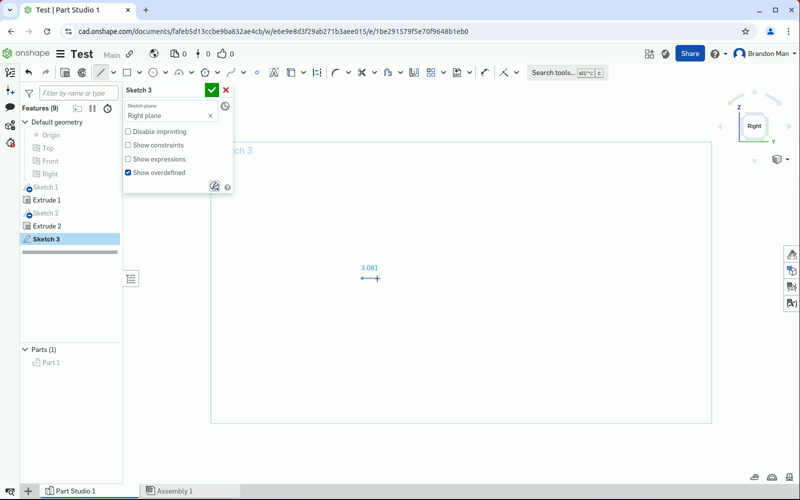
click(377, 278)
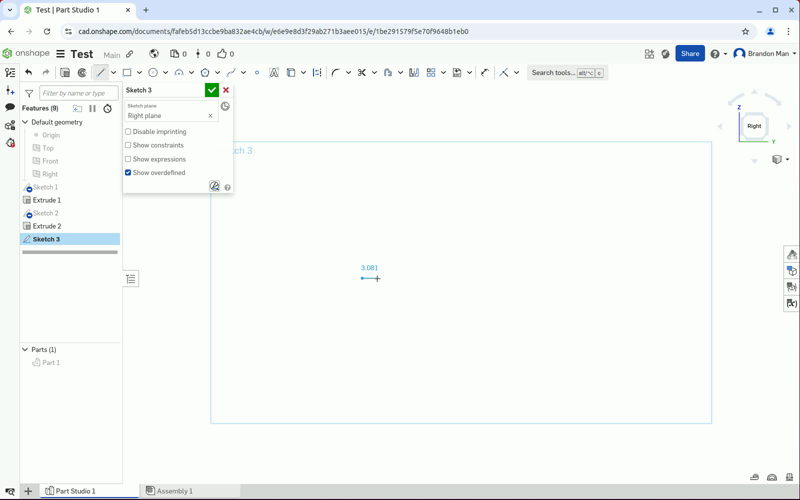
key_up(shift)
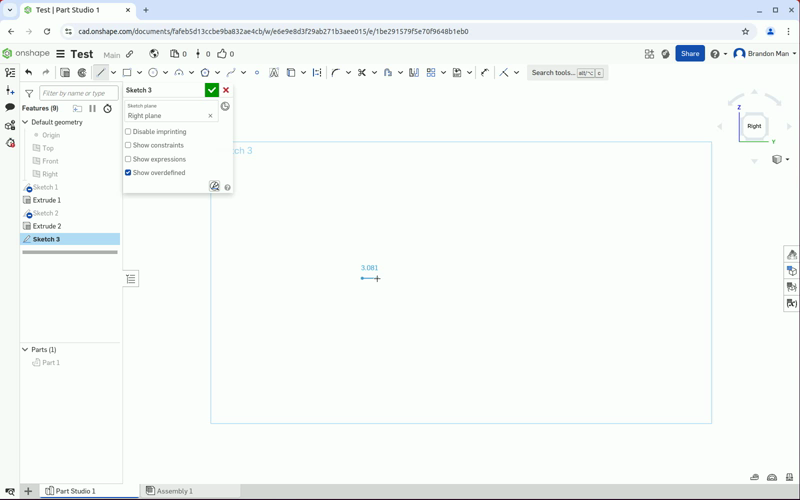
key_down(shift)
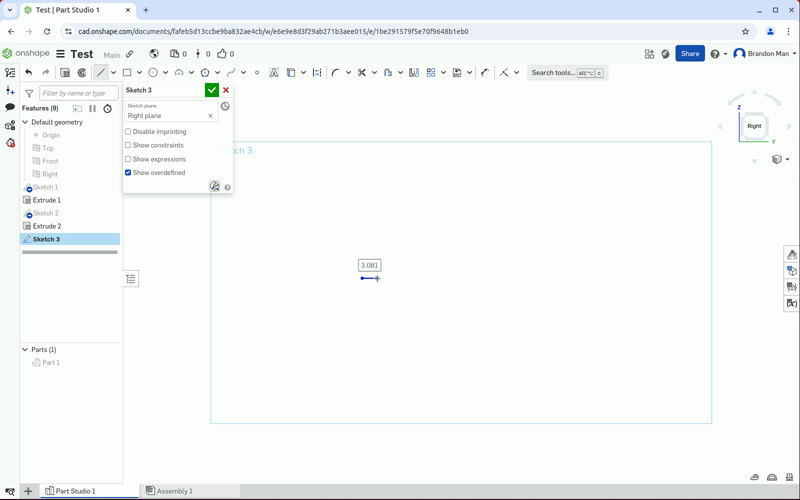
mouse_move(407, 278)
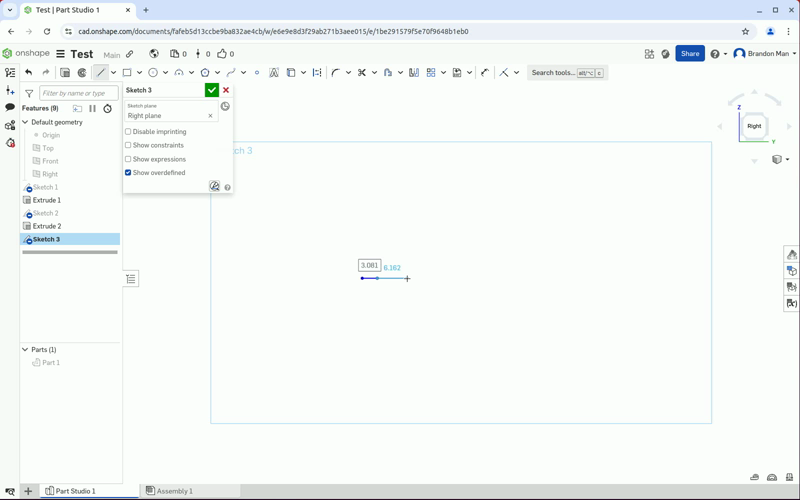
mouse_move(377, 269)
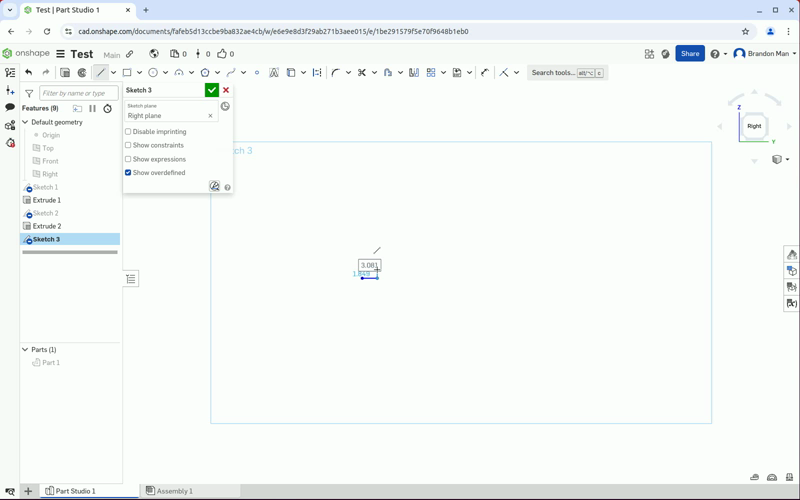
click(377, 269)
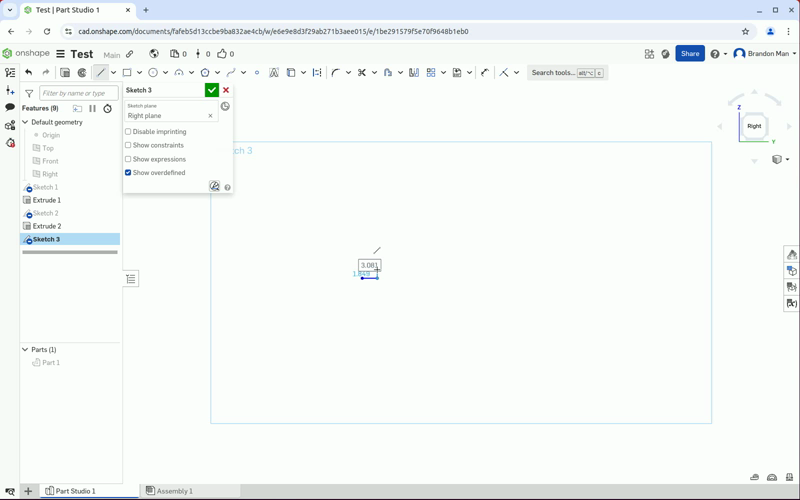
key_up(shift)
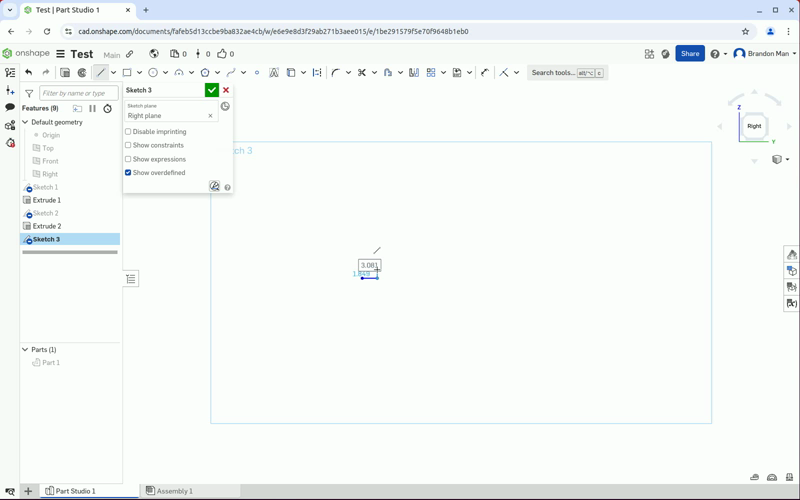
key_down(shift)
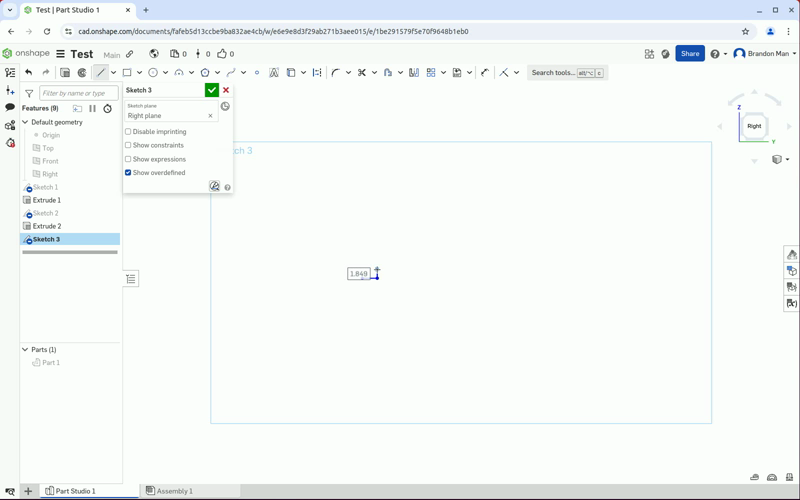
mouse_move(407, 269)
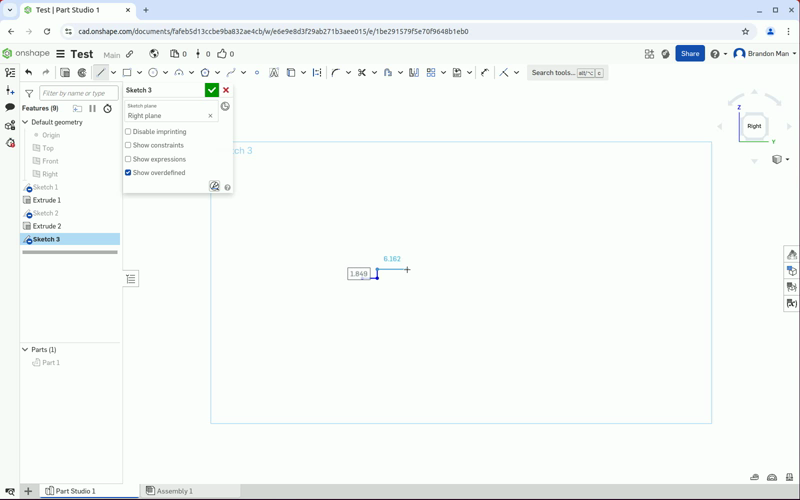
mouse_move(362, 269)
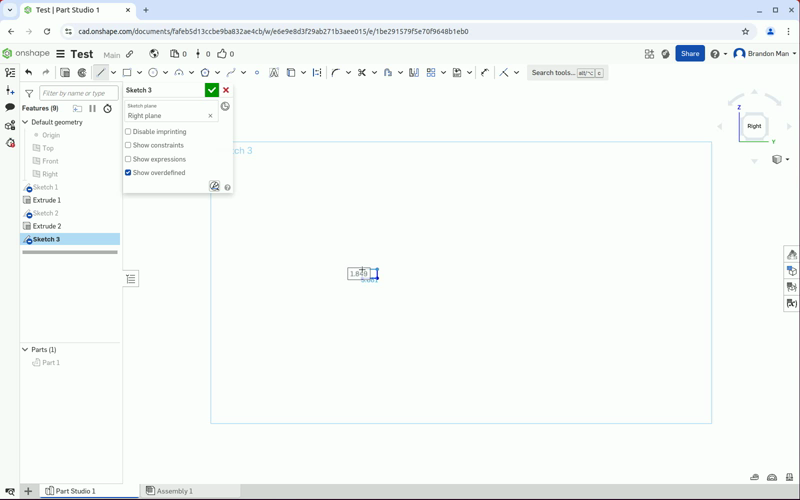
click(362, 269)
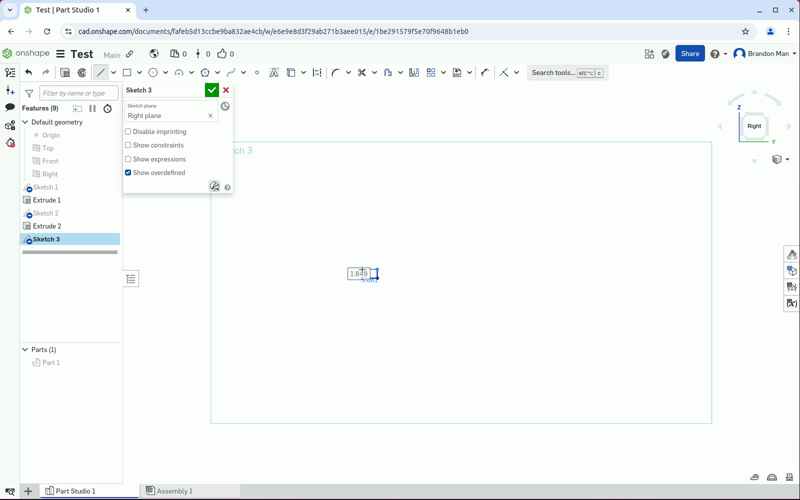
key_up(shift)
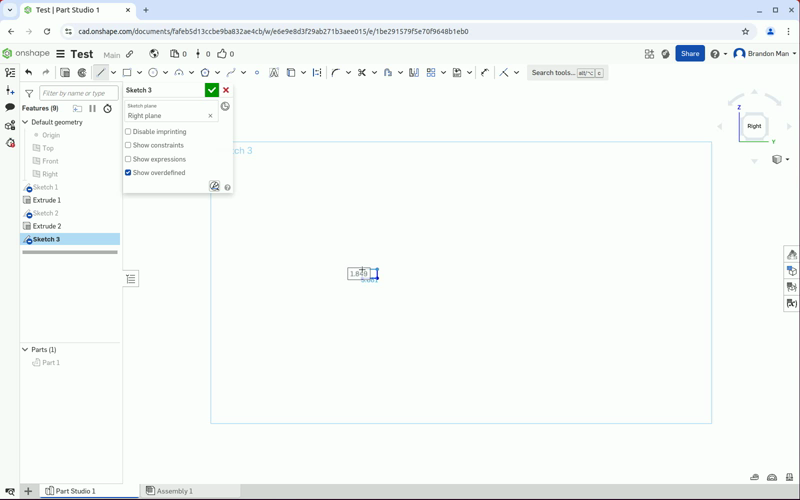
mouse_move(392, 269)
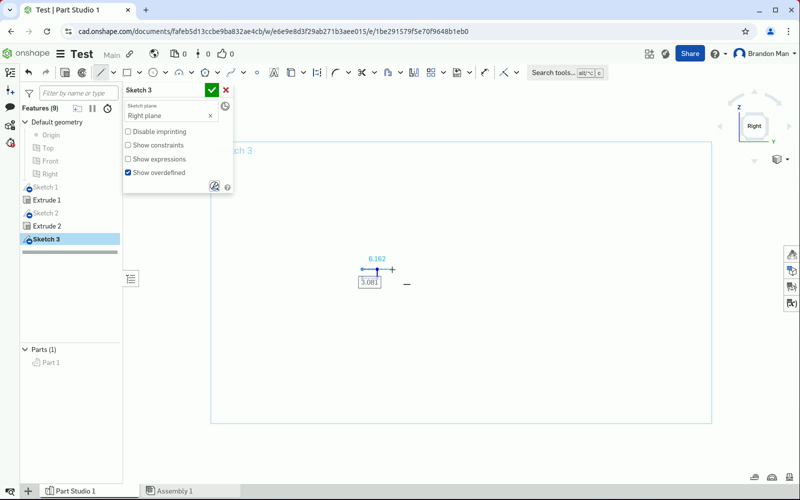
key_down(shift)
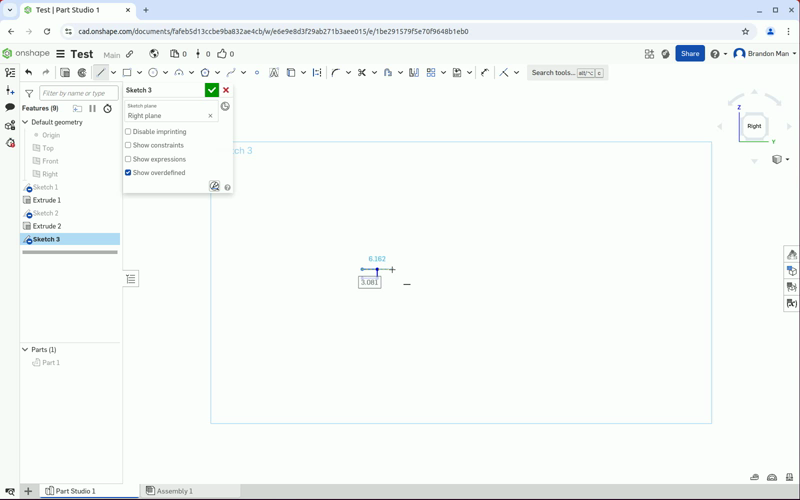
mouse_move(362, 278)
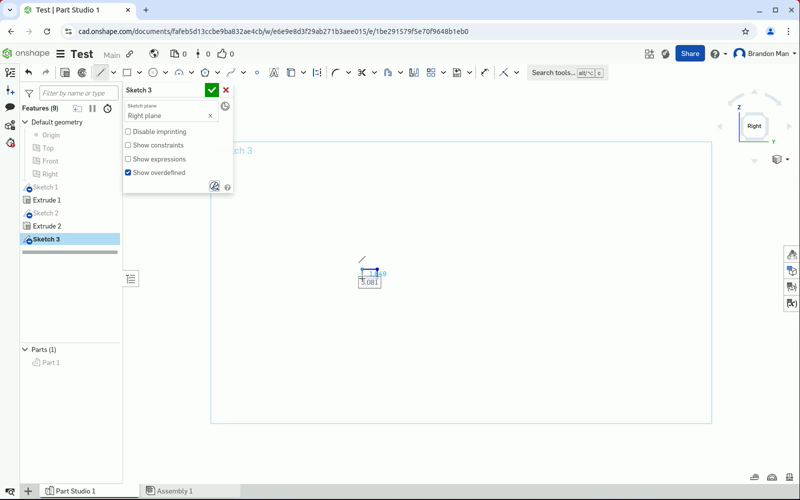
key_up(shift)
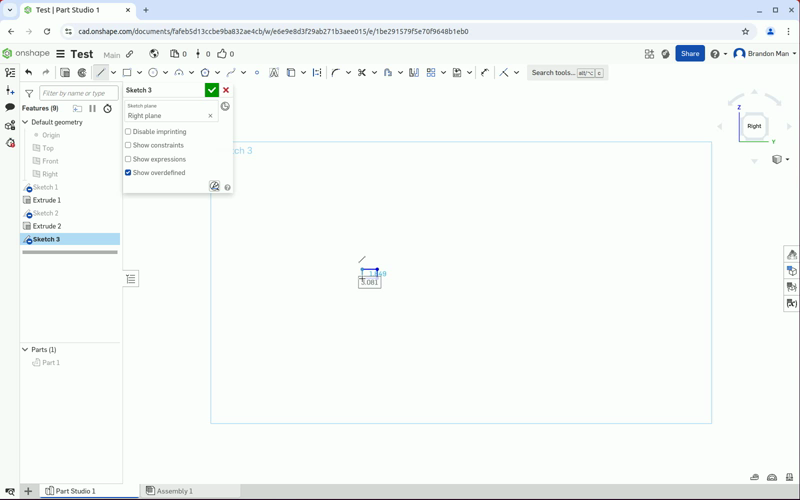
click(362, 278)
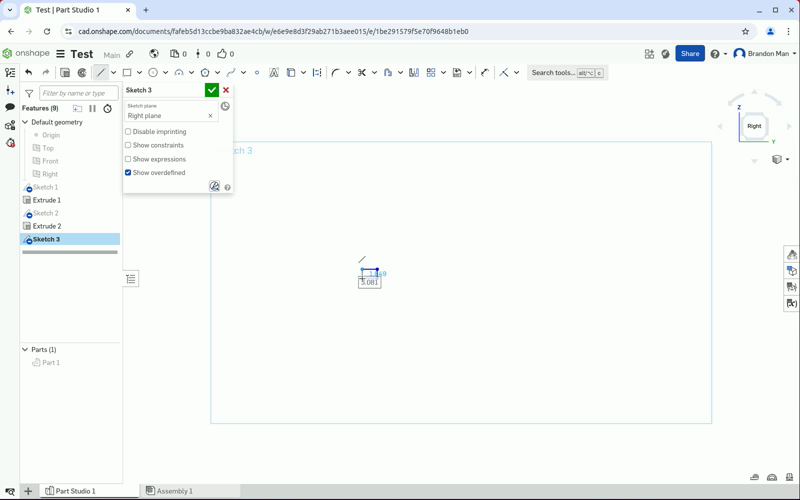
key(esc)
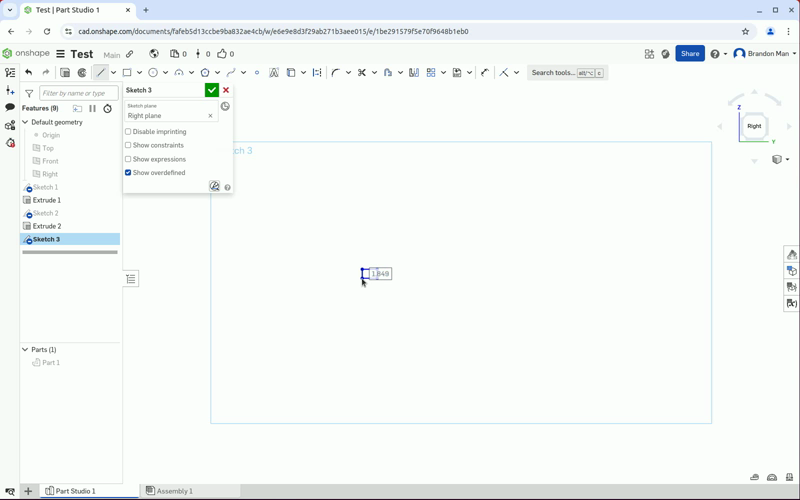
mouse_move(375, 275)
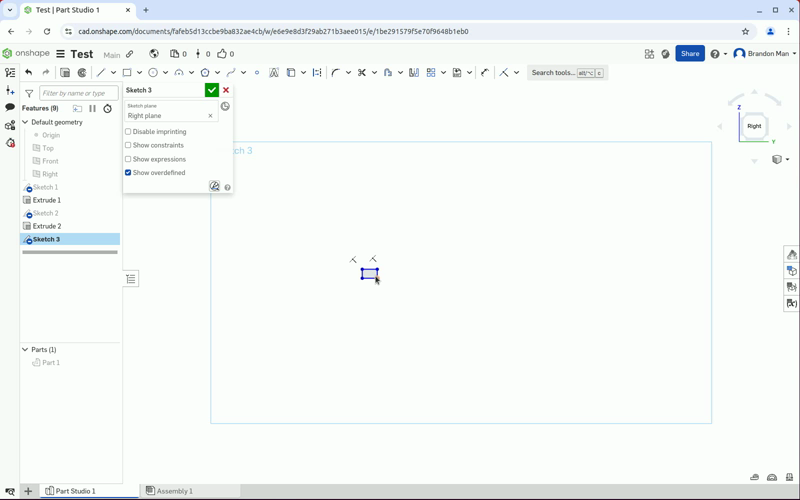
scroll(6)
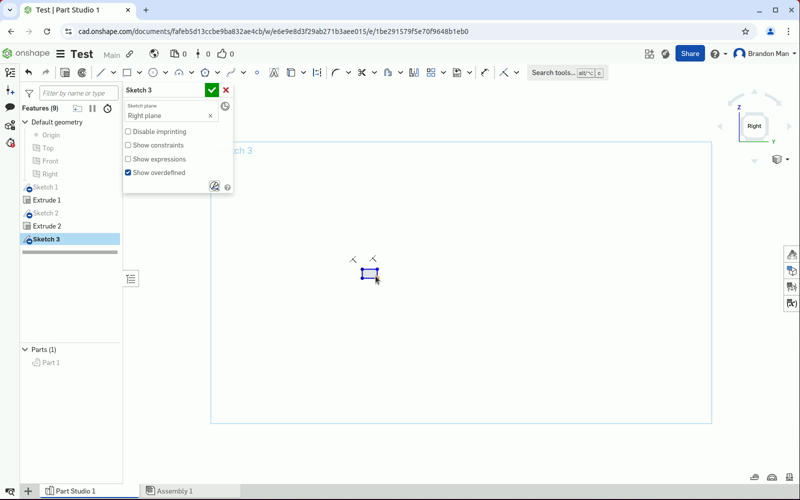
scroll(6)
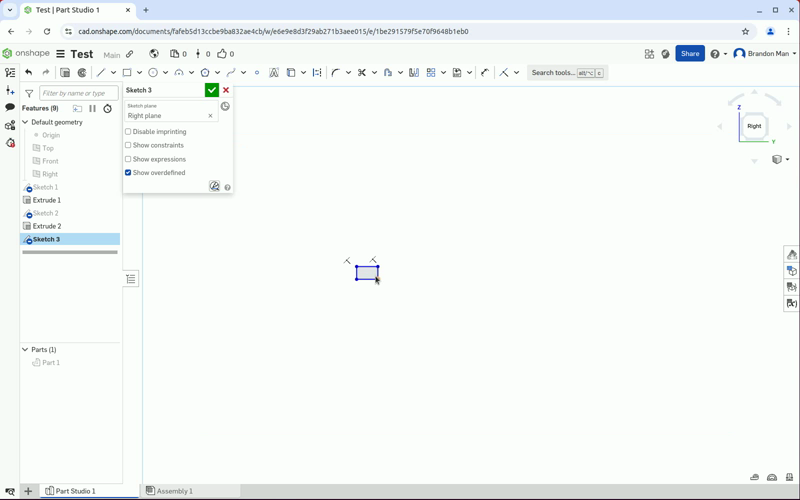
scroll(6)
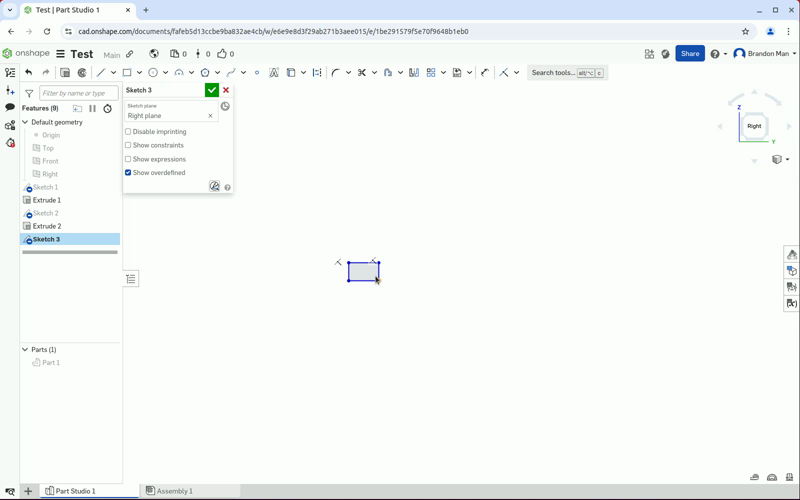
scroll(6)
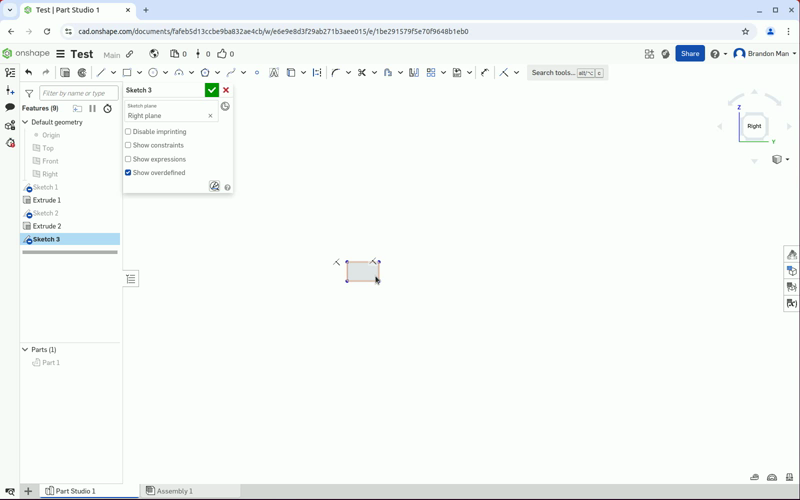
scroll(6)
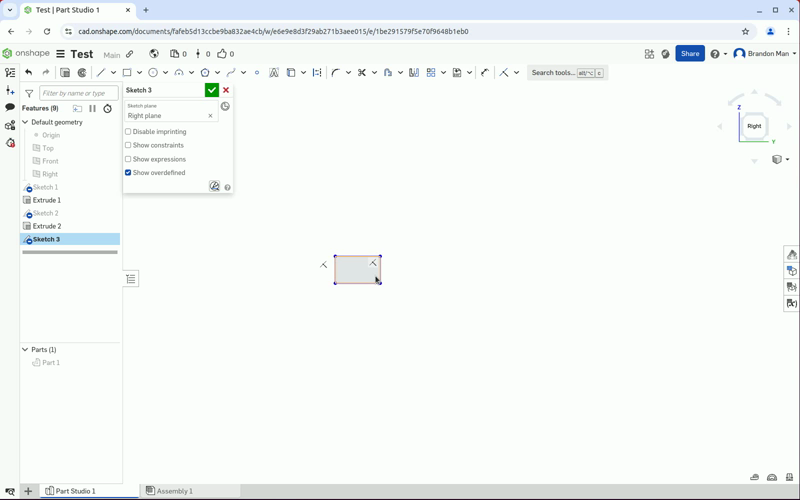
scroll(6)
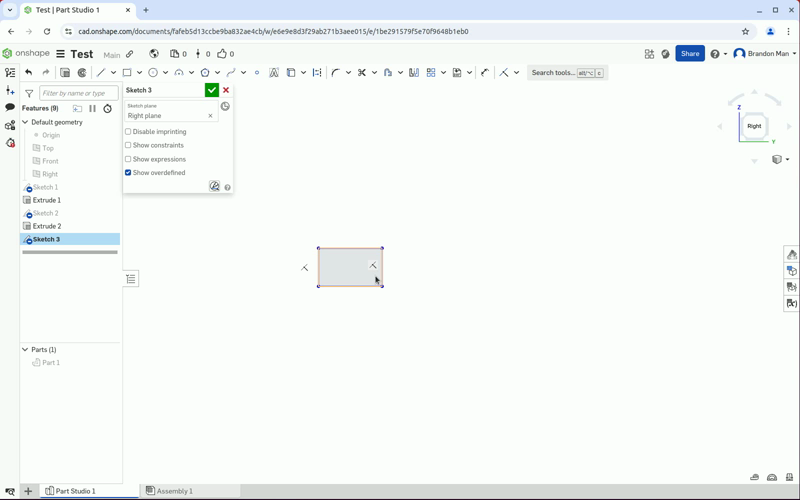
scroll(6)
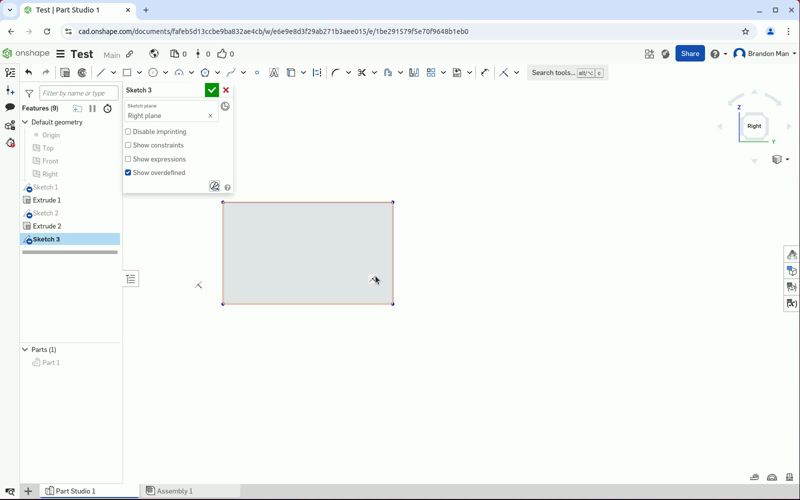
click(375, 275)
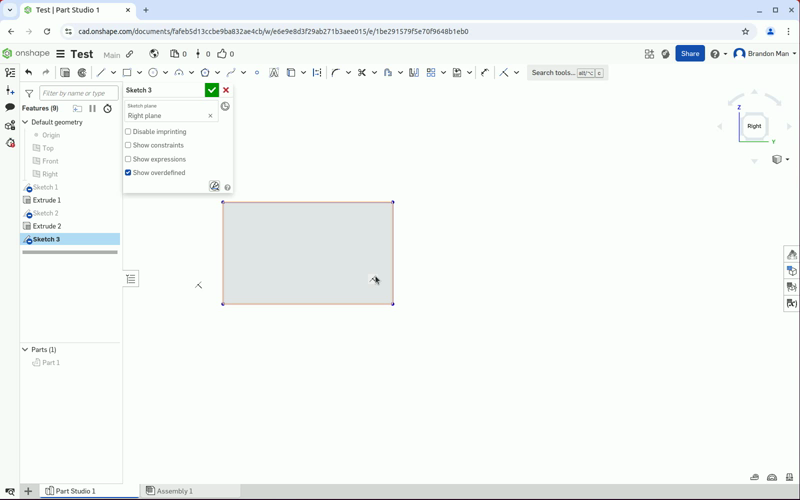
scroll(-6)
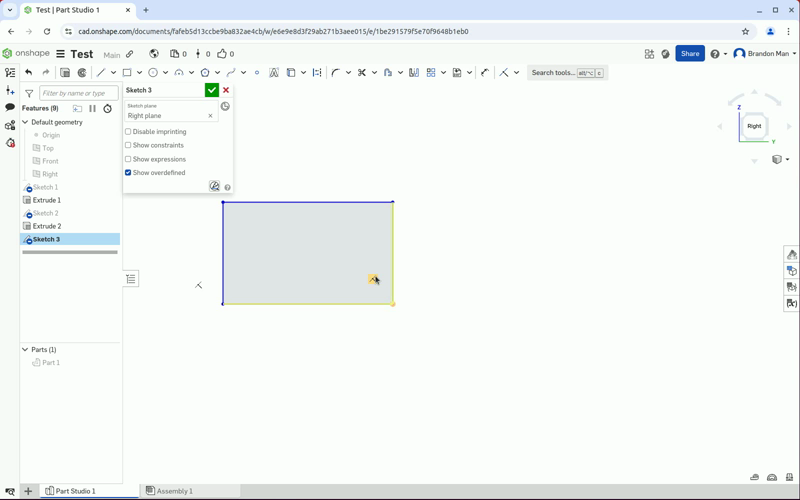
scroll(-6)
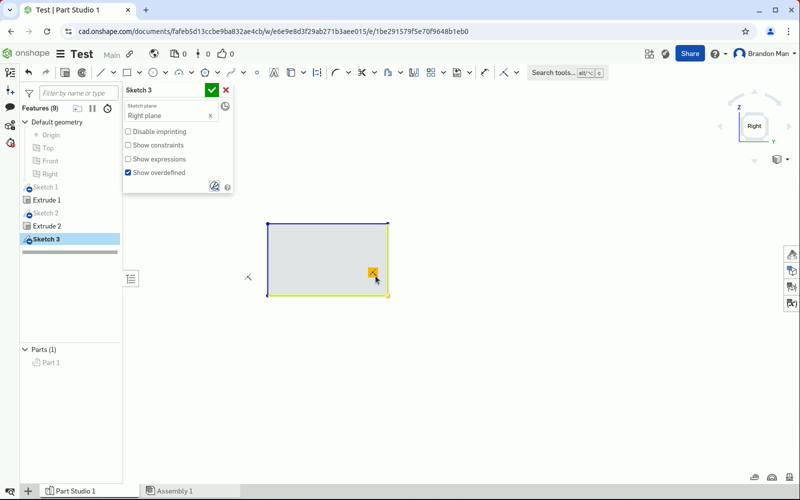
scroll(-6)
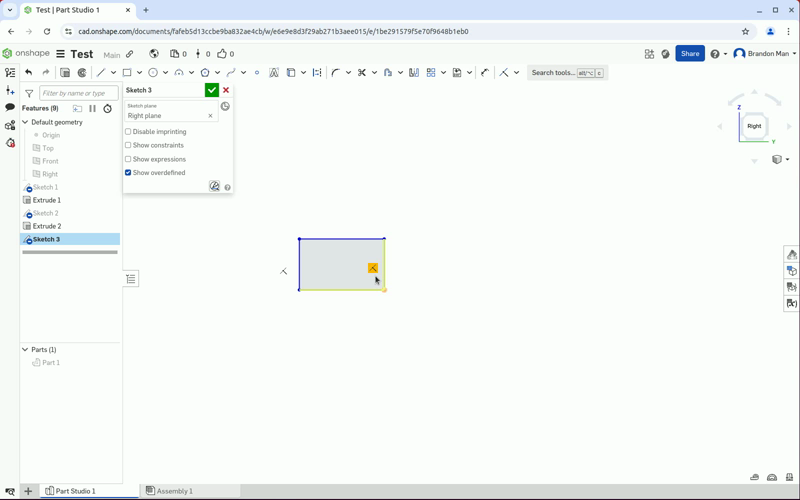
scroll(-6)
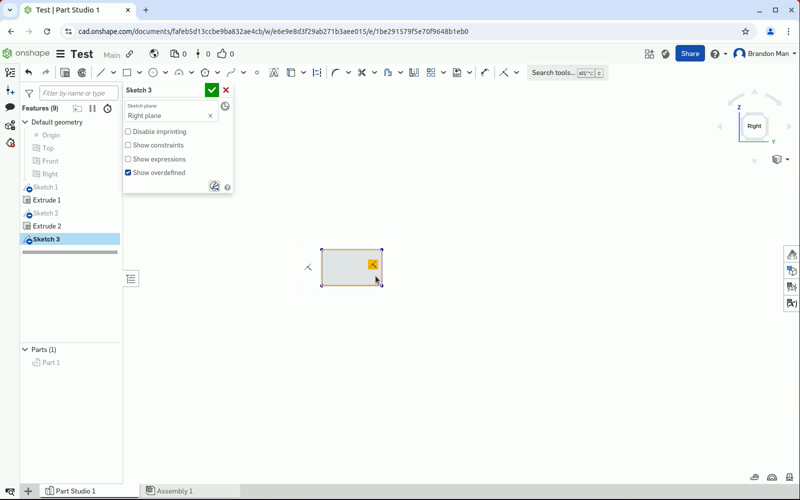
scroll(-6)
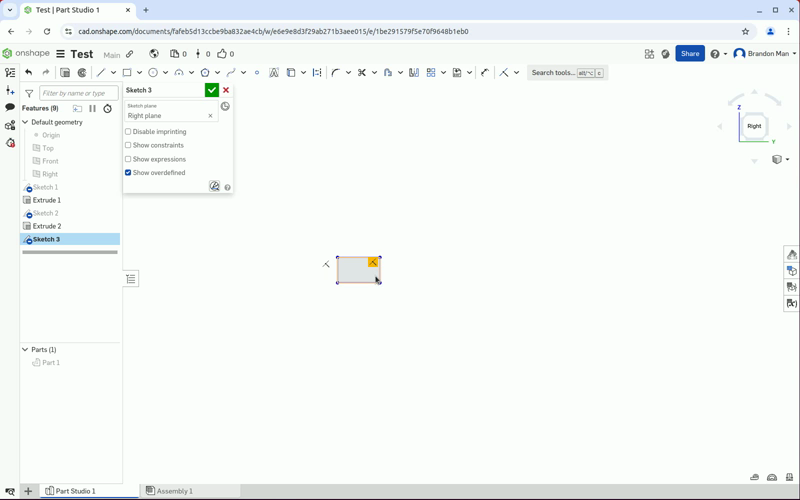
scroll(-6)
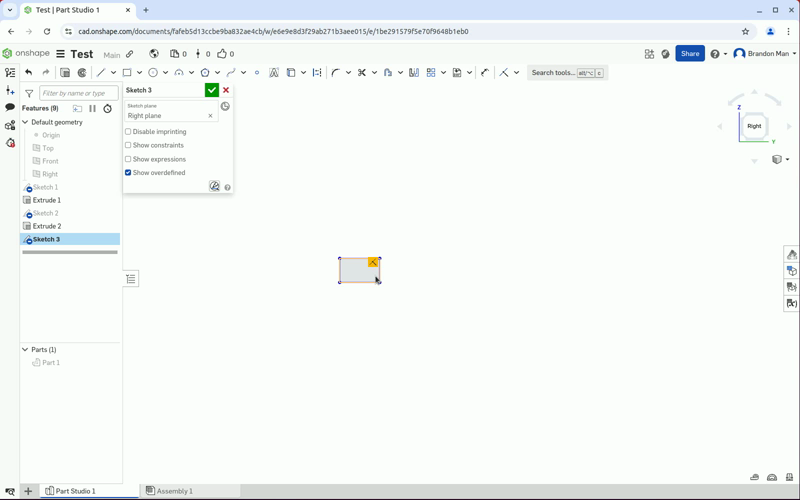
scroll(-6)
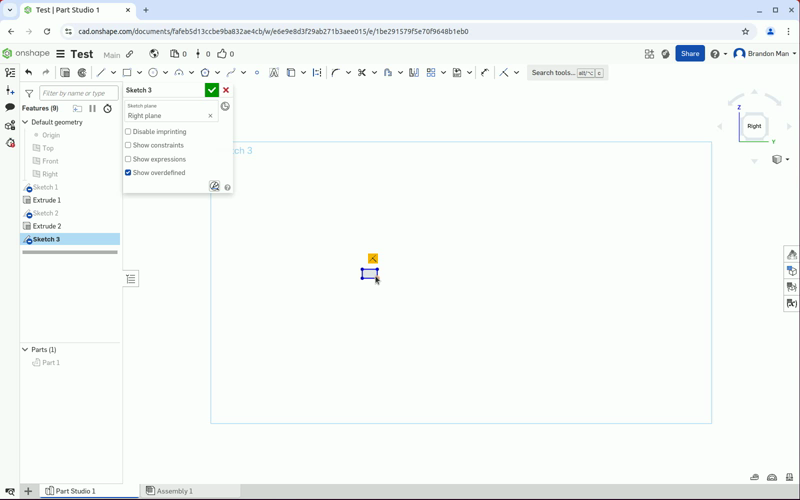
mouse_move(73, 352)
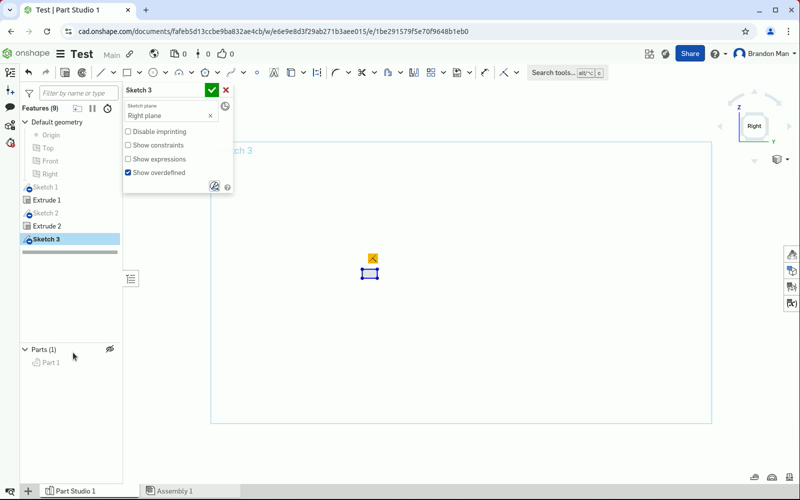
key(shift+y)
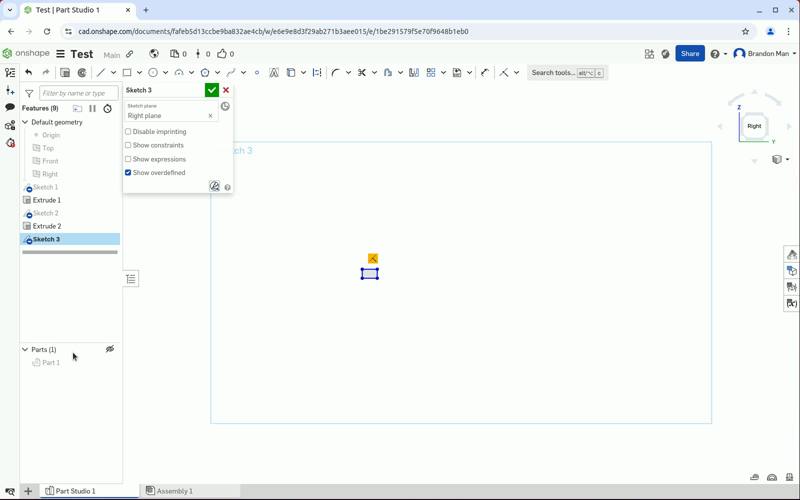
key(shift+e)
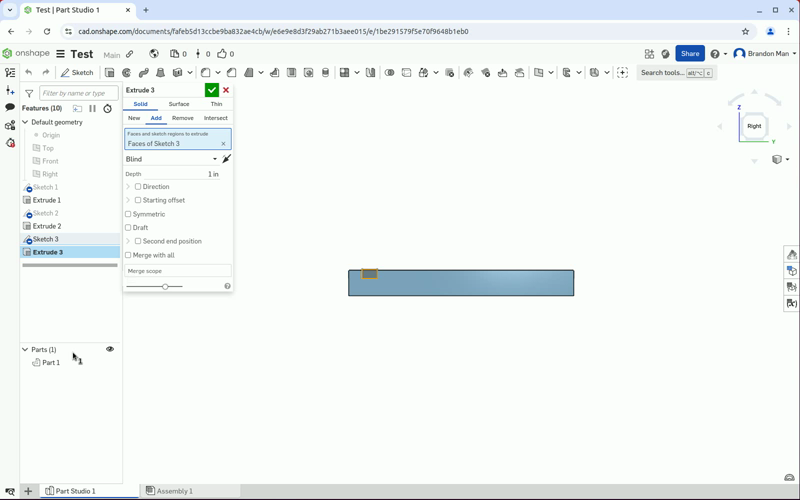
mouse_move(143, 106)
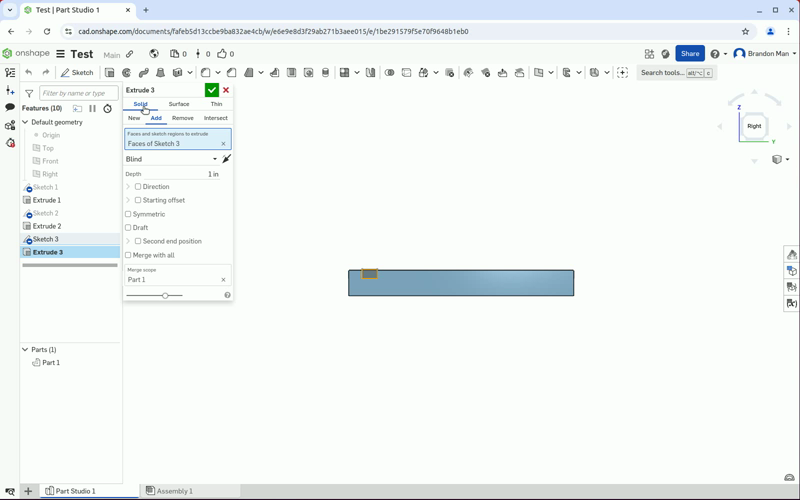
click(143, 106)
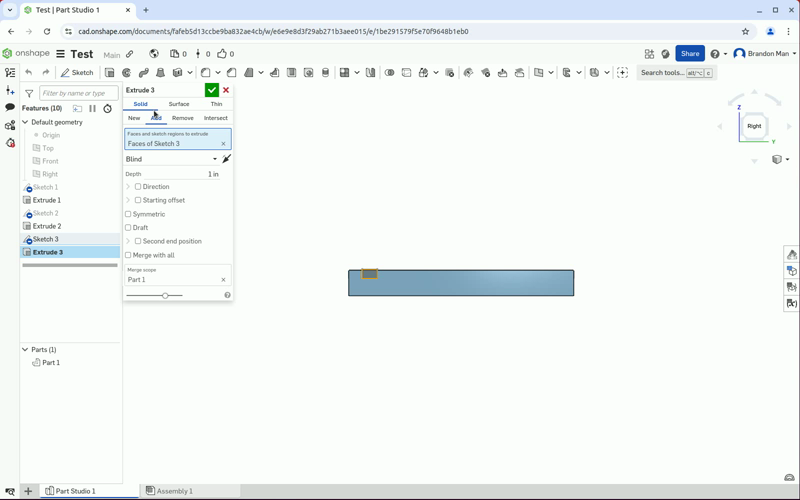
mouse_move(186, 120)
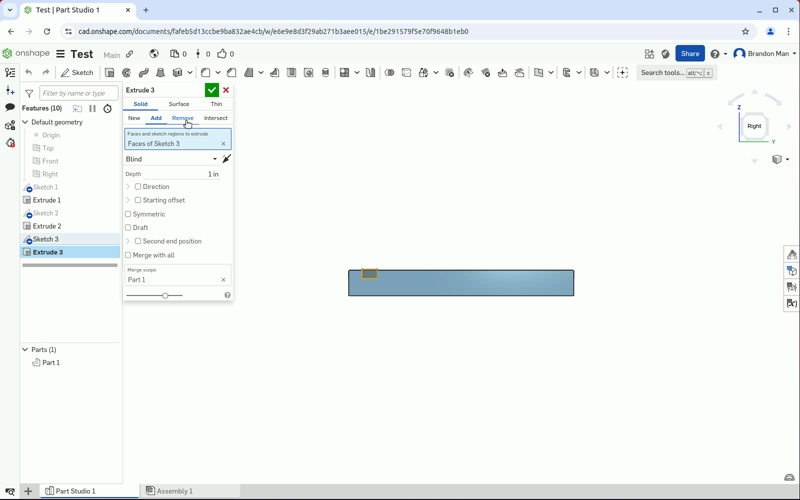
click(186, 120)
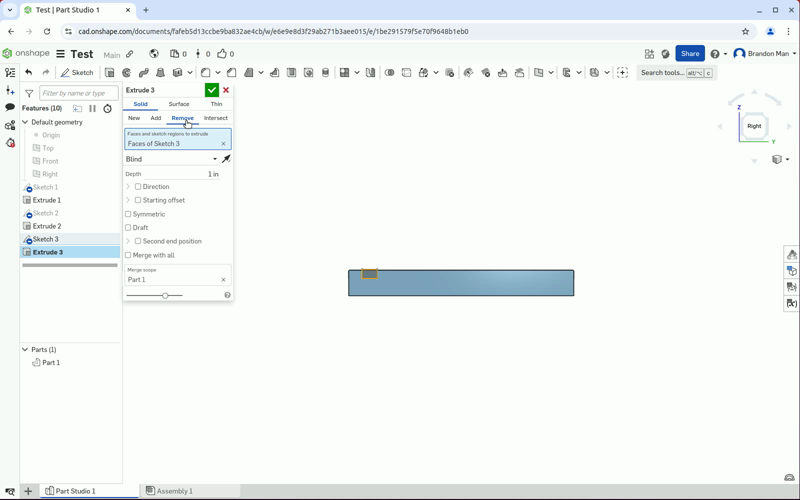
key(tab, 4)
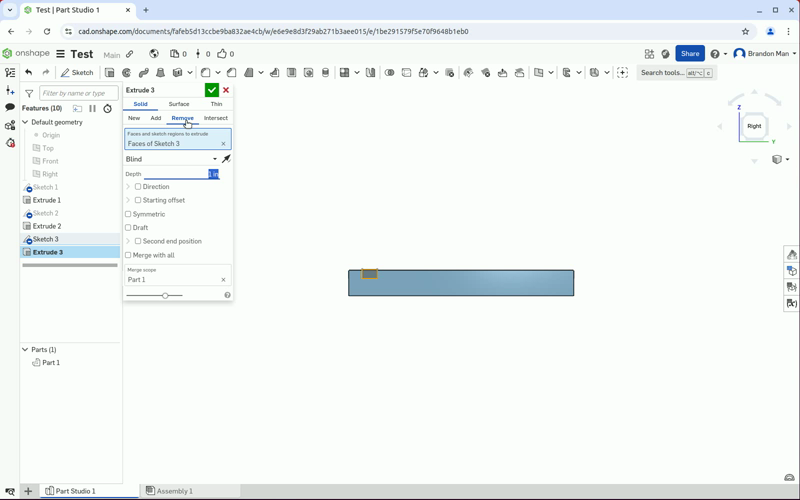
text(-23.59)
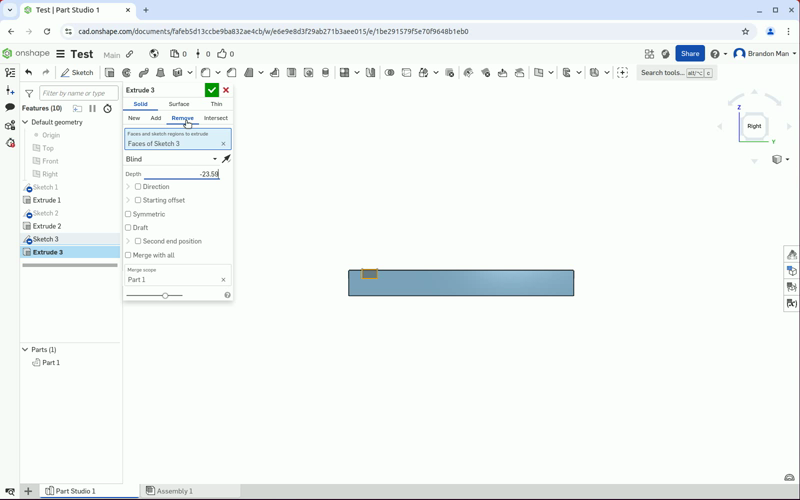
key(tab, 3)
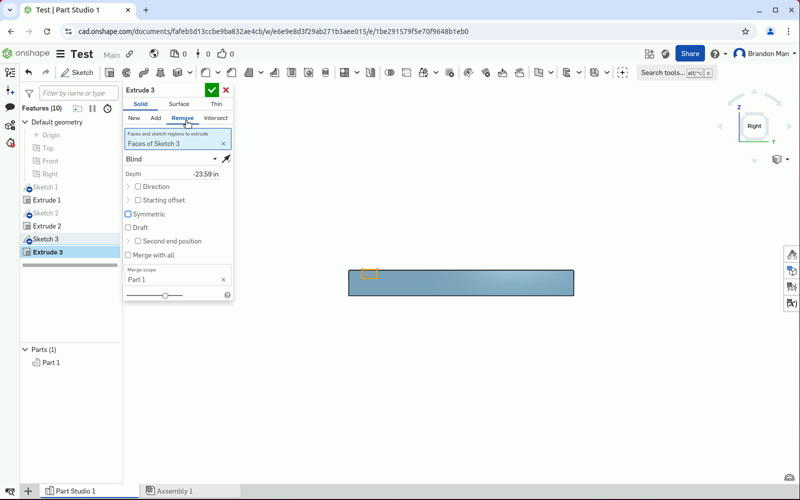
key(space)
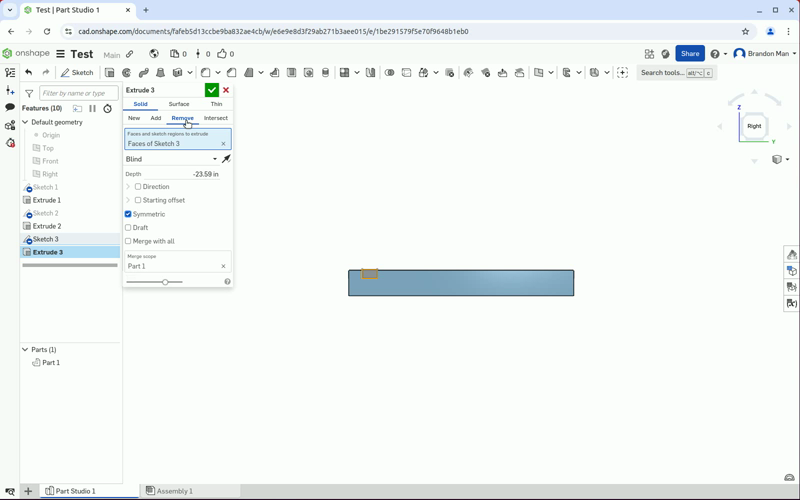
key(tab, 2)
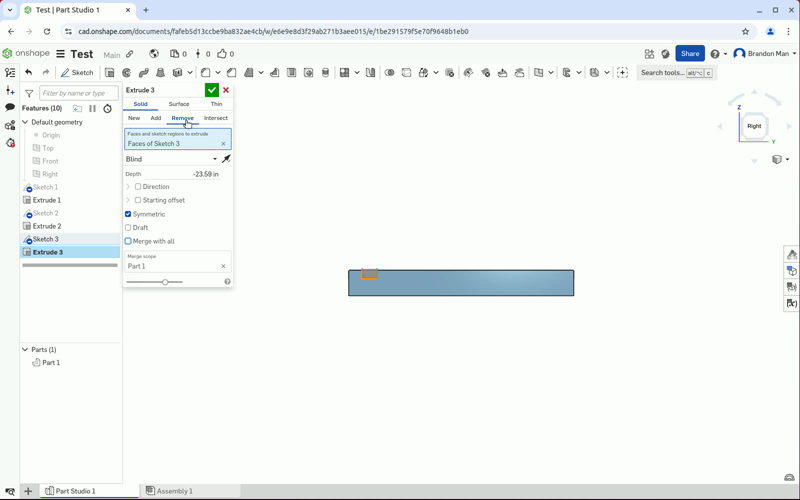
key(space)
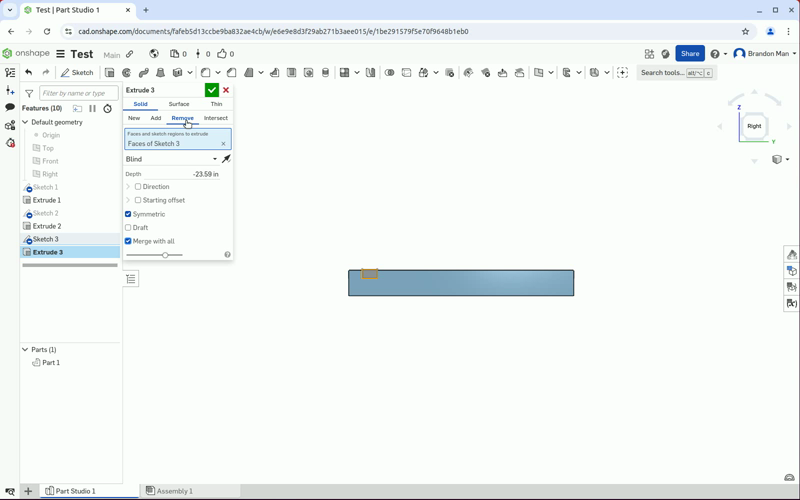
key(enter)
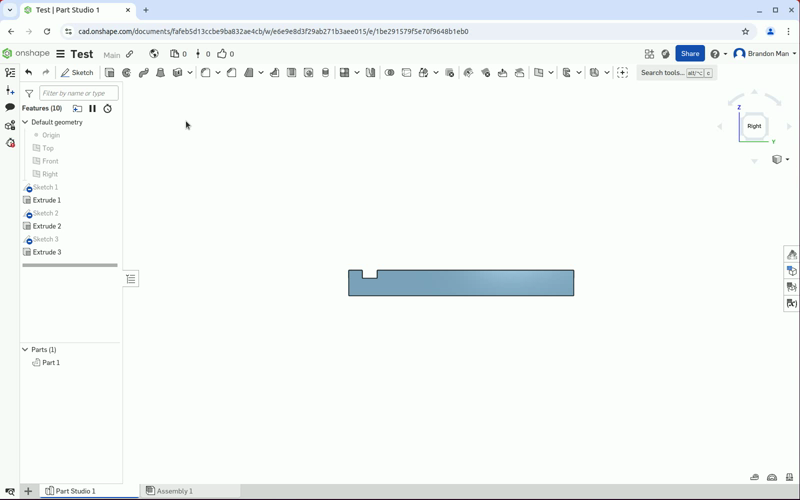
key(shift+h)
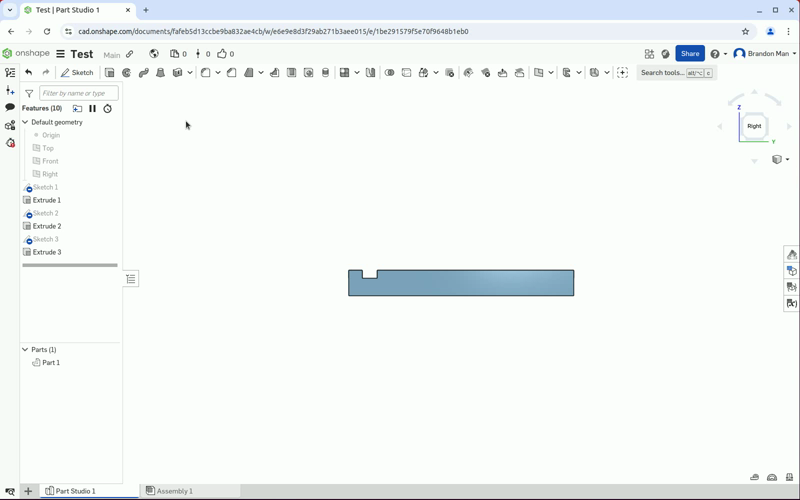
key(shift+h)
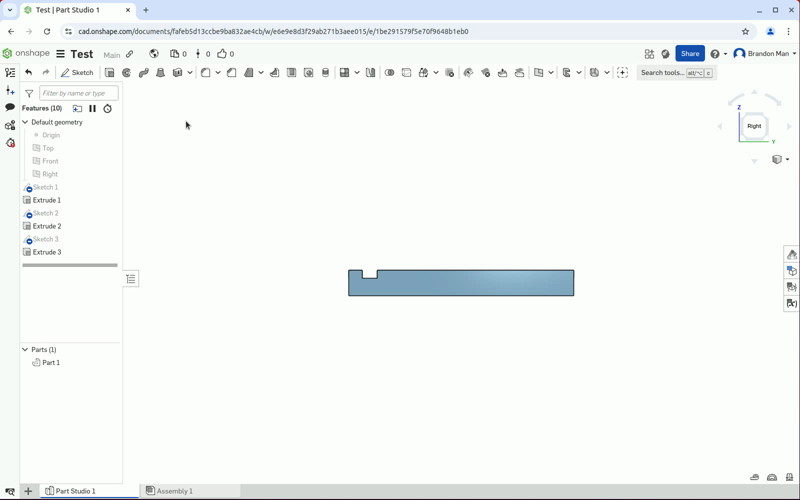
mouse_move(73, 189)
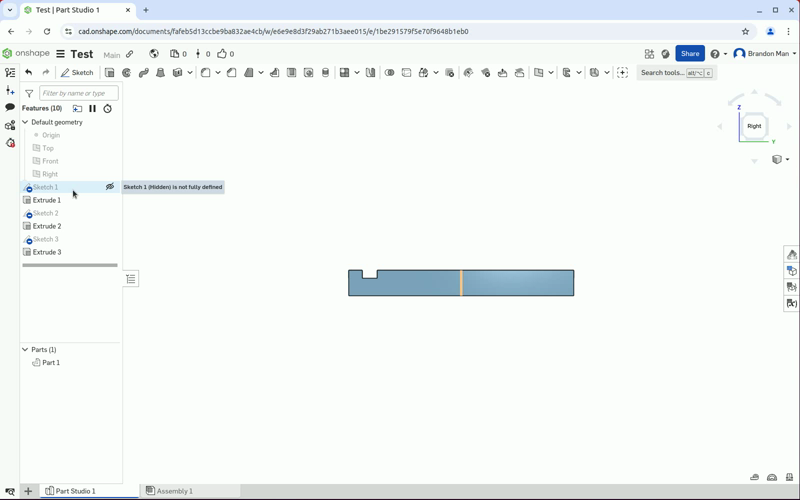
click(73, 189)
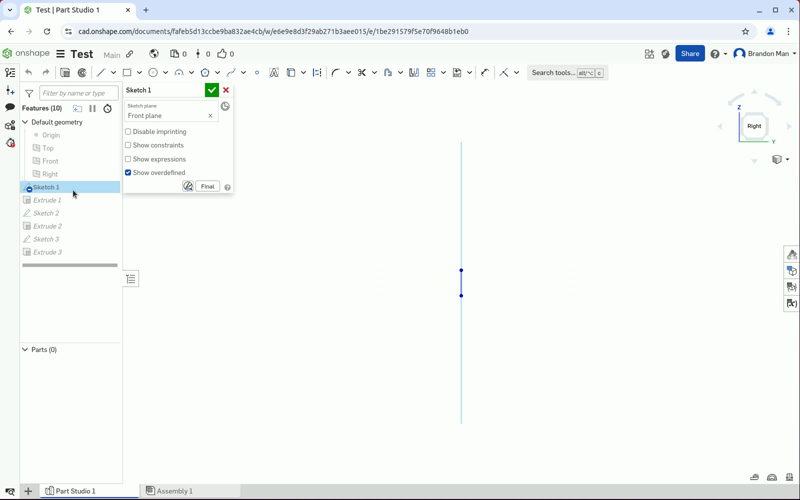
mouse_move(229, 92)
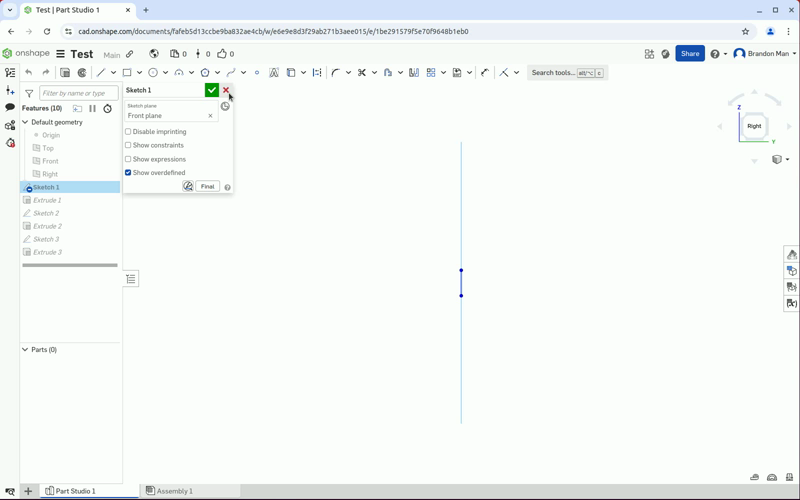
click(229, 92)
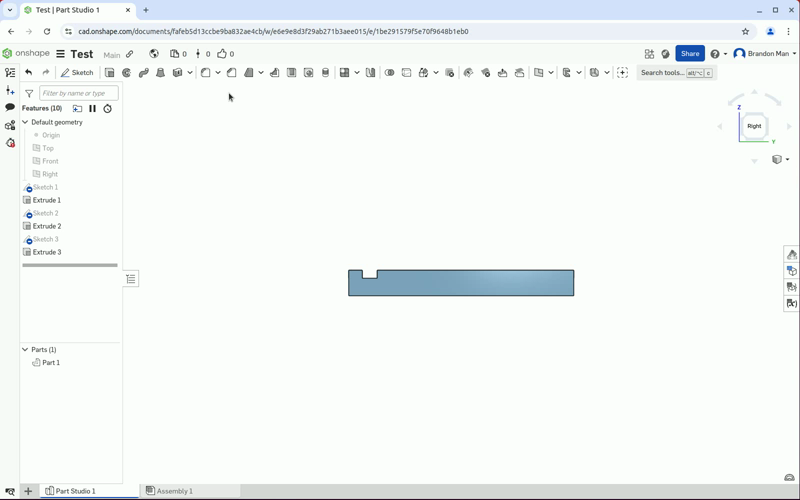
mouse_move(73, 352)
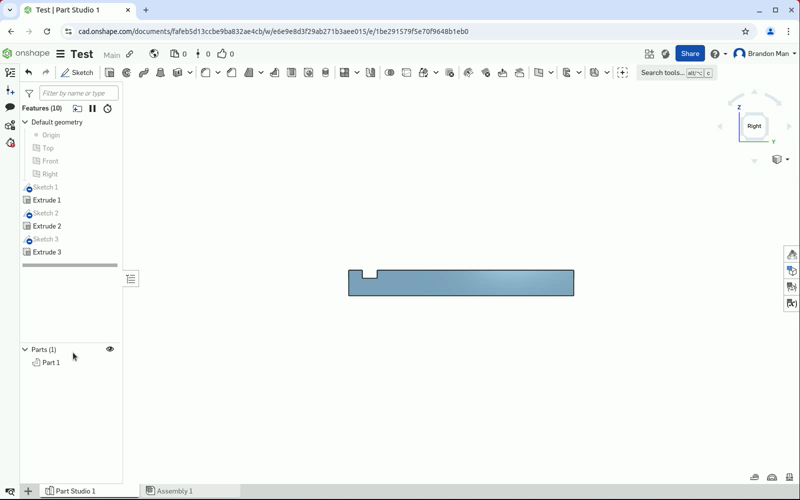
key(y)
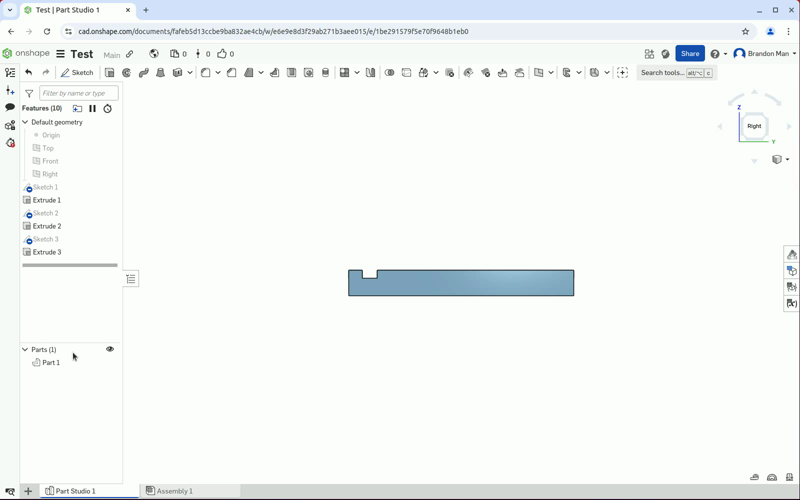
key(shift+p)
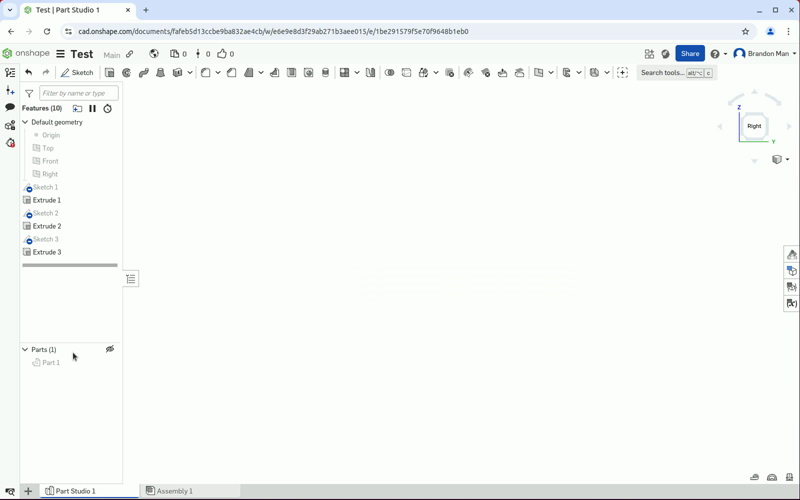
key(space)
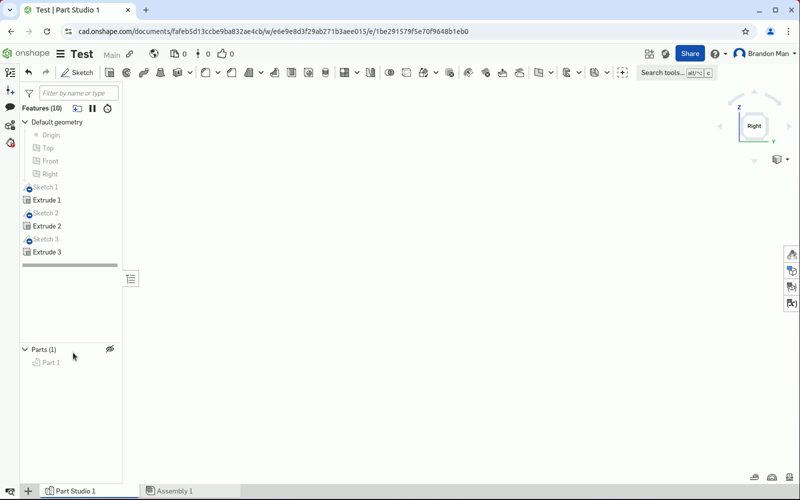
key_down(shift)
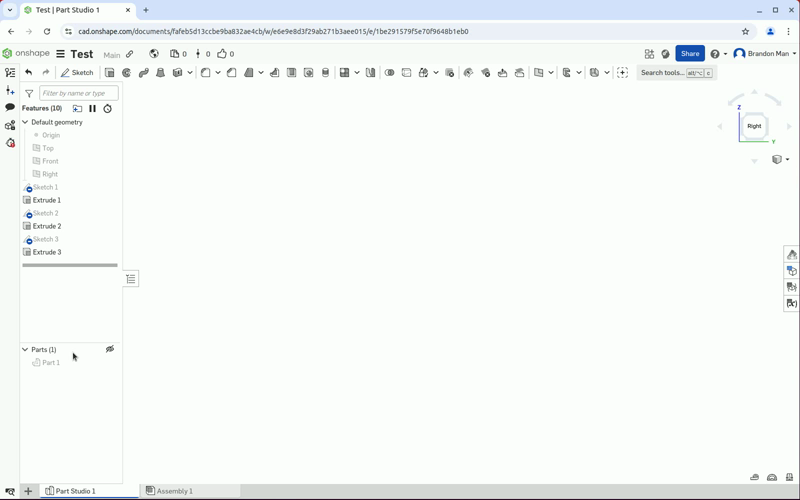
key(right)
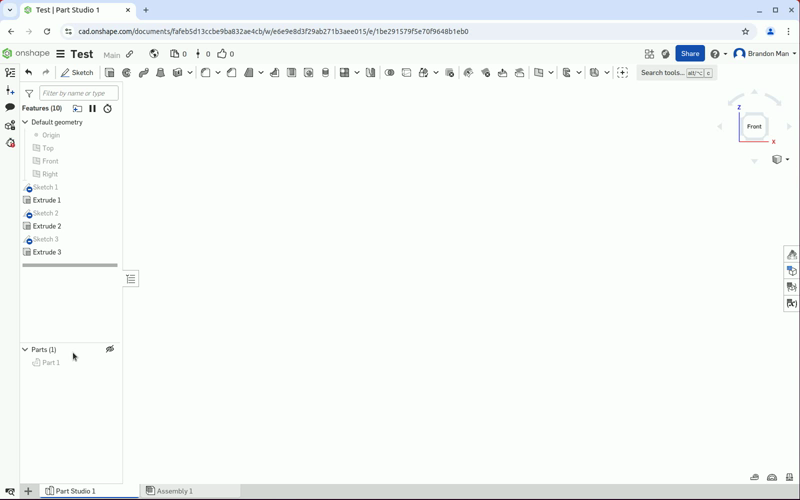
key_up(shift)
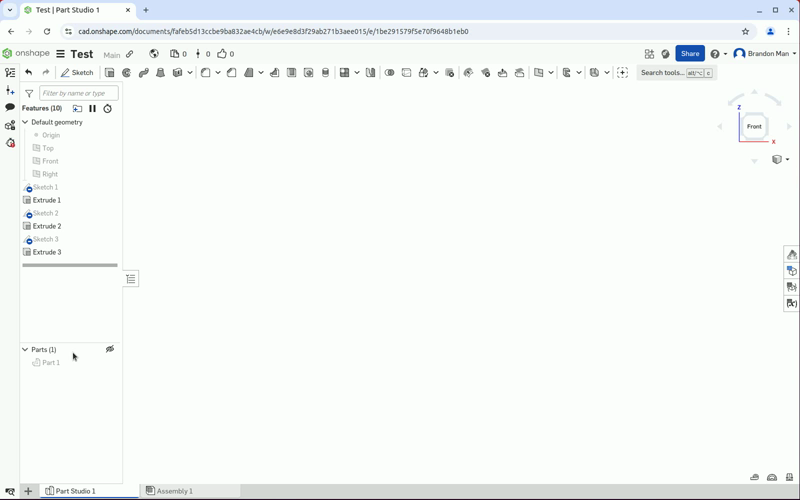
mouse_move(73, 352)
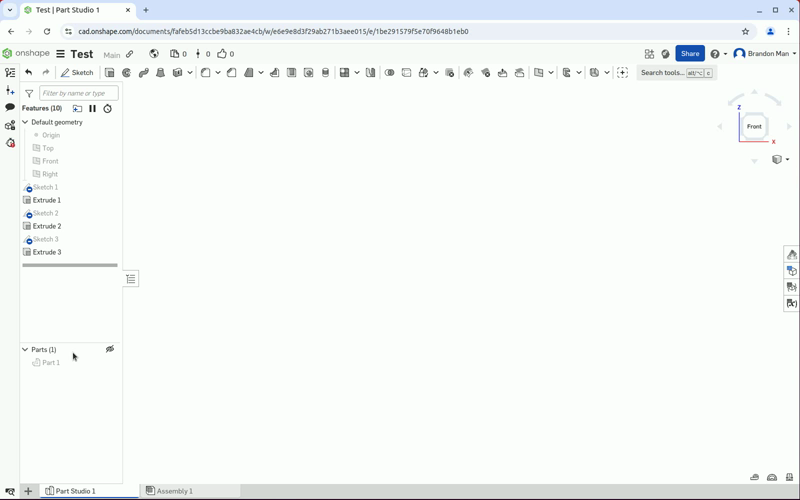
key(shift+y)
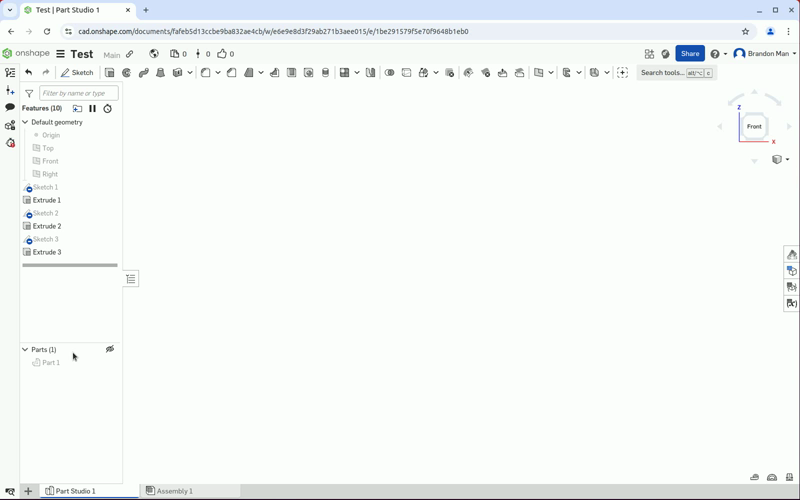
key(shift+s)
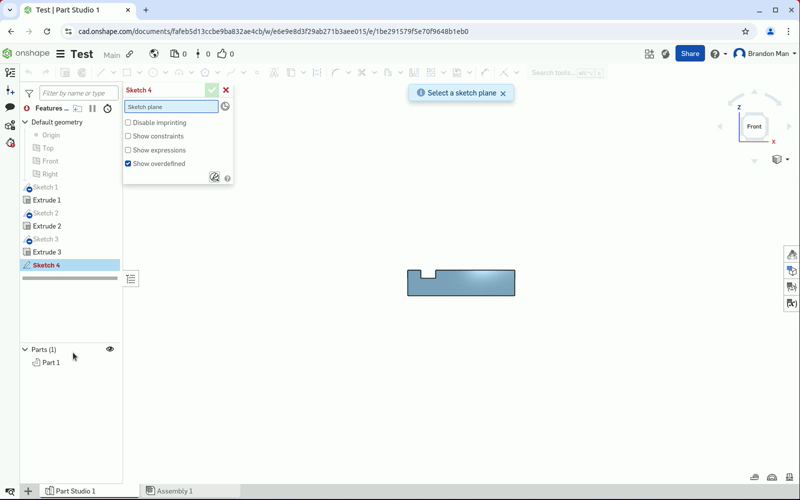
mouse_move(73, 163)
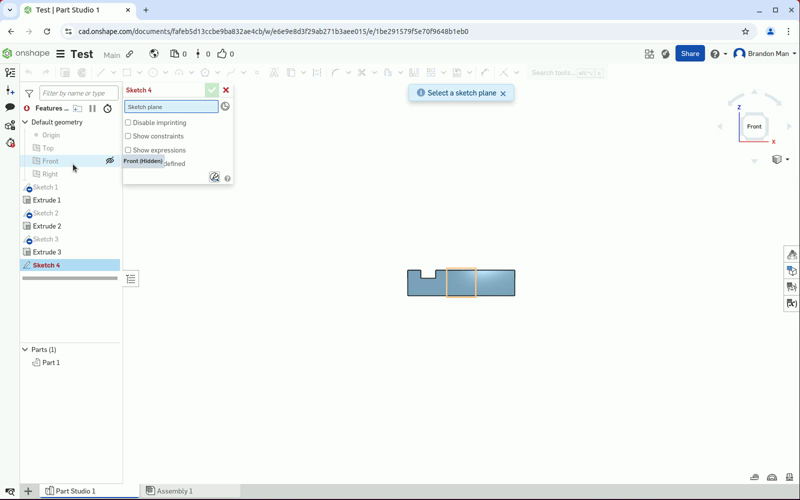
click(73, 163)
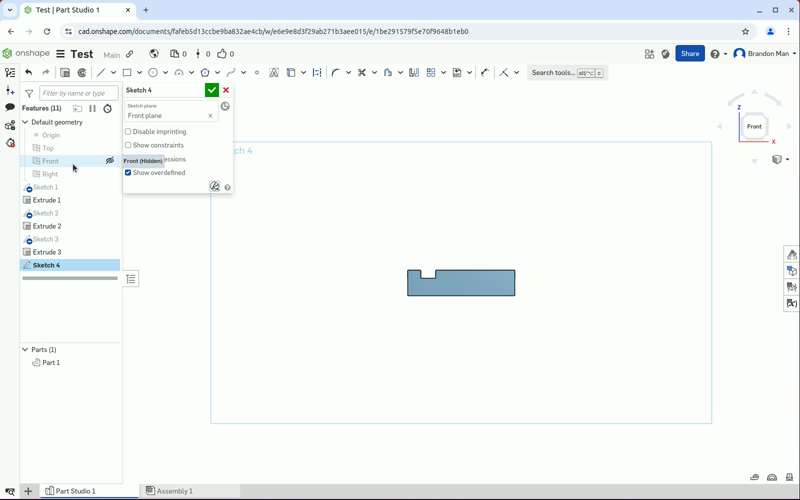
mouse_move(73, 352)
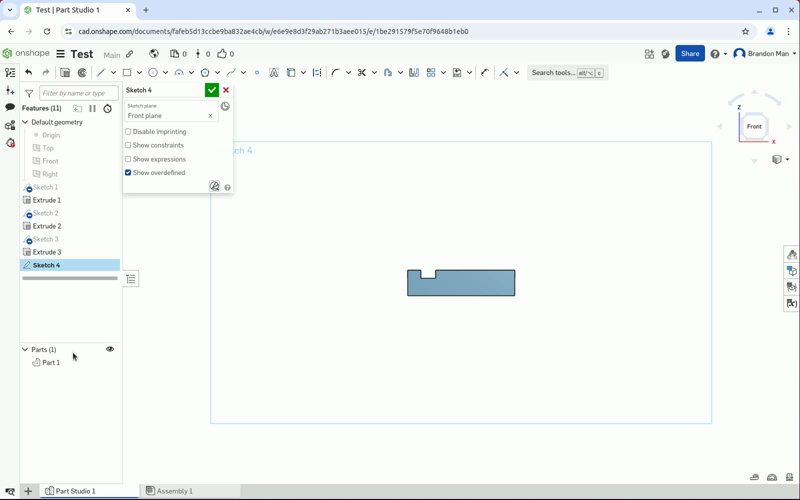
key(y)
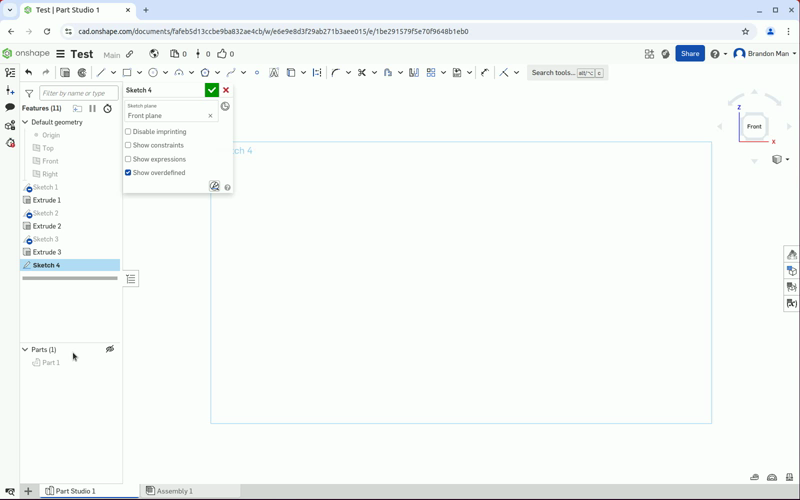
key(a)
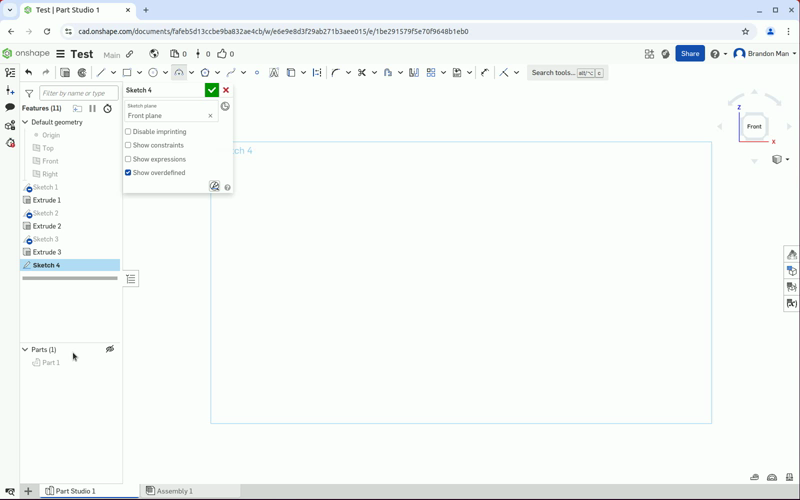
key_down(shift)
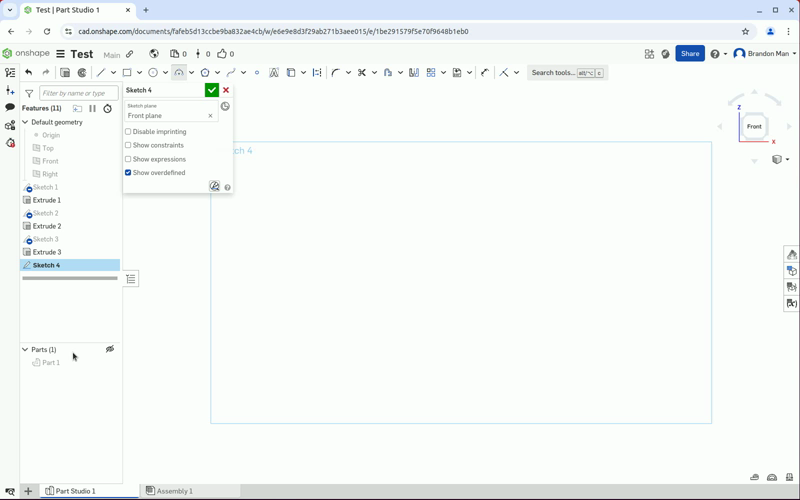
mouse_move(441, 275)
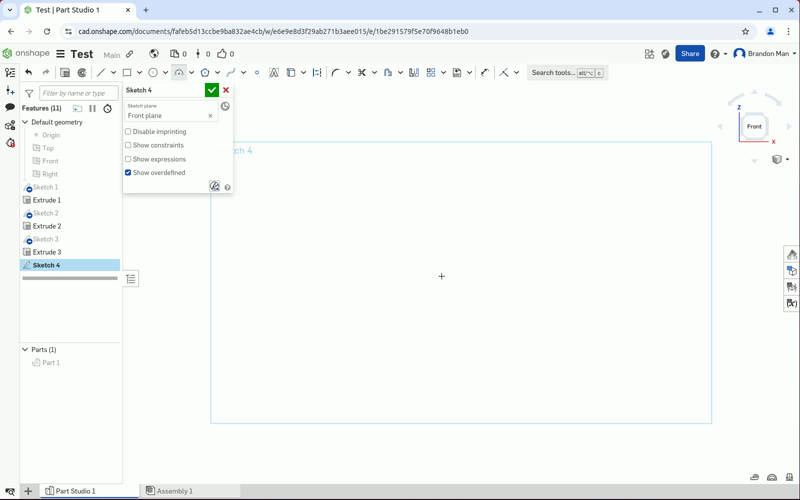
click(441, 275)
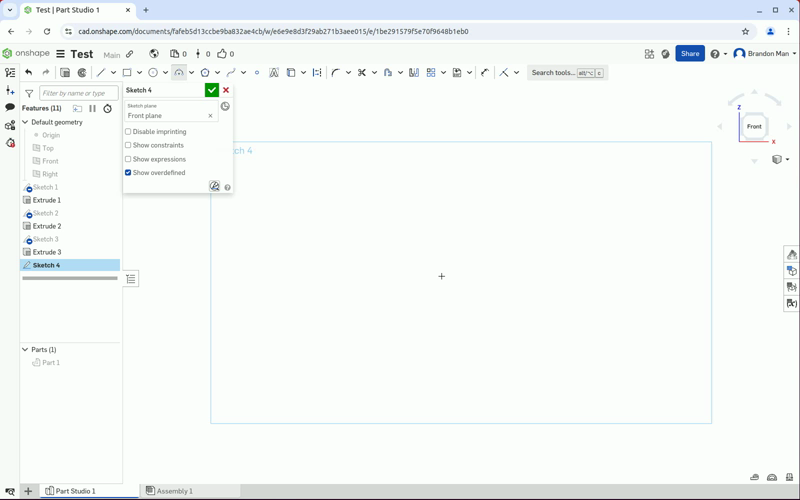
key_up(shift)
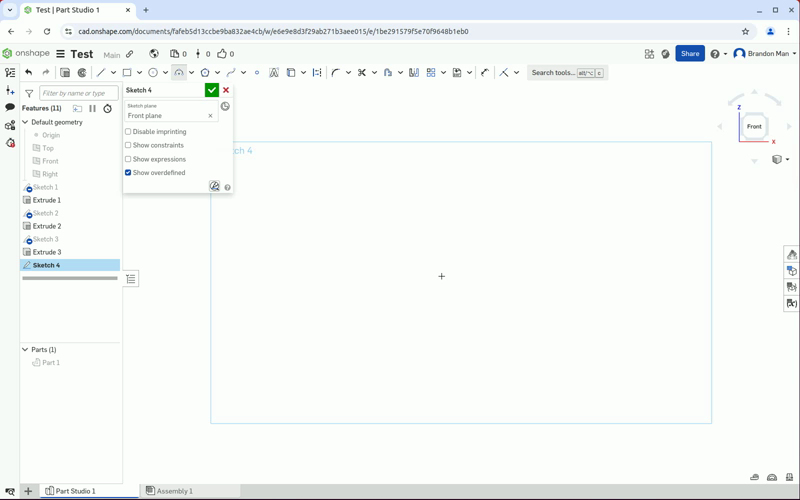
key_down(shift)
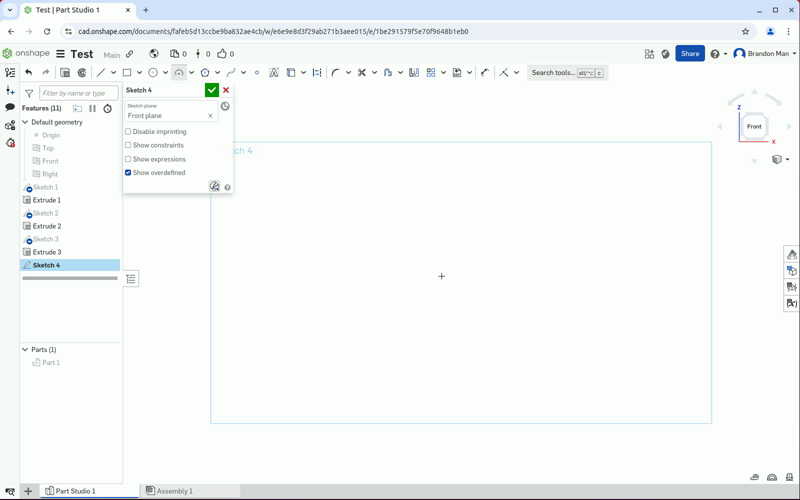
mouse_move(456, 289)
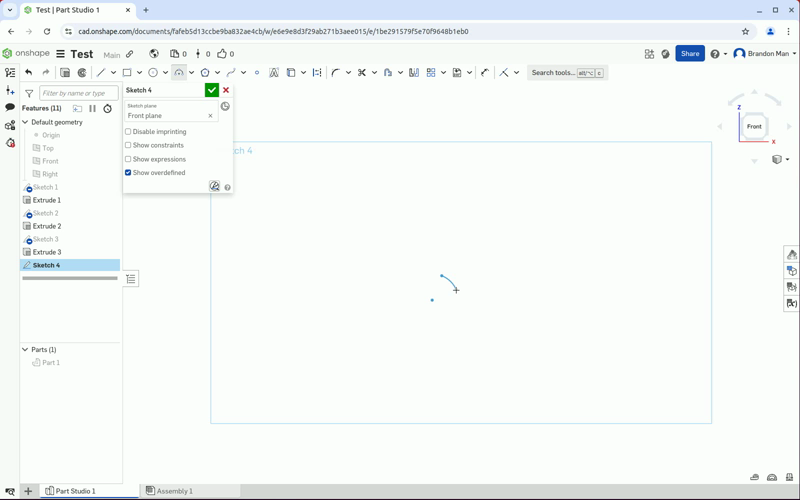
click(456, 289)
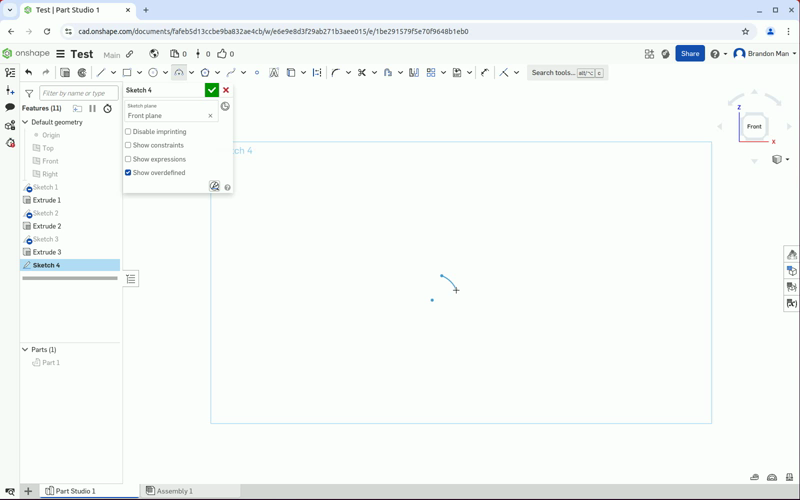
mouse_move(446, 285)
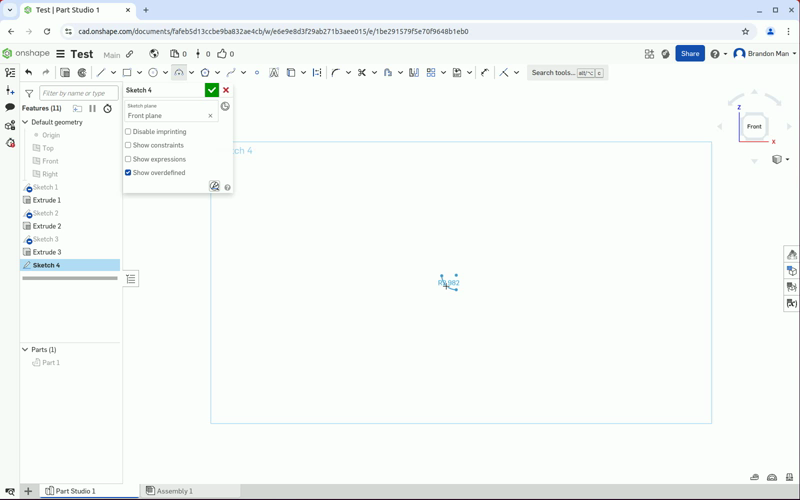
click(446, 285)
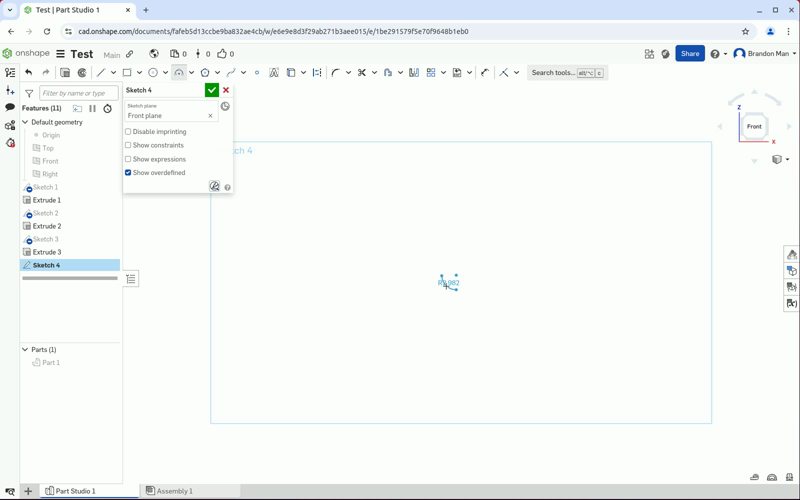
key_up(shift)
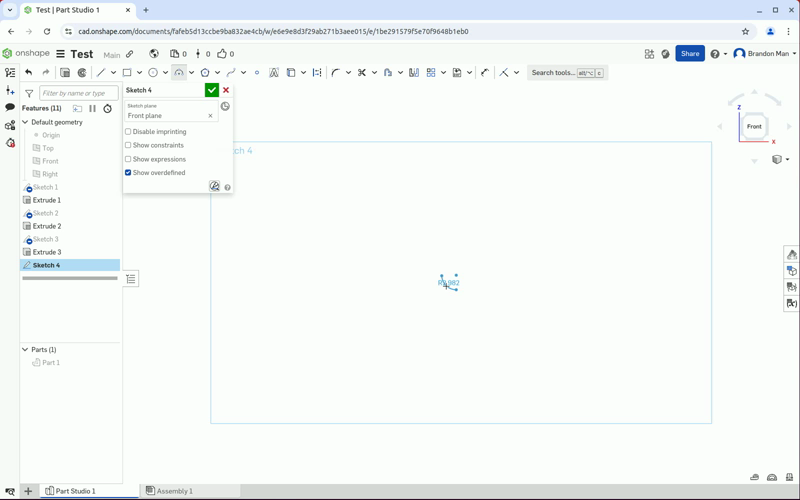
key(esc)
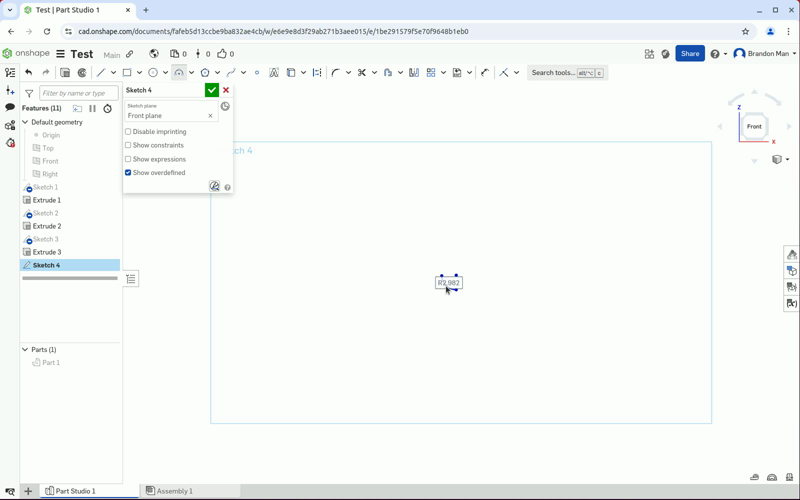
key(l)
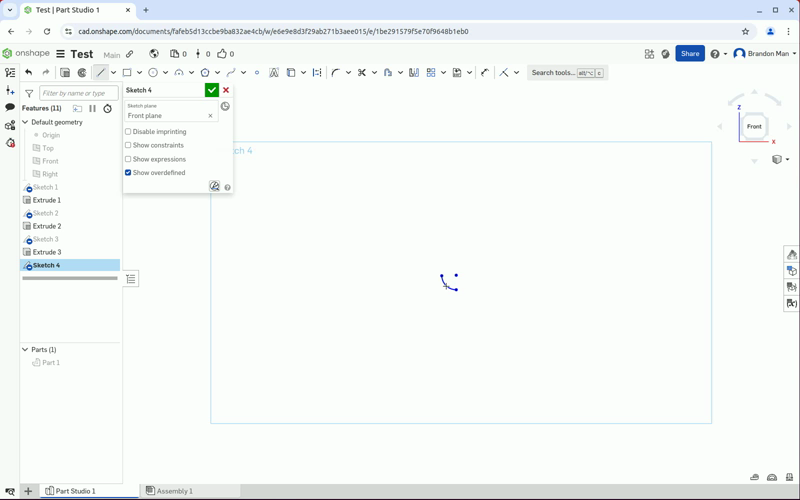
mouse_move(456, 289)
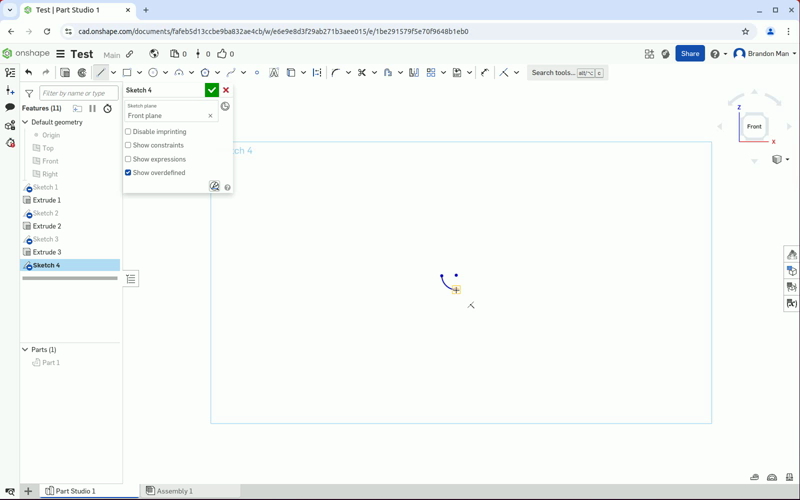
click(456, 289)
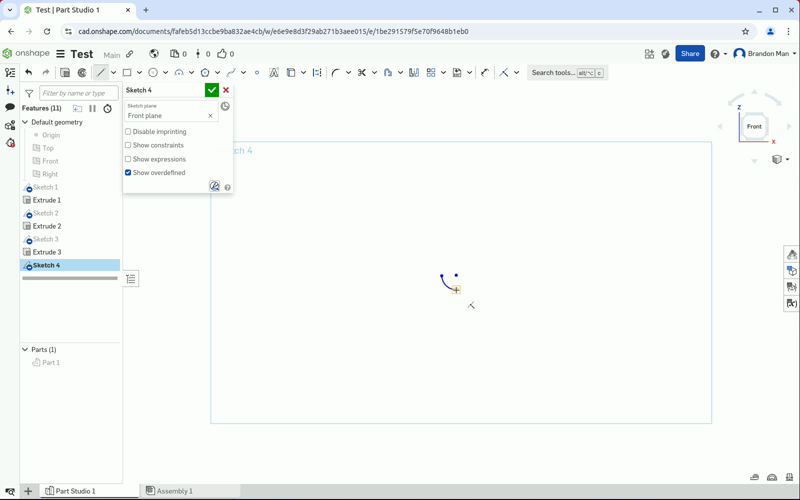
key_down(shift)
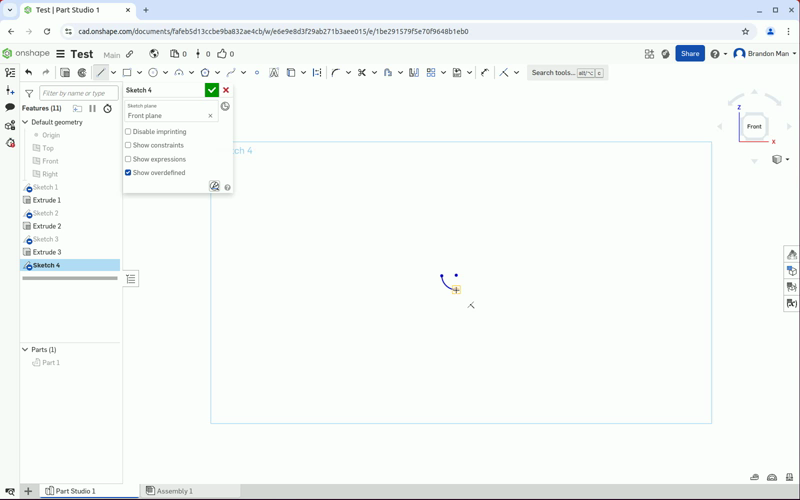
mouse_move(486, 289)
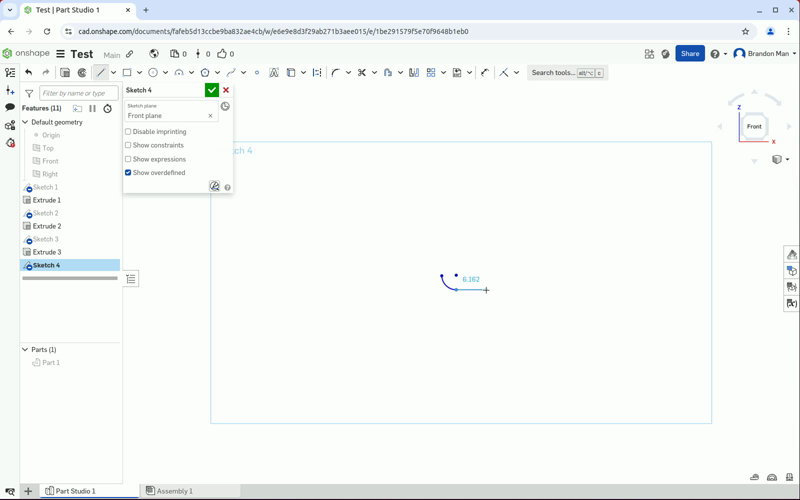
mouse_move(492, 289)
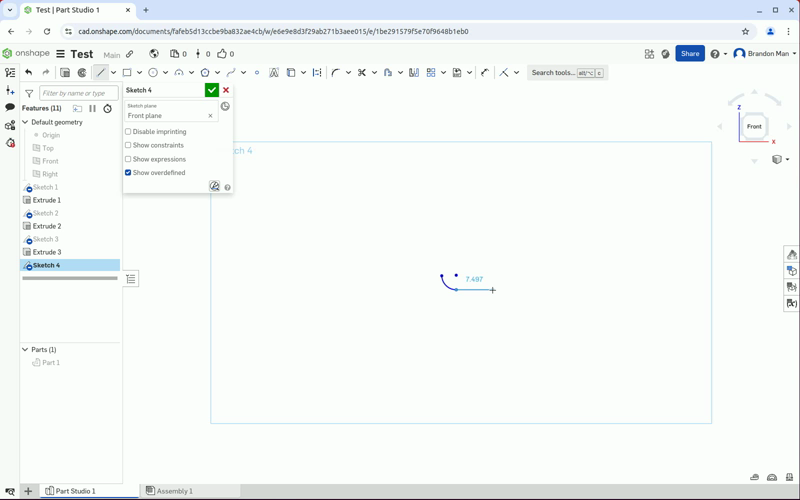
click(492, 289)
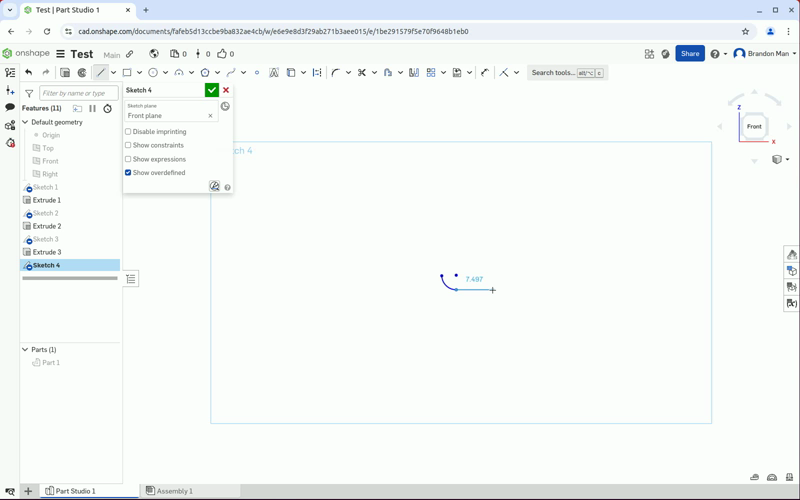
key_up(shift)
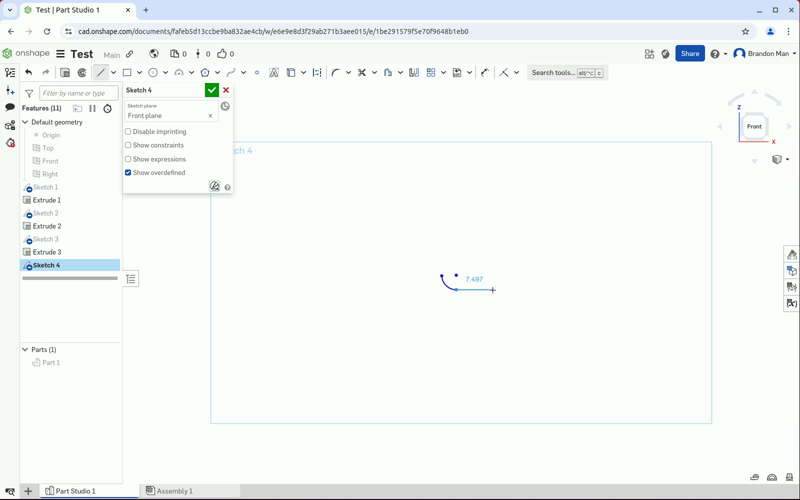
key(esc)
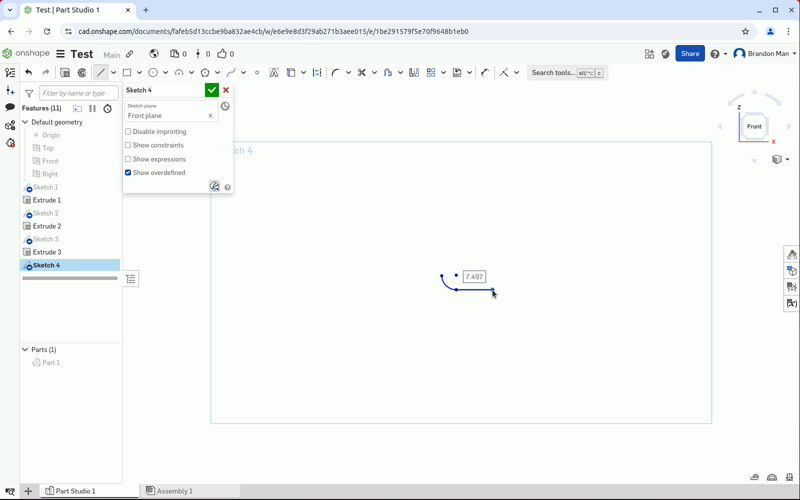
key(a)
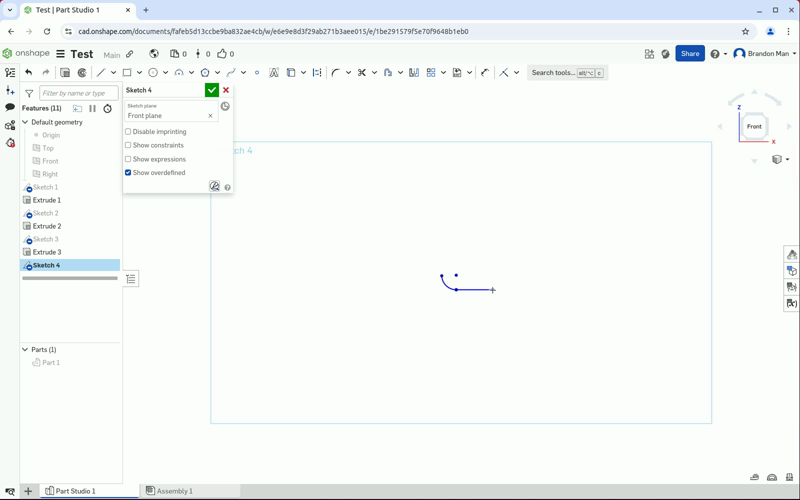
mouse_move(492, 289)
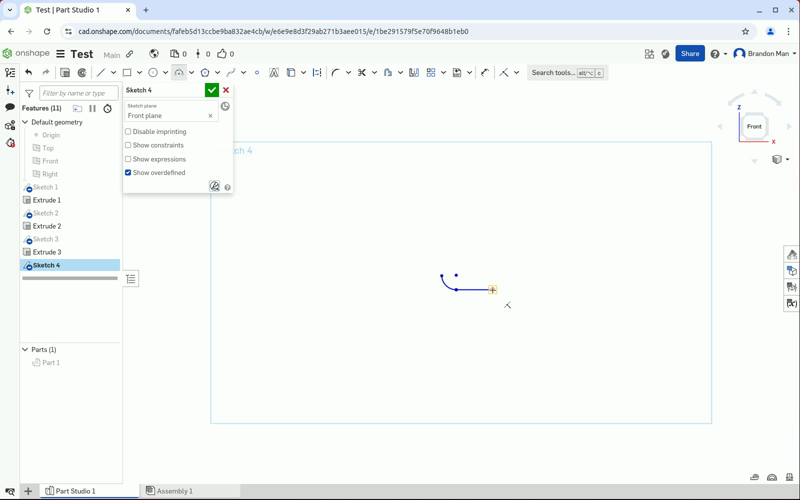
click(492, 289)
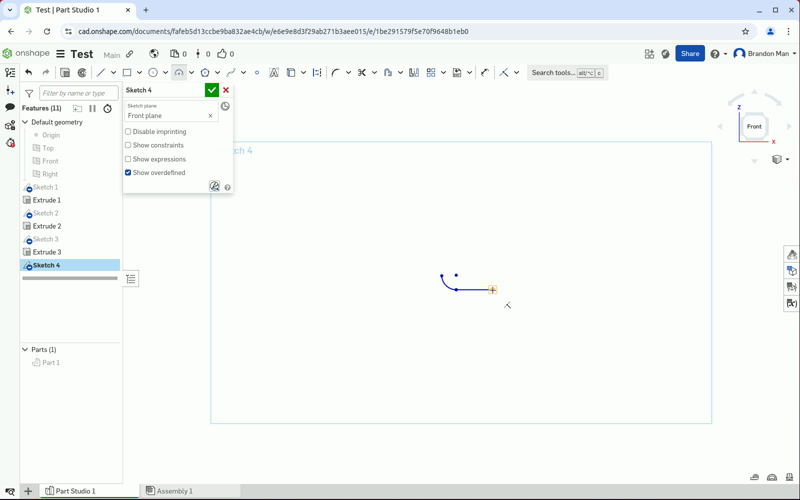
key_down(shift)
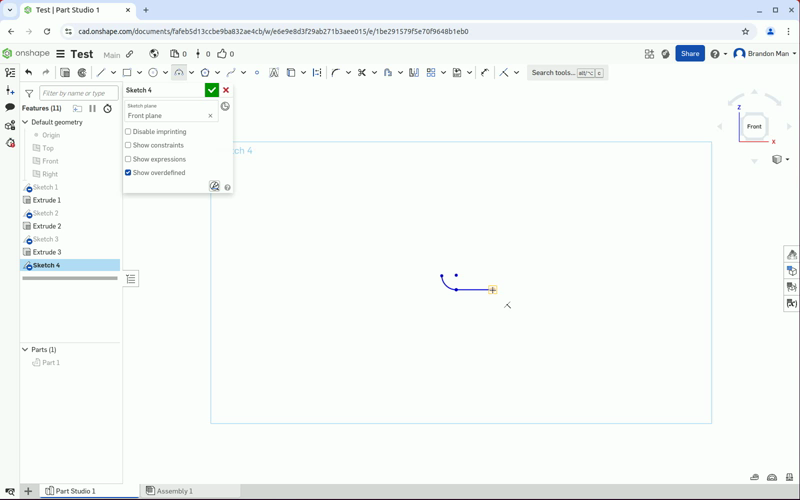
mouse_move(500, 285)
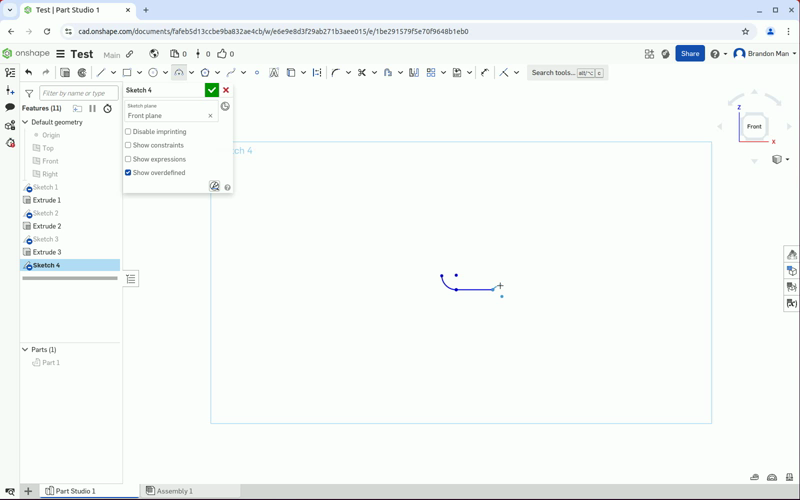
click(500, 285)
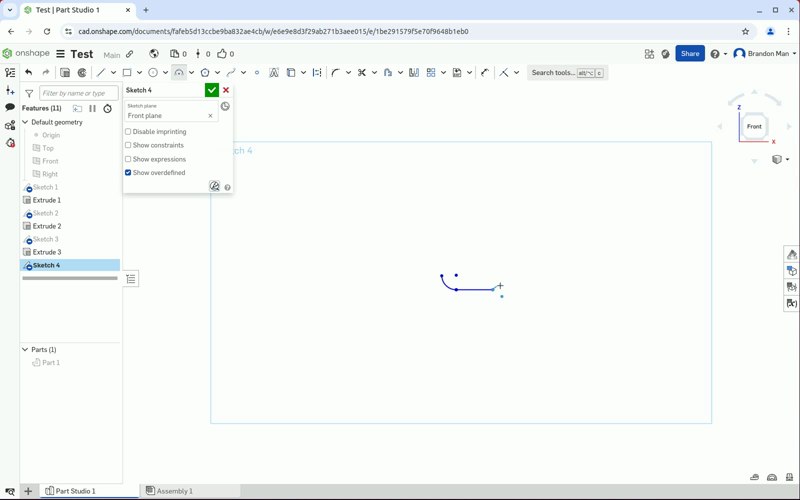
mouse_move(497, 288)
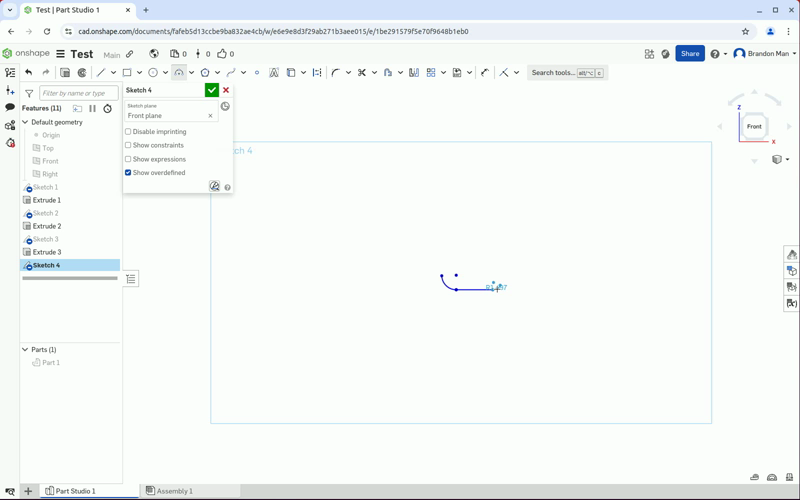
click(497, 288)
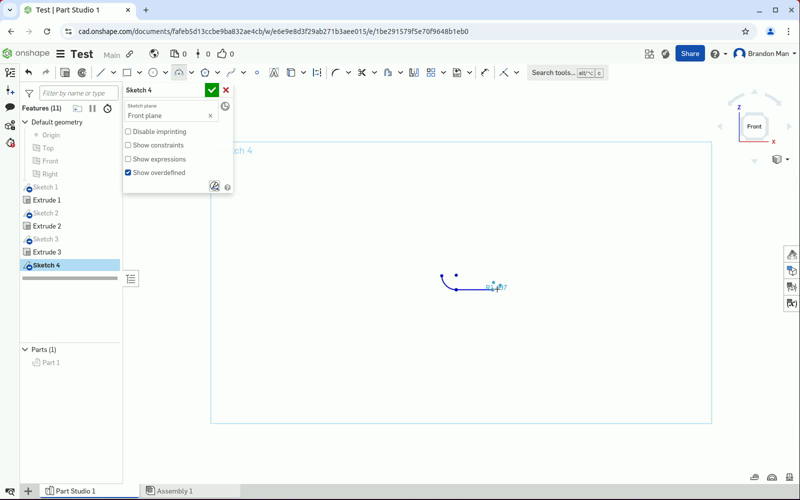
key_up(shift)
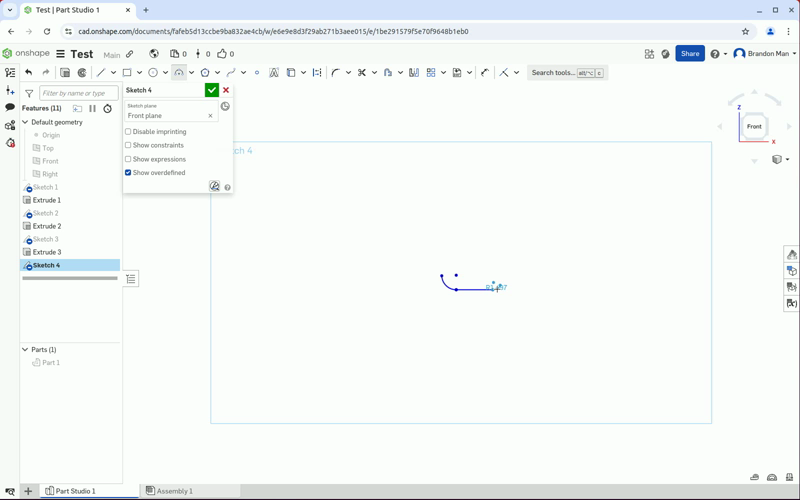
key(esc)
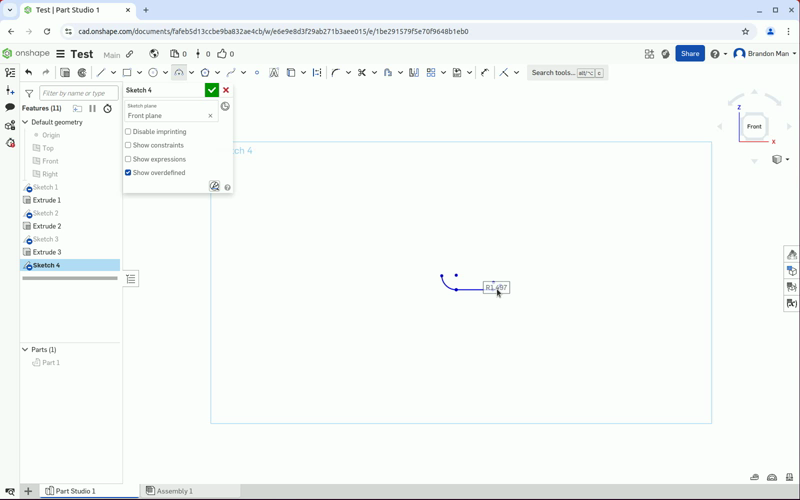
key(l)
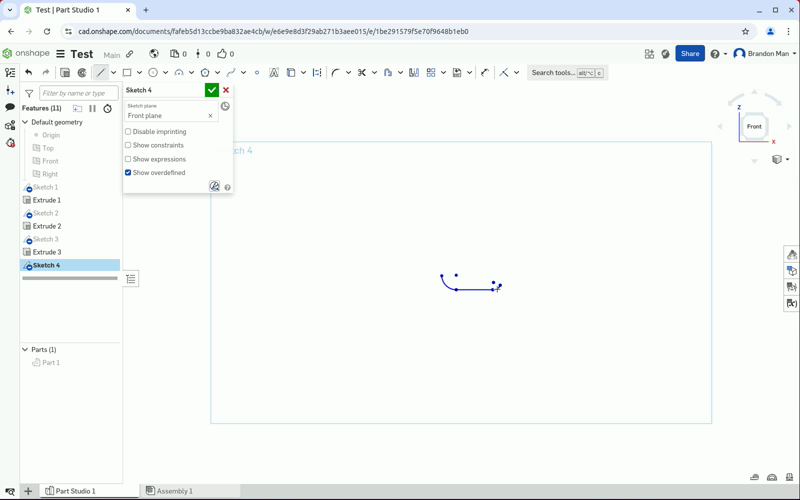
mouse_move(500, 285)
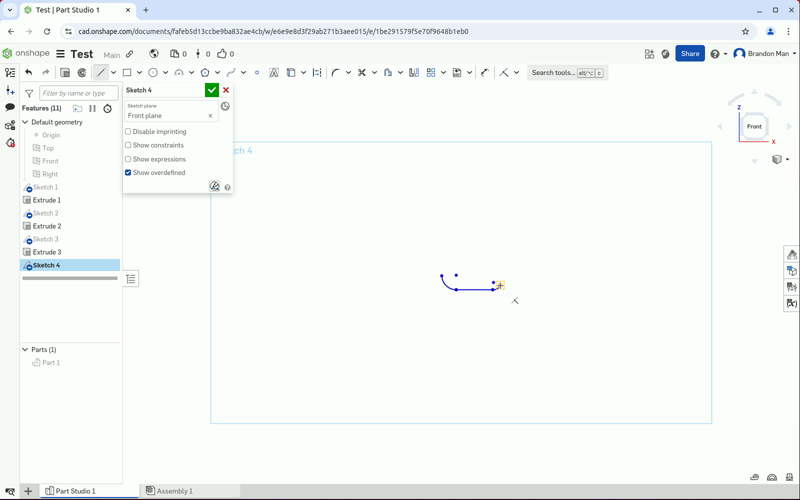
click(500, 285)
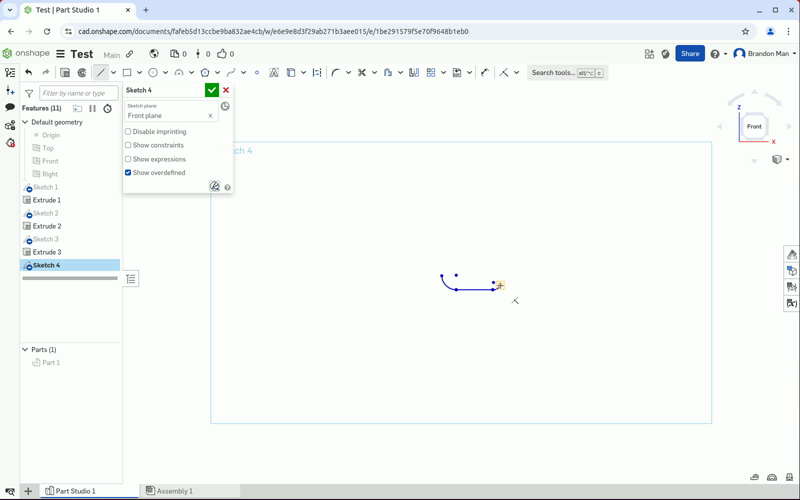
key_down(shift)
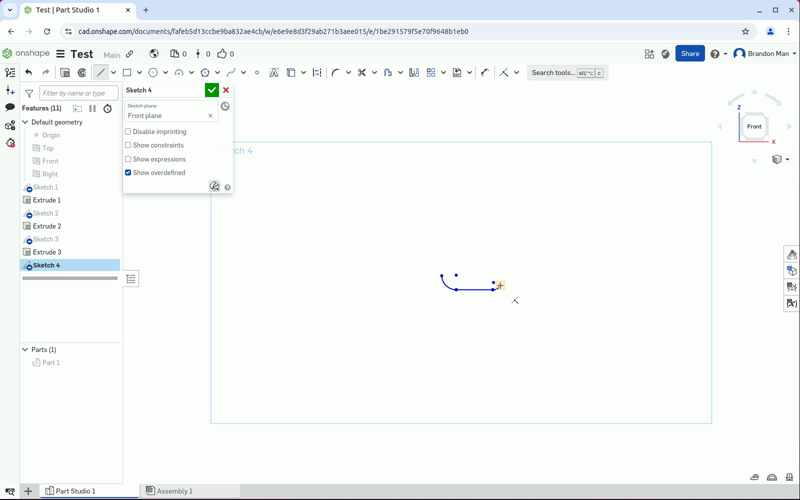
mouse_move(530, 285)
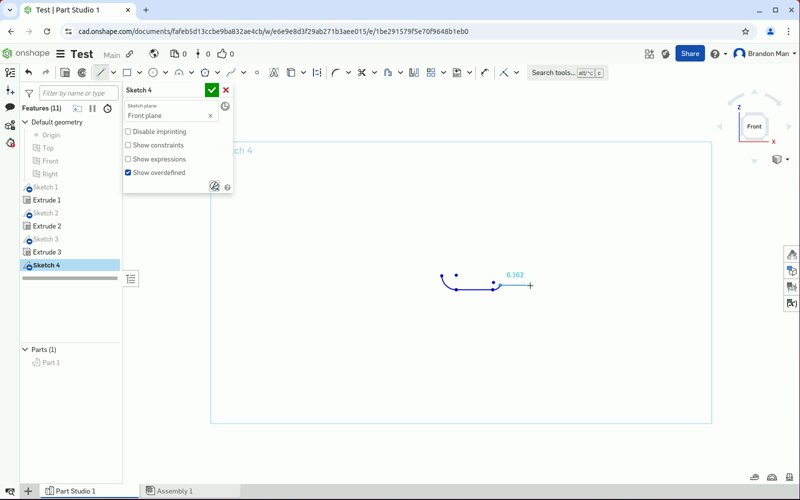
mouse_move(503, 279)
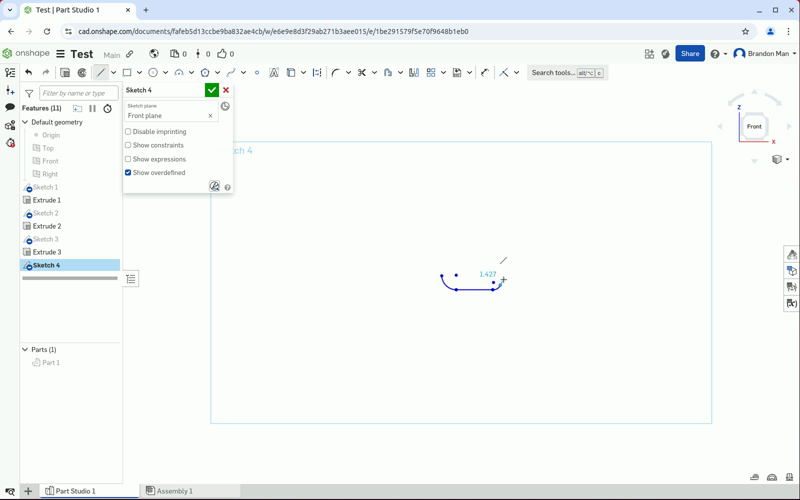
scroll(6)
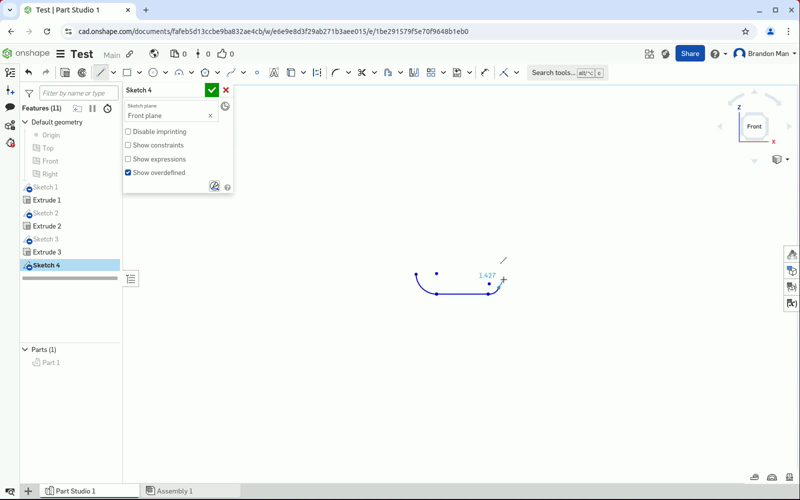
scroll(6)
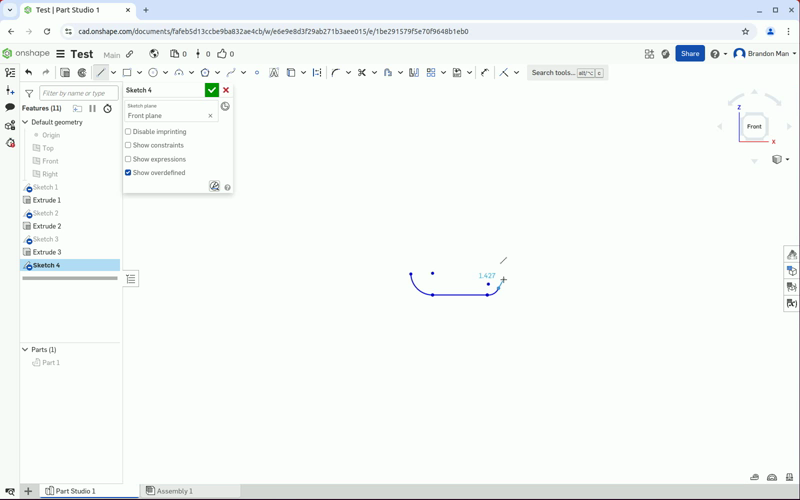
scroll(6)
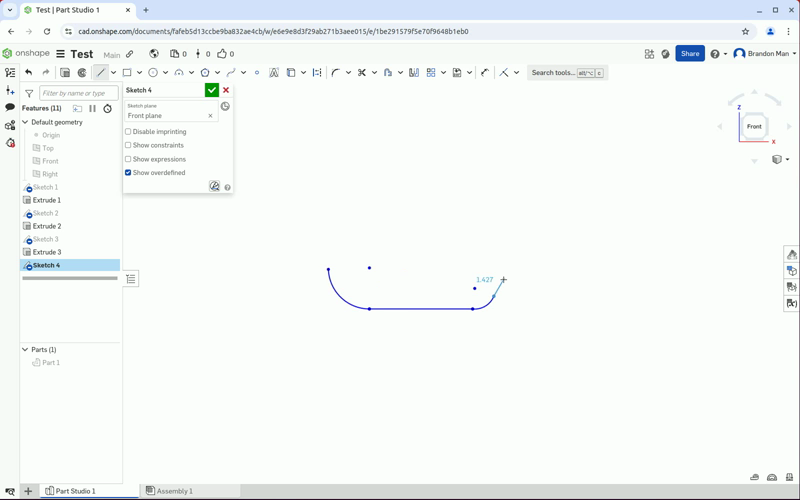
scroll(6)
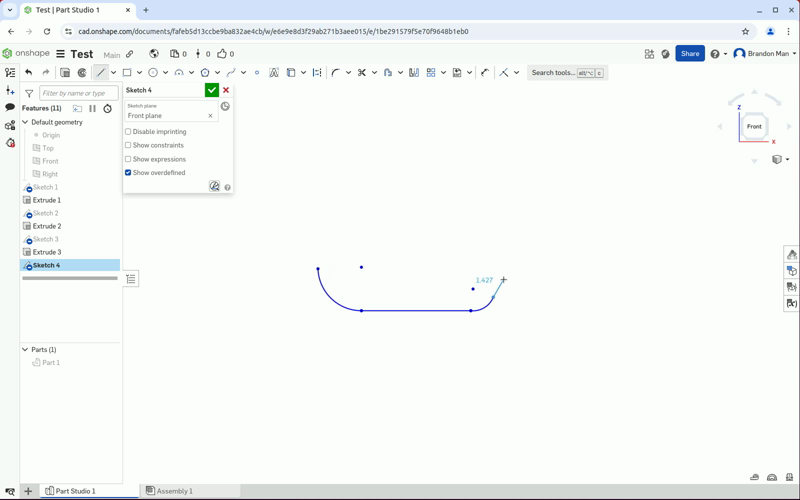
scroll(6)
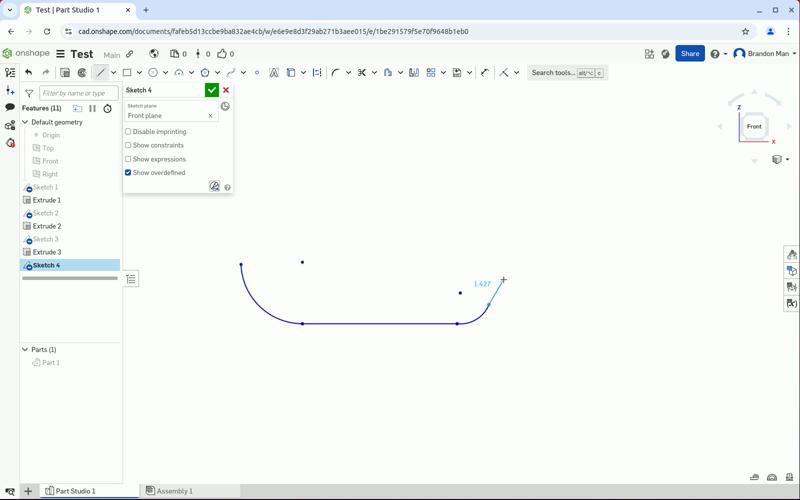
scroll(6)
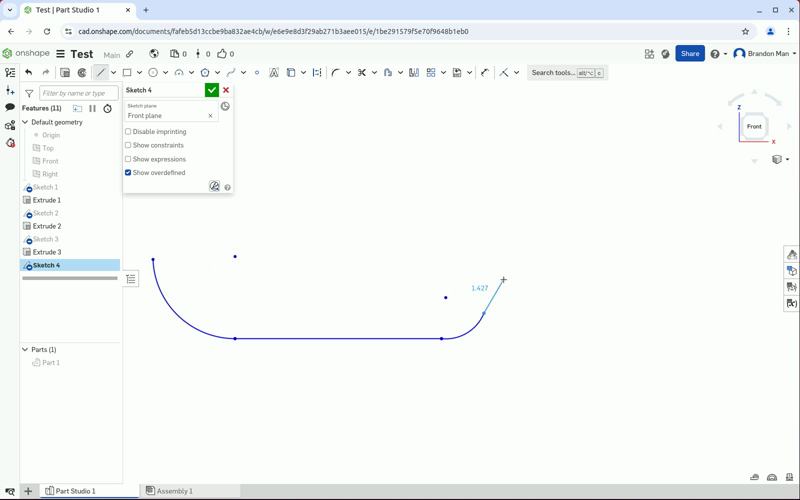
scroll(6)
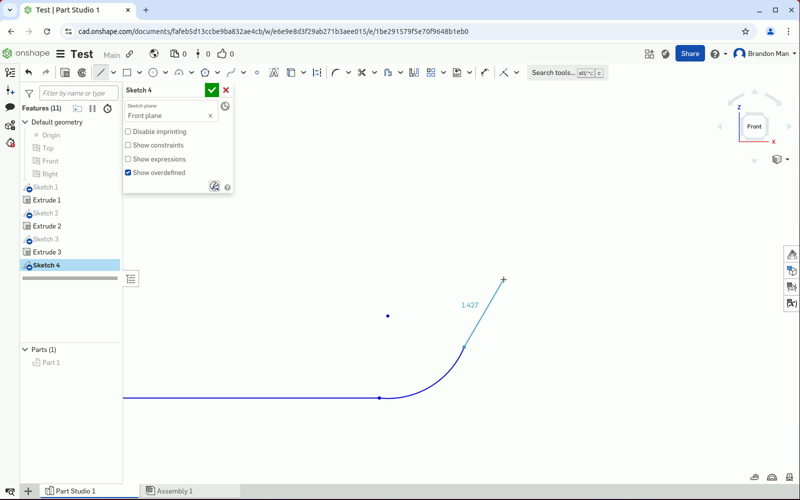
click(503, 279)
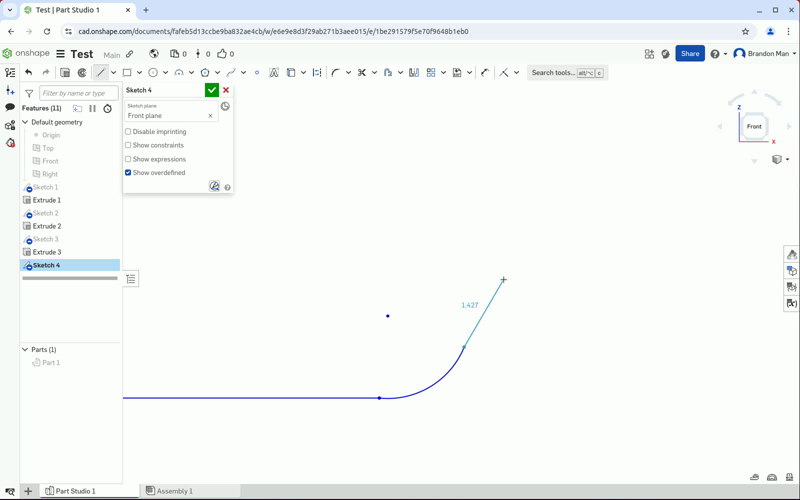
scroll(-6)
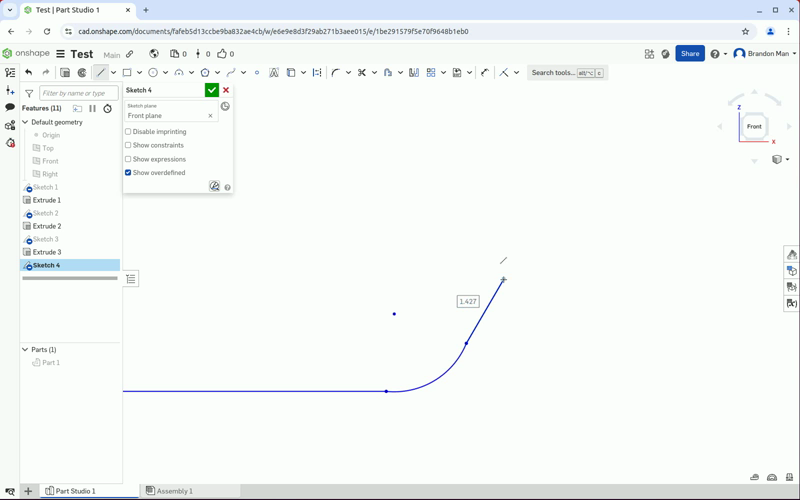
scroll(-6)
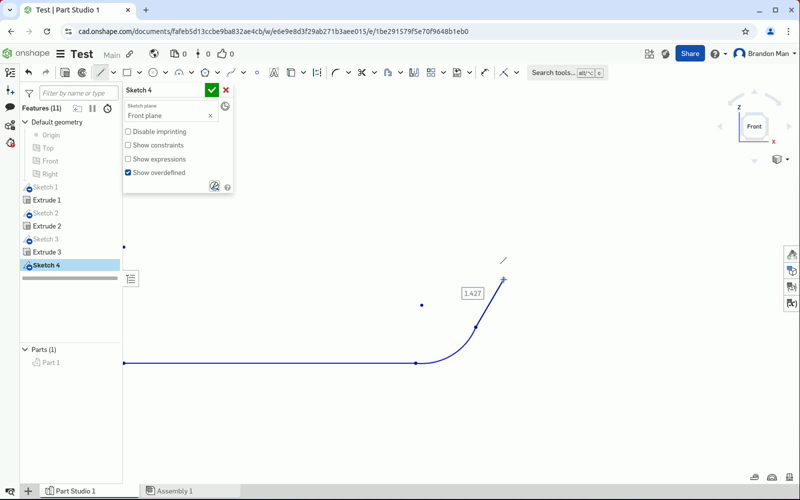
scroll(-6)
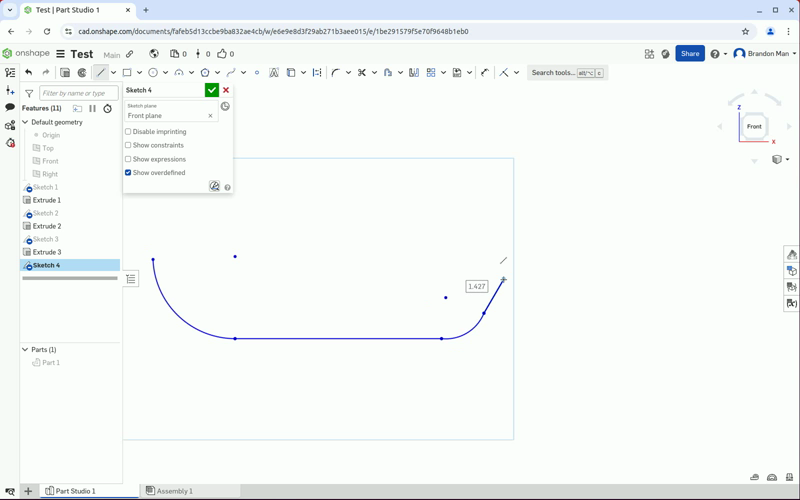
scroll(-6)
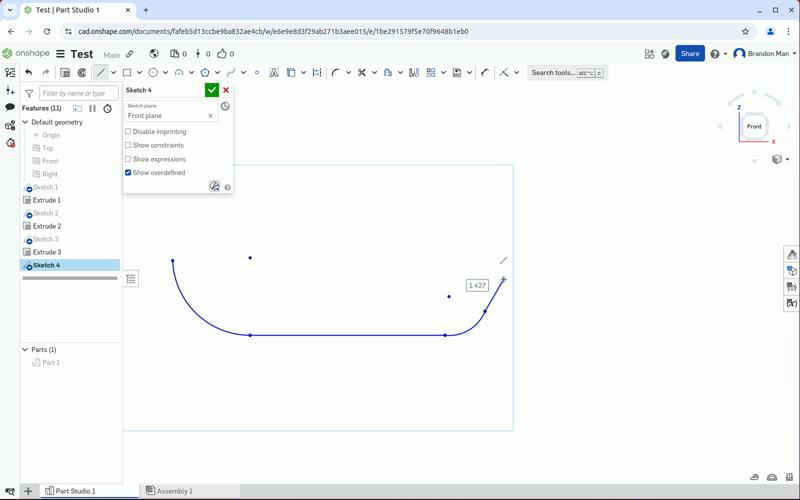
scroll(-6)
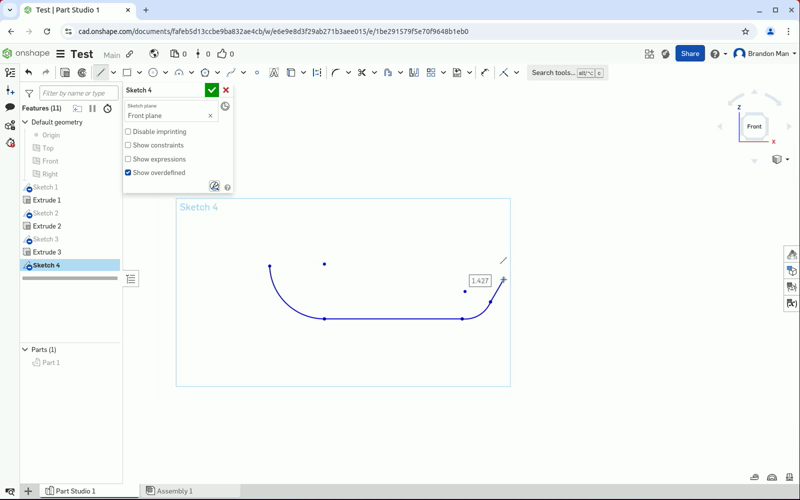
scroll(-6)
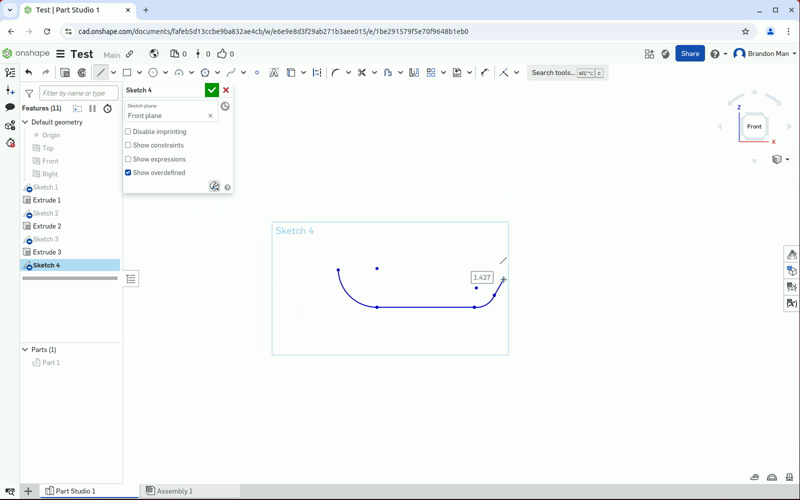
scroll(-6)
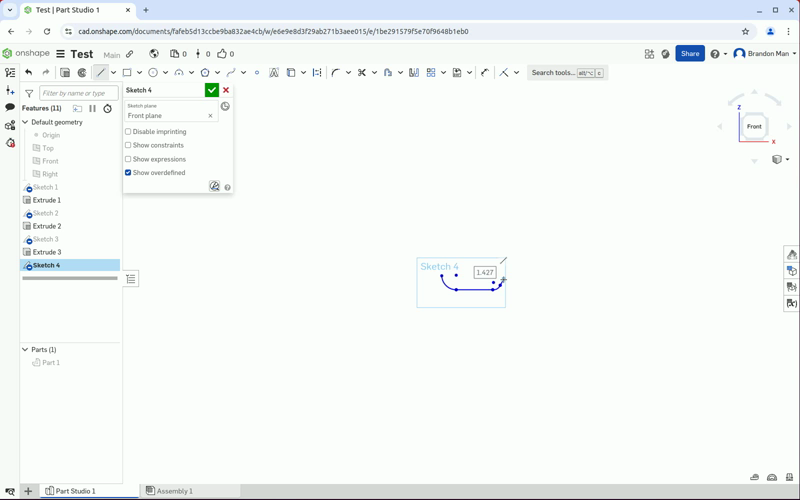
key_up(shift)
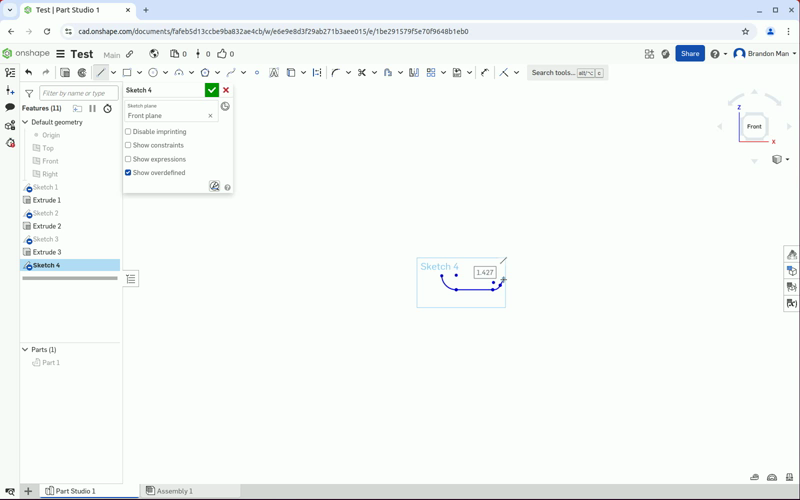
key(esc)
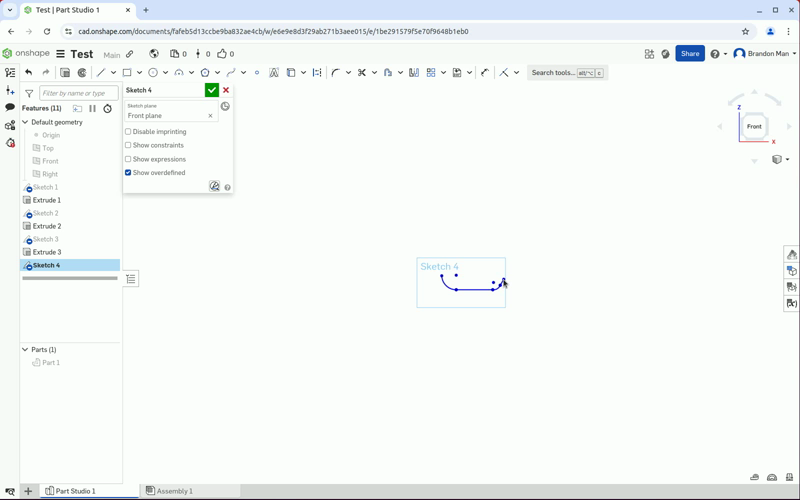
key(a)
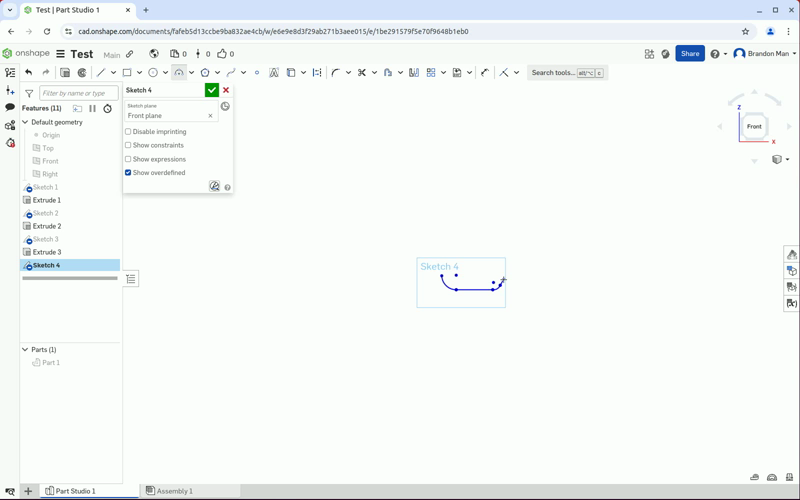
mouse_move(503, 279)
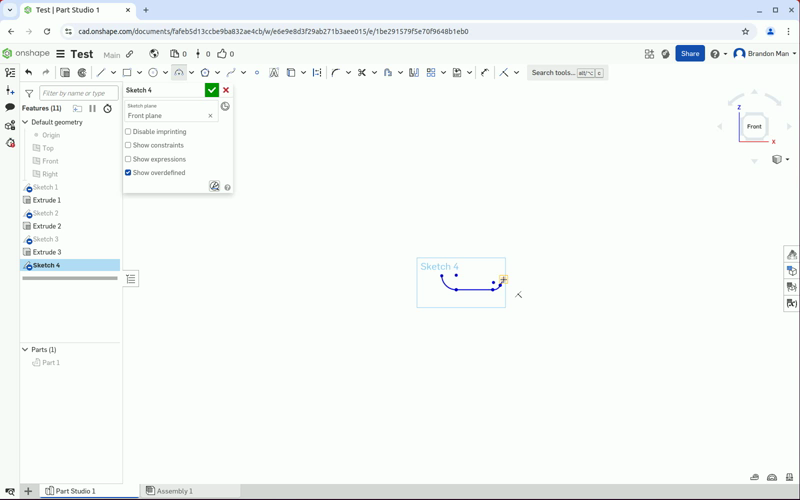
click(503, 279)
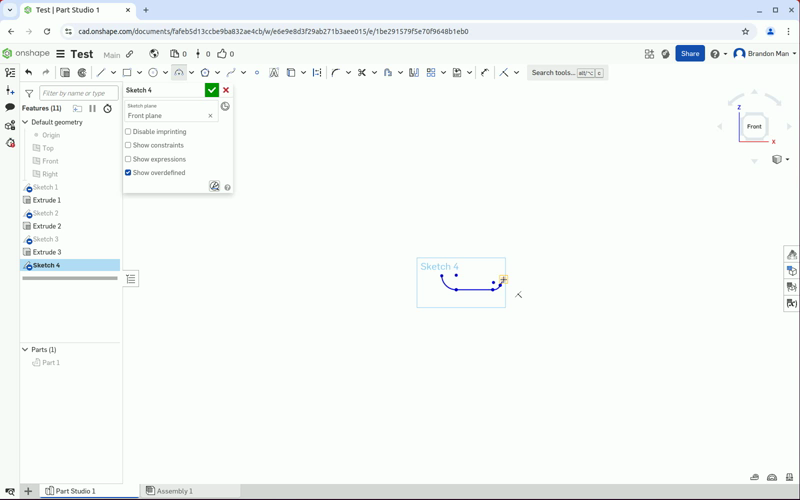
key_down(shift)
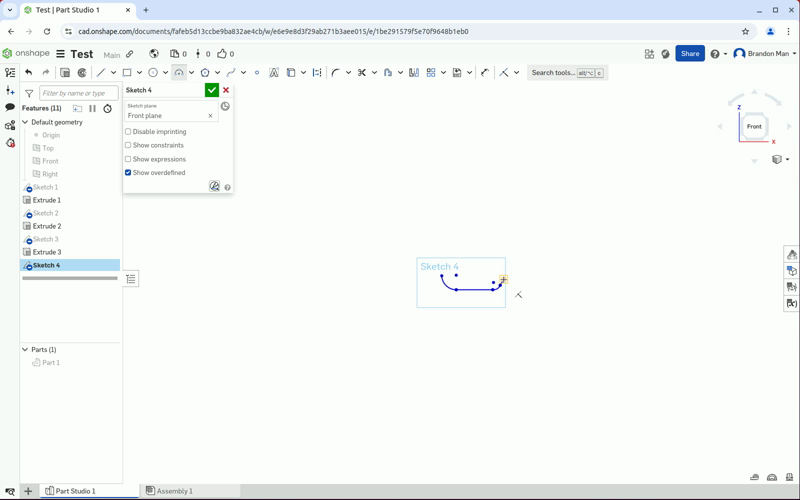
mouse_move(511, 274)
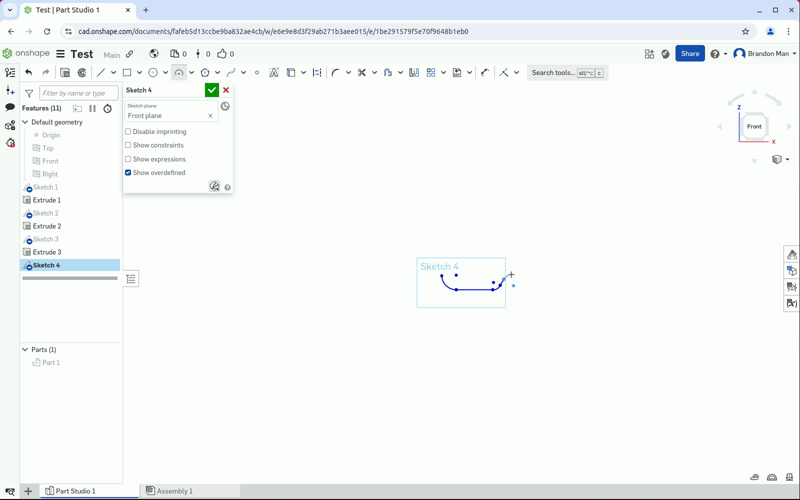
click(511, 274)
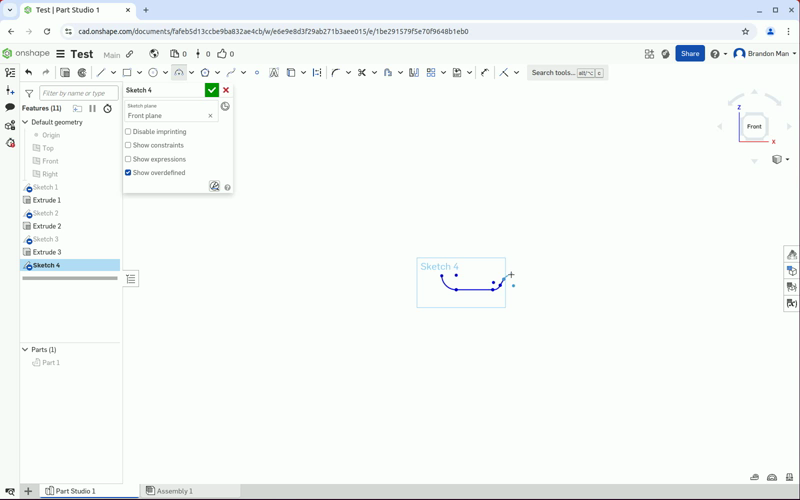
mouse_move(506, 275)
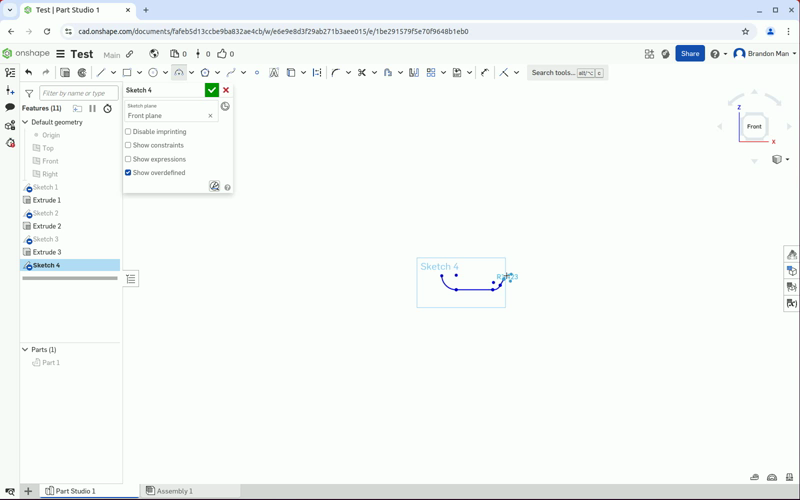
click(506, 275)
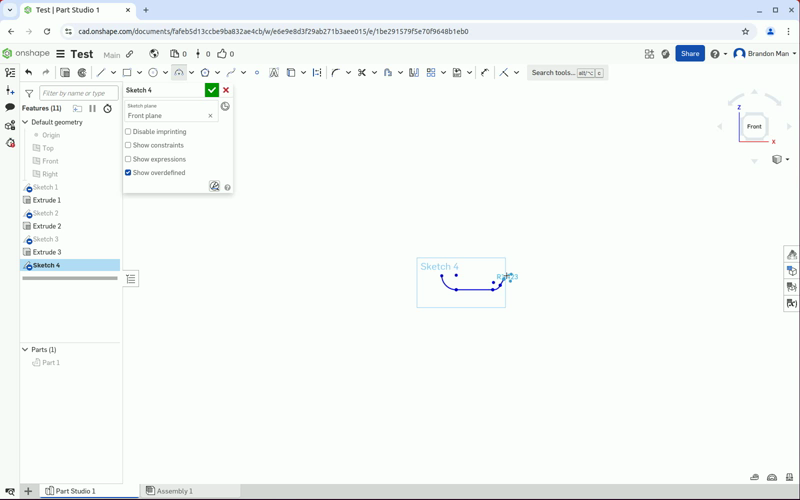
key_up(shift)
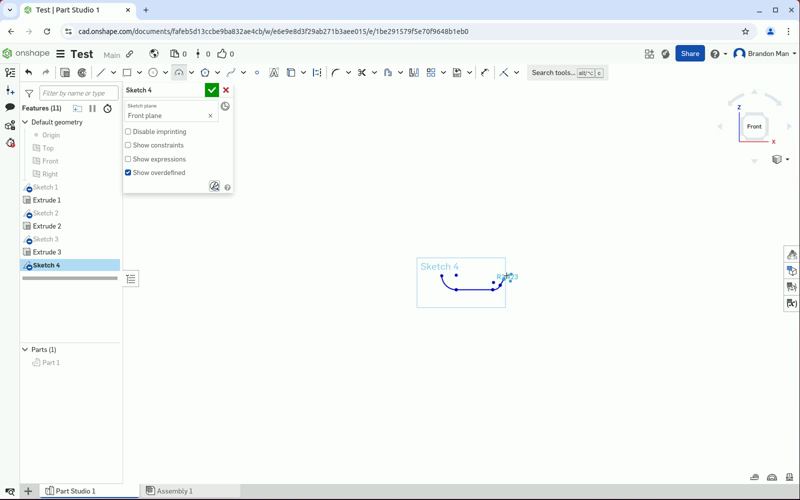
key(esc)
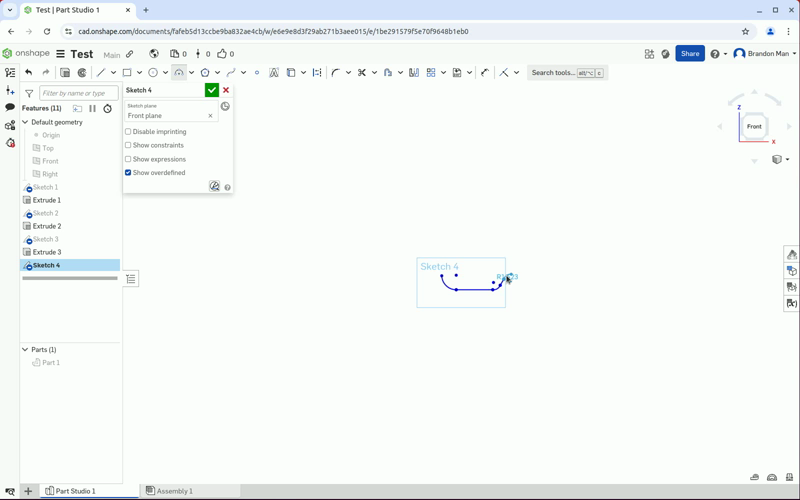
key(l)
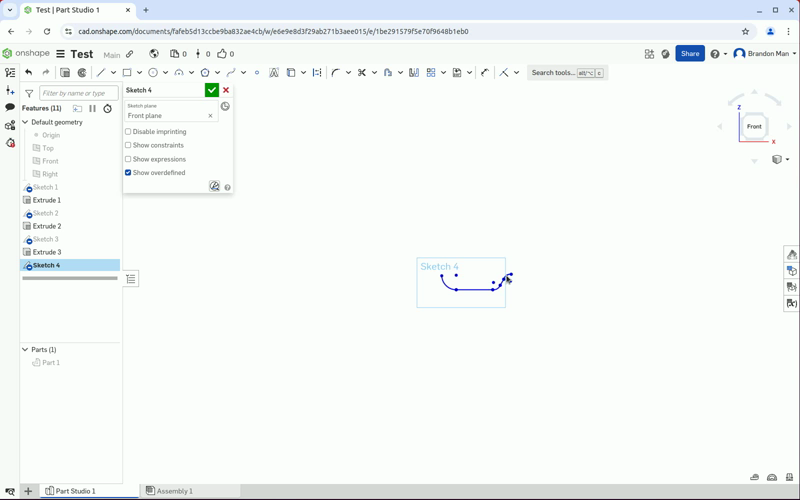
mouse_move(511, 274)
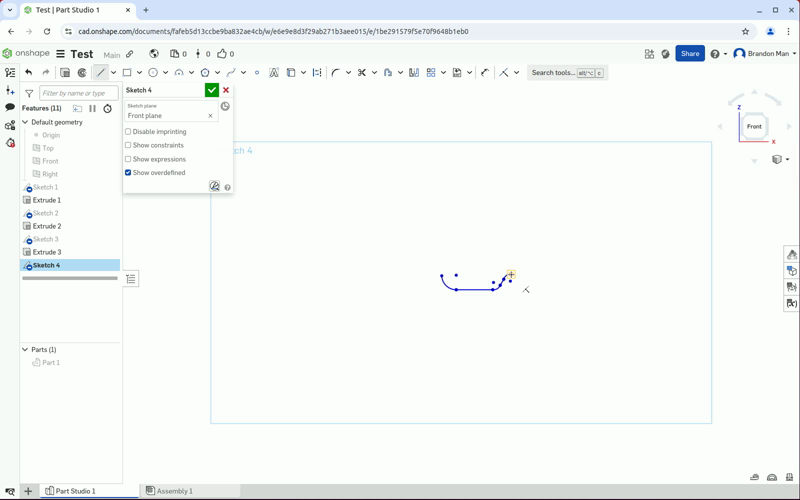
click(511, 274)
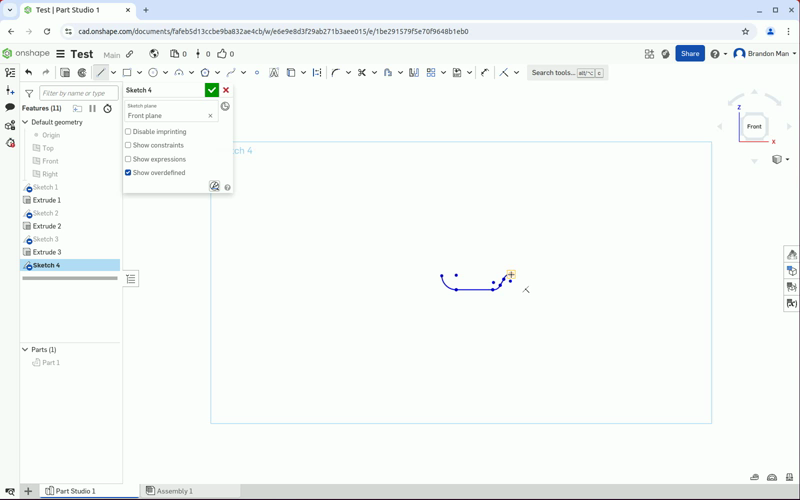
key_down(shift)
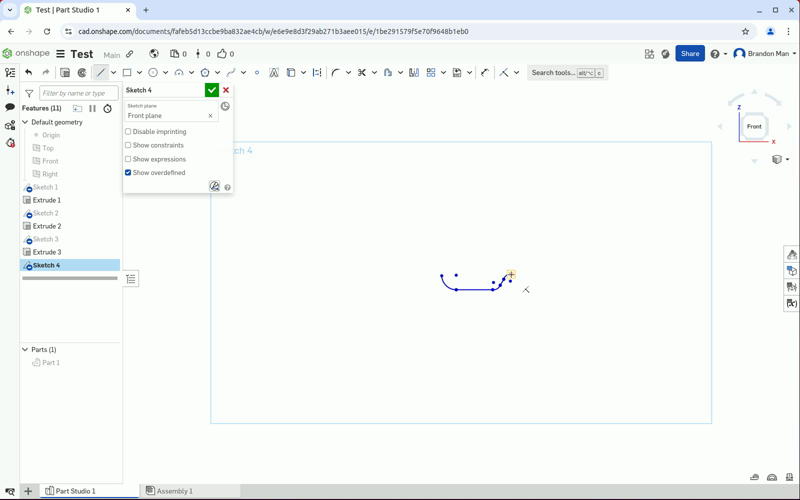
mouse_move(541, 274)
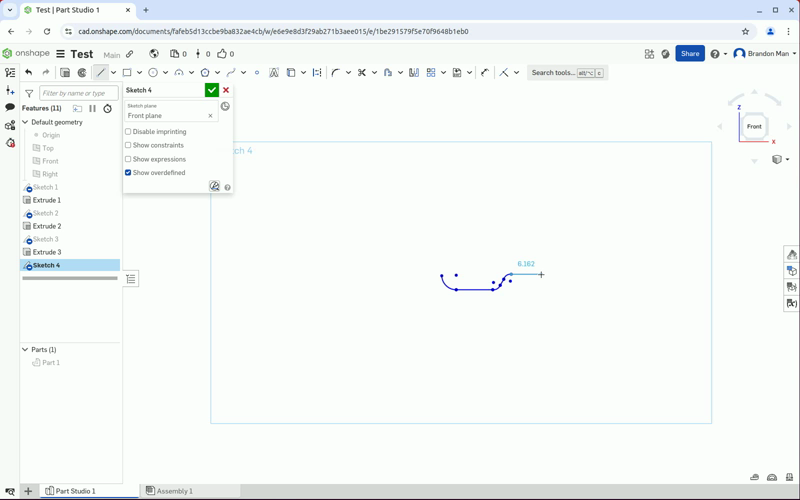
mouse_move(515, 274)
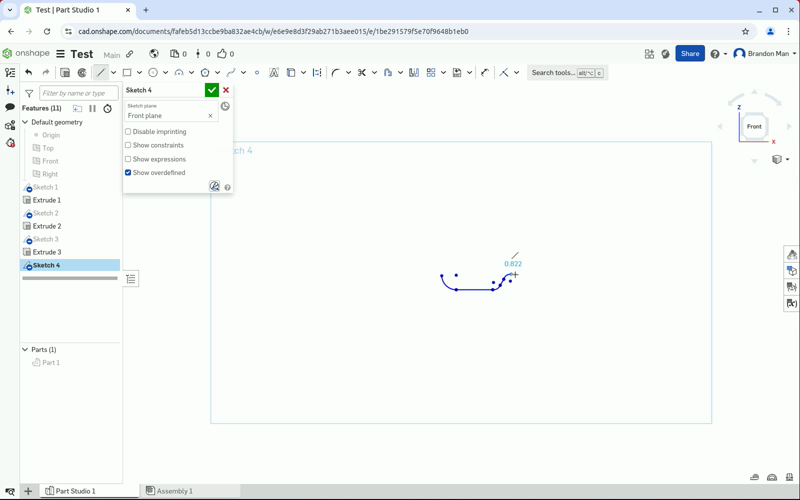
scroll(6)
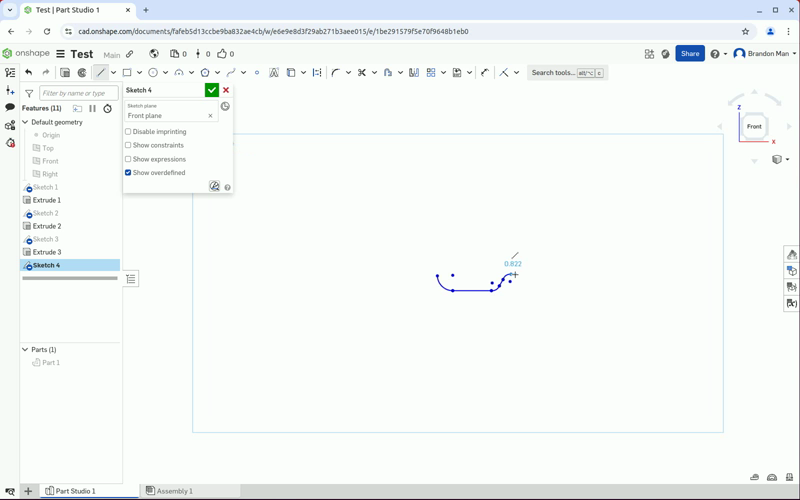
scroll(6)
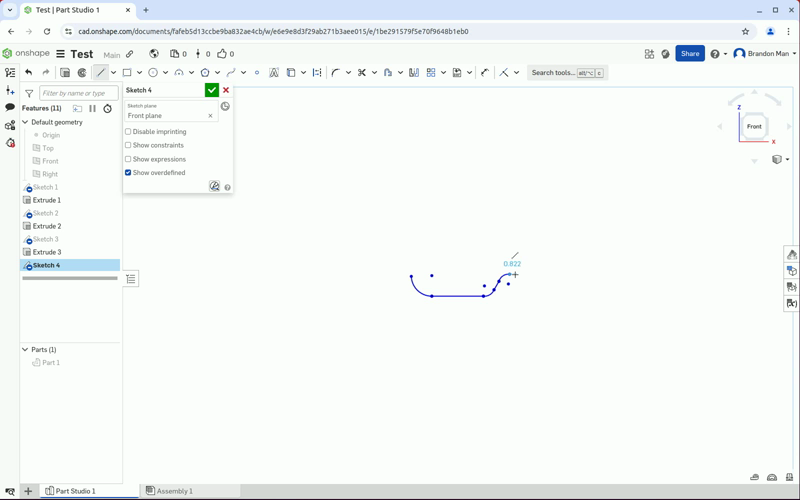
scroll(6)
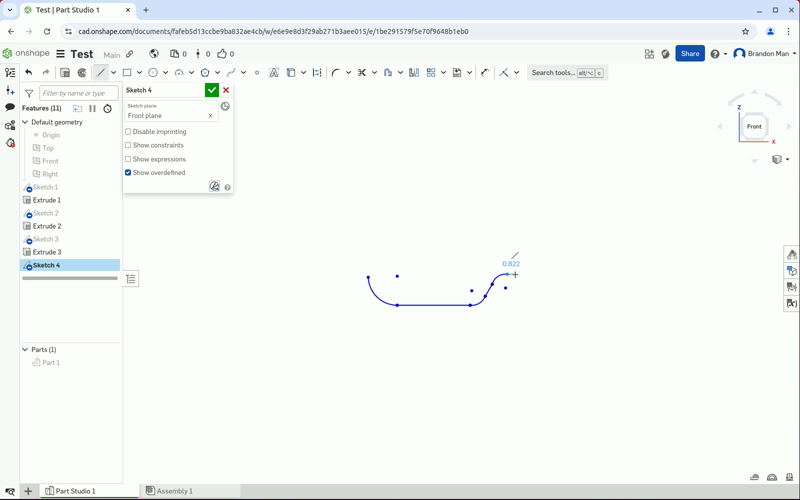
scroll(6)
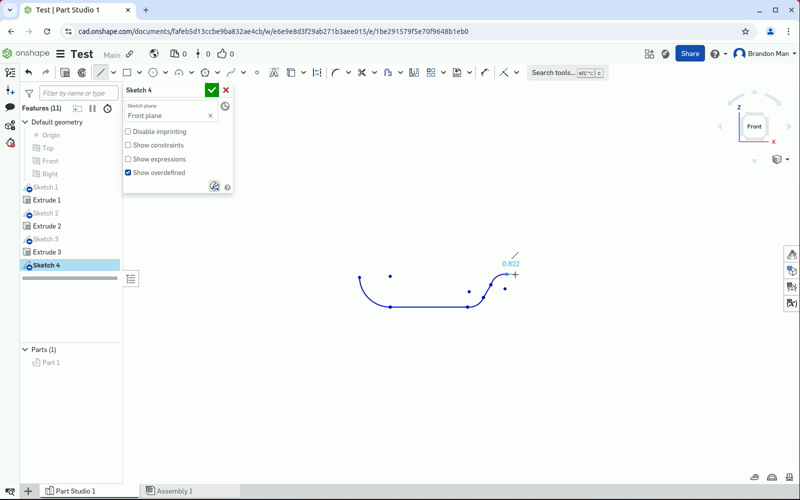
scroll(6)
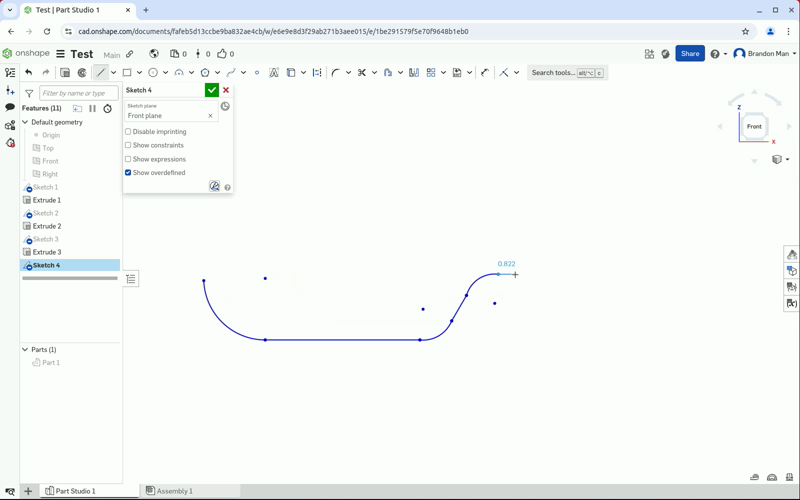
scroll(6)
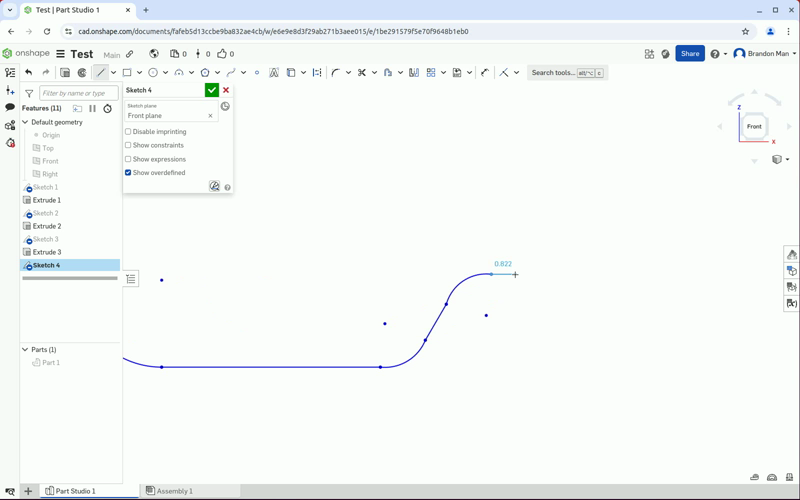
scroll(6)
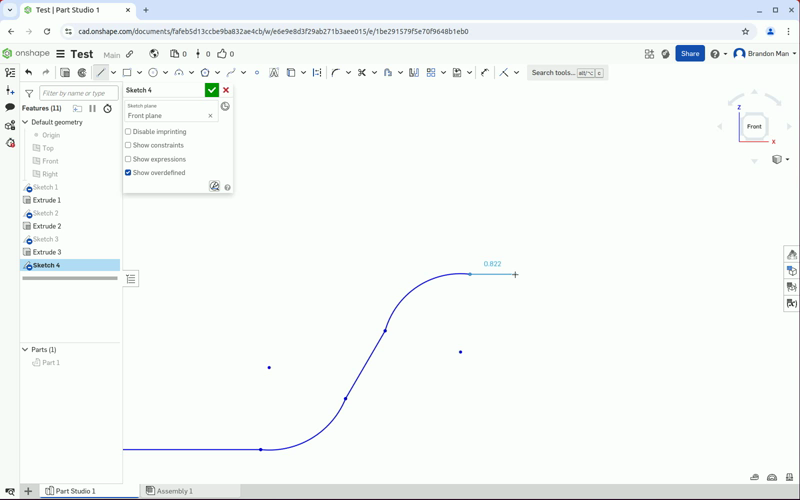
click(515, 274)
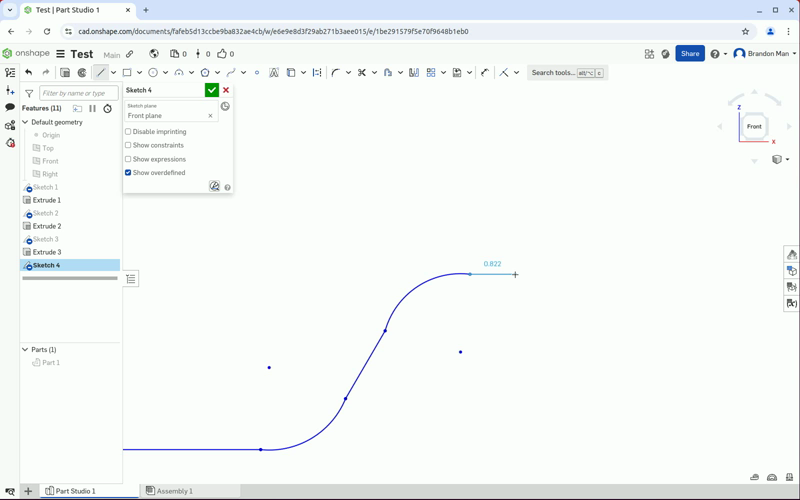
scroll(-6)
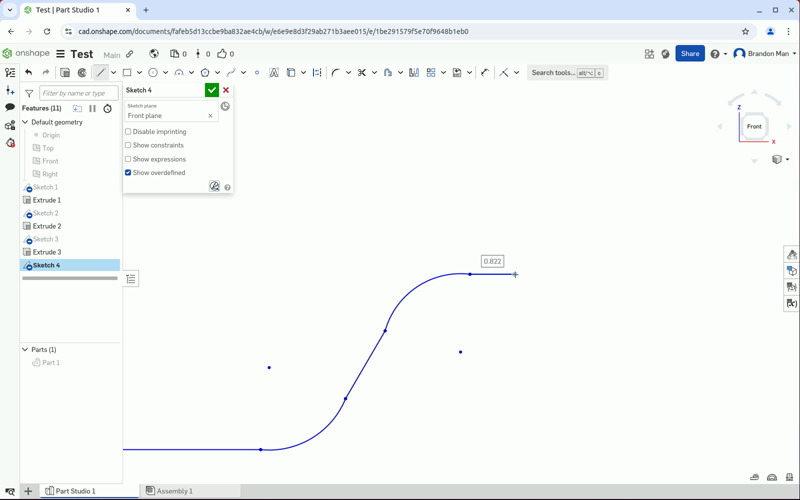
scroll(-6)
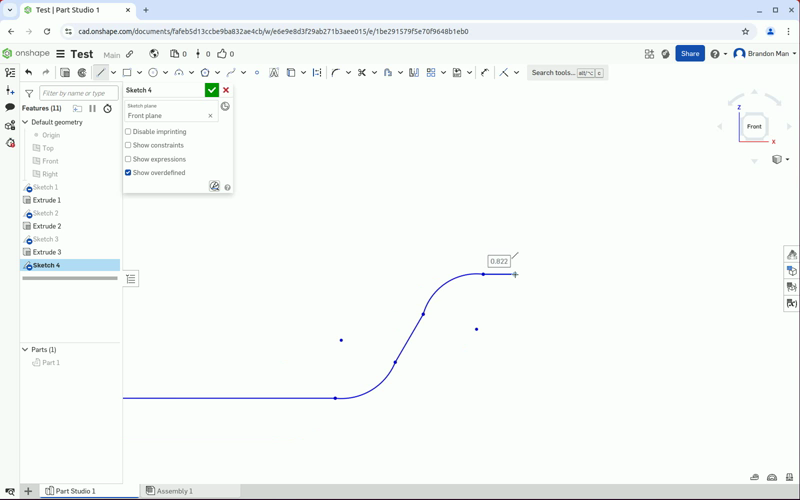
scroll(-6)
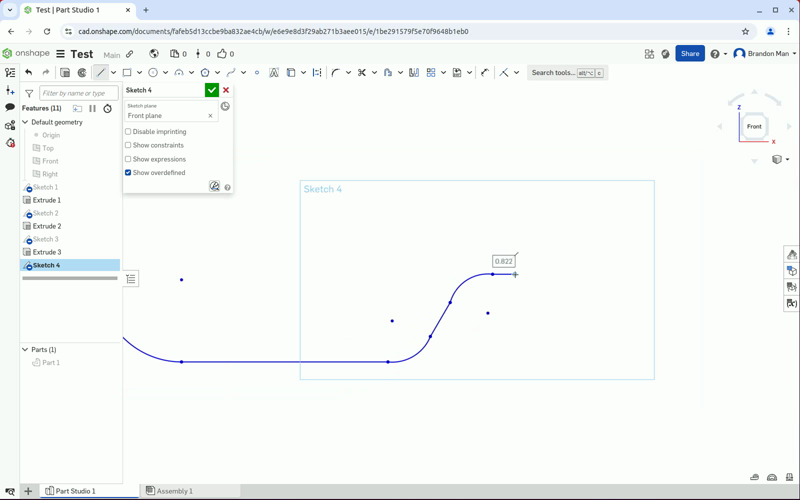
scroll(-6)
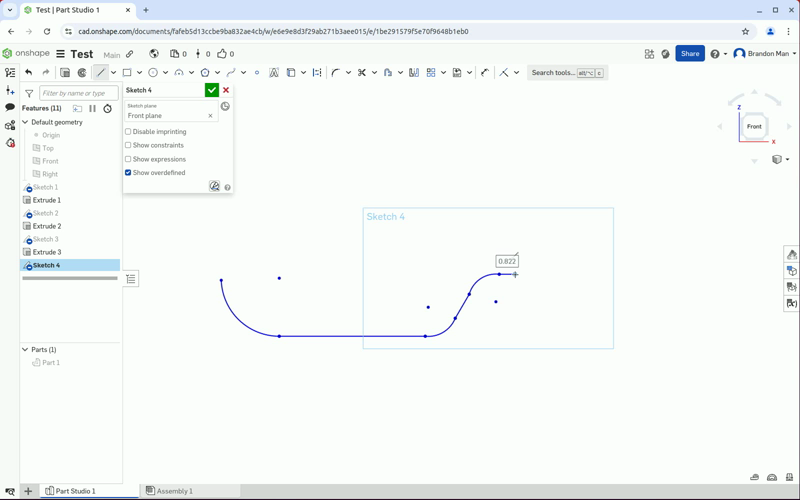
scroll(-6)
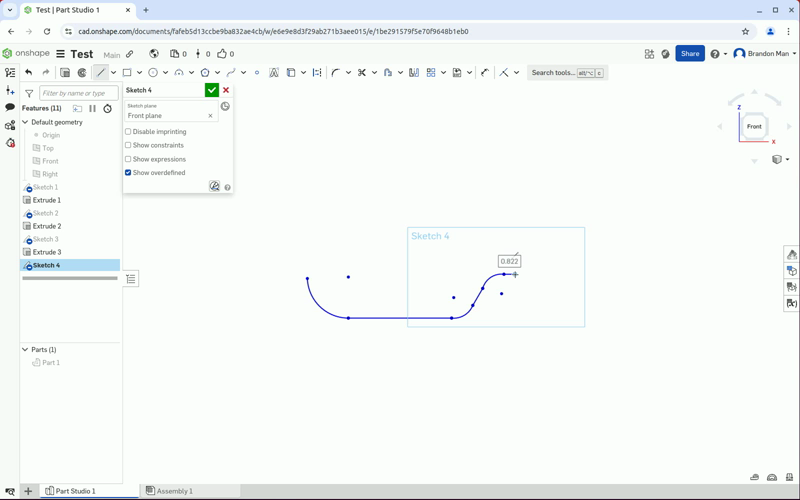
scroll(-6)
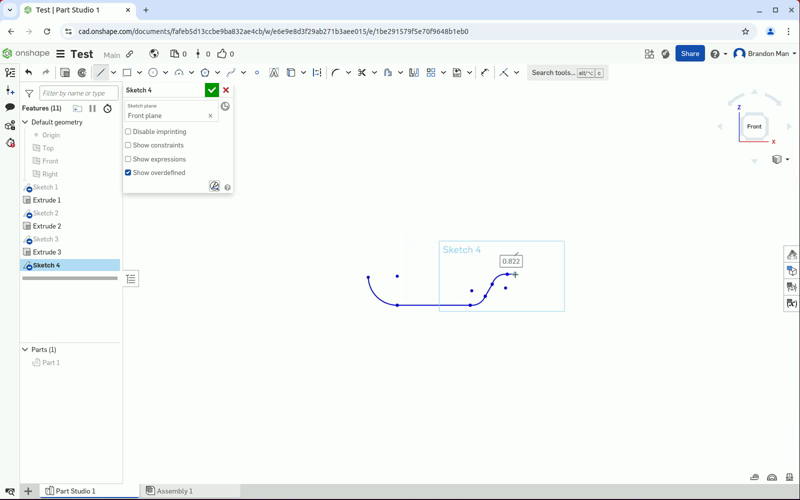
scroll(-6)
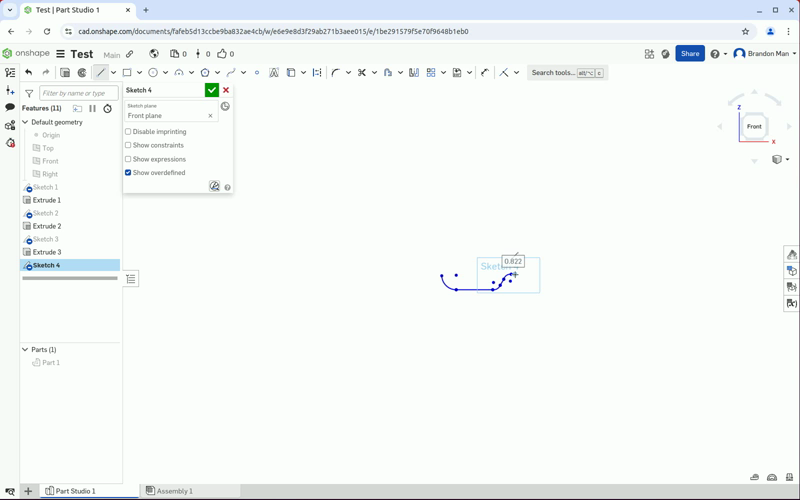
key_up(shift)
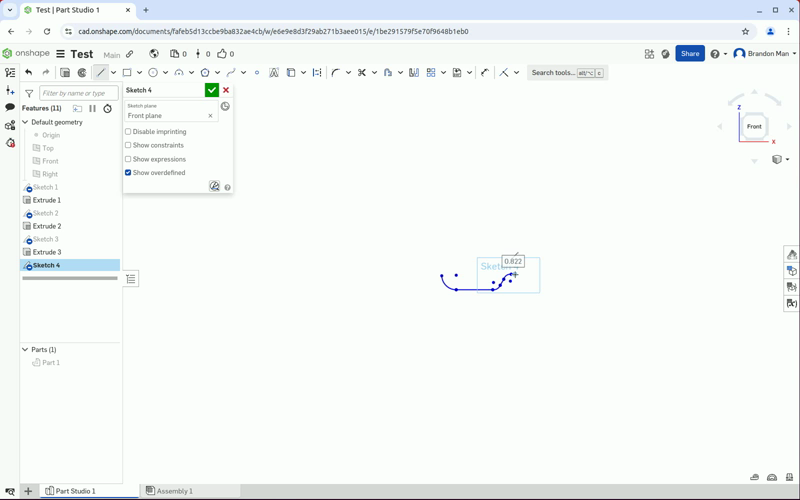
key_down(shift)
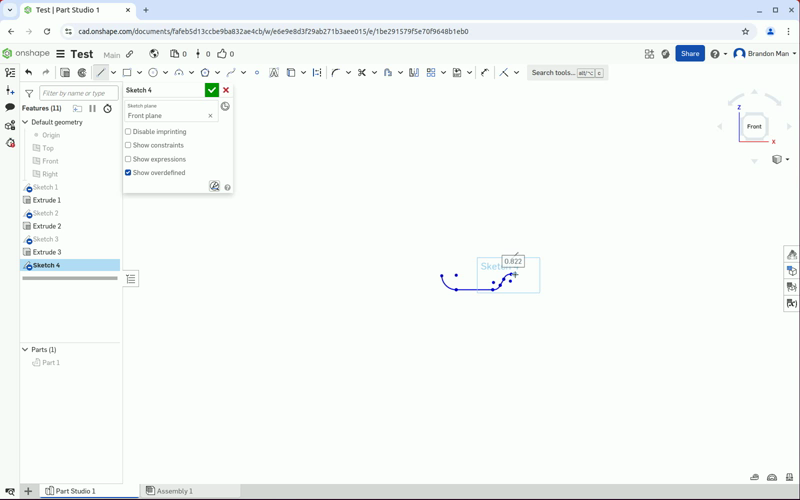
mouse_move(545, 274)
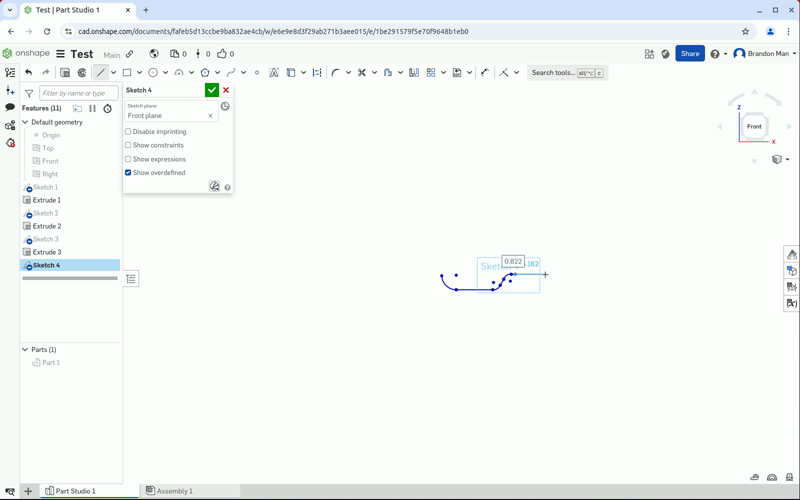
mouse_move(515, 270)
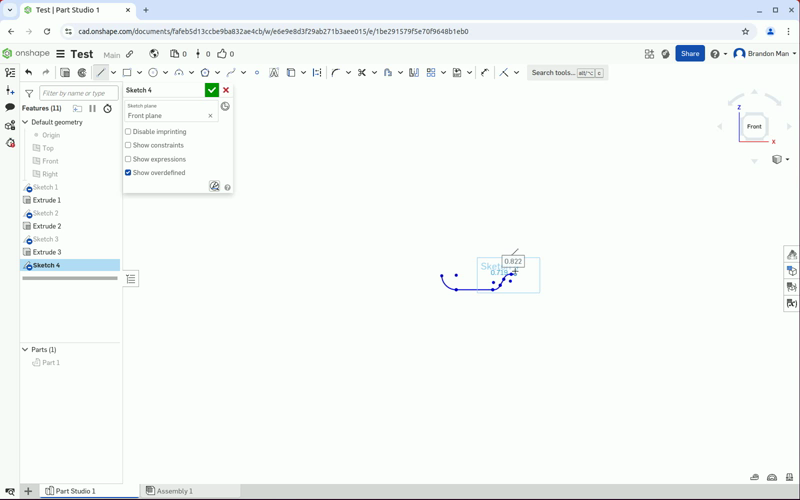
scroll(6)
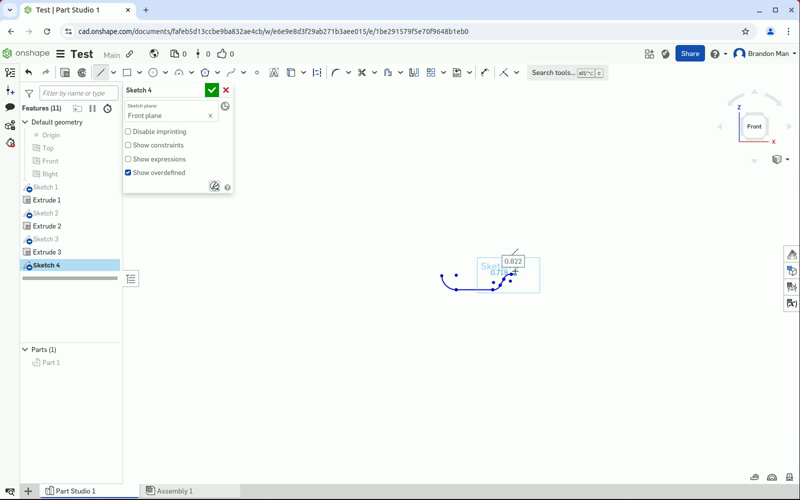
scroll(6)
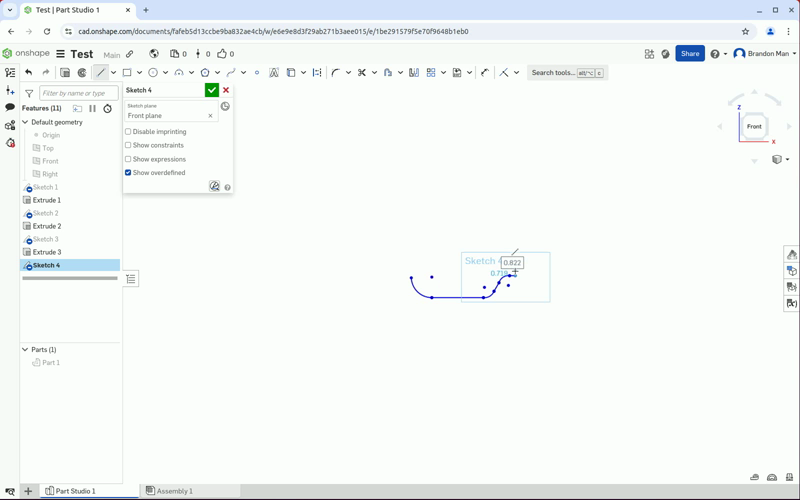
scroll(6)
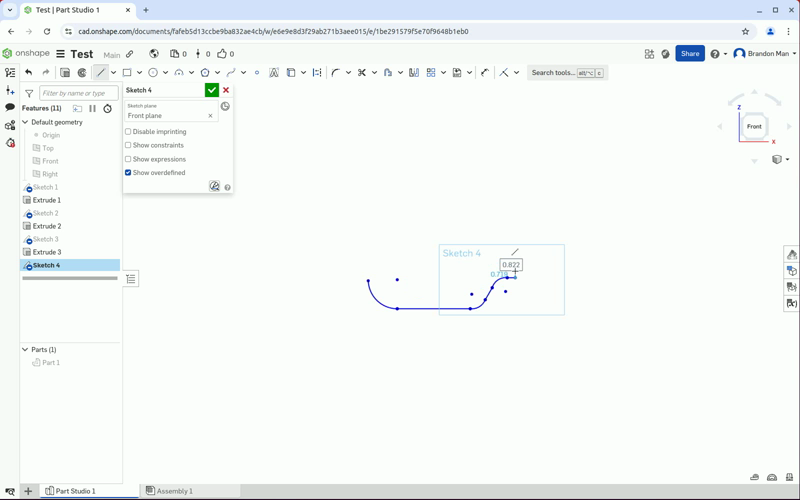
scroll(6)
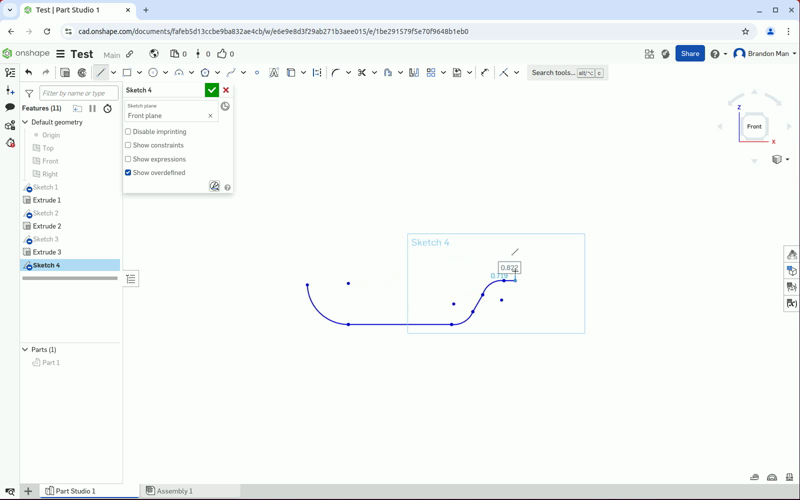
scroll(6)
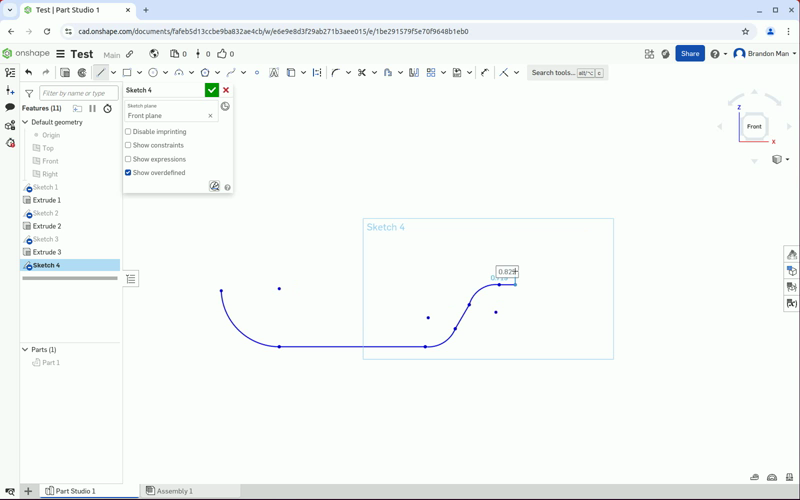
scroll(6)
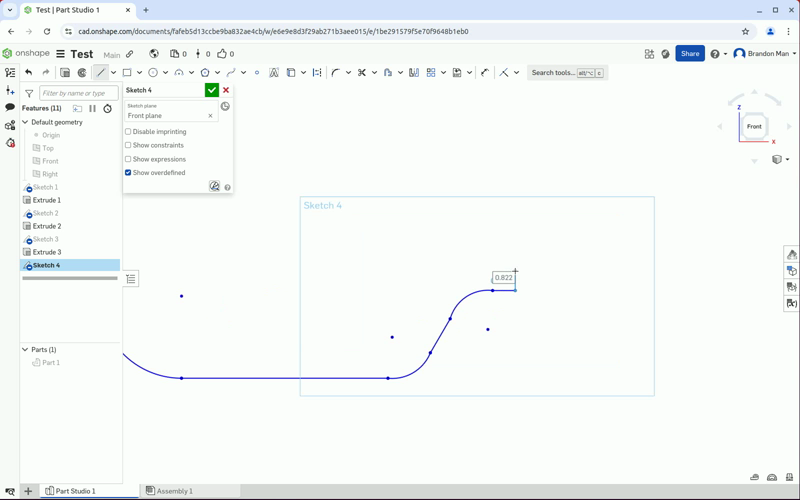
scroll(6)
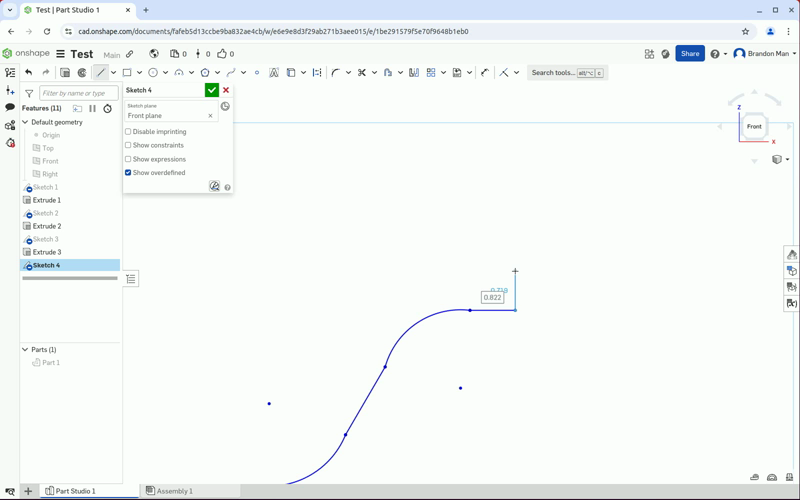
click(515, 270)
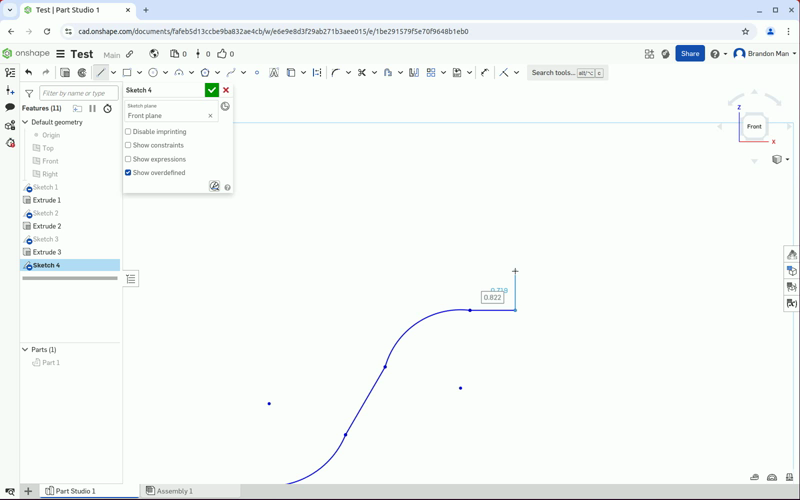
scroll(-6)
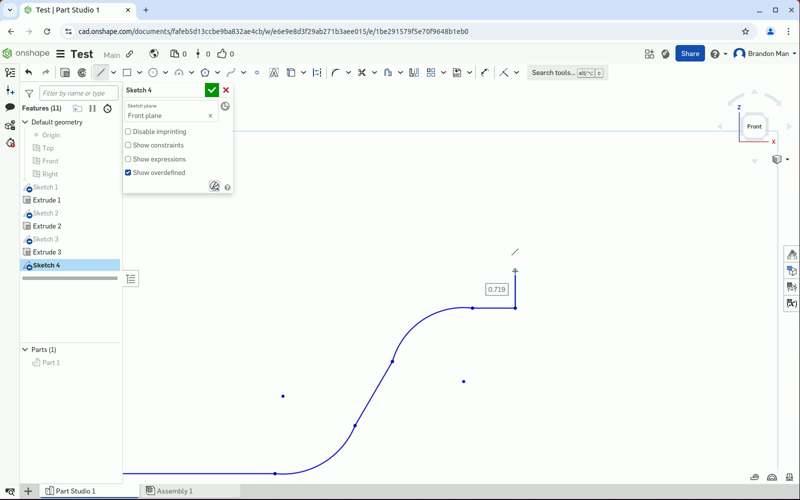
scroll(-6)
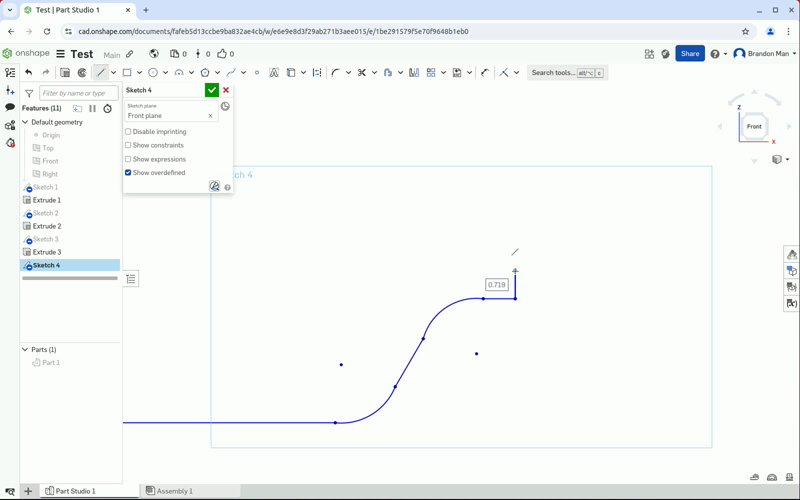
scroll(-6)
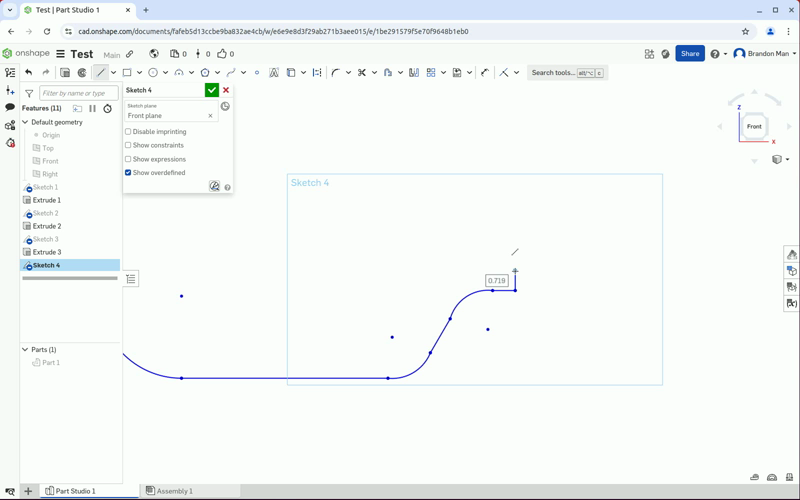
scroll(-6)
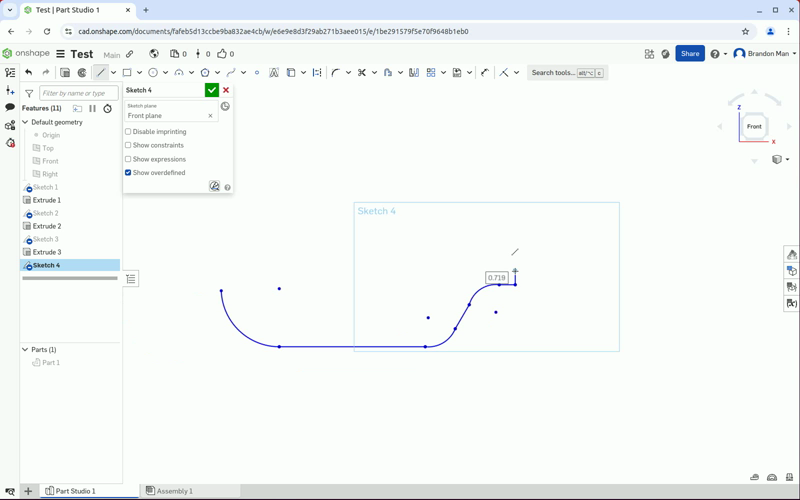
scroll(-6)
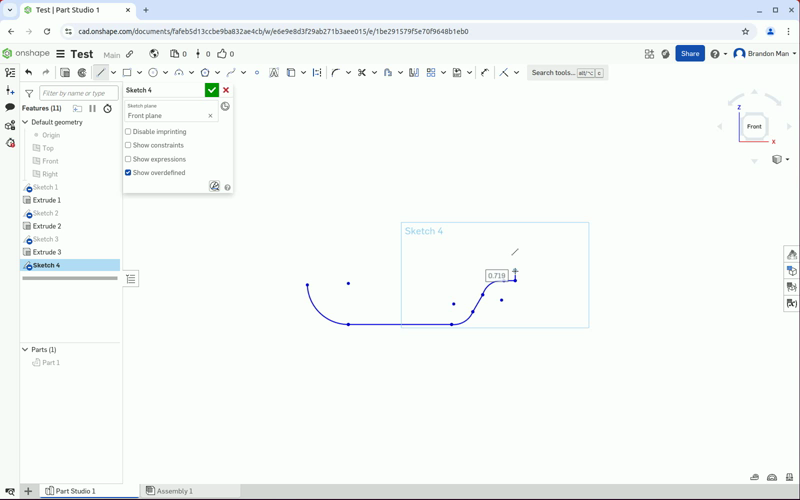
scroll(-6)
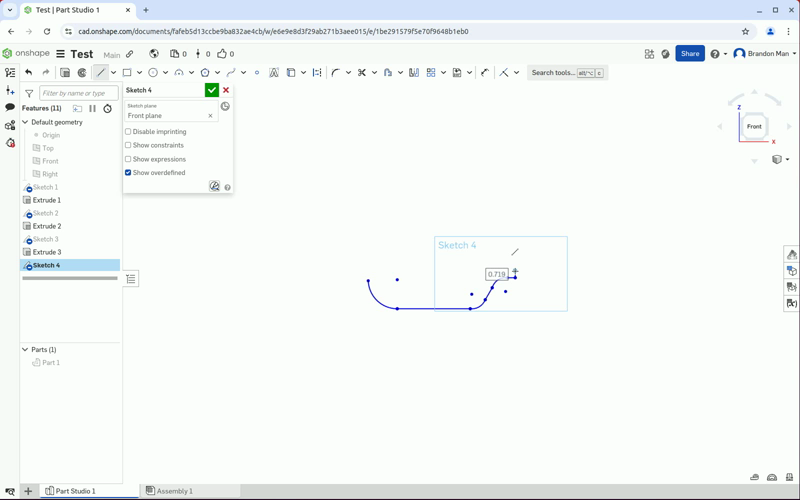
scroll(-6)
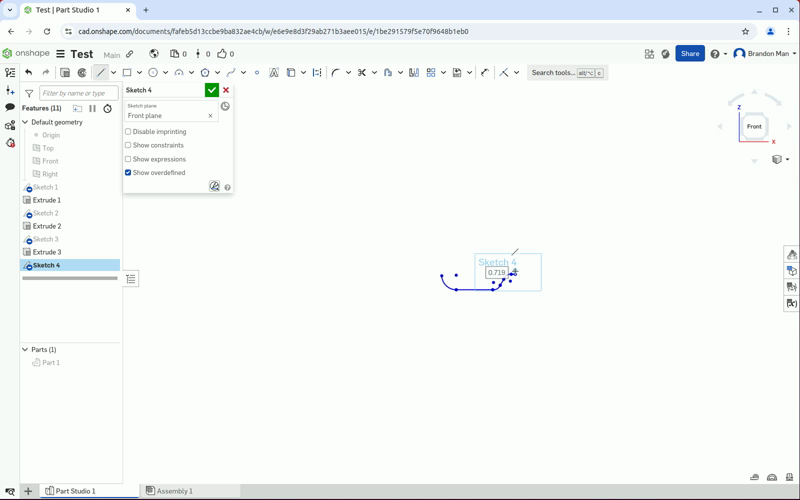
key_up(shift)
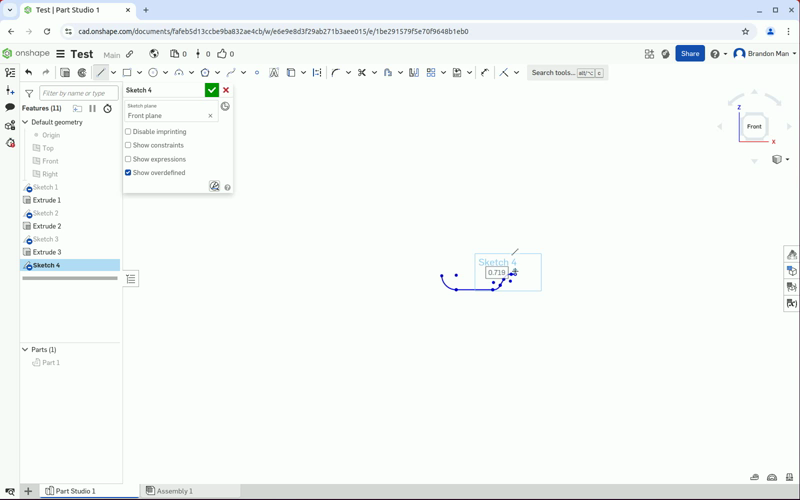
key_down(shift)
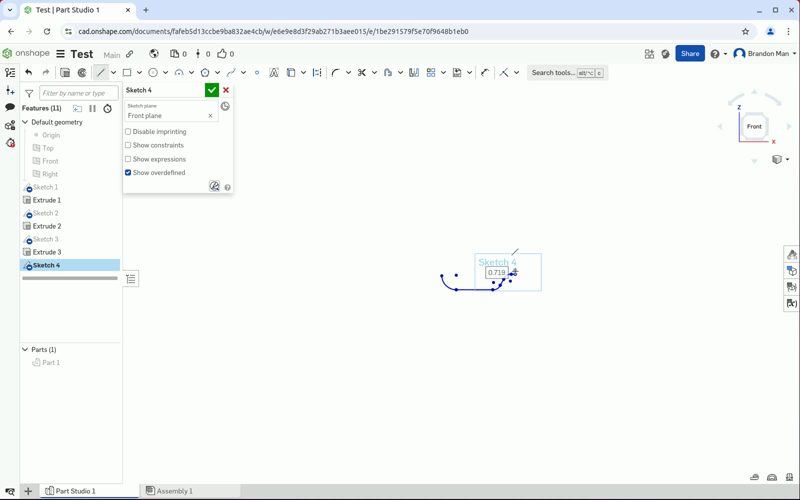
mouse_move(441, 270)
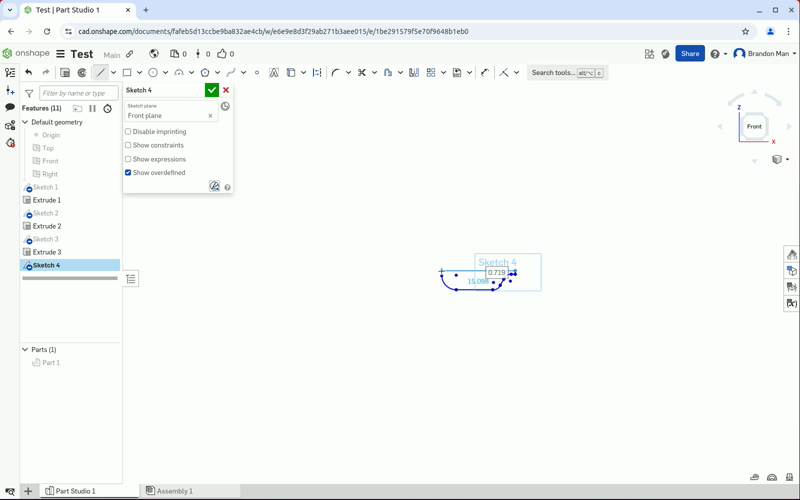
click(441, 270)
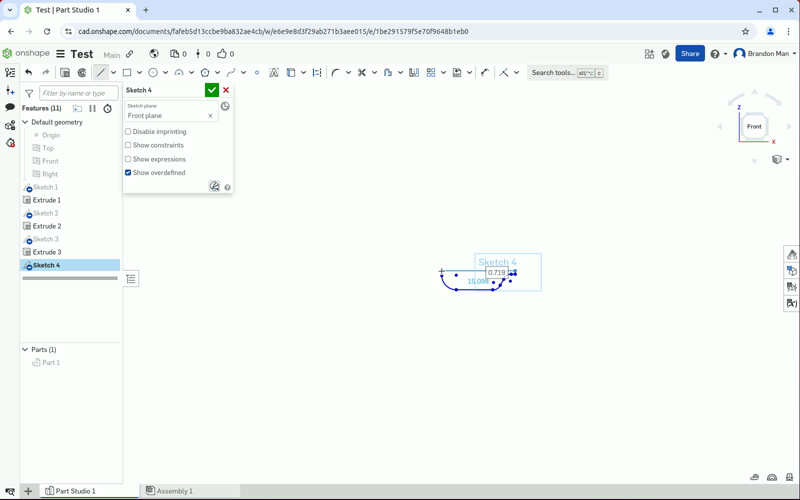
key_up(shift)
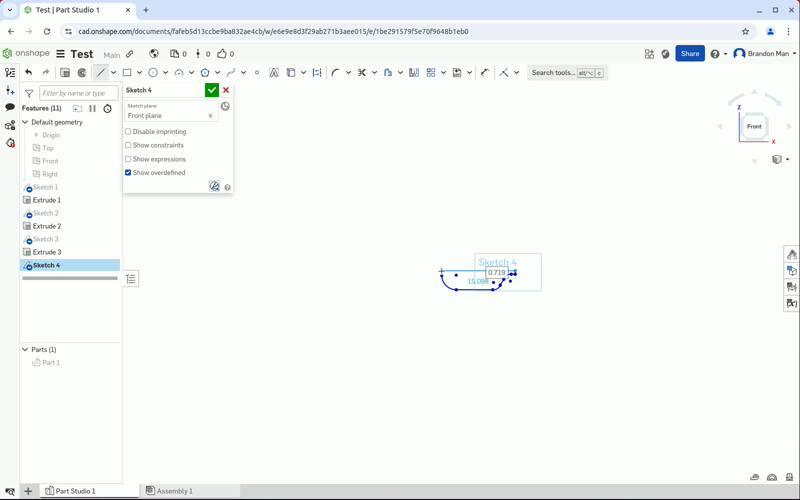
mouse_move(471, 270)
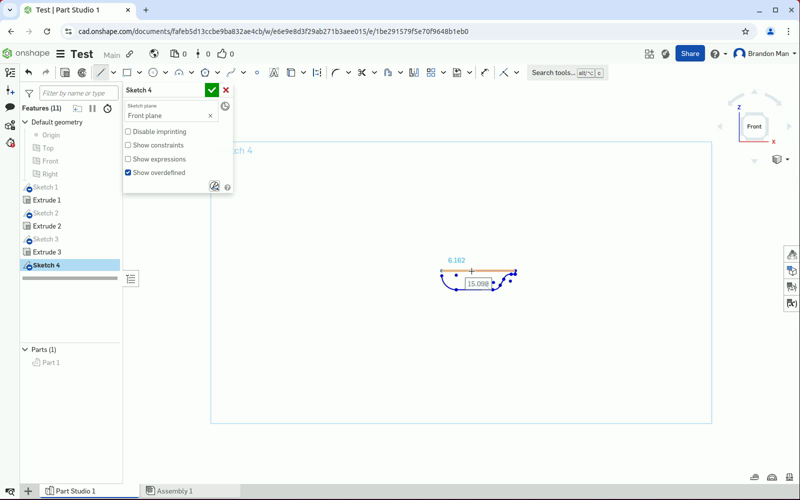
key_down(shift)
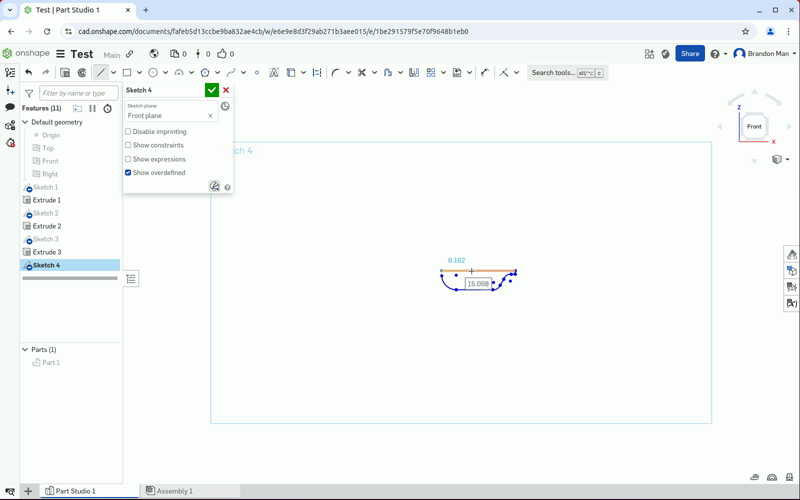
mouse_move(441, 275)
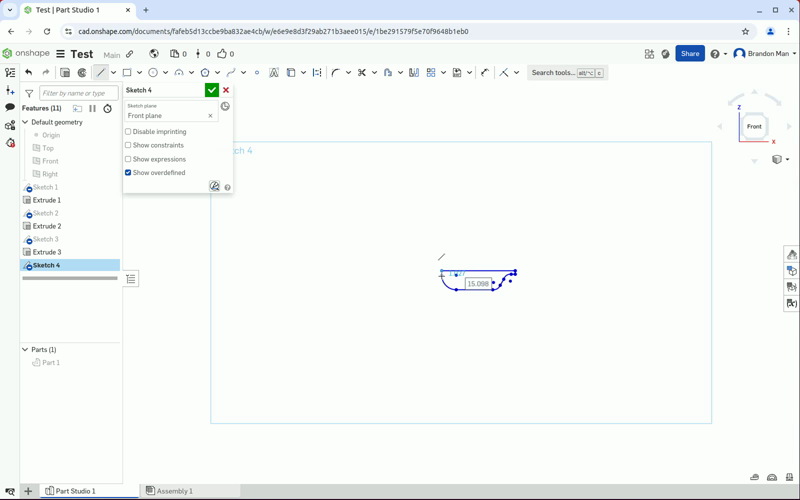
scroll(6)
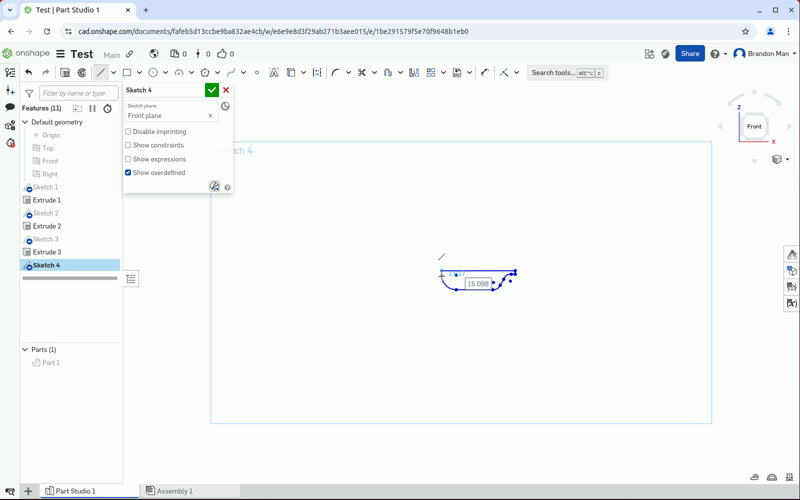
scroll(6)
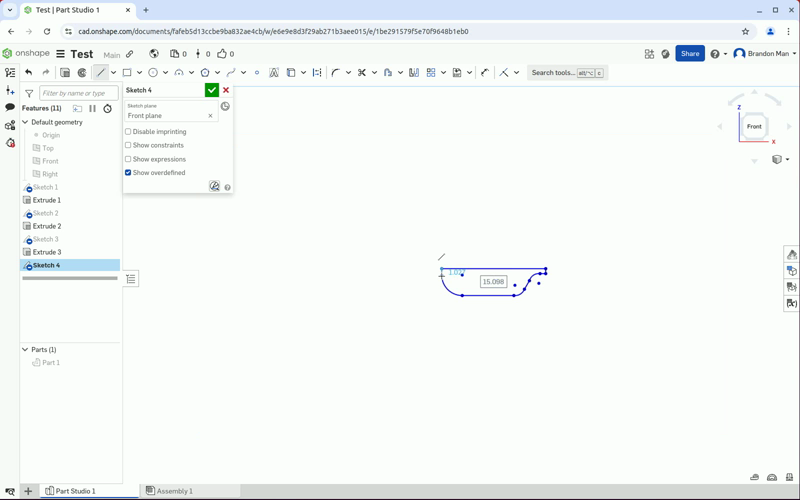
scroll(6)
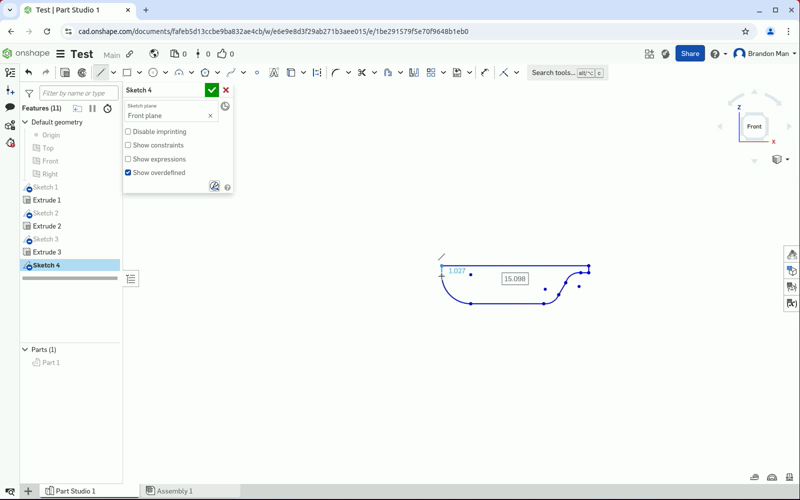
scroll(6)
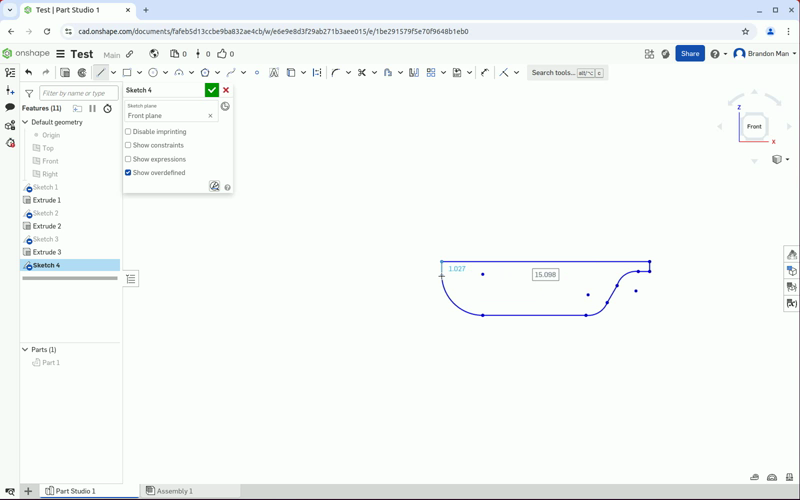
scroll(6)
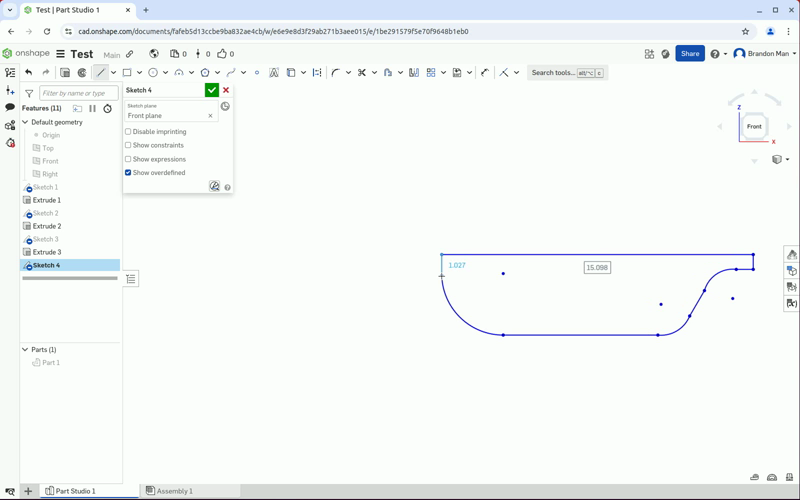
scroll(6)
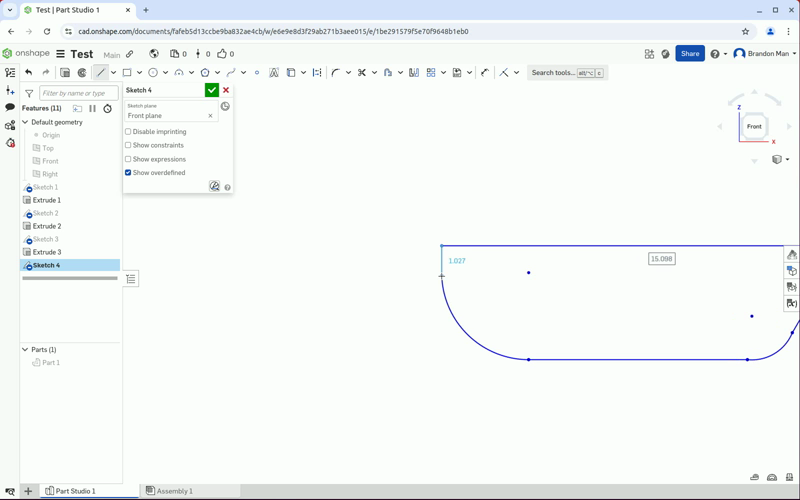
scroll(6)
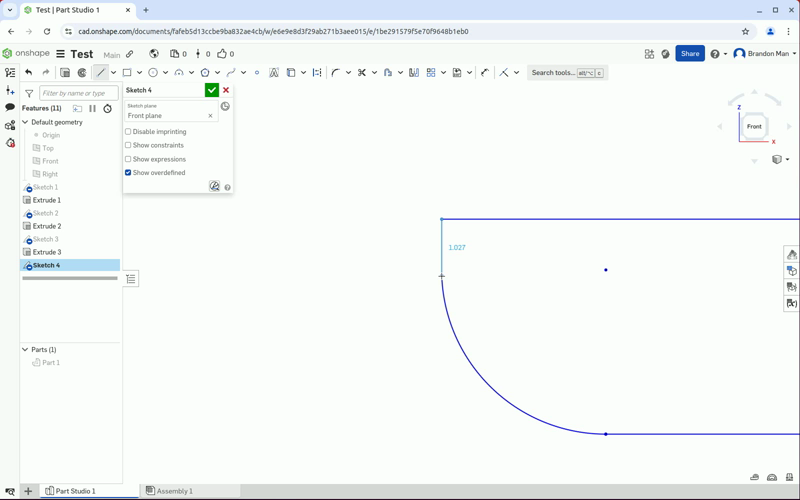
key_up(shift)
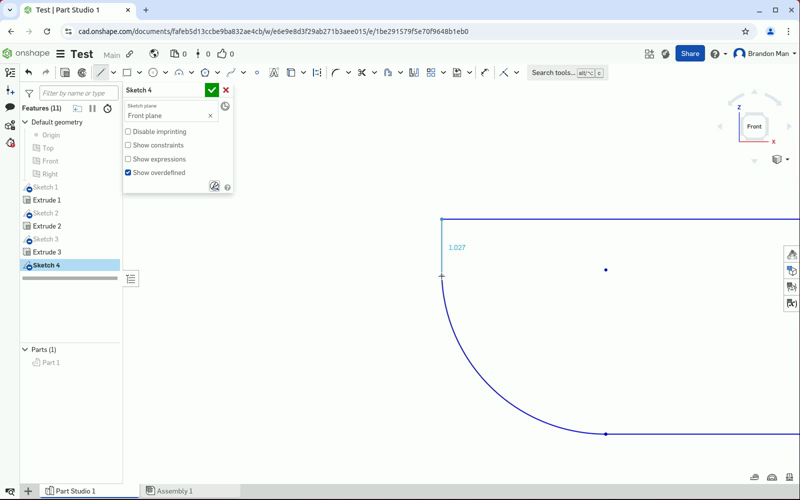
click(441, 275)
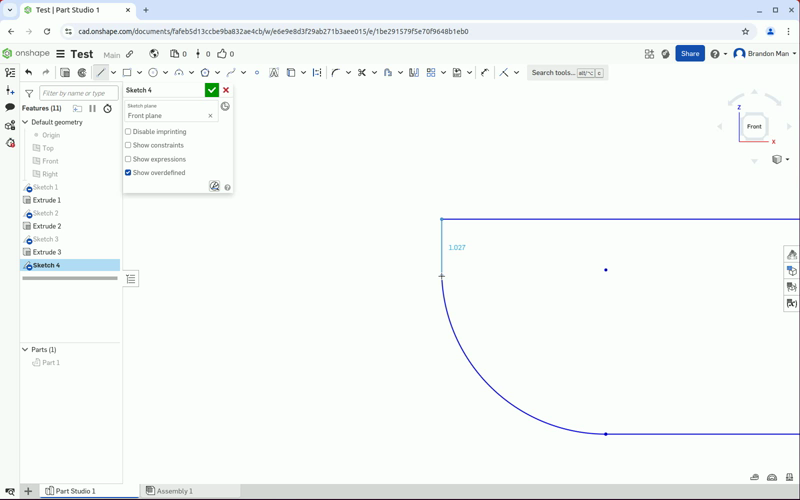
scroll(-6)
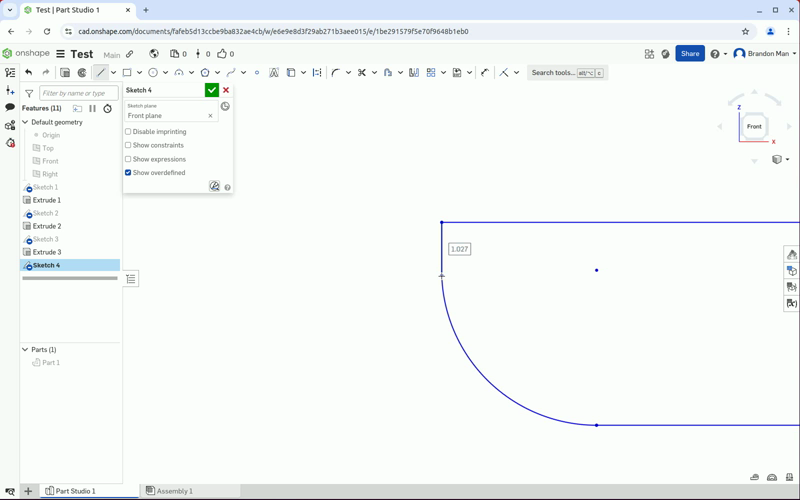
scroll(-6)
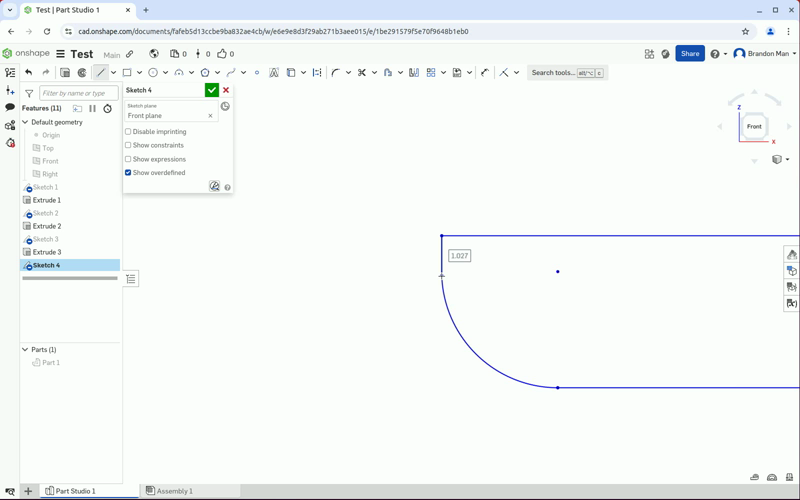
scroll(-6)
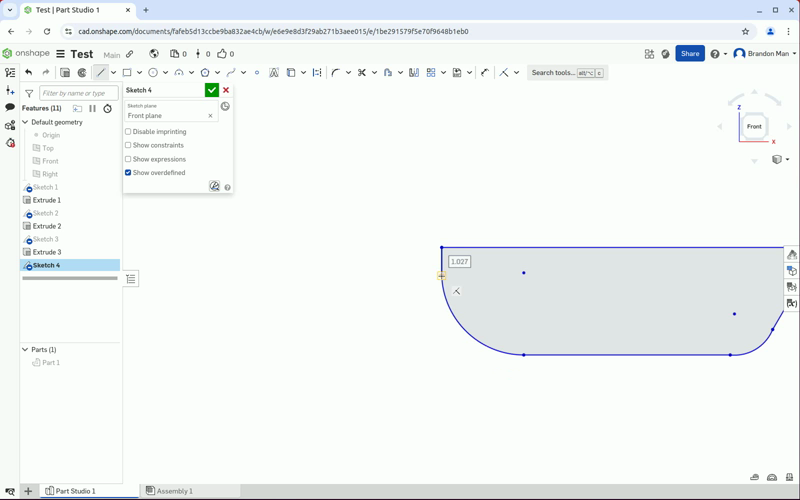
scroll(-6)
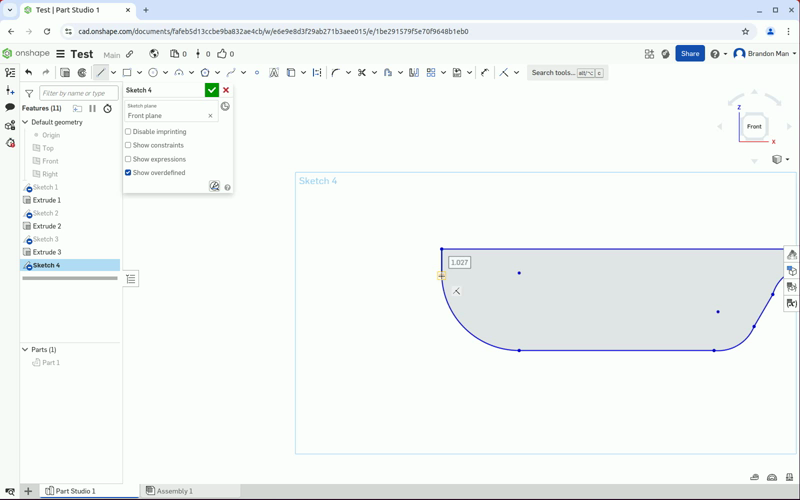
scroll(-6)
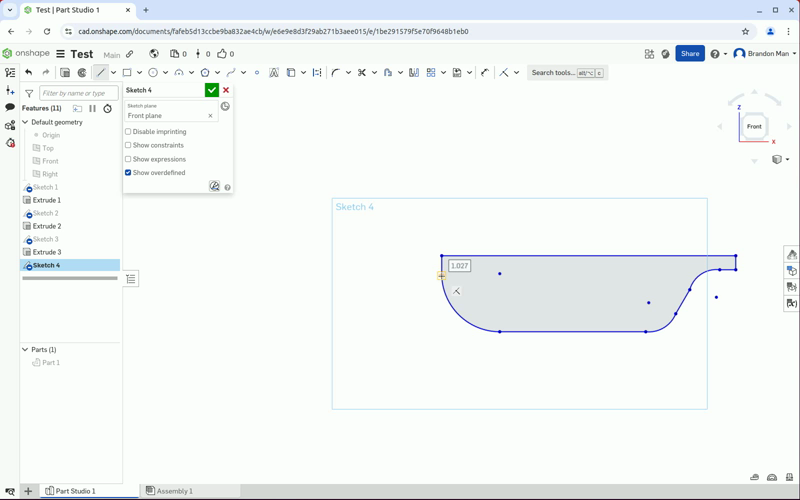
scroll(-6)
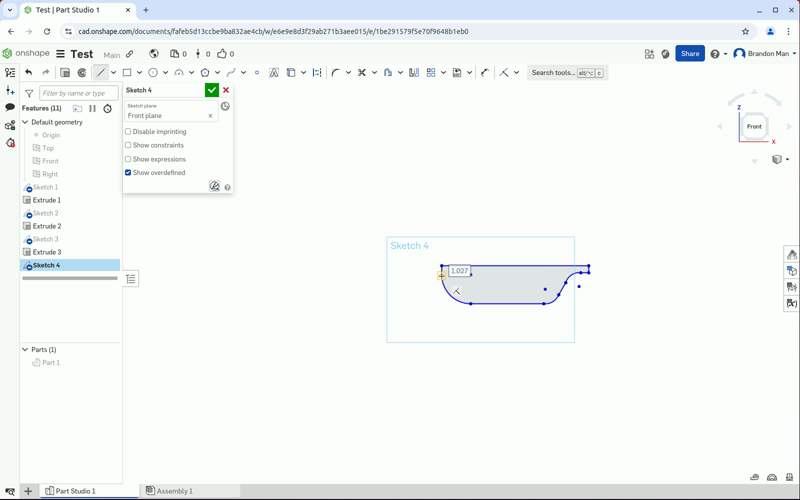
scroll(-6)
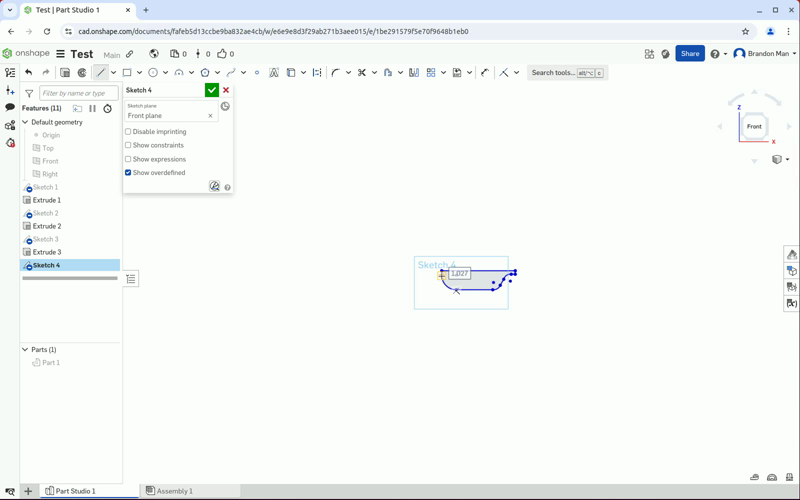
key(esc)
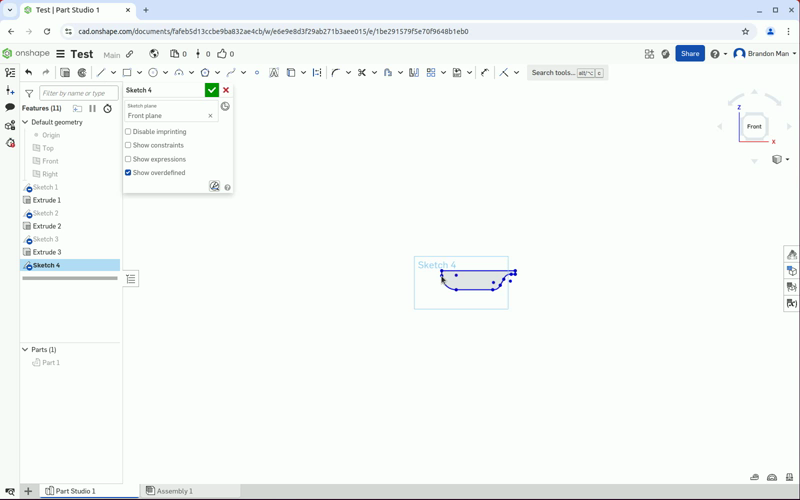
mouse_move(470, 282)
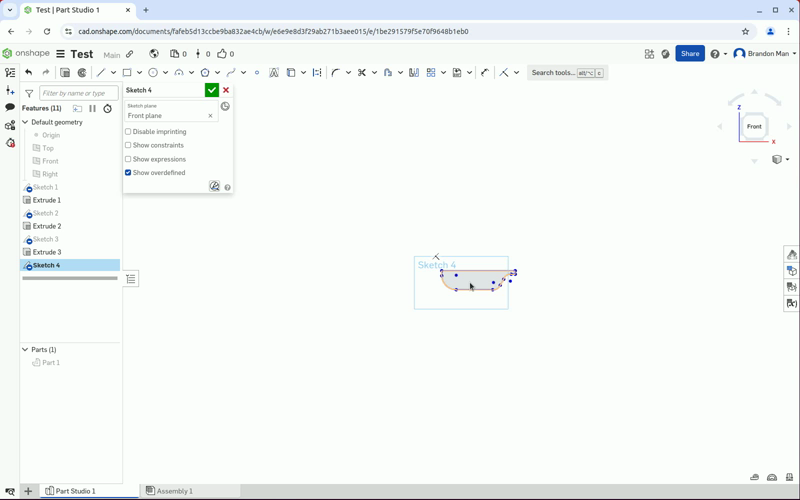
scroll(6)
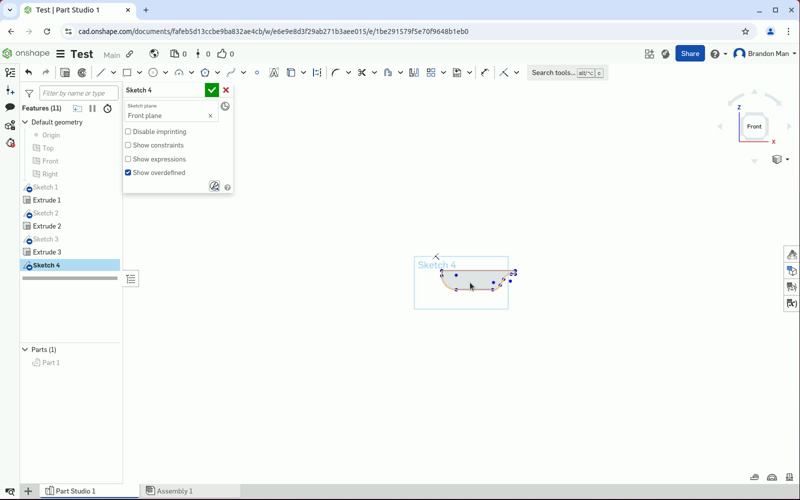
scroll(6)
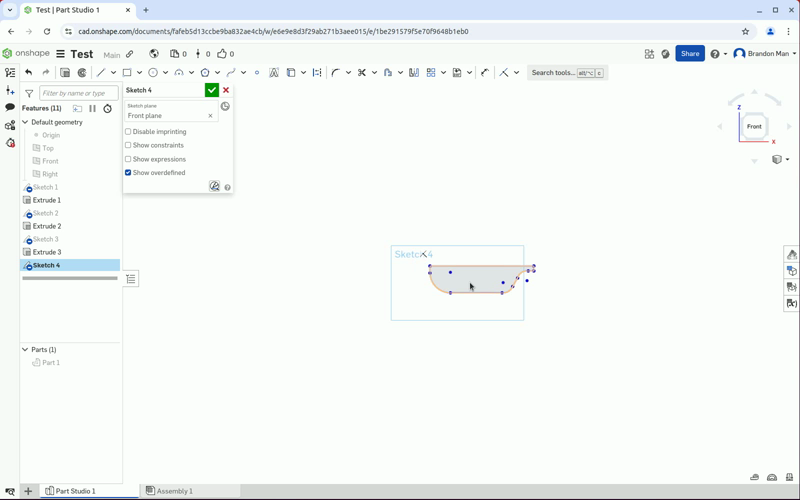
scroll(6)
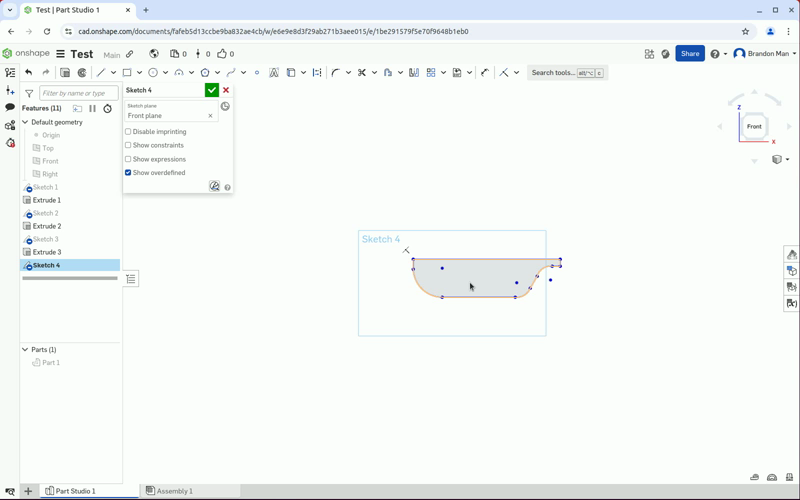
scroll(6)
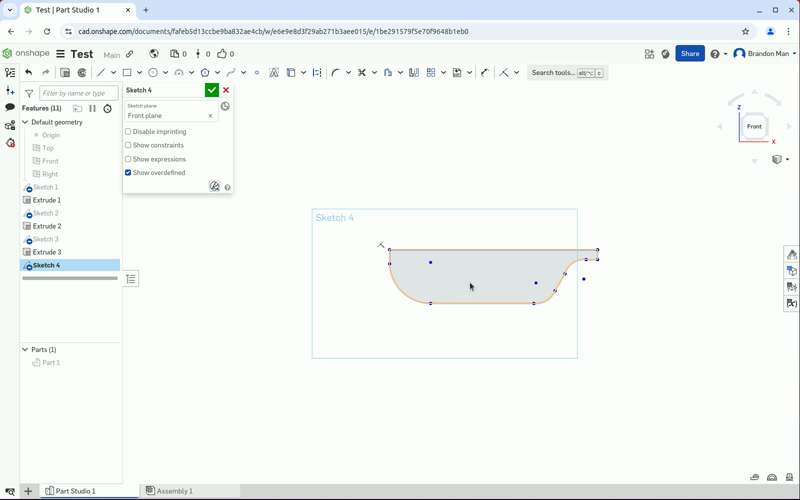
scroll(6)
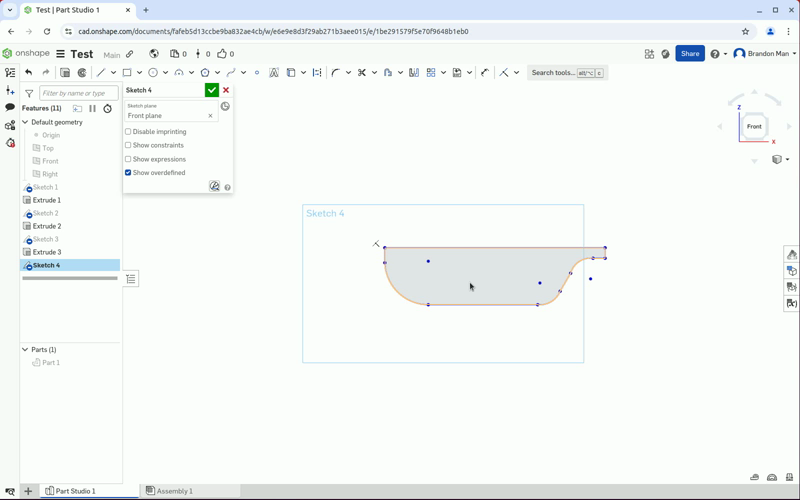
scroll(6)
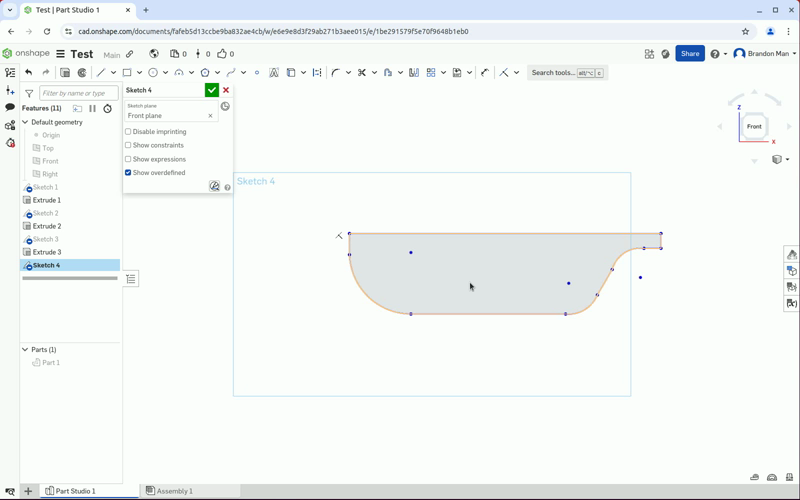
scroll(6)
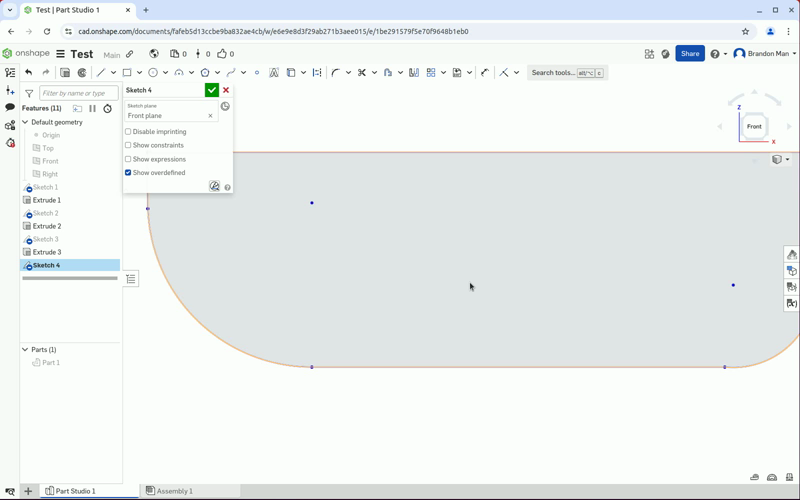
click(470, 282)
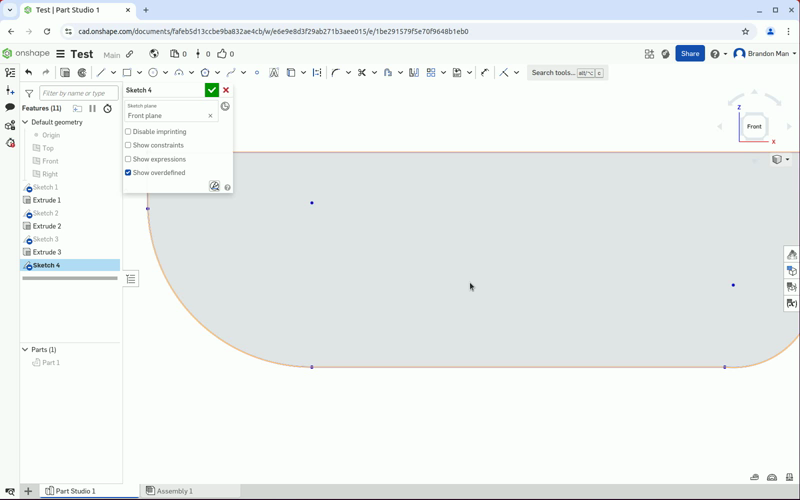
scroll(-6)
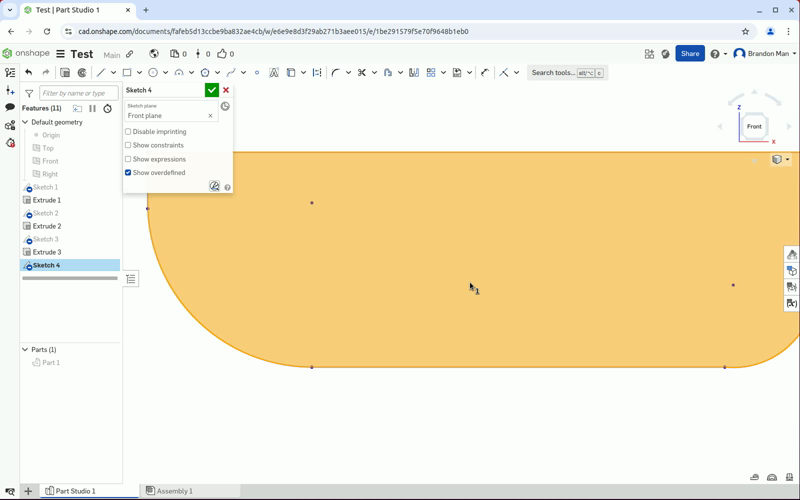
scroll(-6)
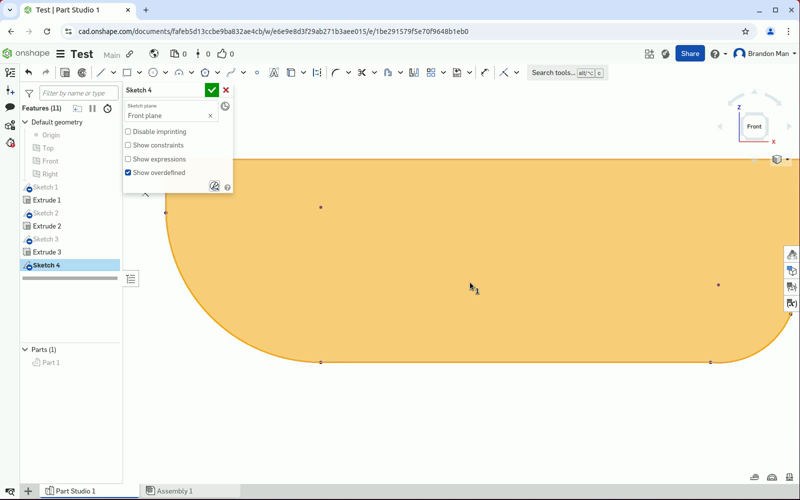
scroll(-6)
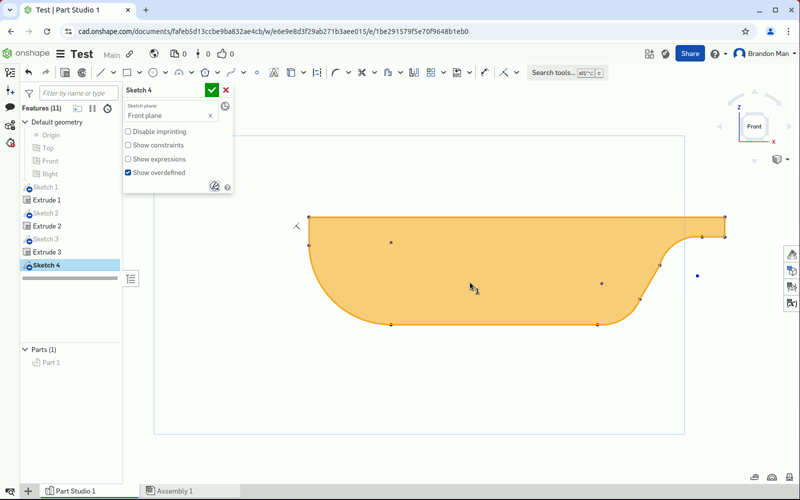
scroll(-6)
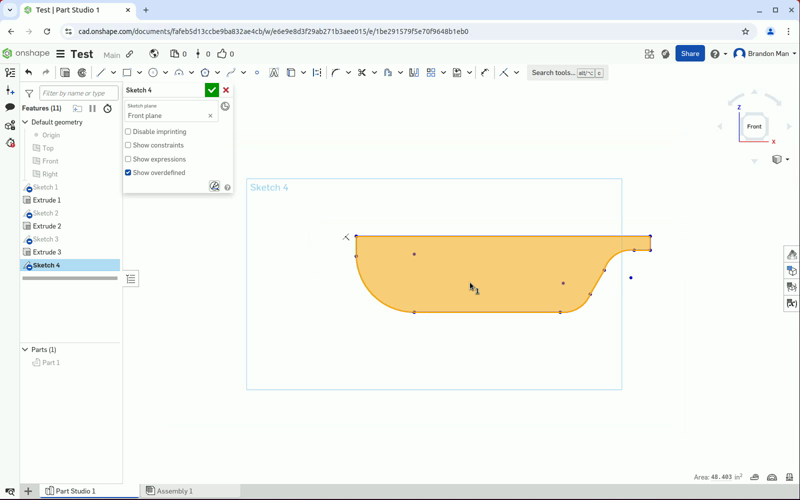
scroll(-6)
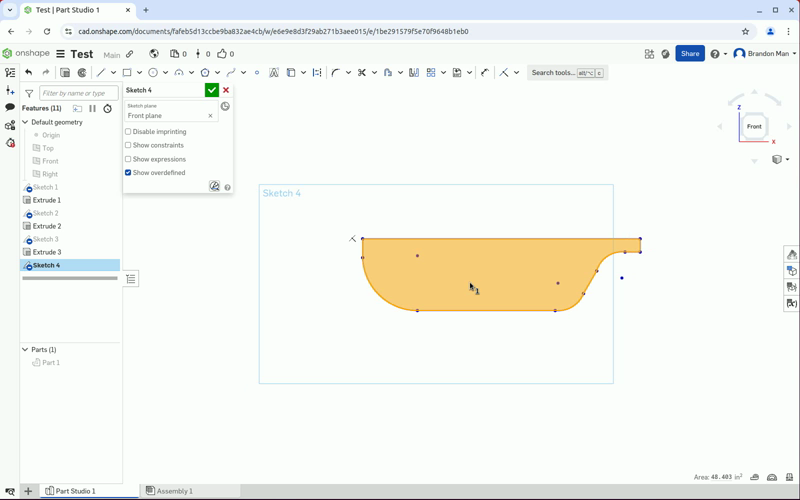
scroll(-6)
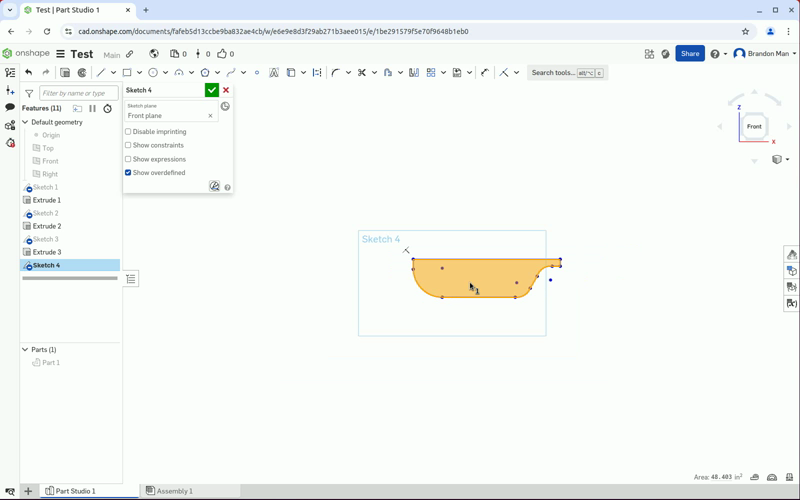
scroll(-6)
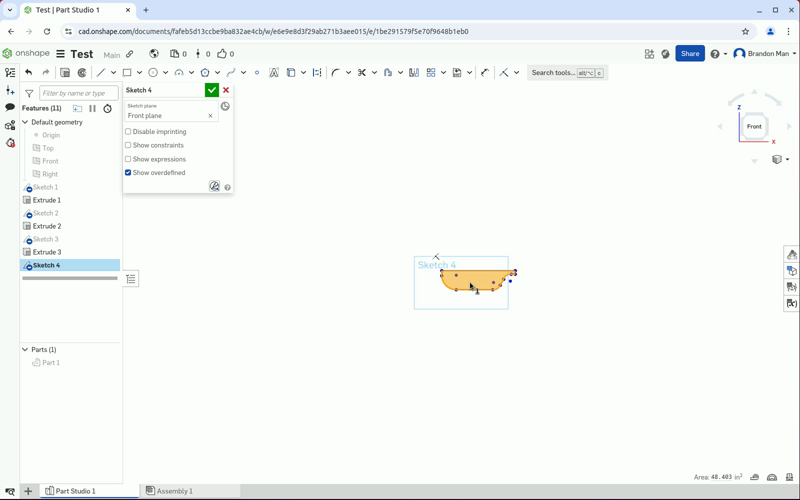
mouse_move(73, 352)
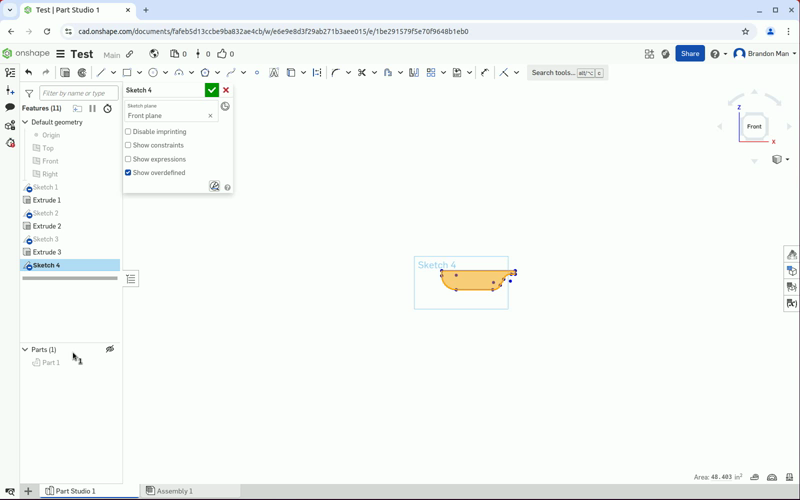
key(shift+y)
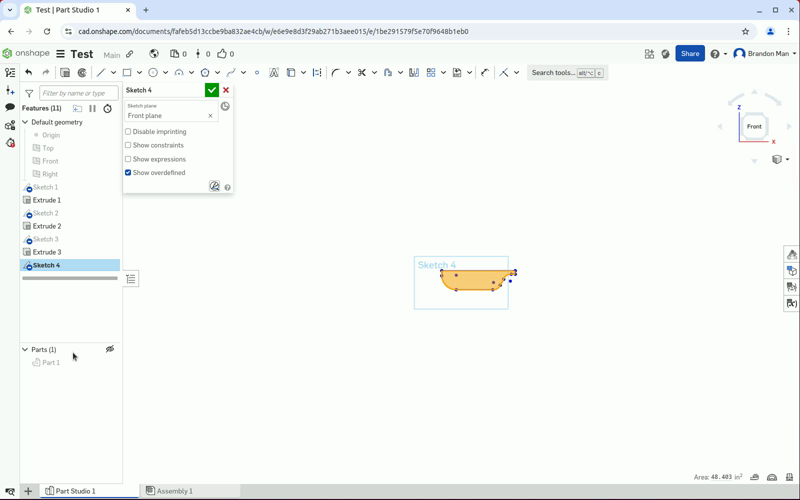
key(shift+e)
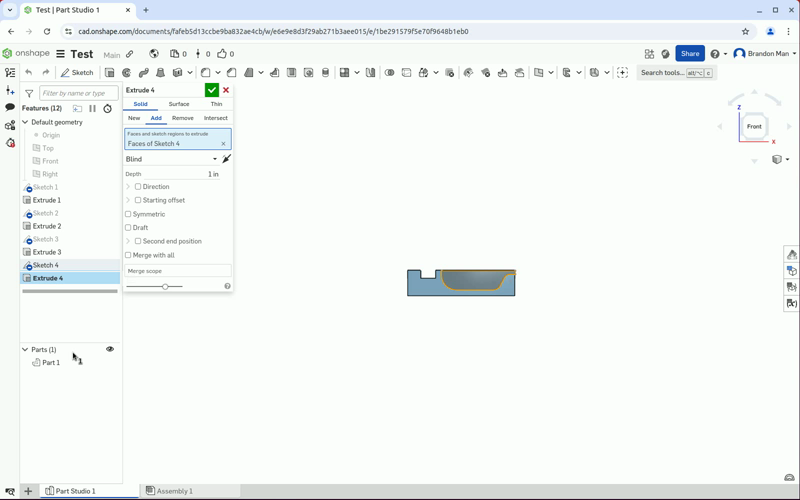
mouse_move(143, 106)
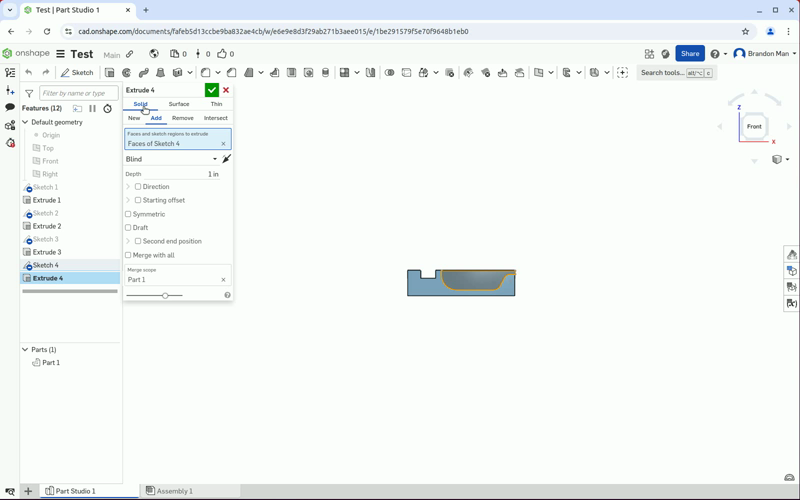
click(143, 106)
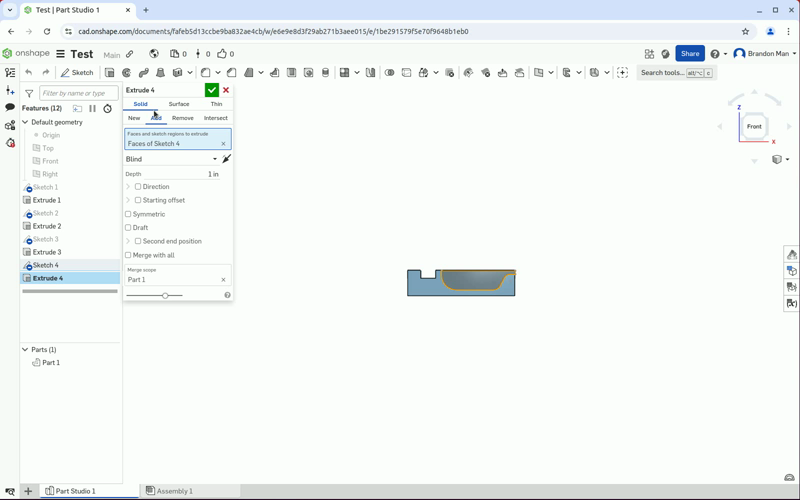
mouse_move(186, 120)
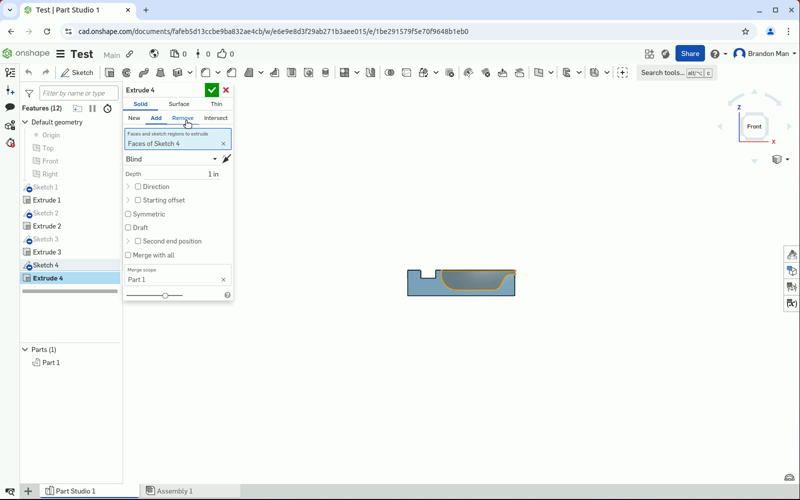
click(186, 120)
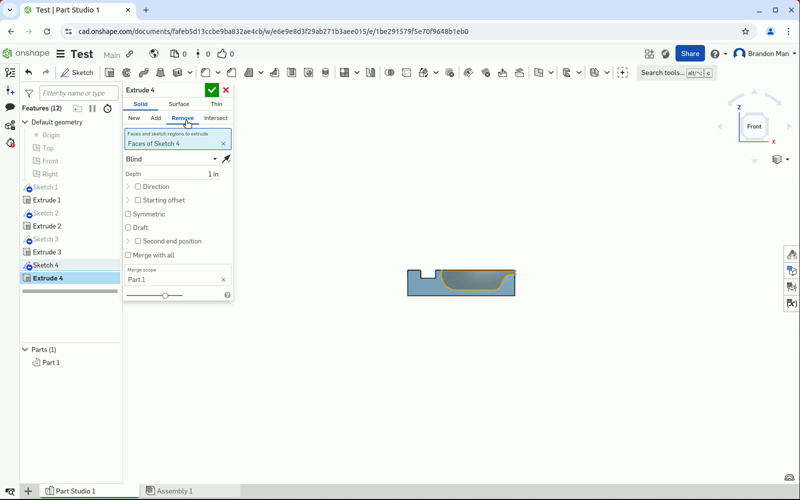
key(tab, 4)
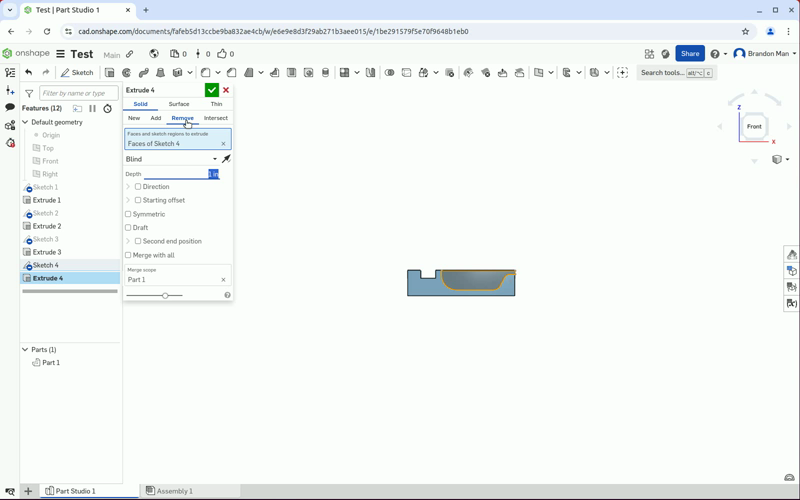
text(19.257)
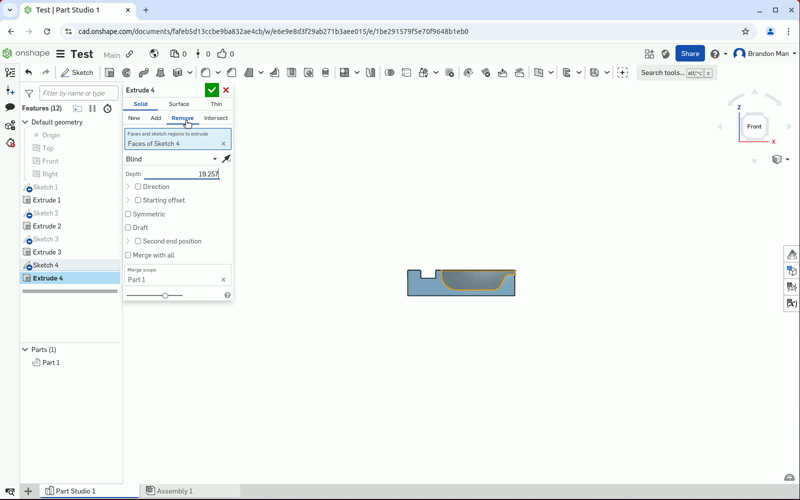
key(tab, 3)
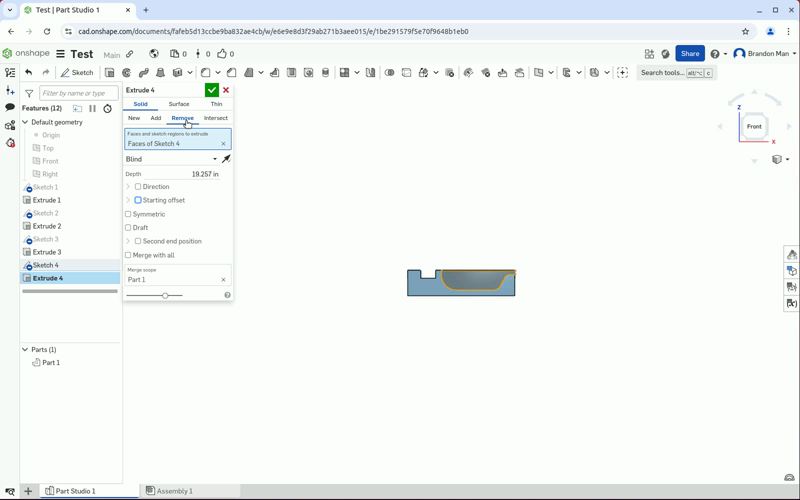
key(tab, 2)
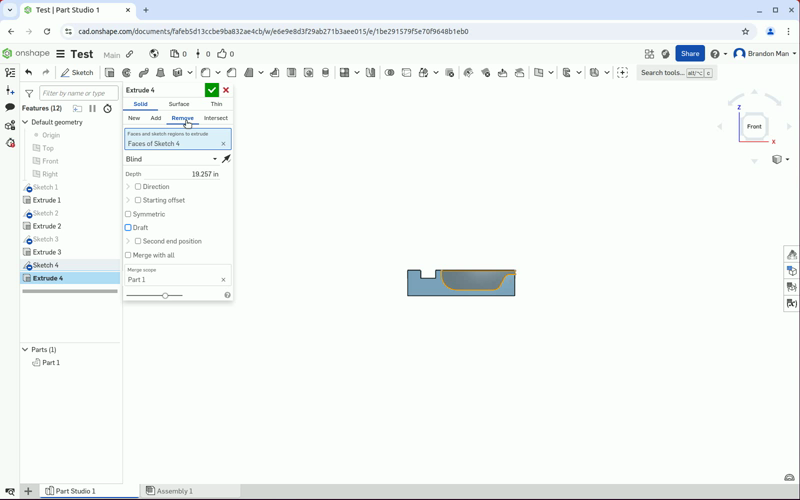
key(space)
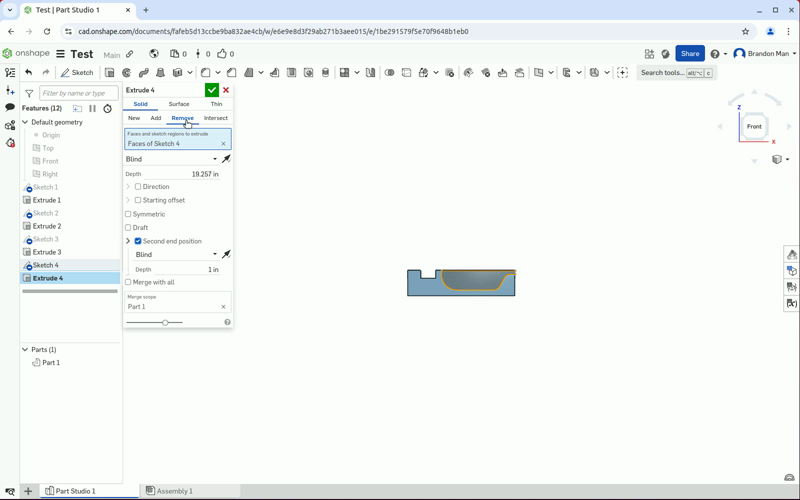
key(tab, 3)
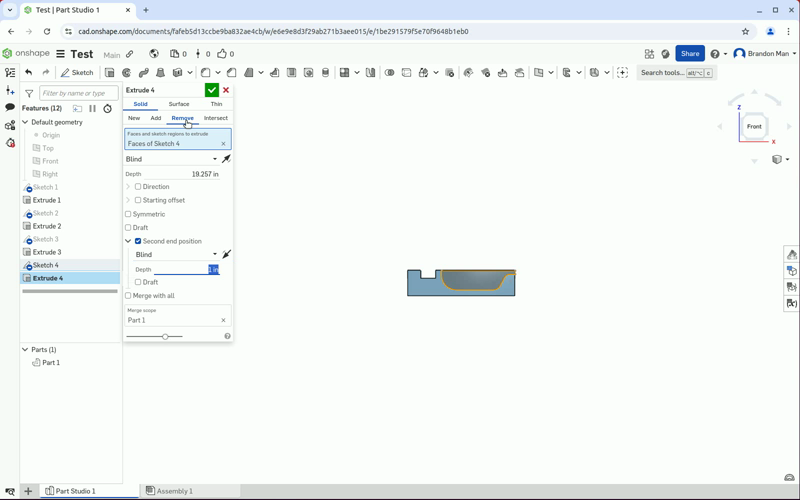
text(14.683)
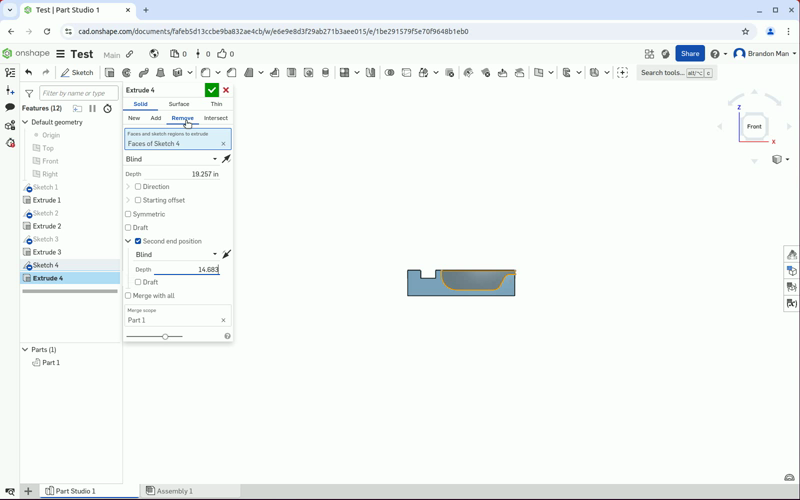
key(tab, 2)
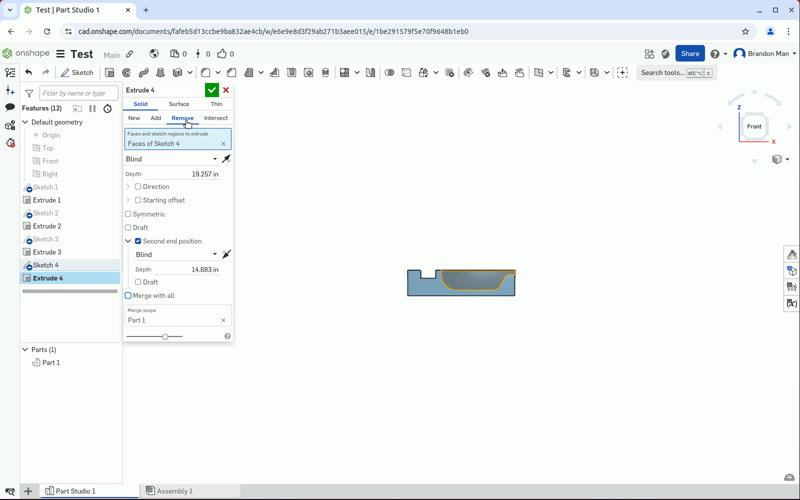
key(space)
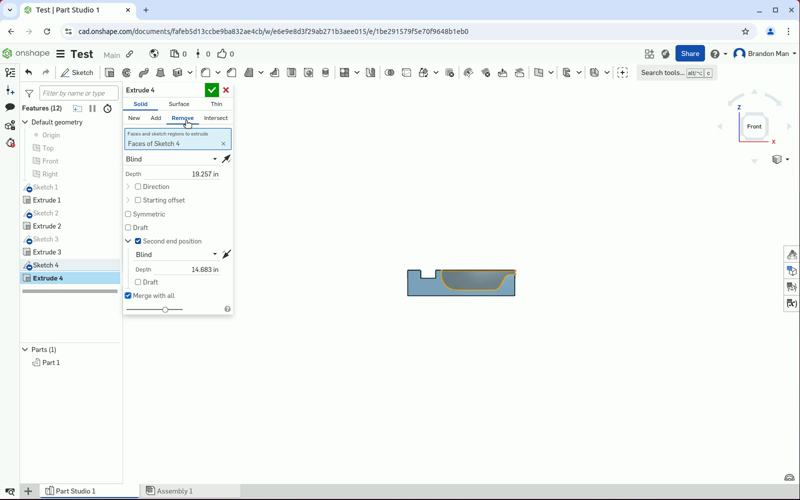
key(enter)
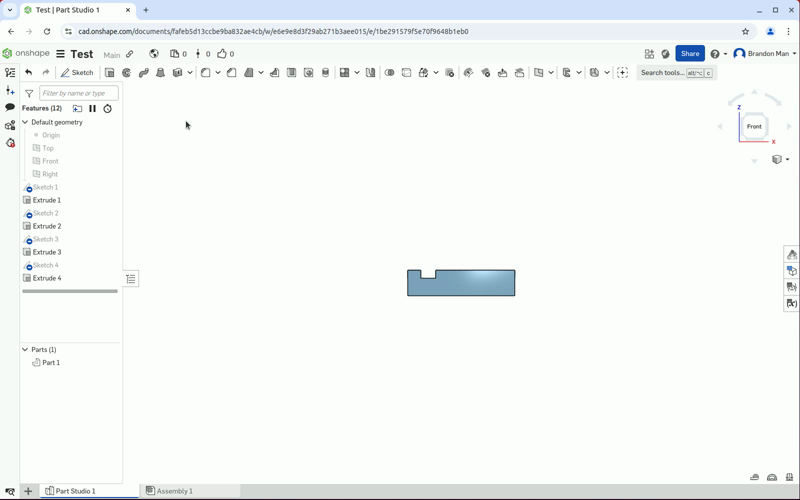
key(shift+h)
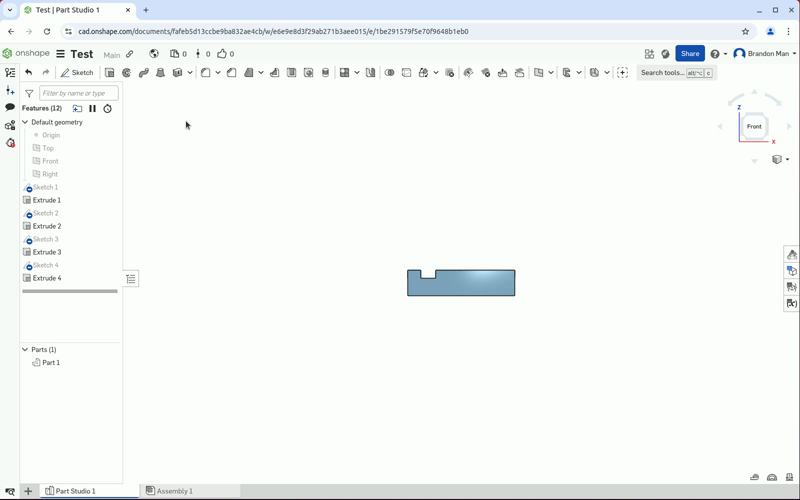
key(shift+h)
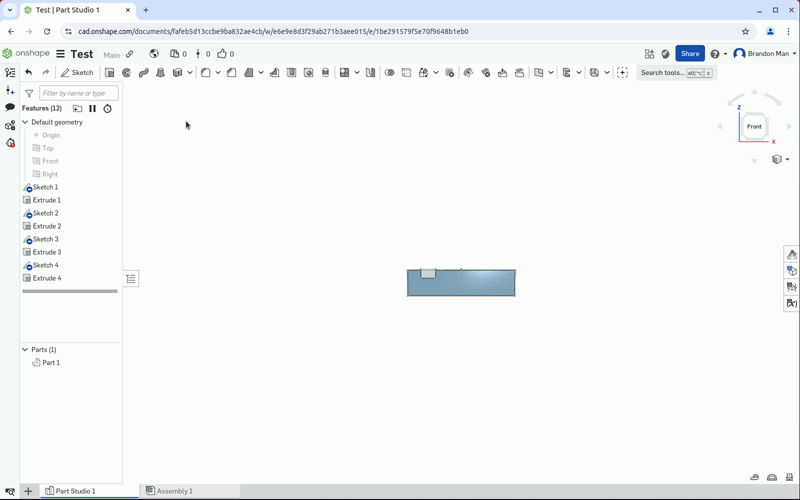
key(shift+7)
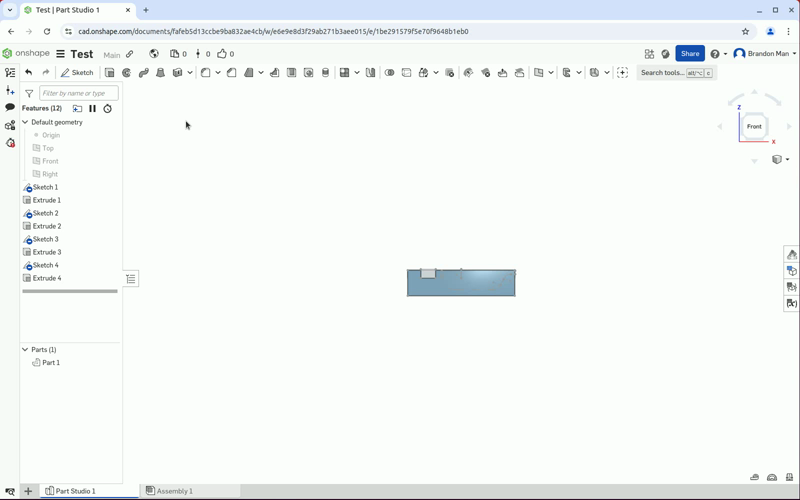
key(left, 2)
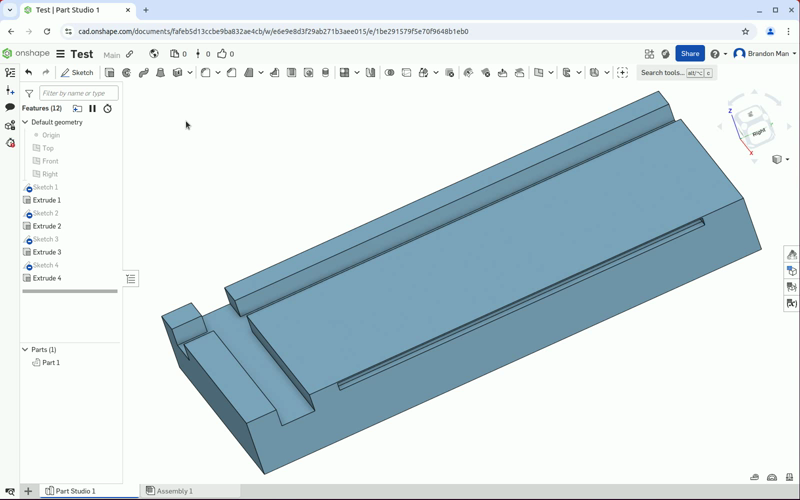
key(down, 2)
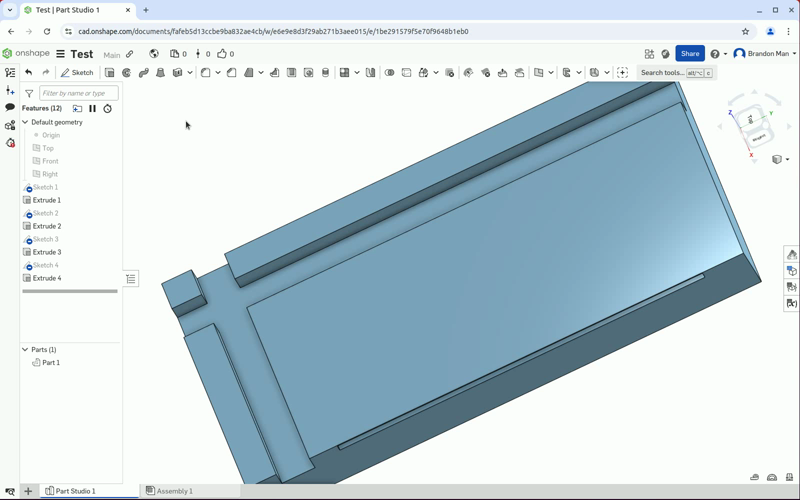
key(up, 2)
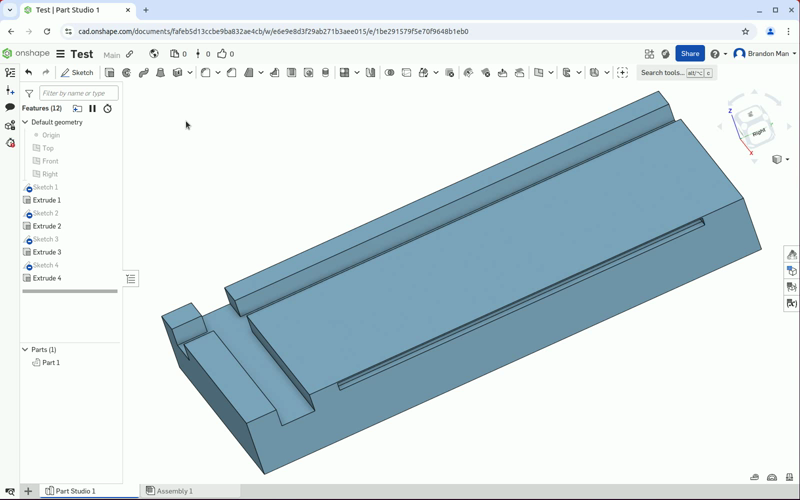
key(right, 2)
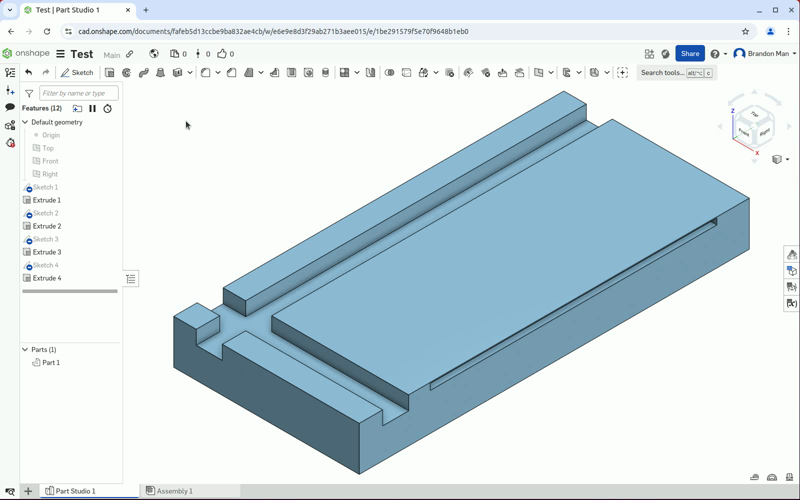
mouse_move(73, 189)
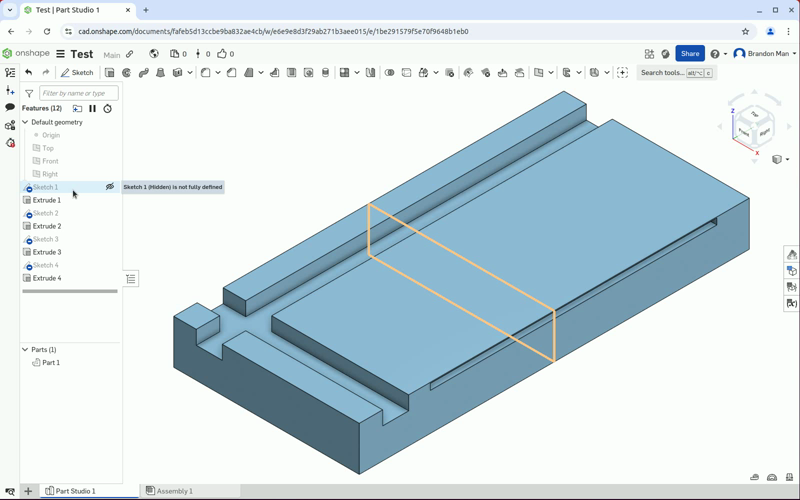
click(73, 189)